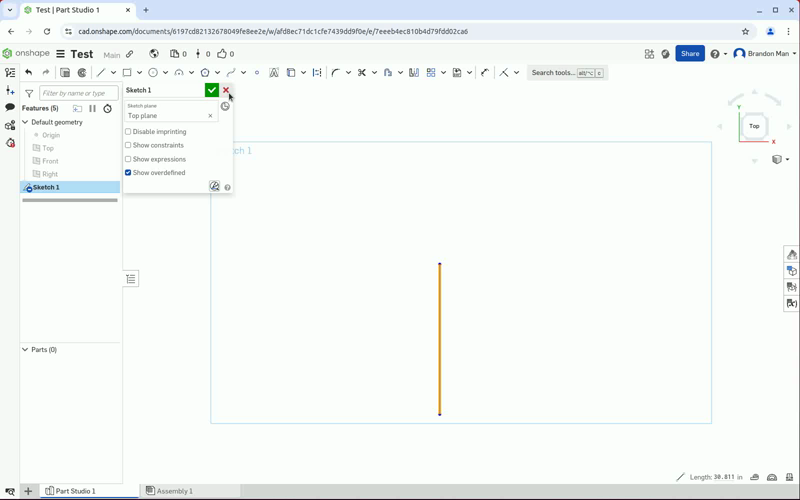
key(shift+h)
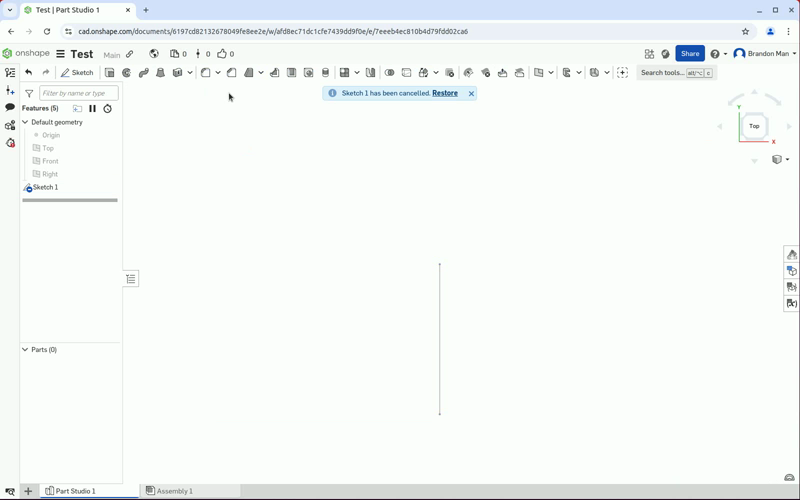
key(shift+s)
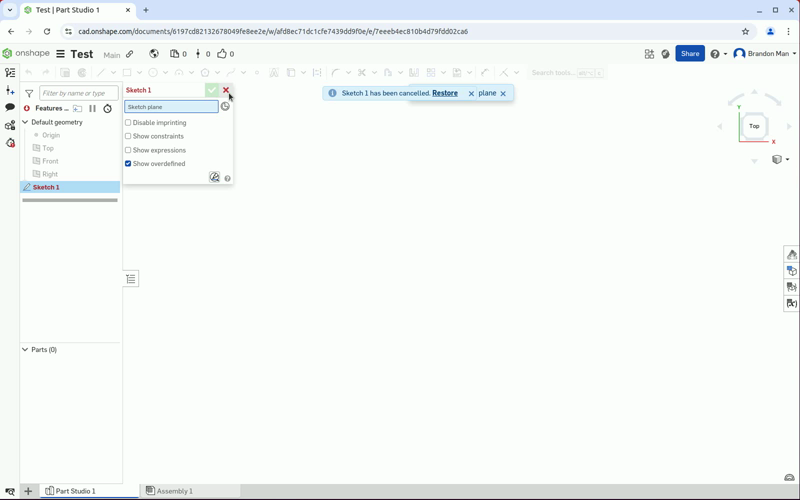
mouse_move(73, 150)
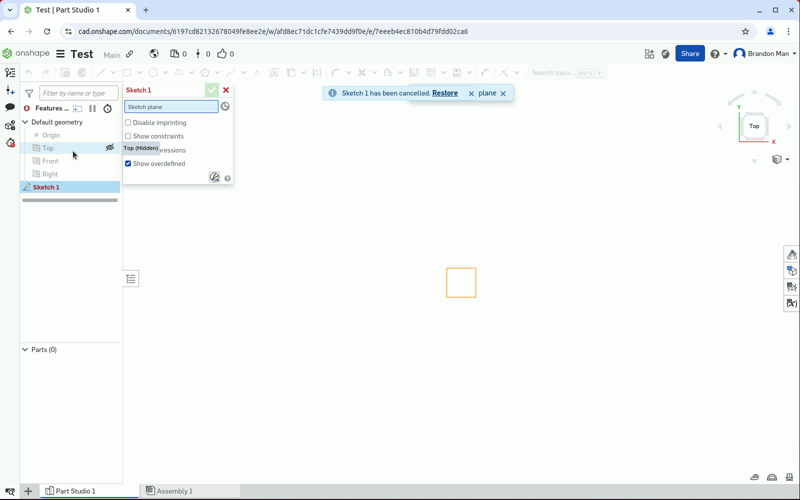
click(73, 150)
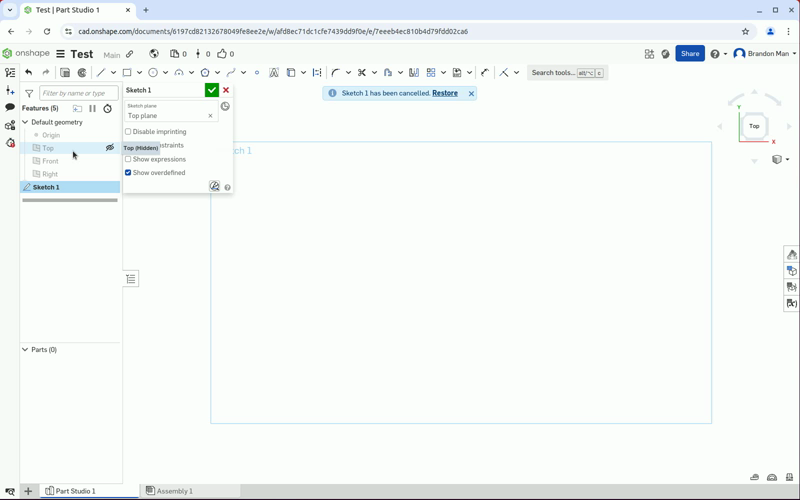
mouse_move(73, 352)
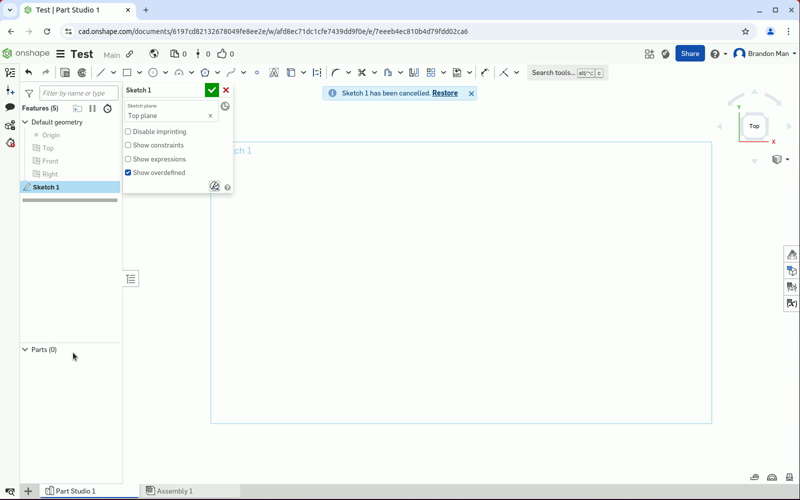
key(y)
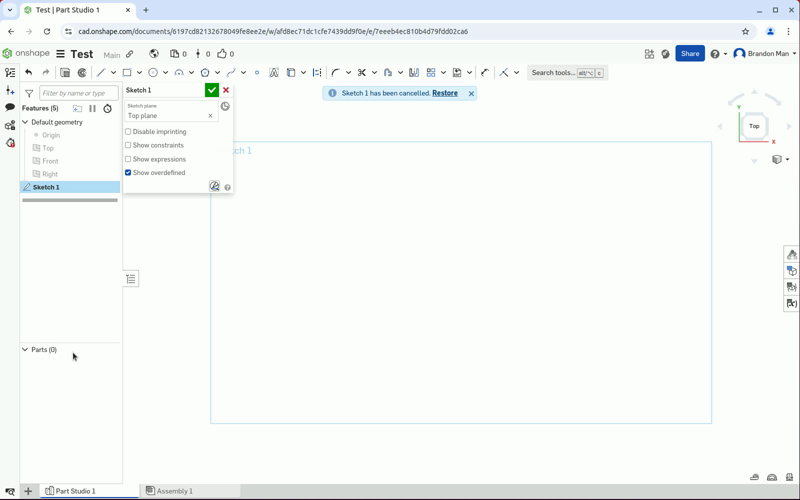
key(l)
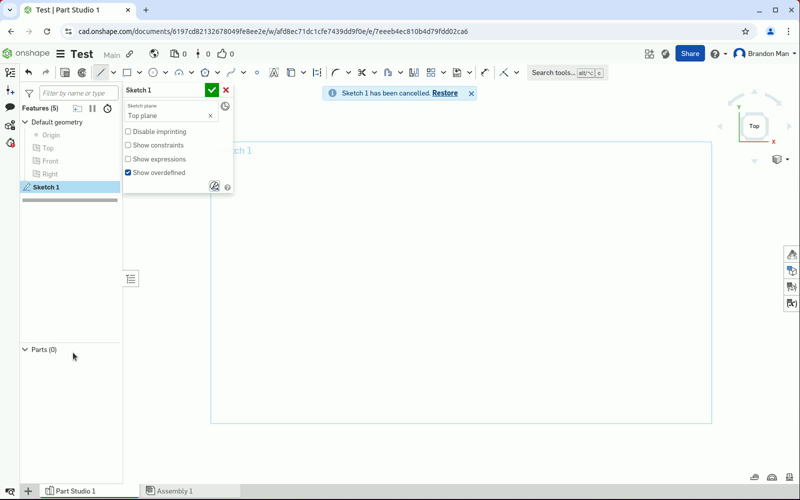
key_down(shift)
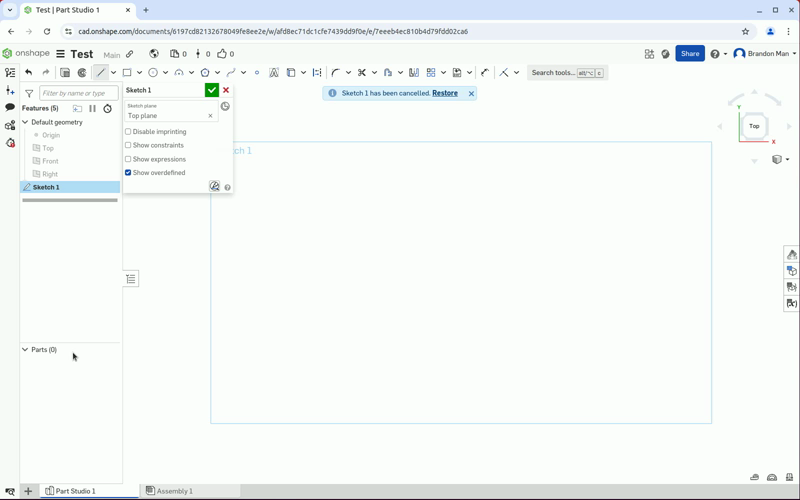
mouse_move(351, 335)
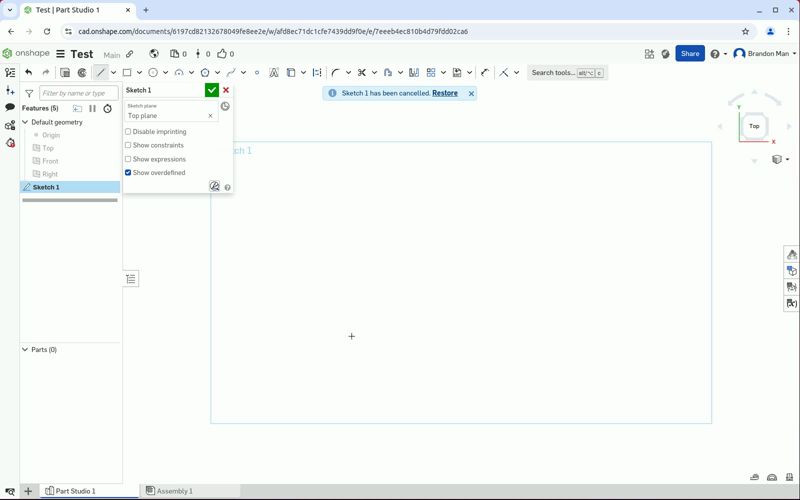
click(351, 335)
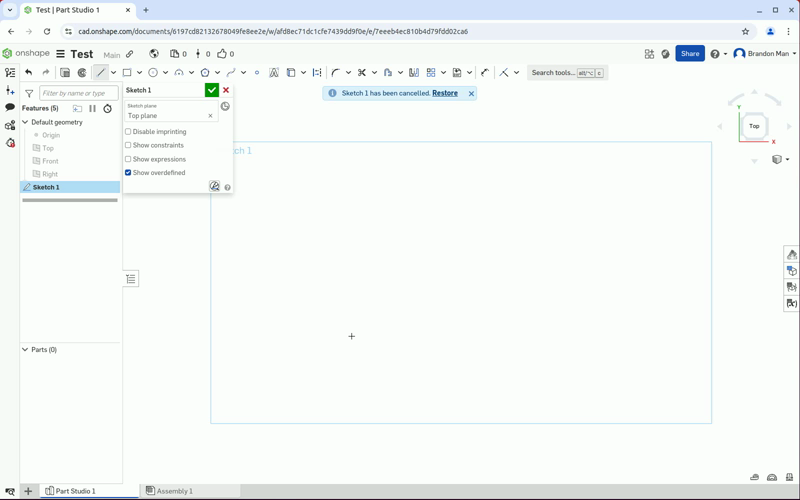
key_up(shift)
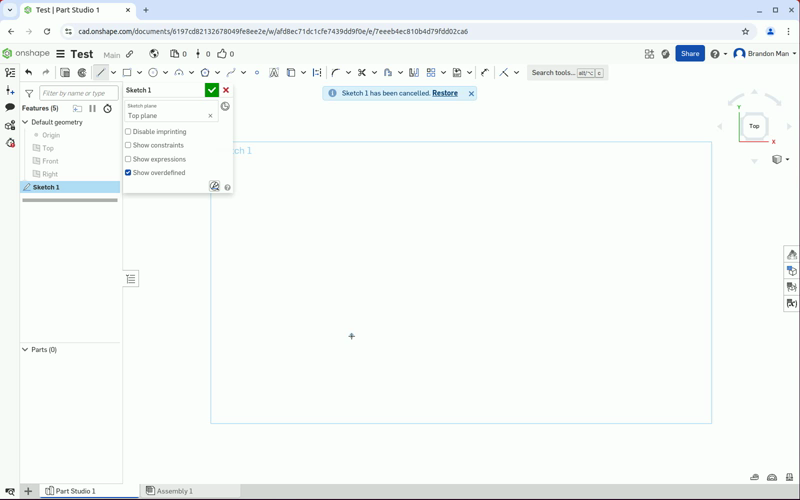
key_down(shift)
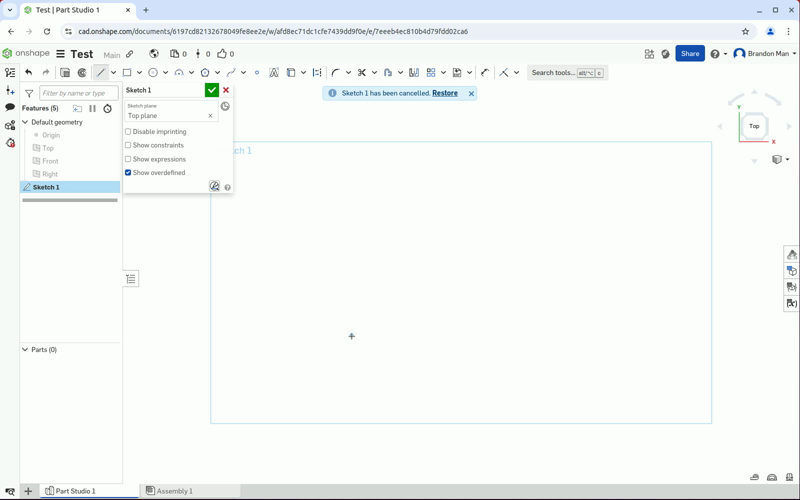
mouse_move(569, 335)
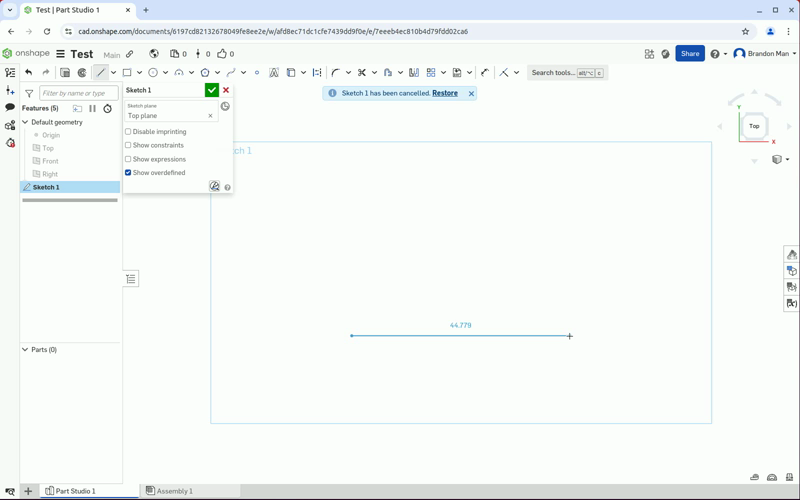
click(569, 335)
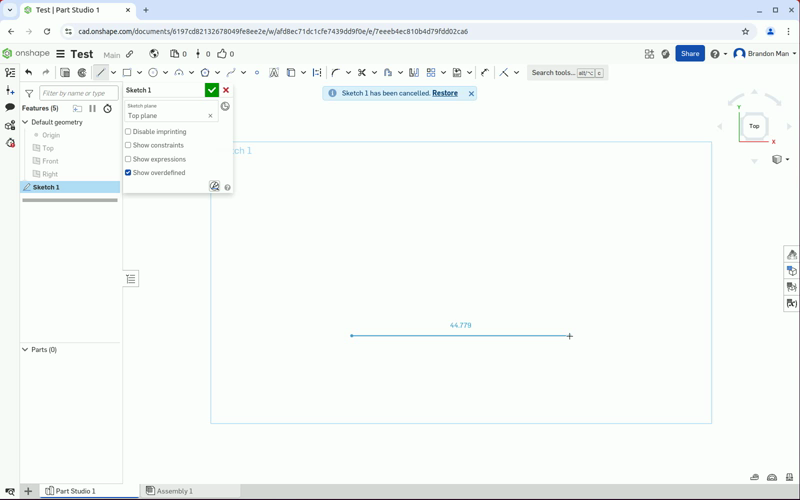
key_up(shift)
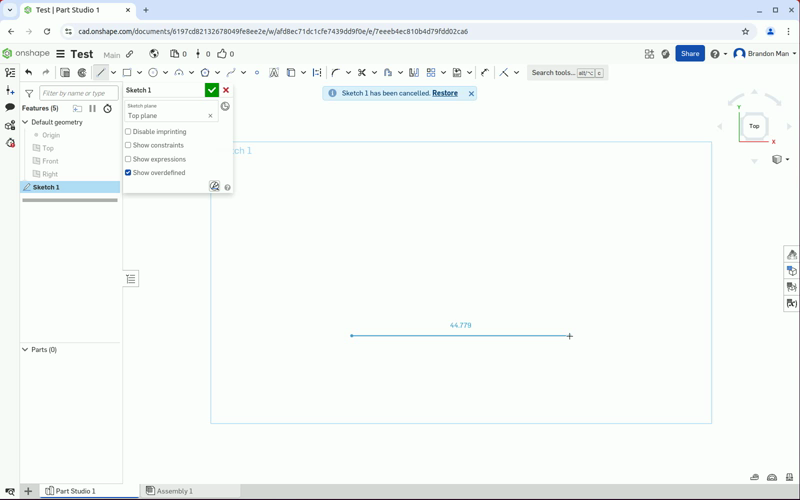
key_down(shift)
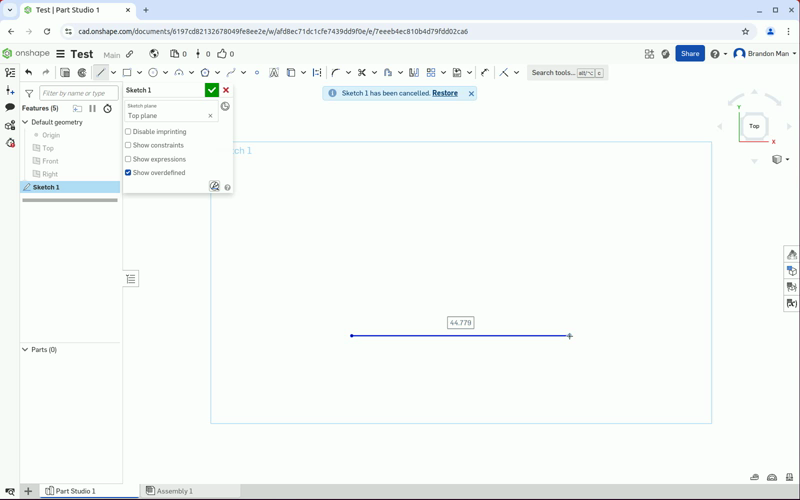
mouse_move(569, 230)
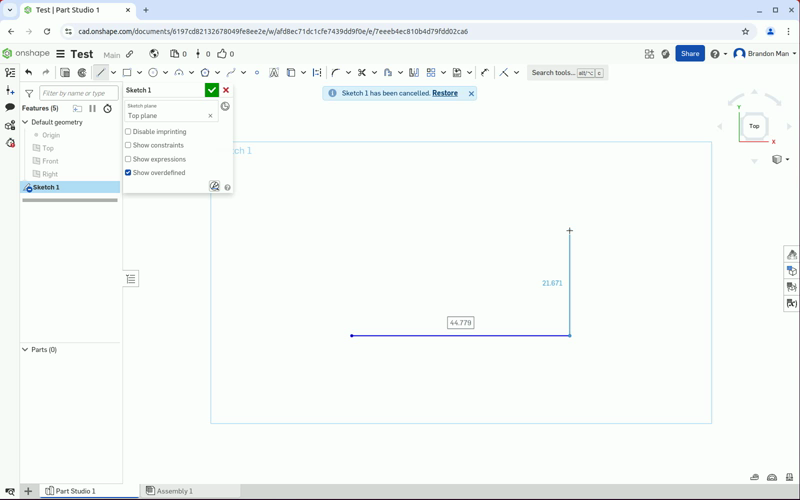
click(569, 230)
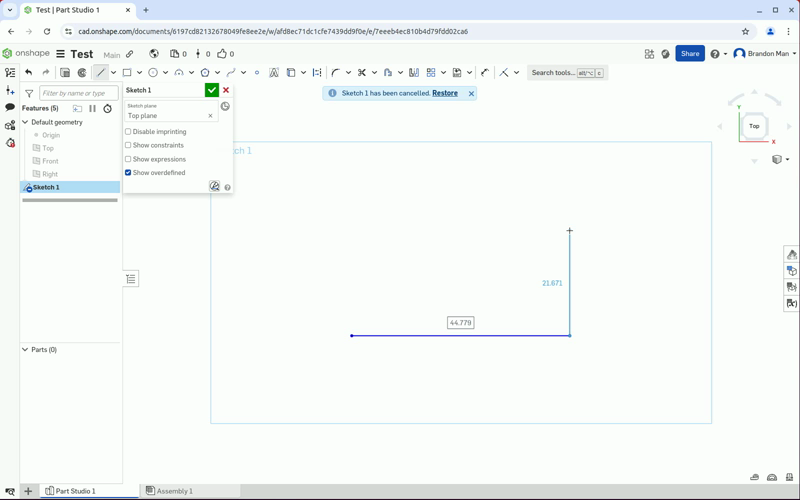
key_up(shift)
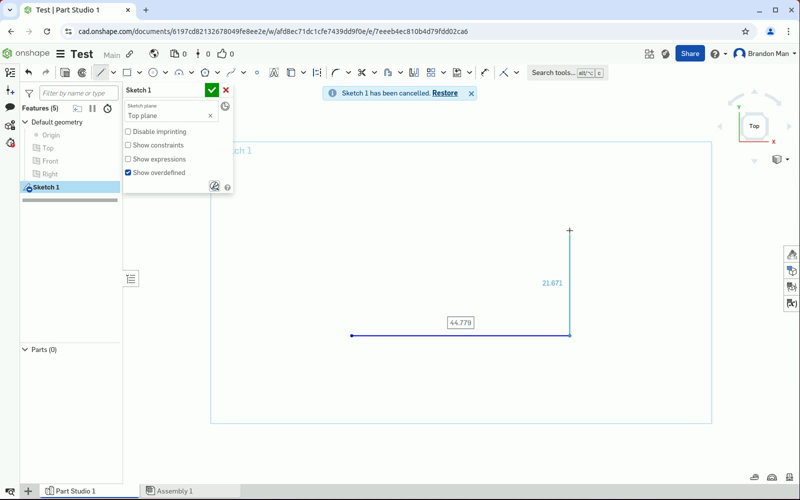
key_down(shift)
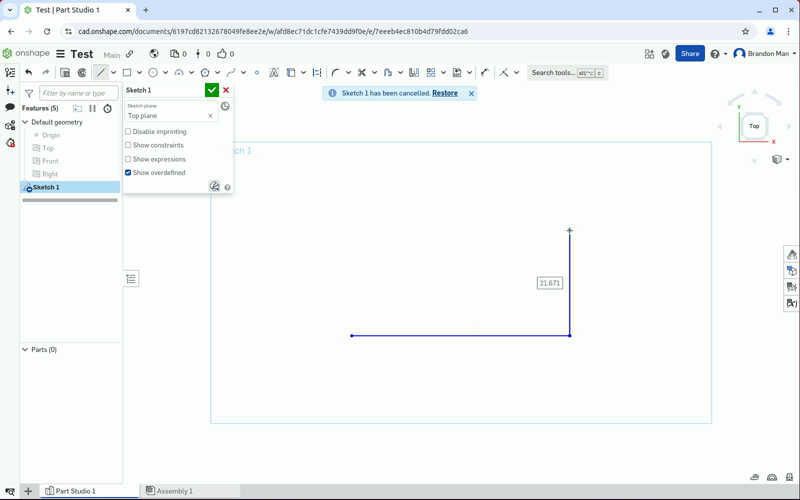
mouse_move(351, 230)
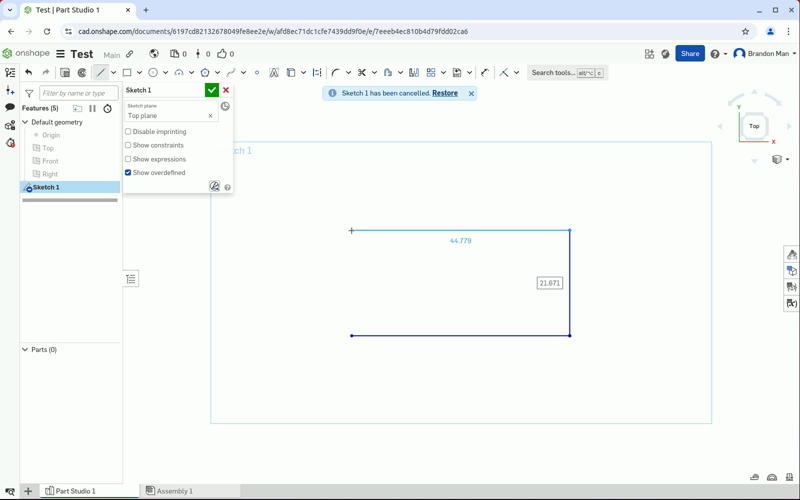
click(351, 230)
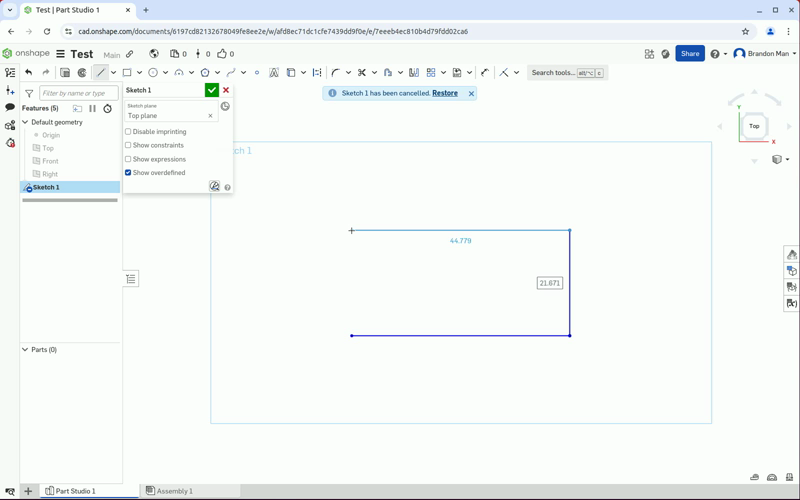
key_up(shift)
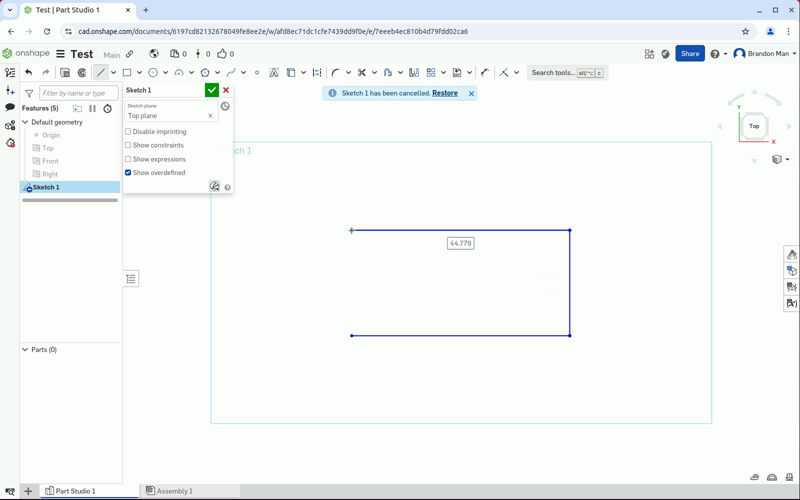
key_down(shift)
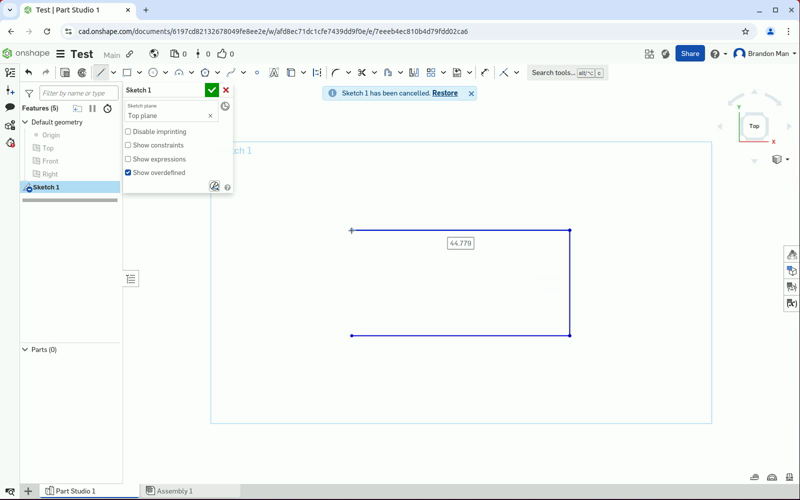
mouse_move(351, 335)
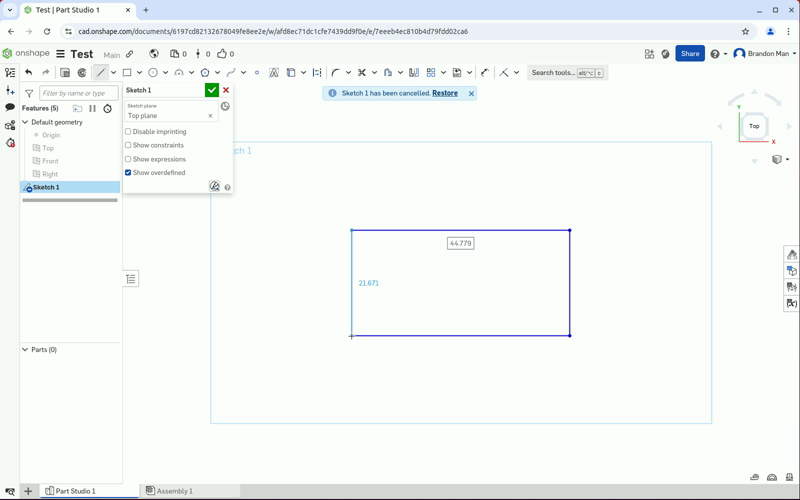
key_up(shift)
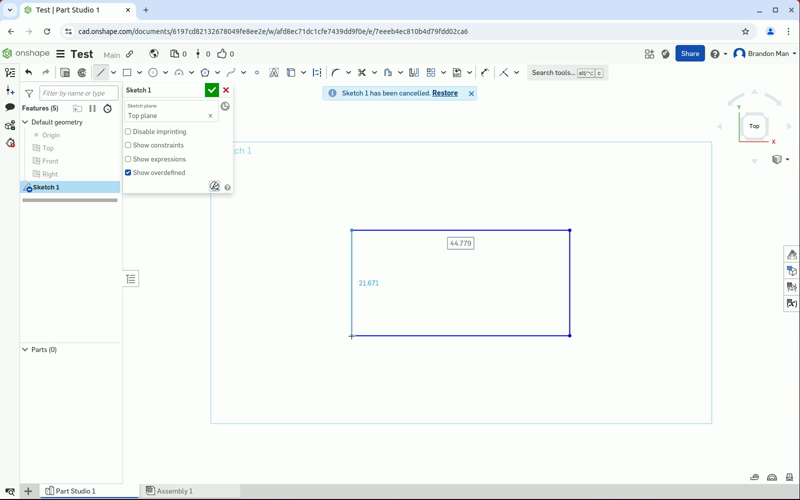
click(351, 335)
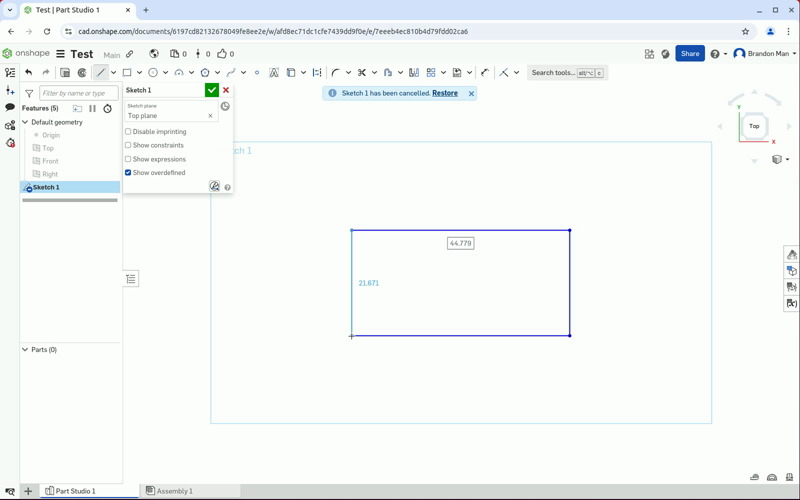
key(esc)
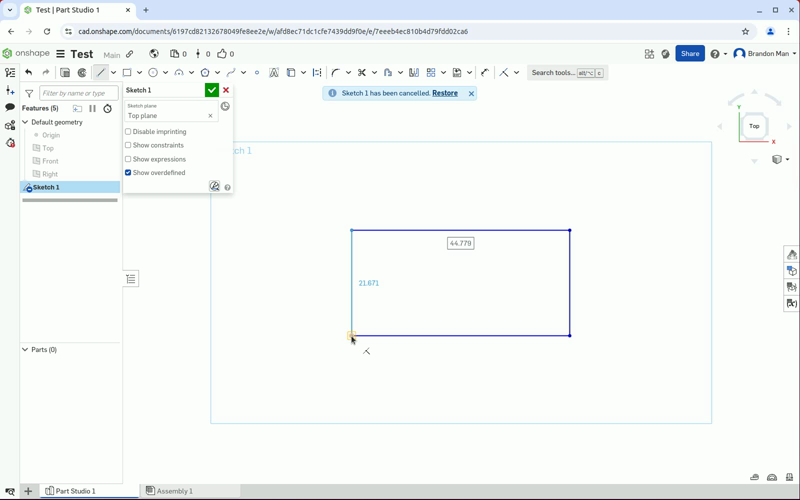
mouse_move(418, 247)
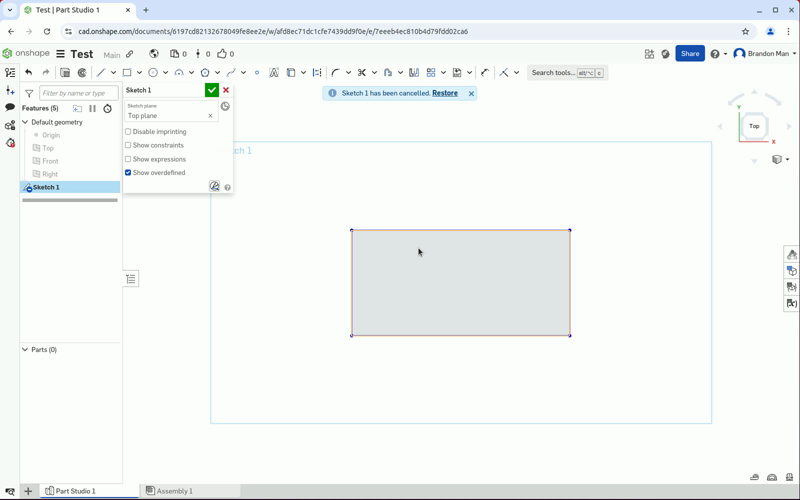
click(418, 247)
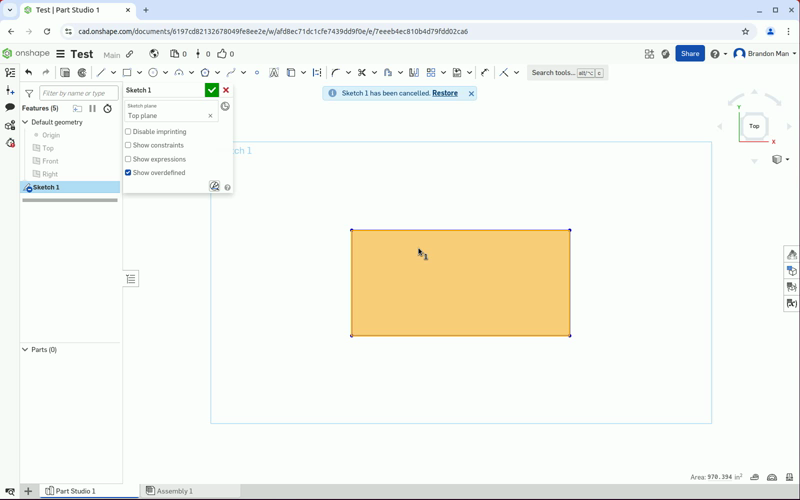
mouse_move(73, 352)
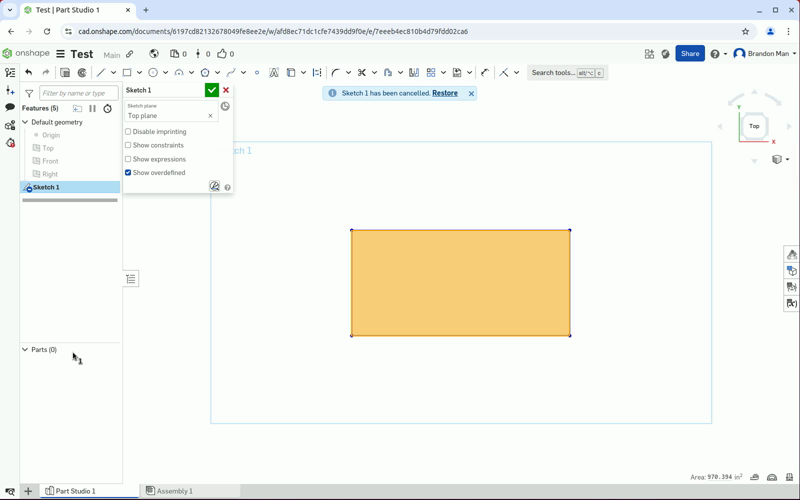
key(shift+y)
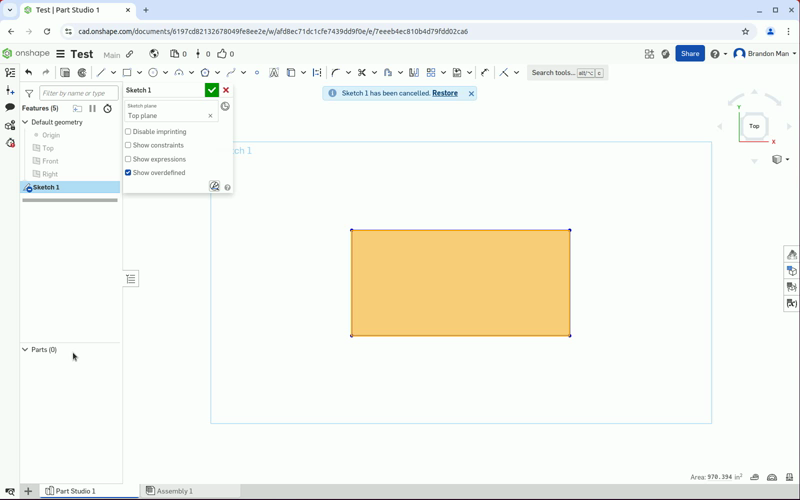
key(shift+e)
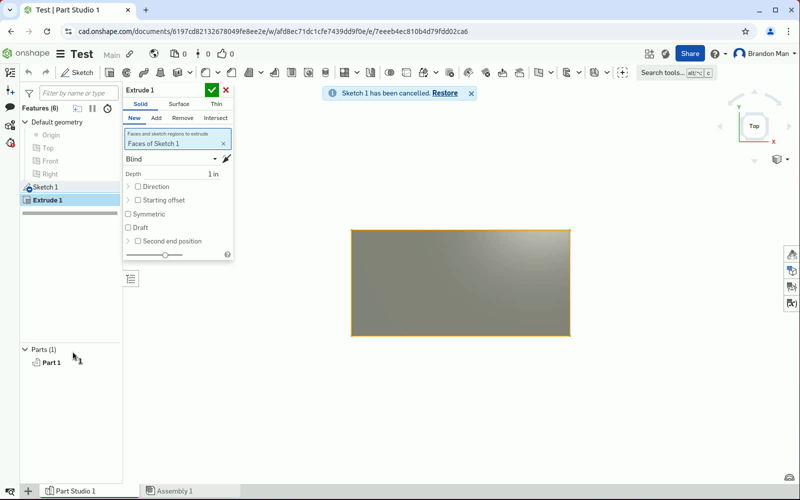
mouse_move(143, 106)
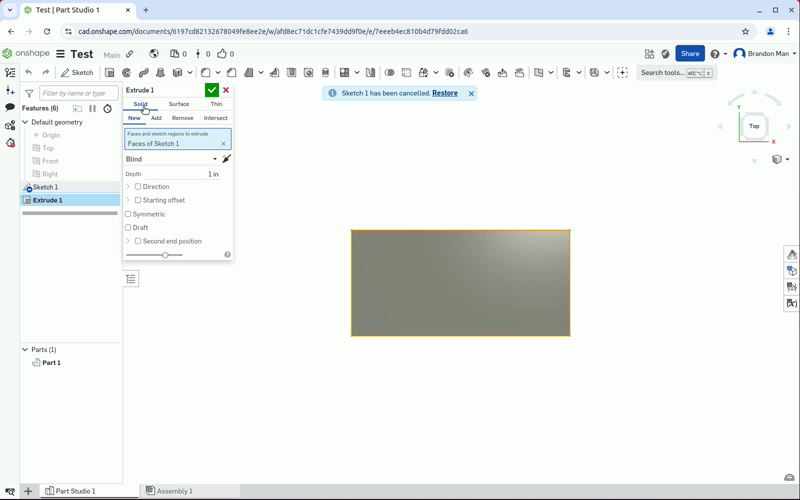
click(143, 106)
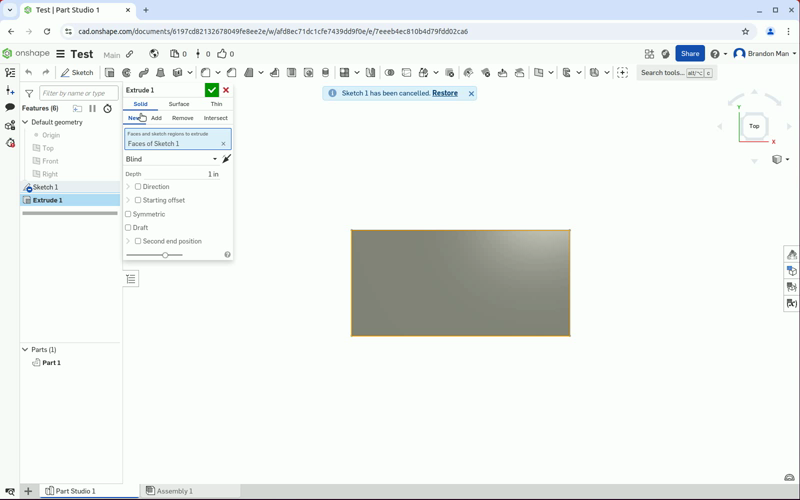
mouse_move(137, 120)
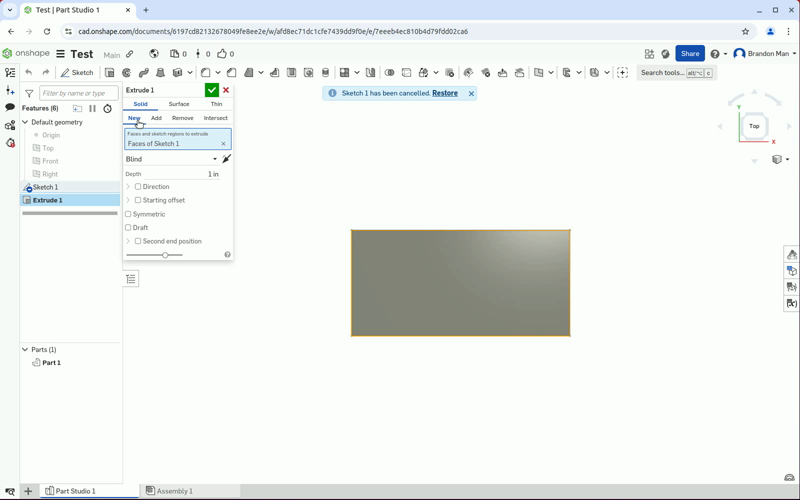
click(137, 120)
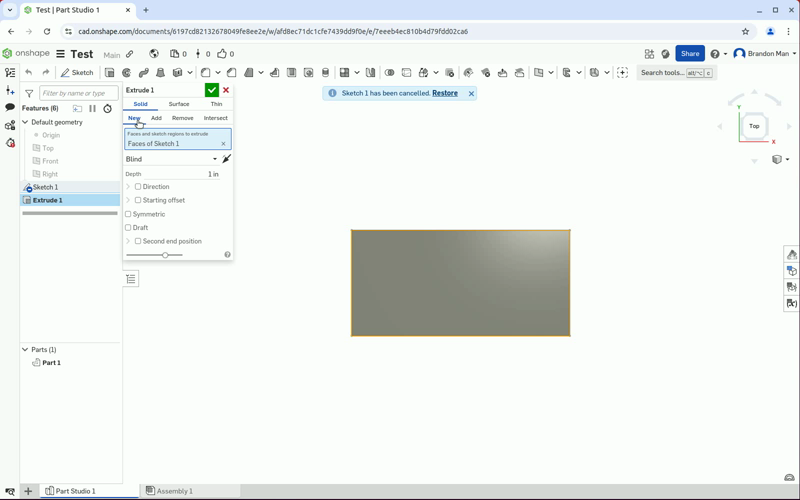
key(tab, 4)
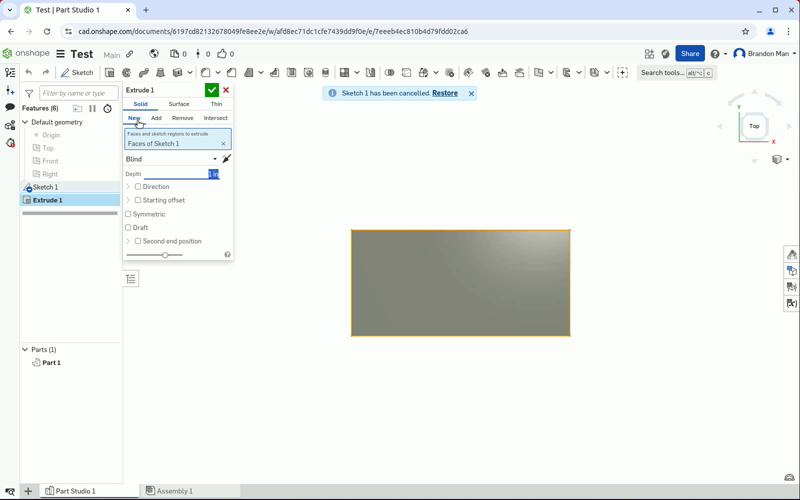
text(4.574)
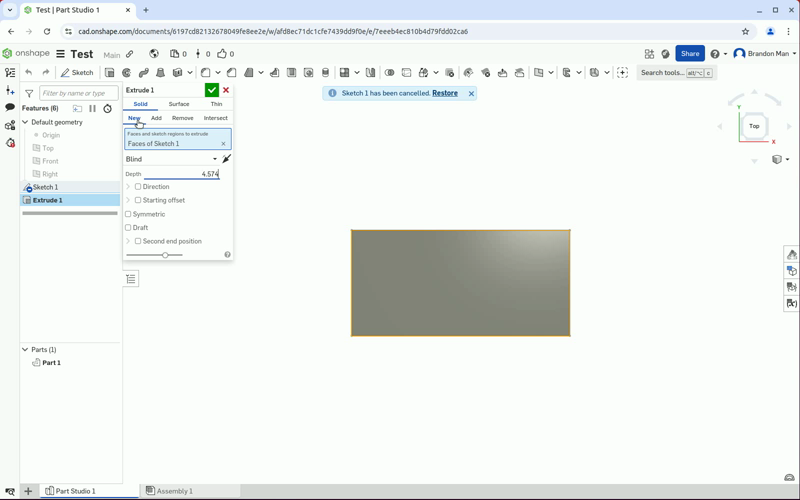
key(enter)
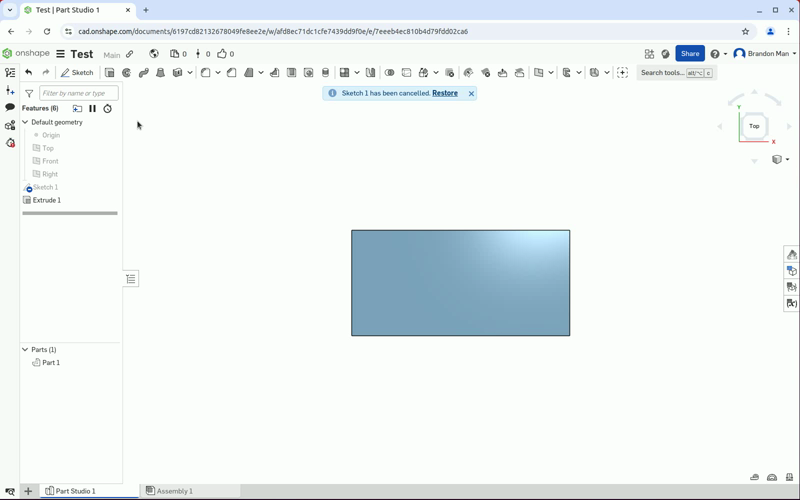
key(shift+h)
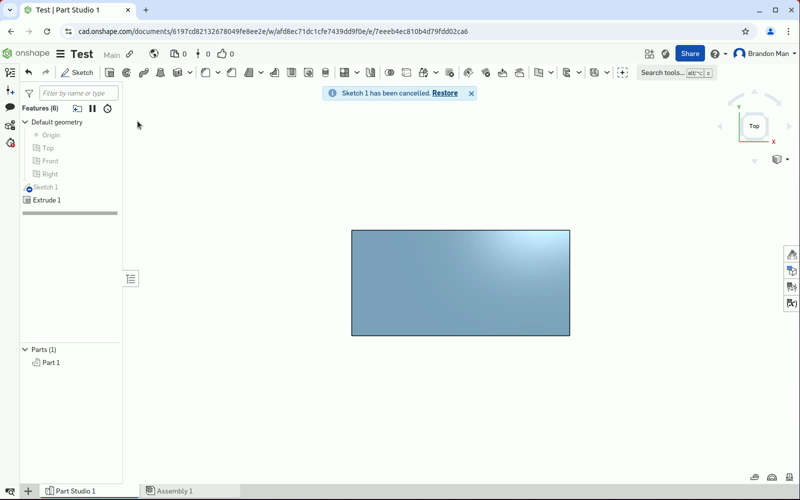
key(shift+h)
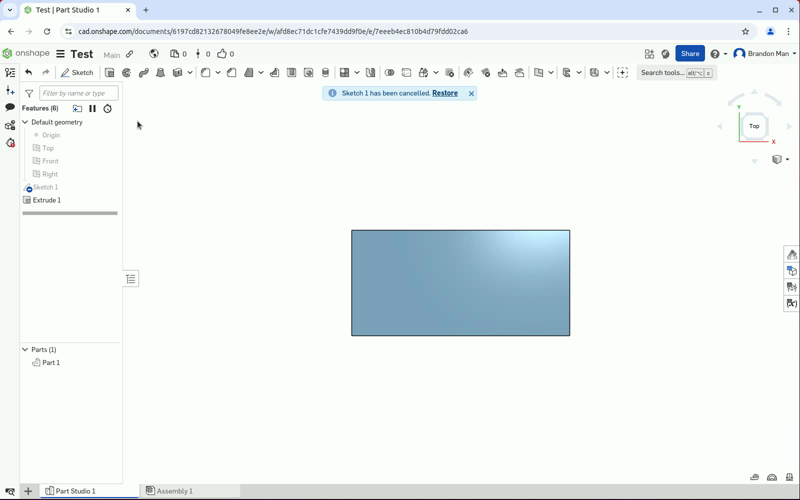
mouse_move(73, 189)
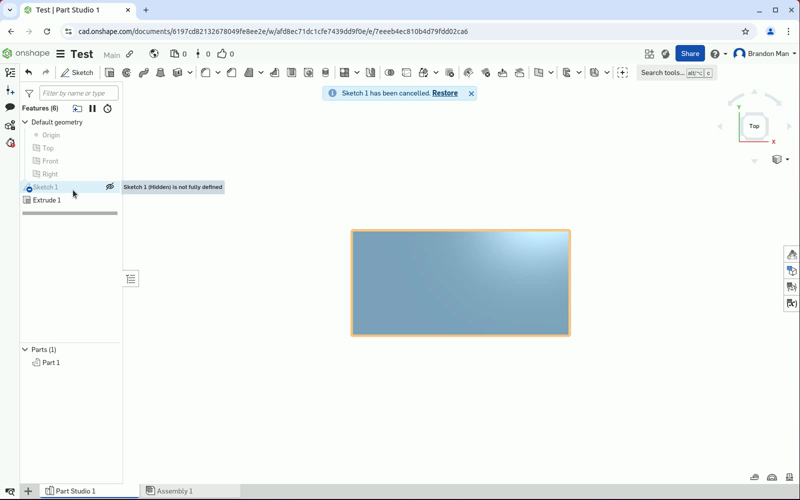
click(73, 189)
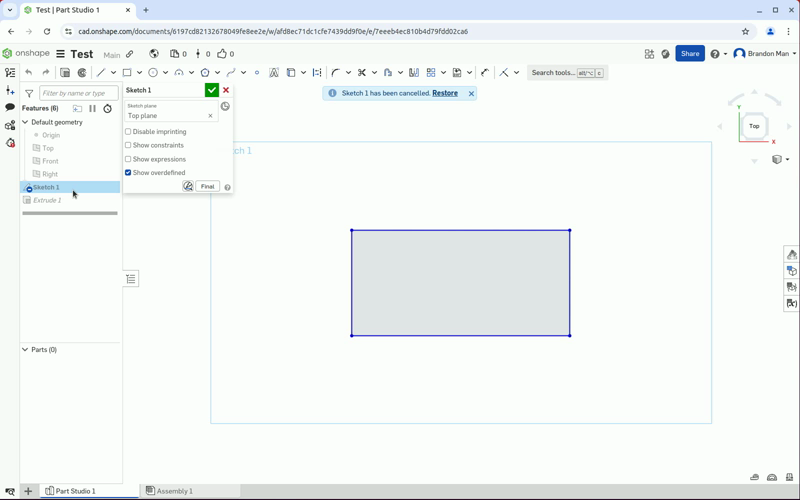
mouse_move(229, 92)
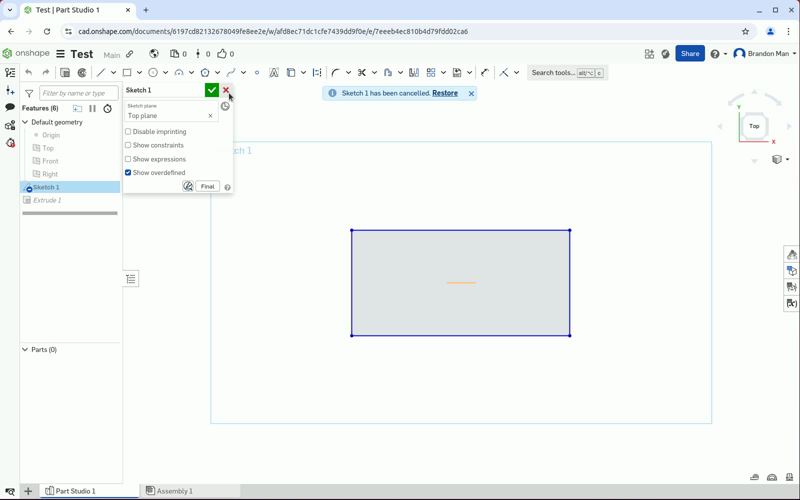
click(229, 92)
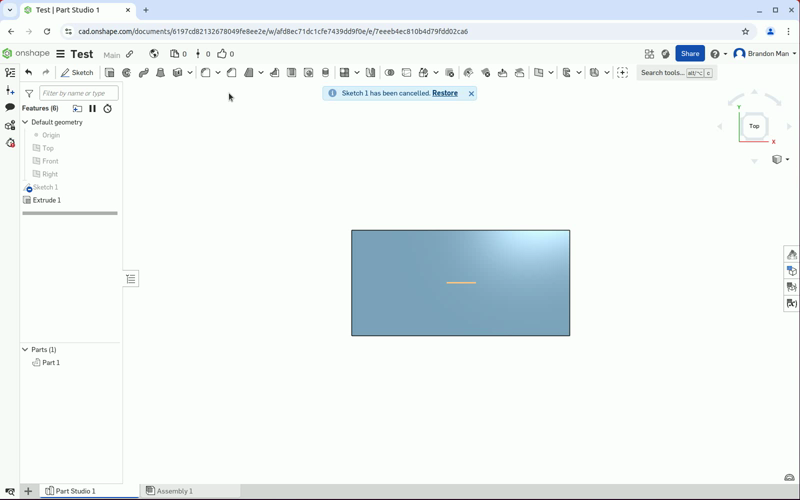
mouse_move(73, 352)
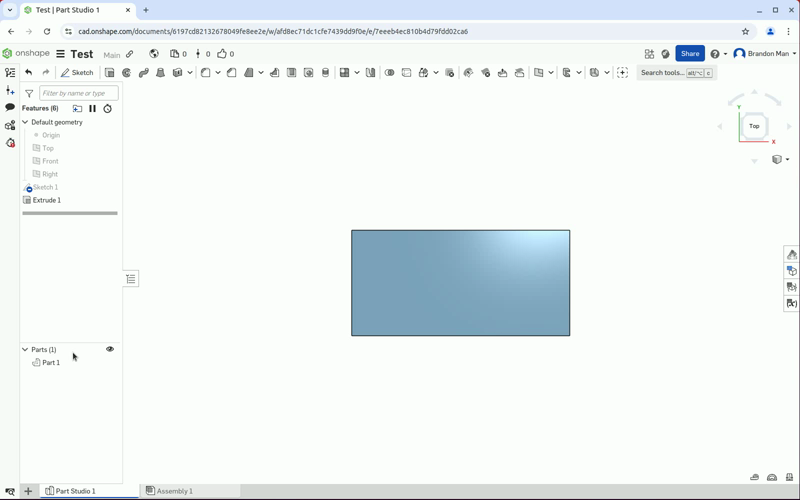
key(y)
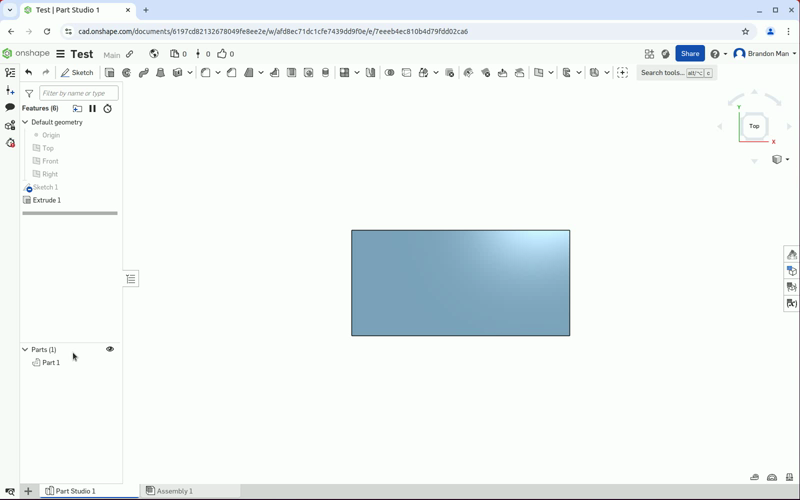
key(shift+p)
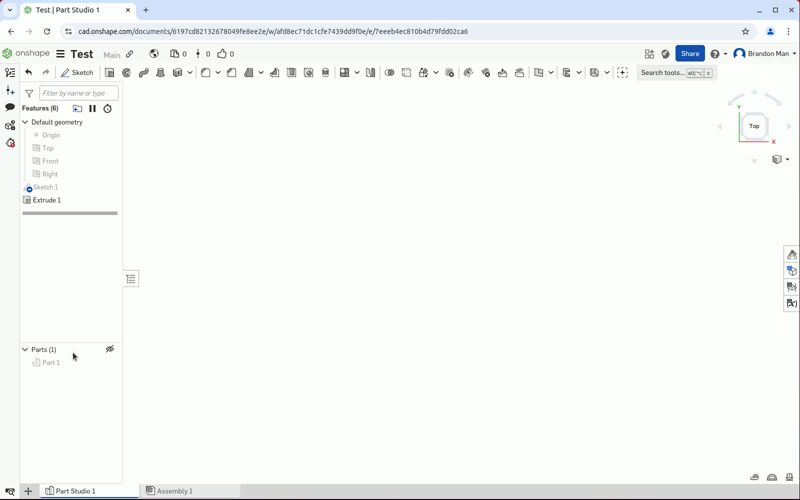
key(space)
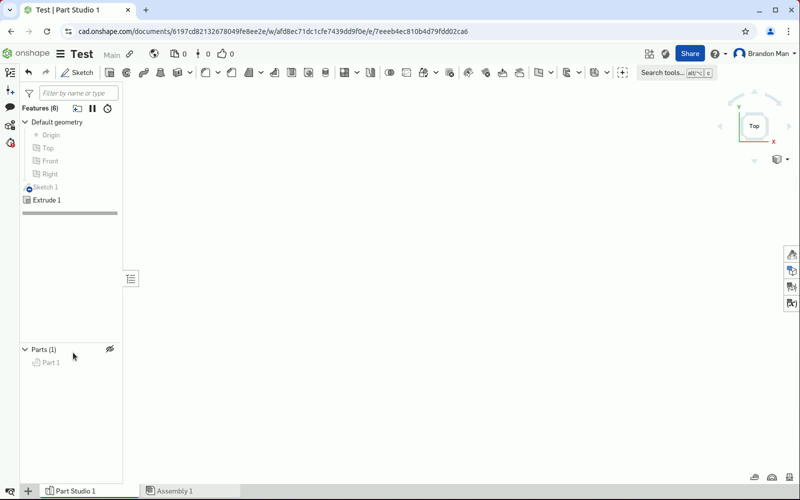
key_down(shift)
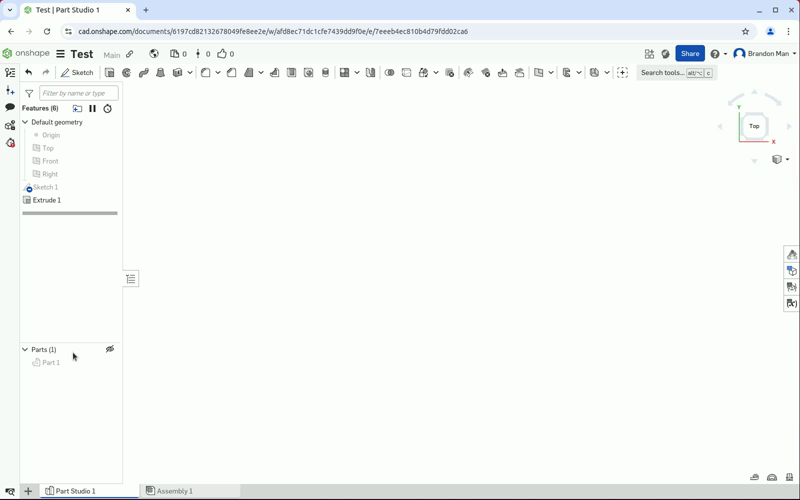
key(up)
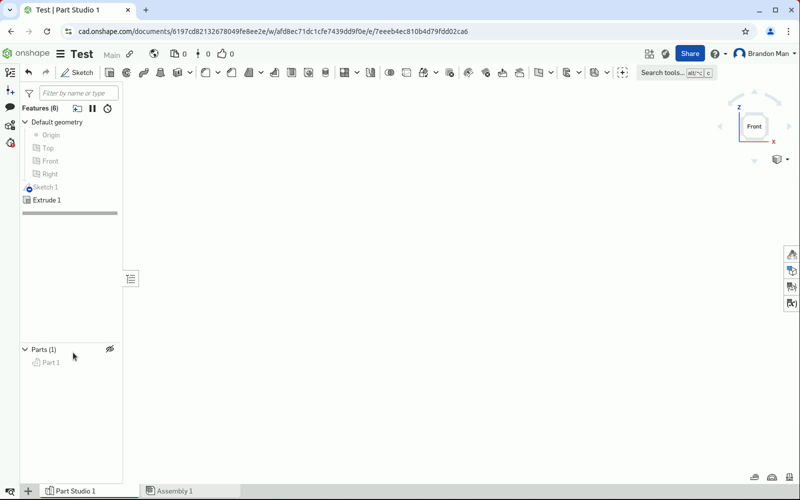
key_up(shift)
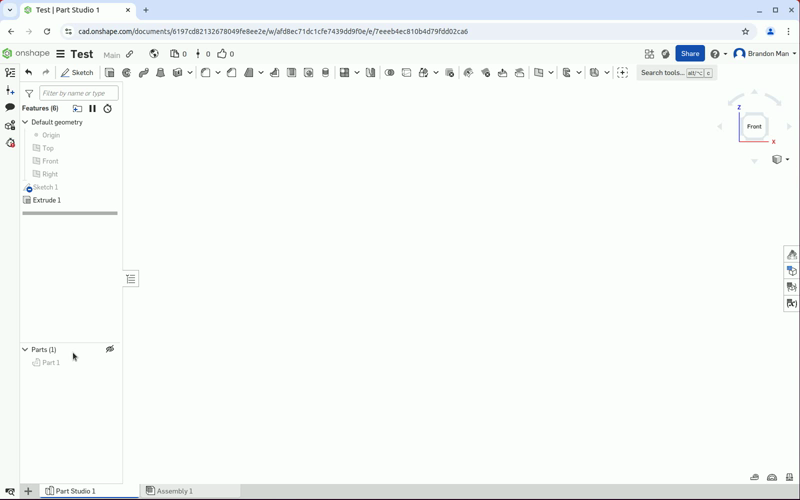
key(space)
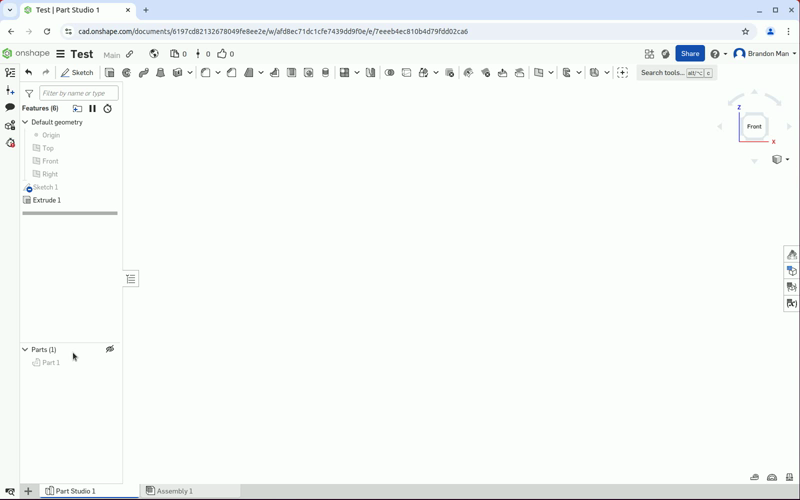
key_down(shift)
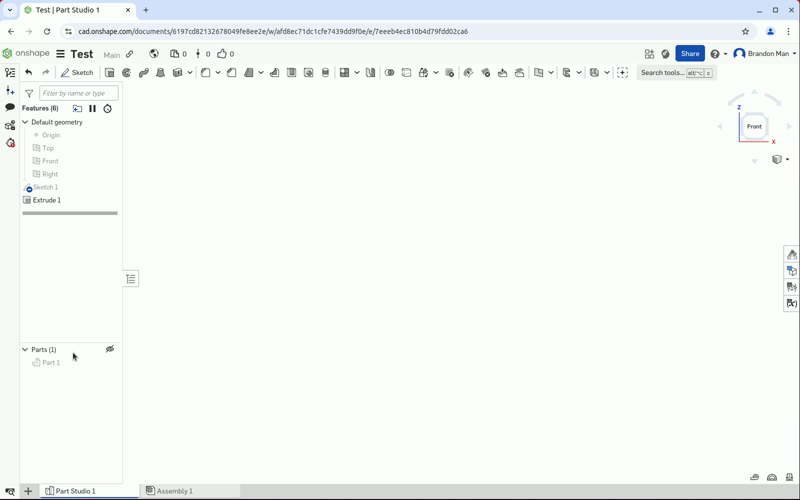
key(left)
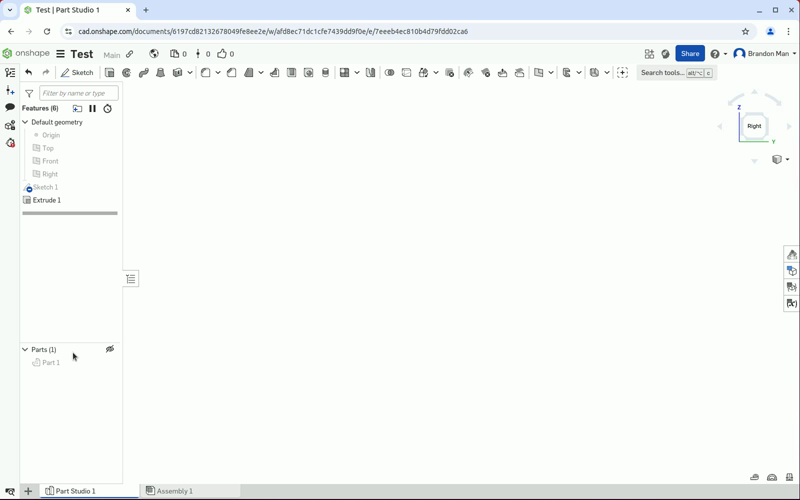
key_up(shift)
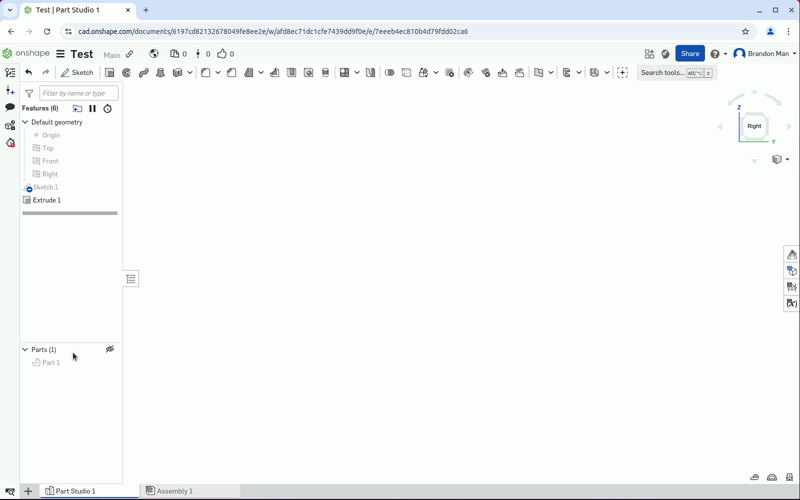
mouse_move(73, 352)
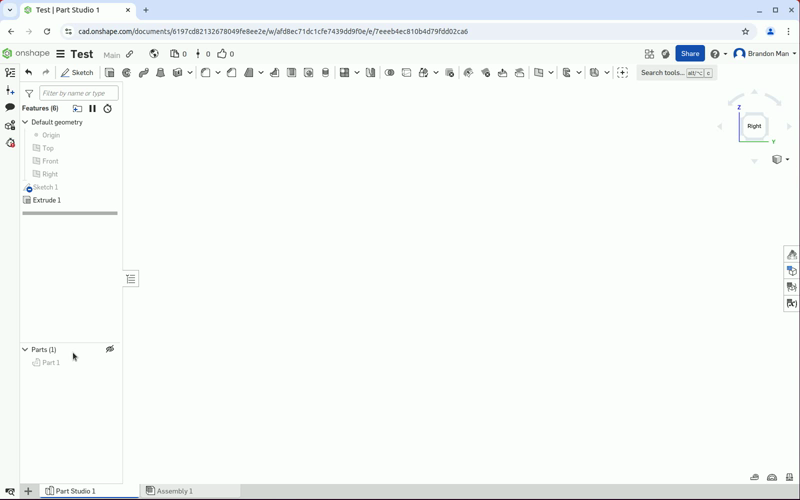
key(shift+y)
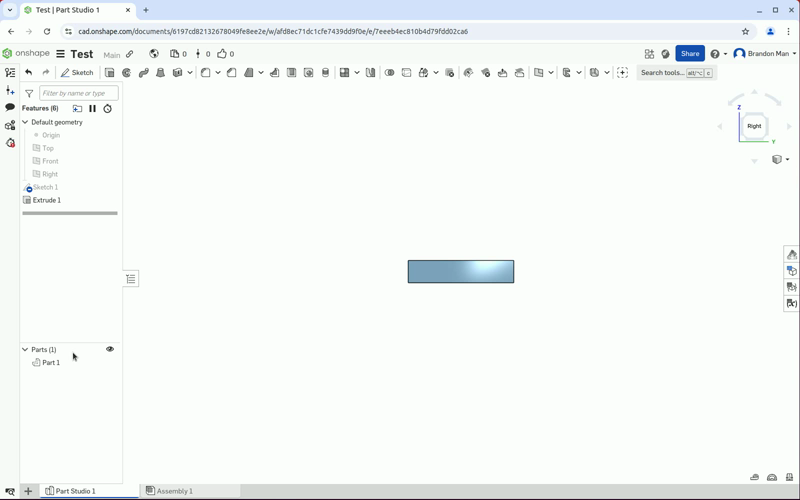
mouse_move(541, 75)
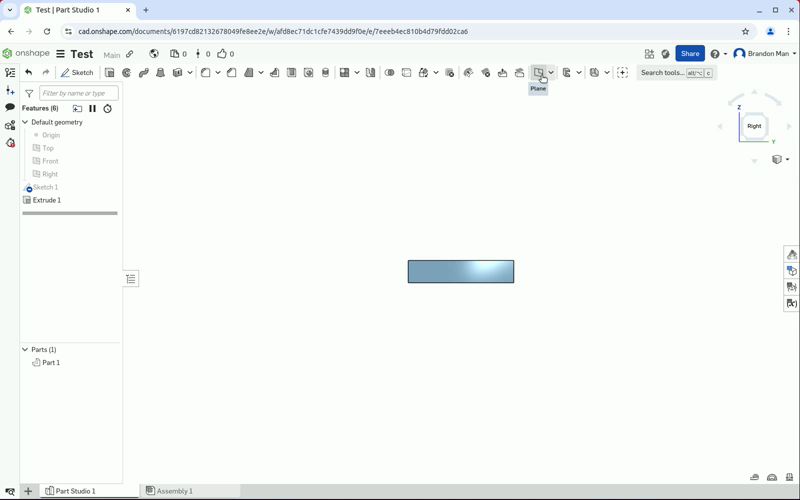
click(541, 75)
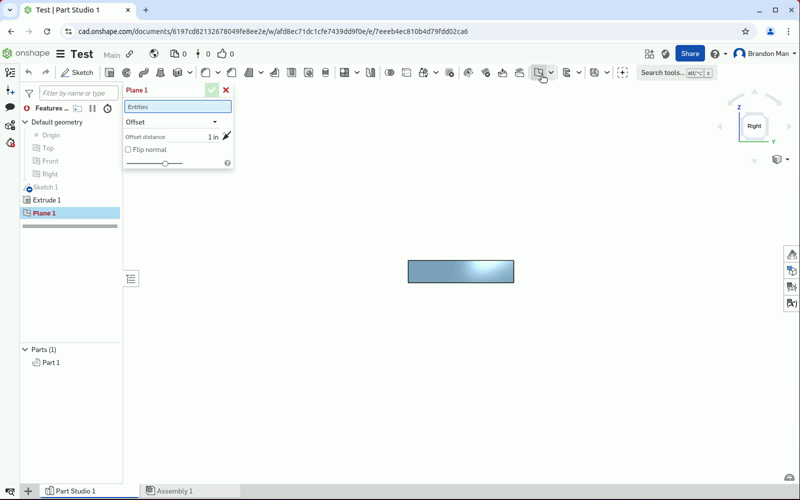
mouse_move(73, 176)
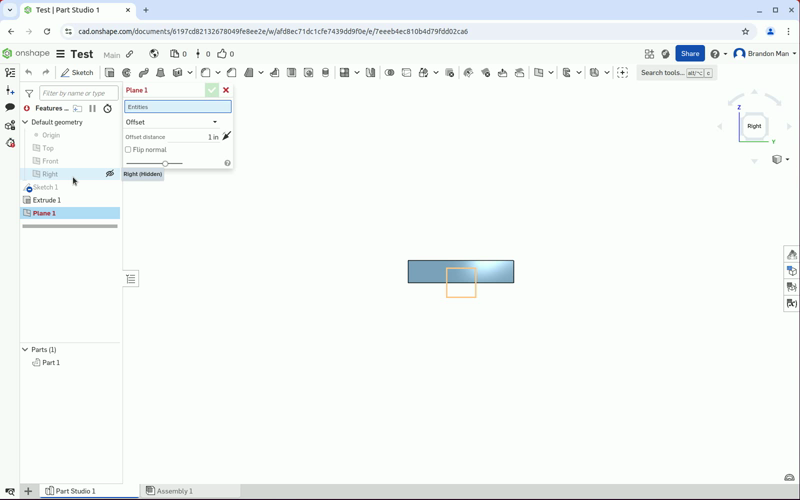
click(73, 176)
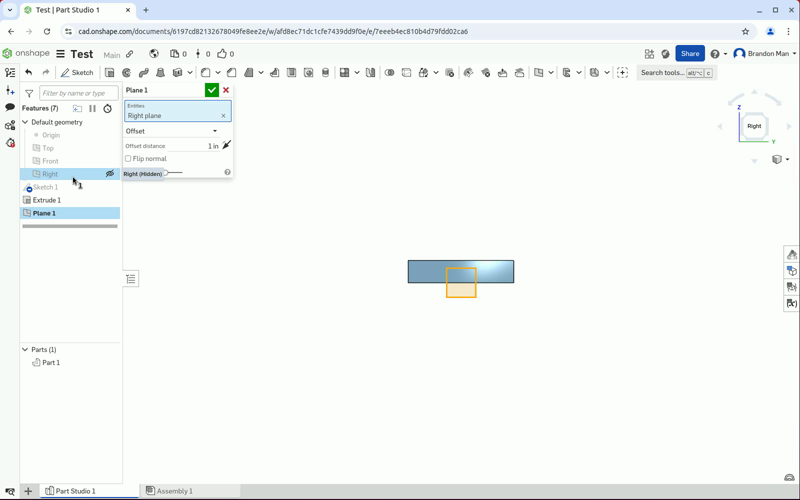
key(tab, 2)
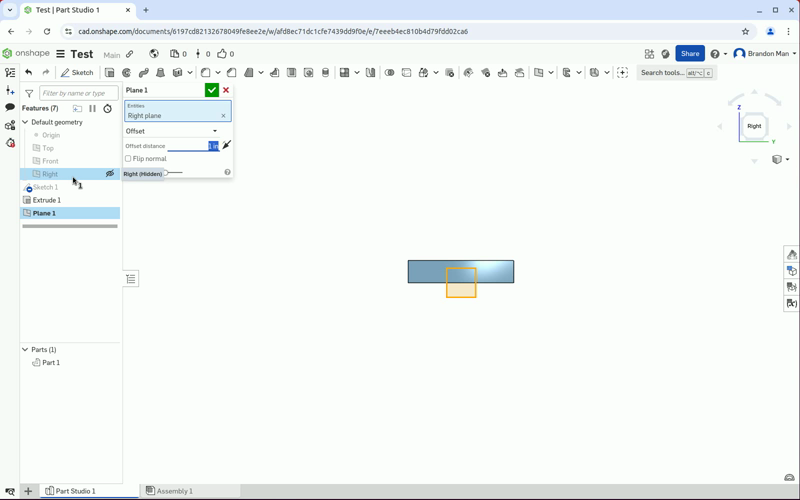
text(22.4)
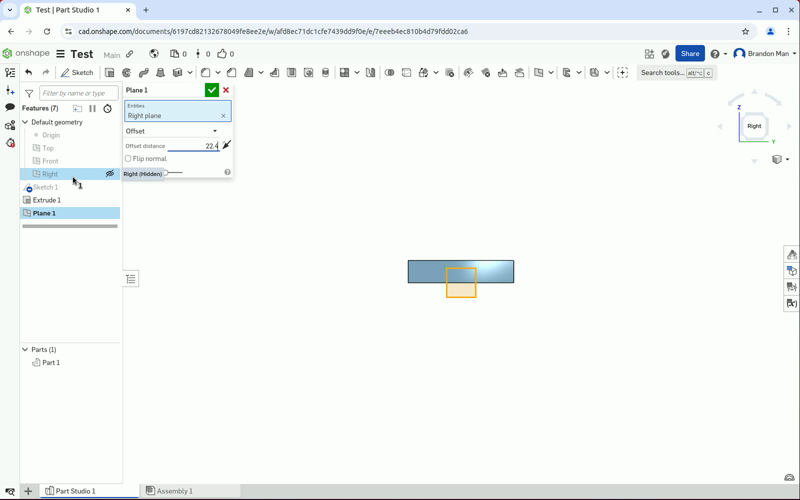
key(enter, 2)
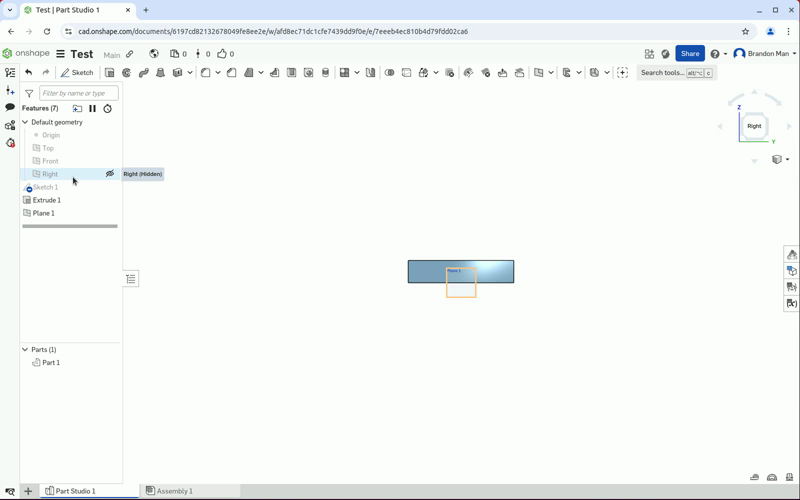
key(shift+s)
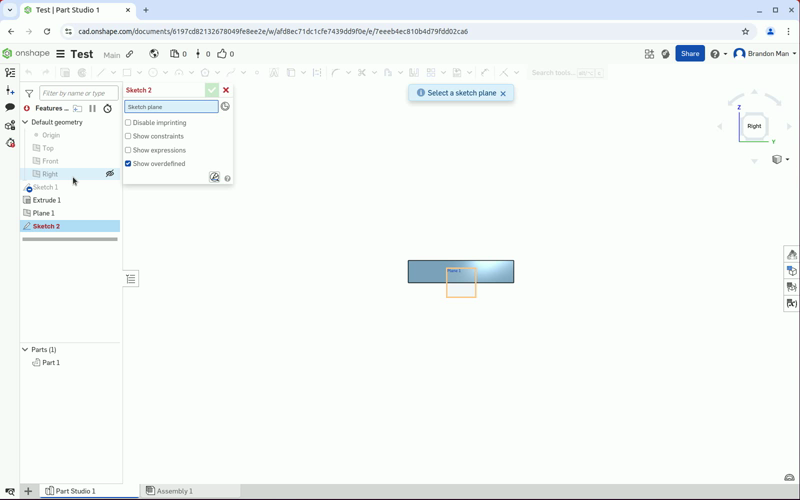
mouse_move(73, 215)
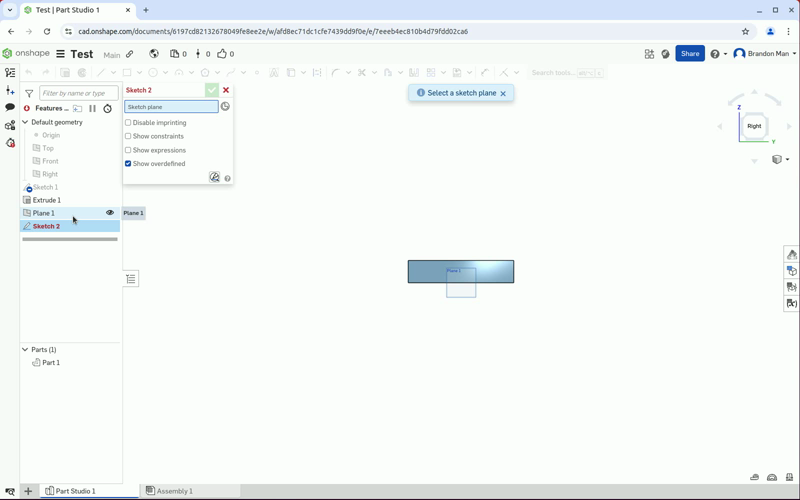
click(73, 215)
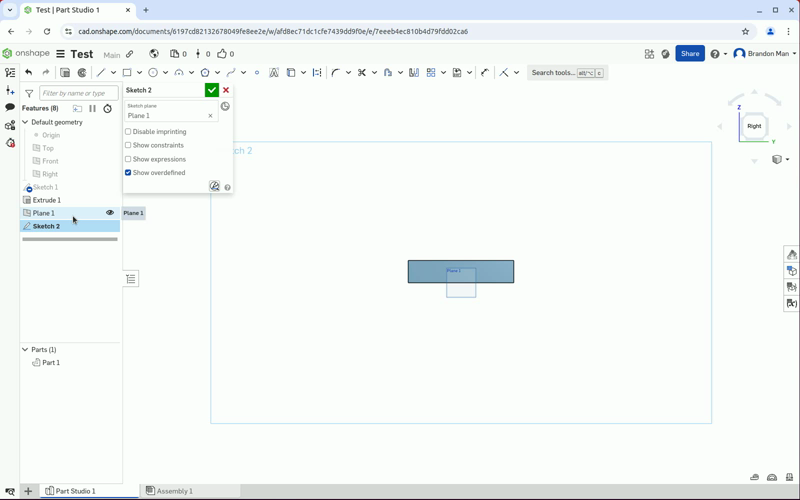
mouse_move(73, 352)
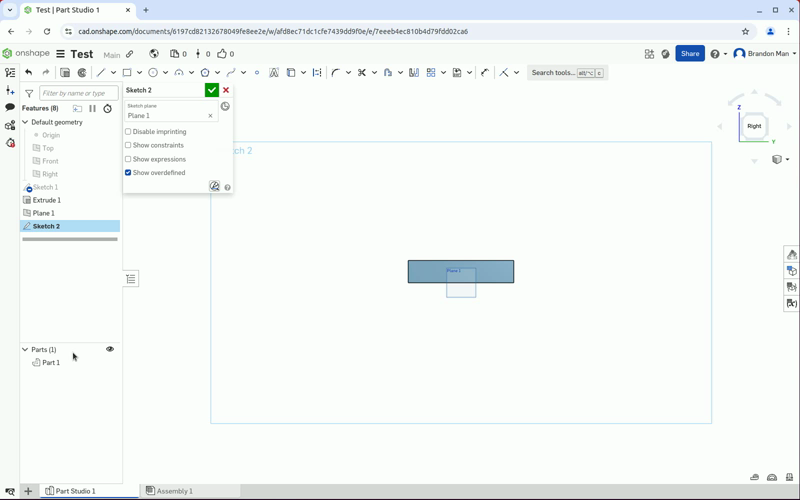
key(y)
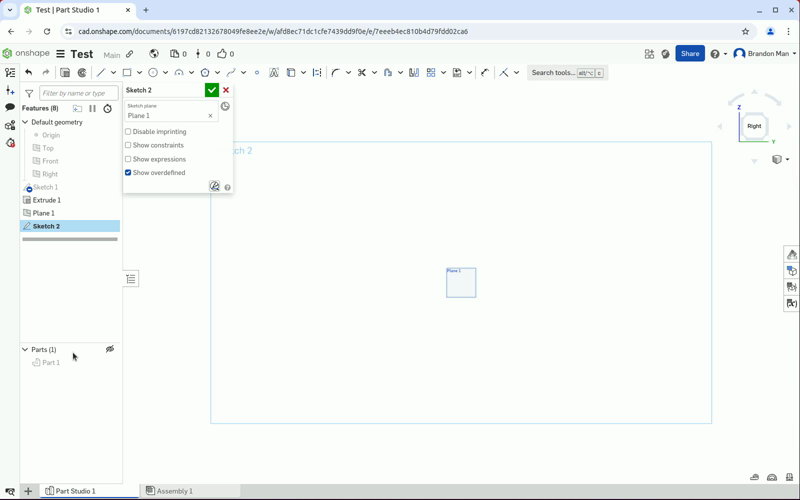
key(l)
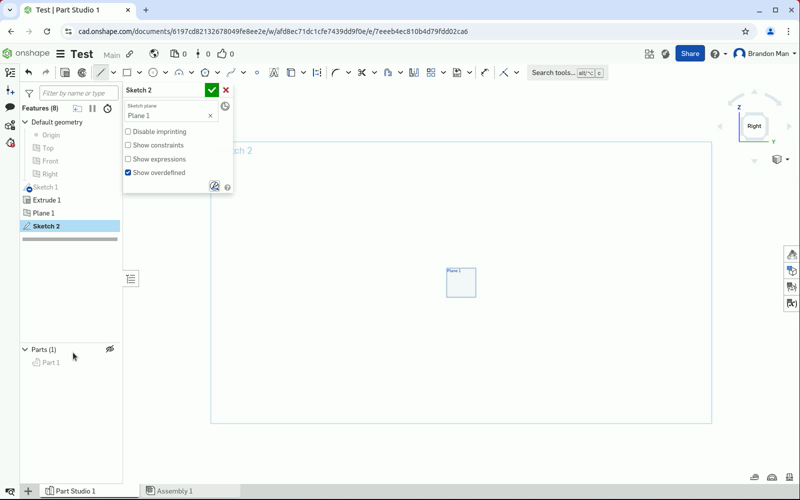
key_down(shift)
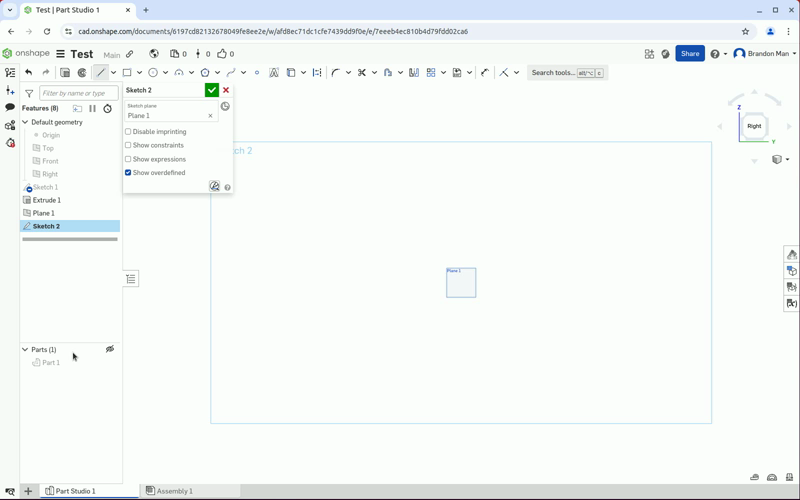
mouse_move(407, 282)
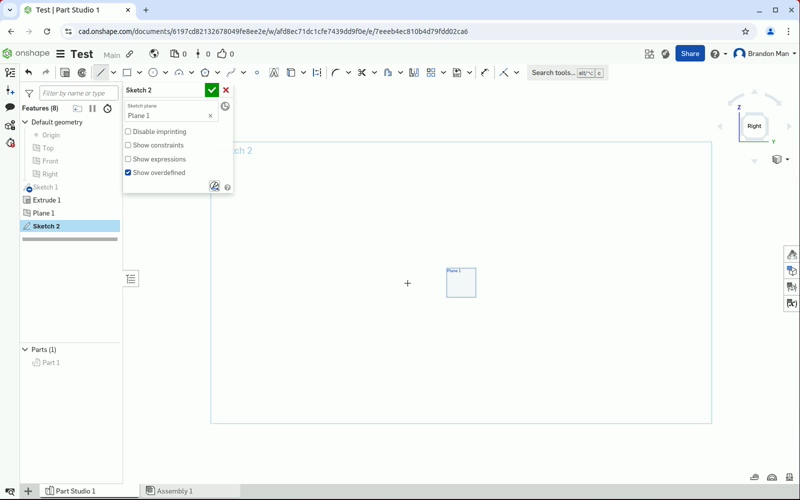
click(407, 282)
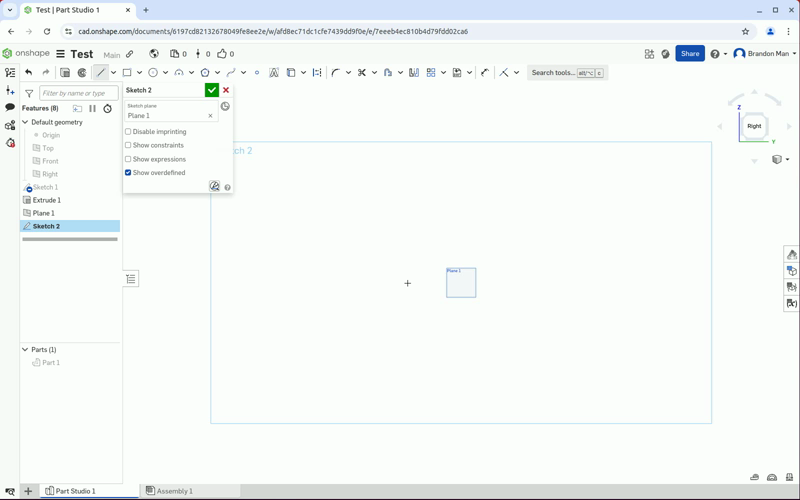
key_up(shift)
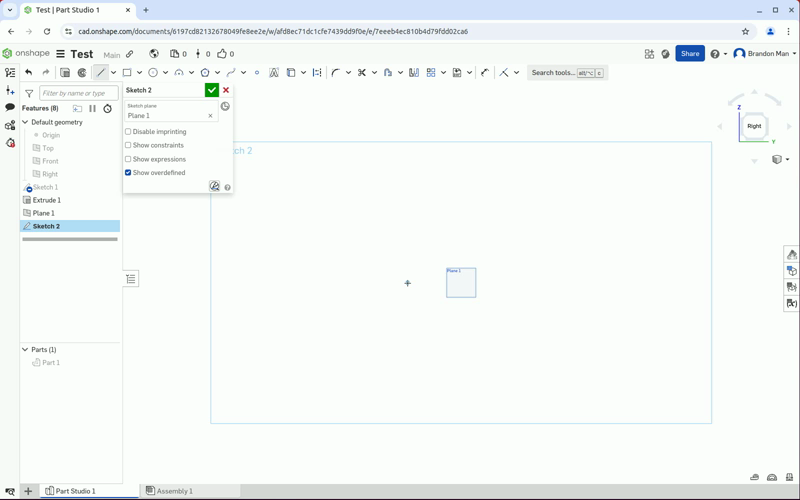
key_down(shift)
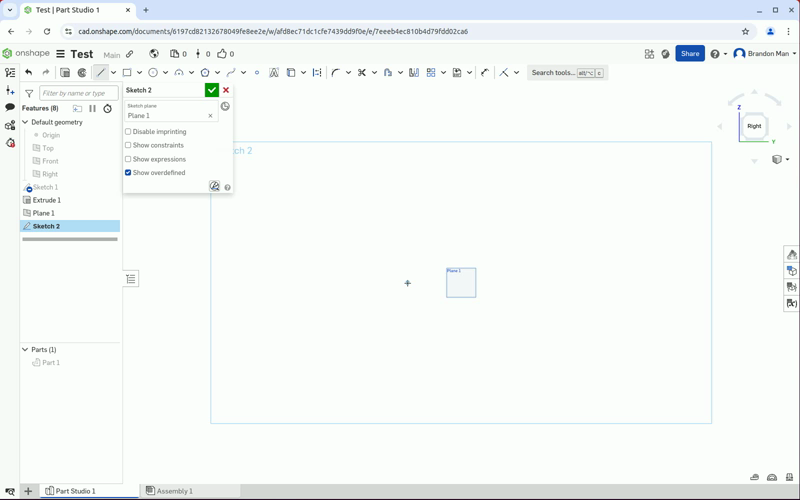
mouse_move(513, 282)
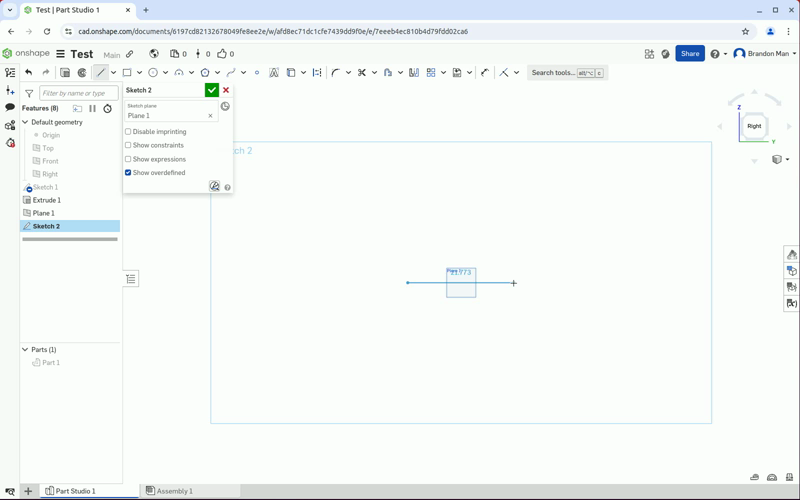
click(513, 282)
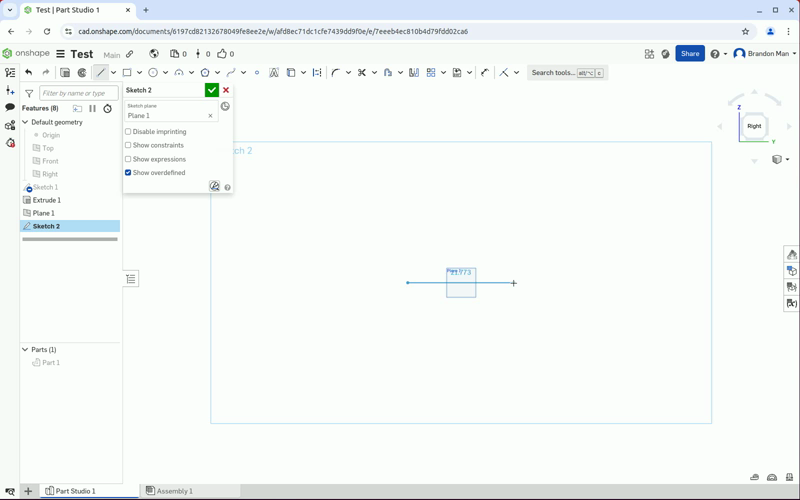
key_up(shift)
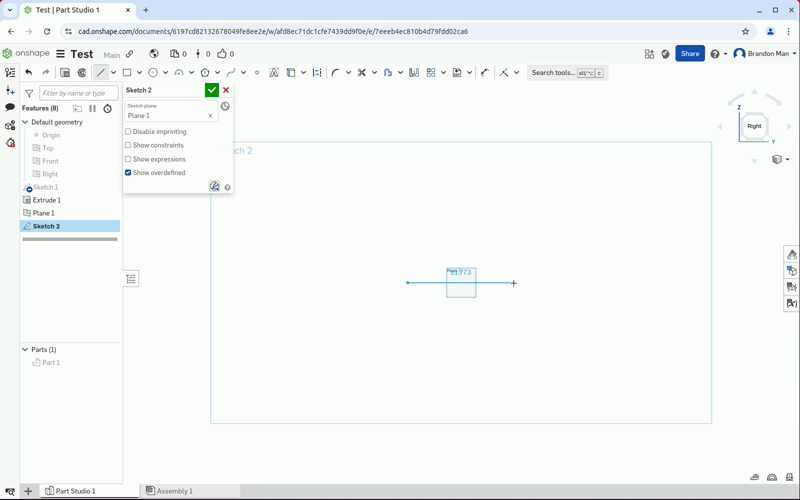
key_down(shift)
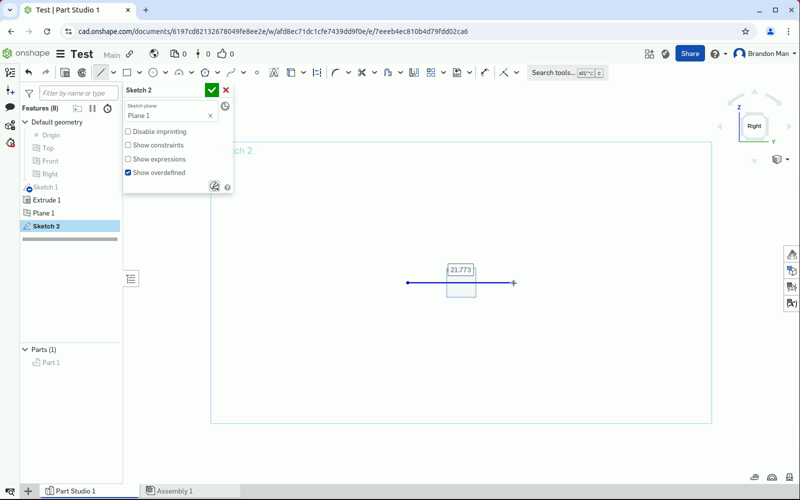
mouse_move(543, 282)
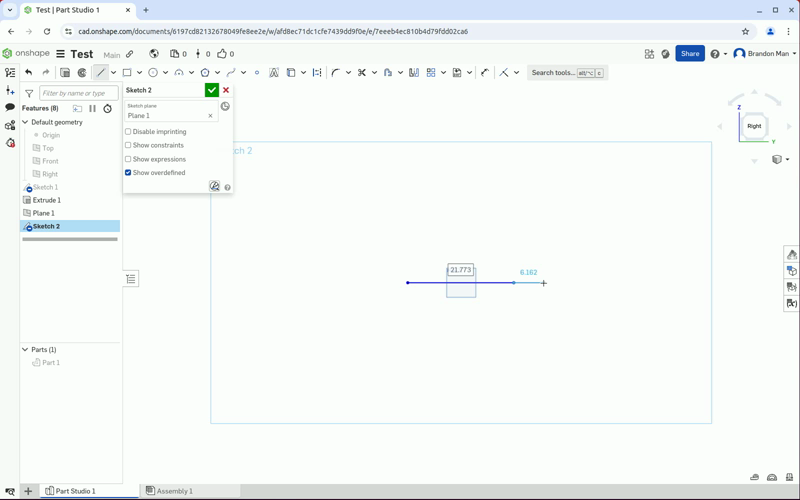
mouse_move(513, 260)
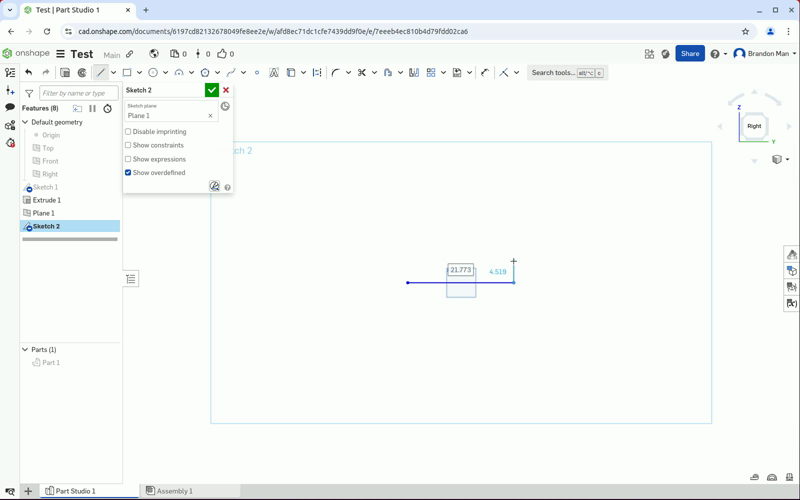
click(513, 260)
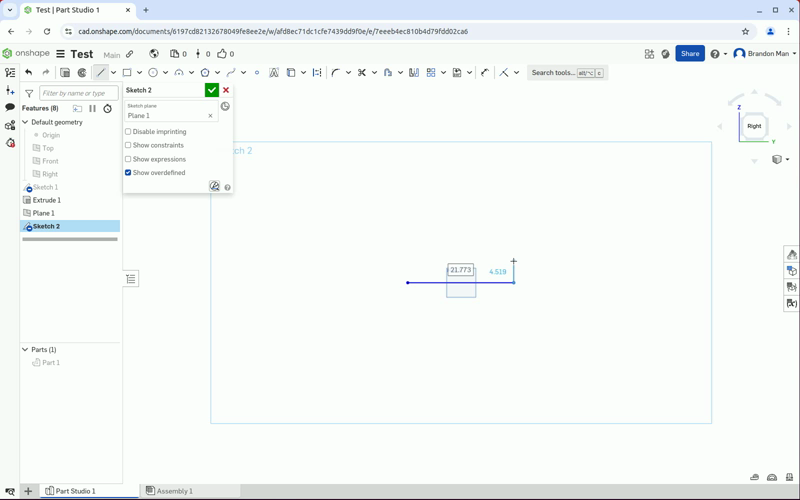
key_up(shift)
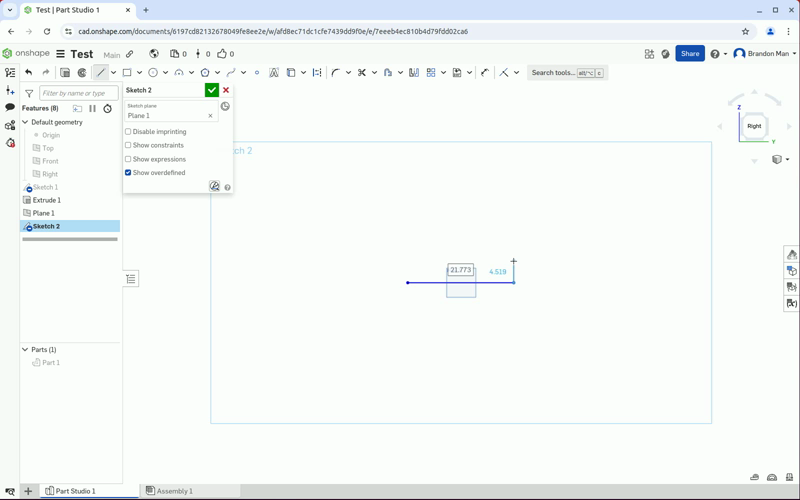
key_down(shift)
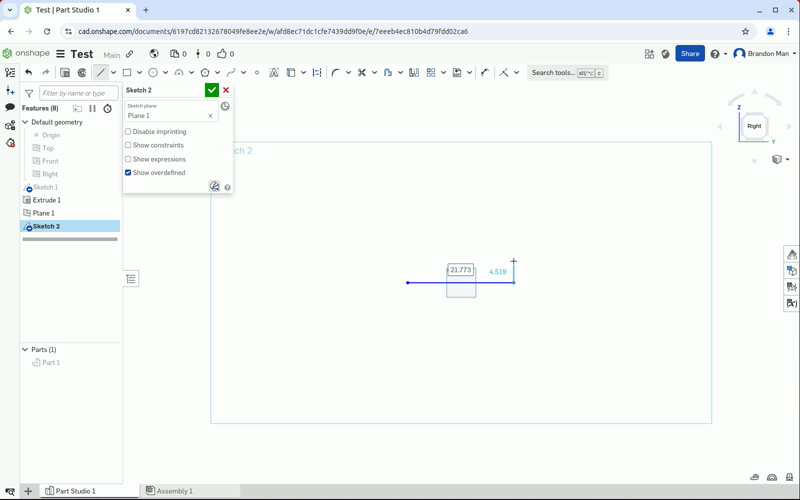
mouse_move(407, 260)
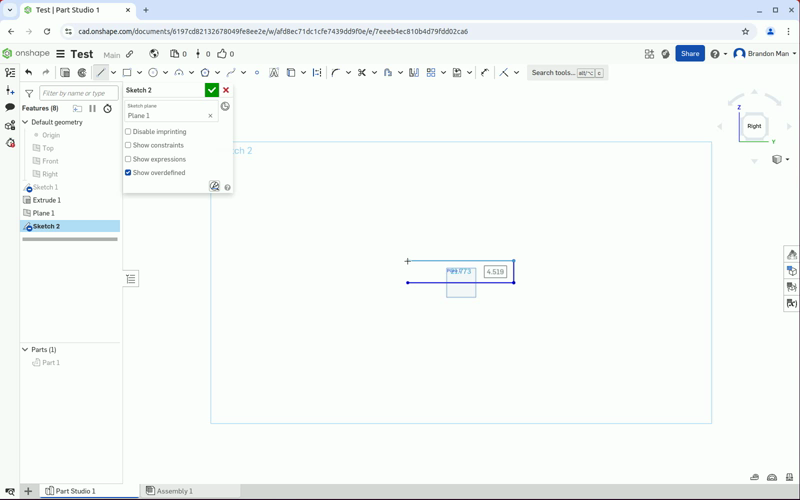
click(407, 260)
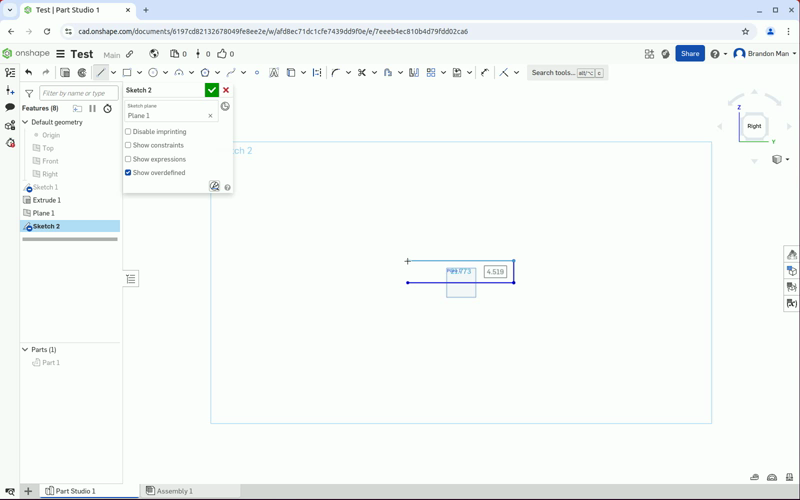
key_up(shift)
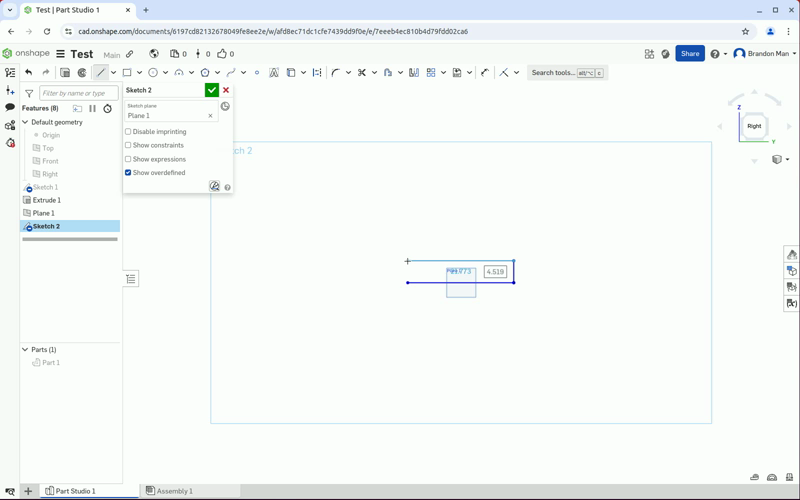
mouse_move(437, 260)
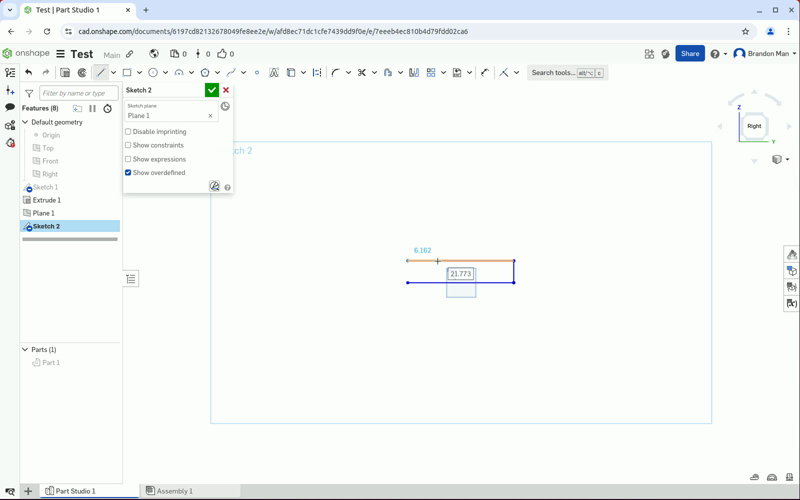
key_down(shift)
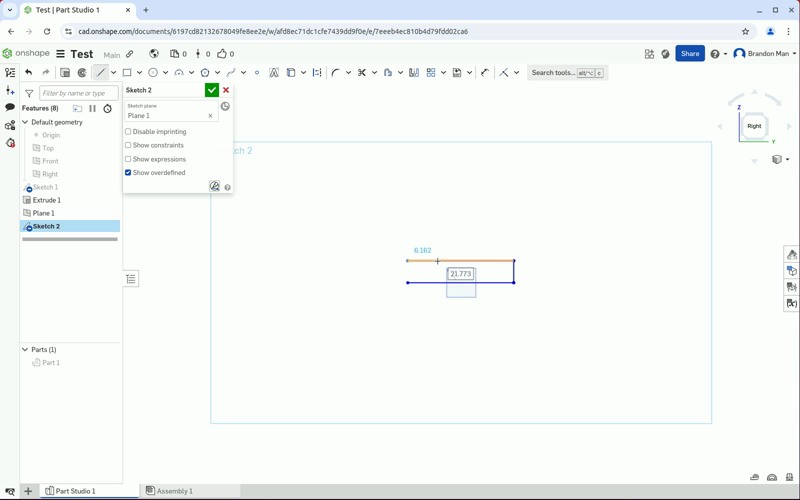
mouse_move(407, 282)
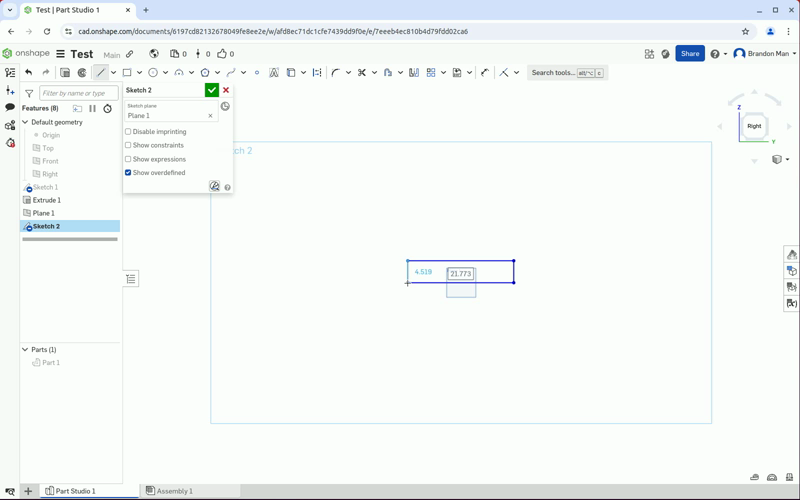
key_up(shift)
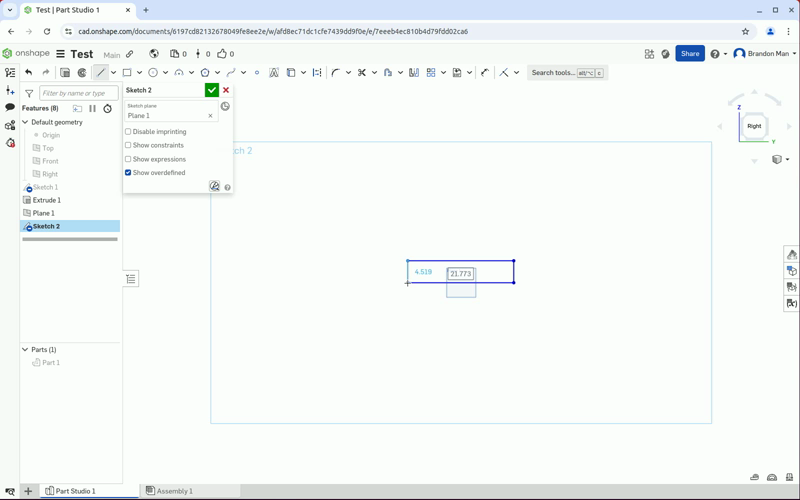
click(407, 282)
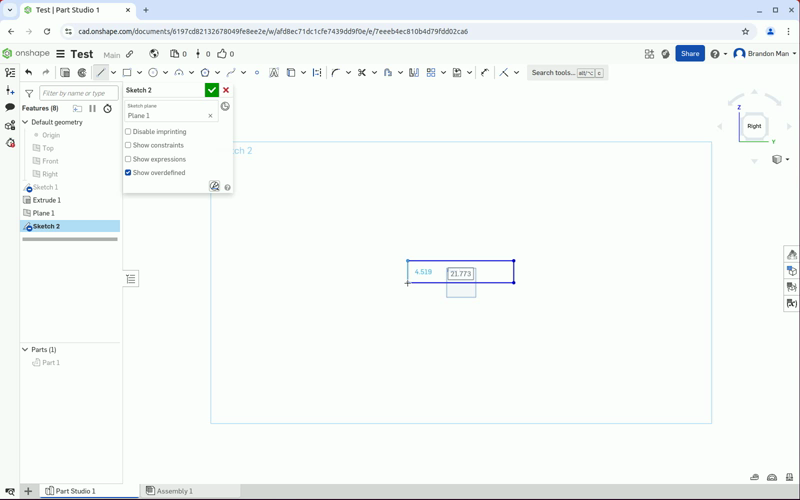
key(esc)
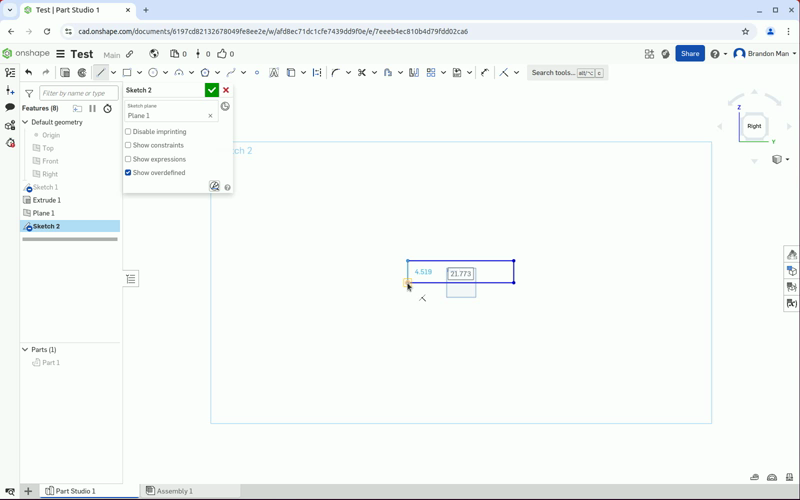
mouse_move(499, 269)
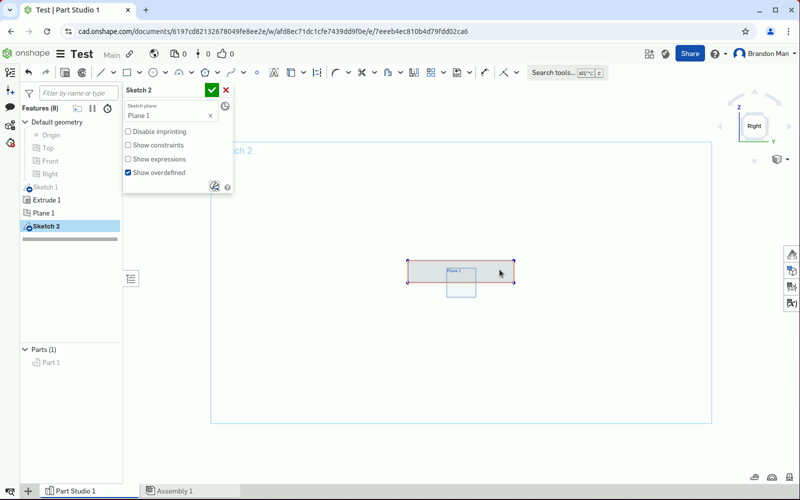
click(499, 269)
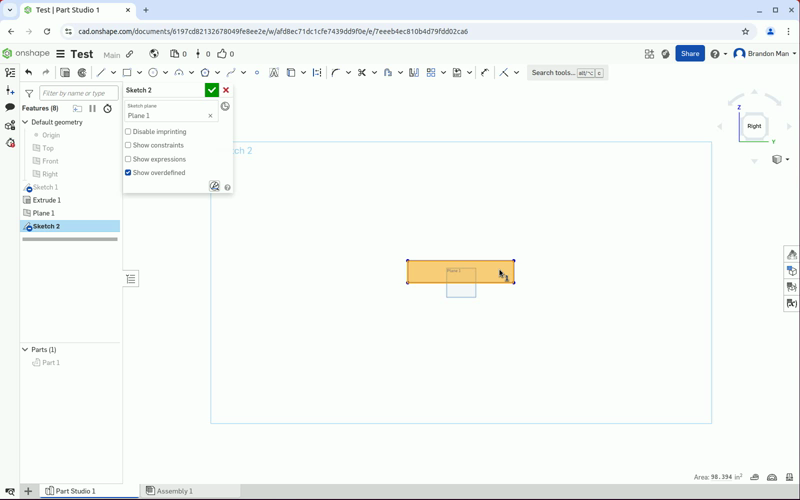
mouse_move(73, 352)
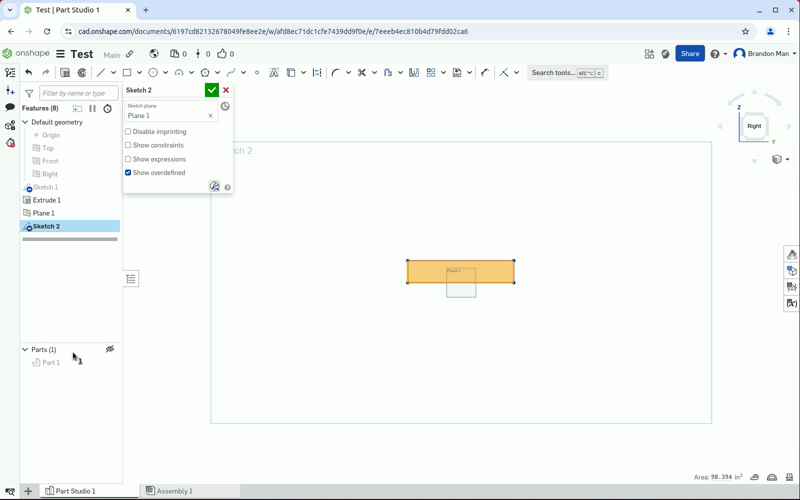
key(shift+y)
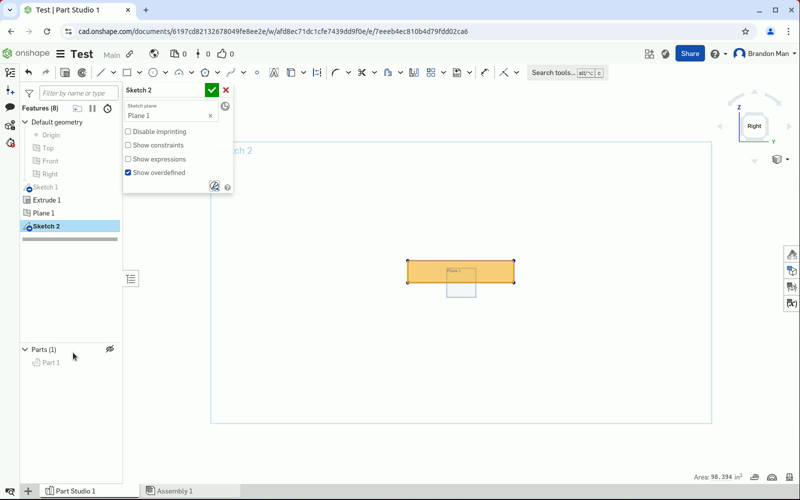
key(shift+e)
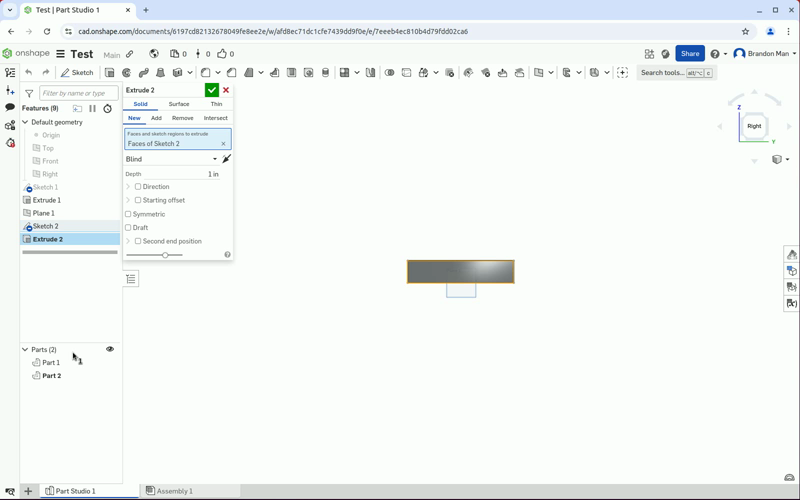
mouse_move(143, 106)
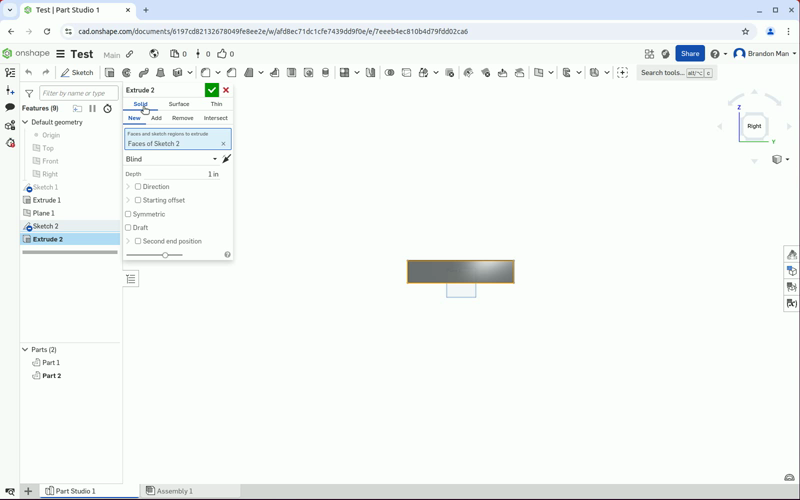
click(143, 106)
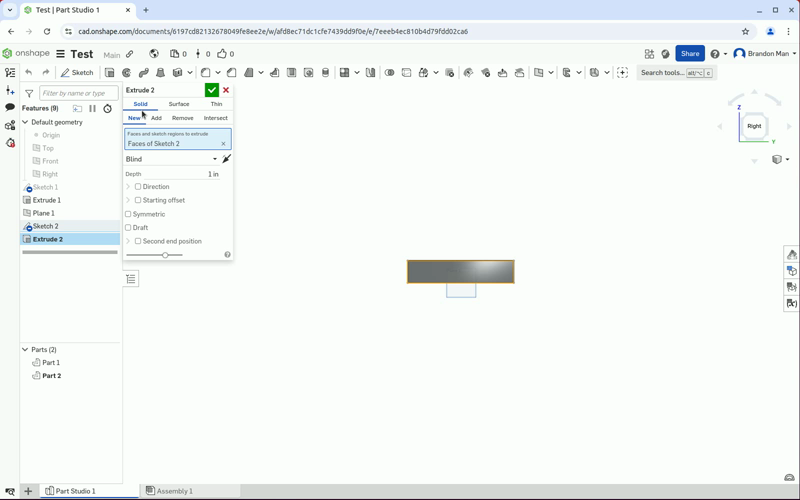
mouse_move(137, 120)
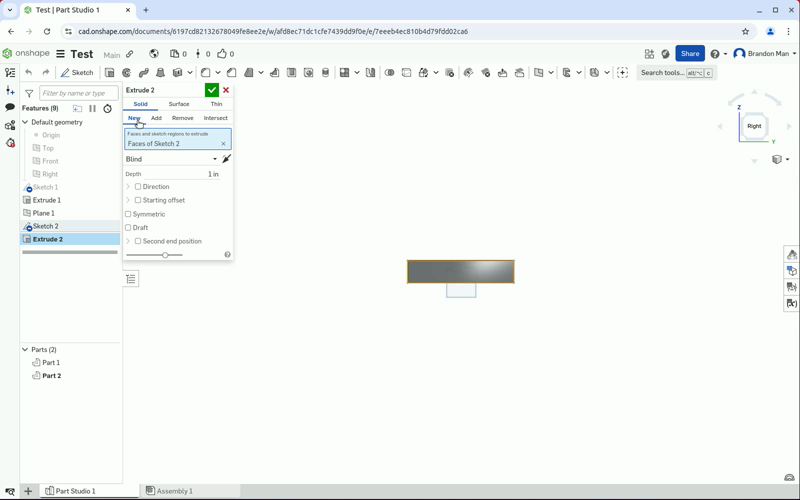
click(137, 120)
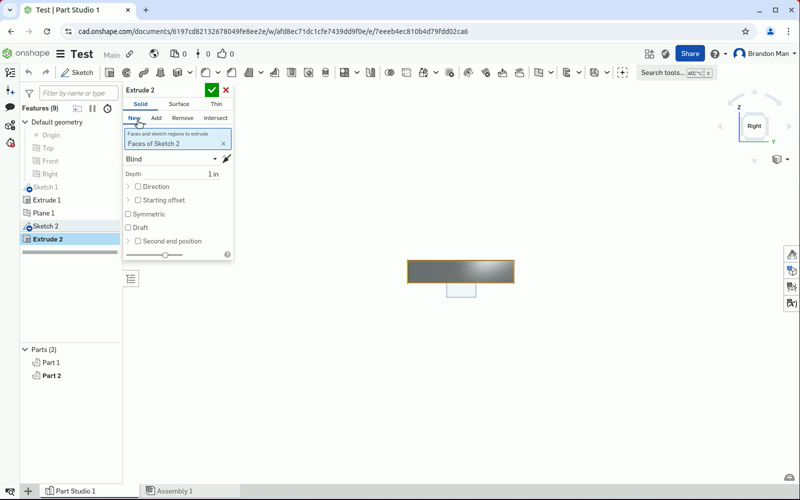
key(tab, 4)
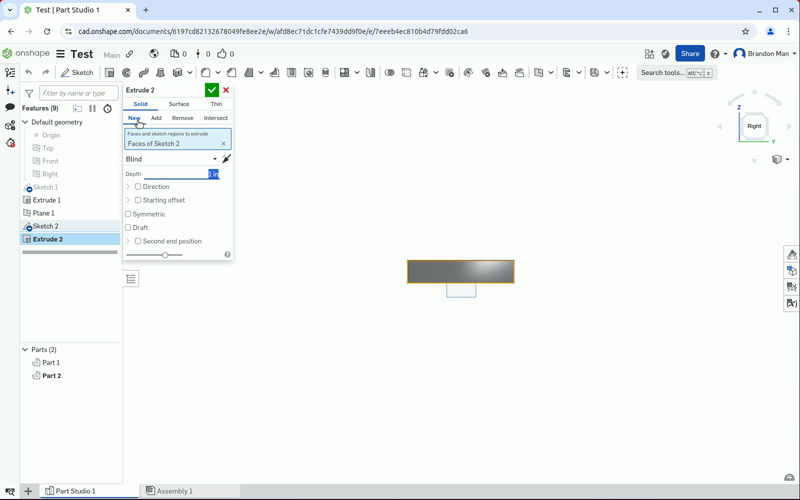
text(0.722)
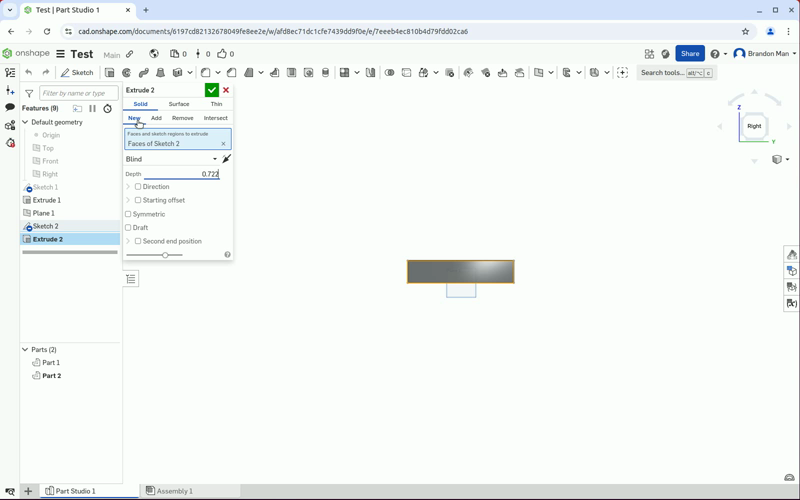
key(enter)
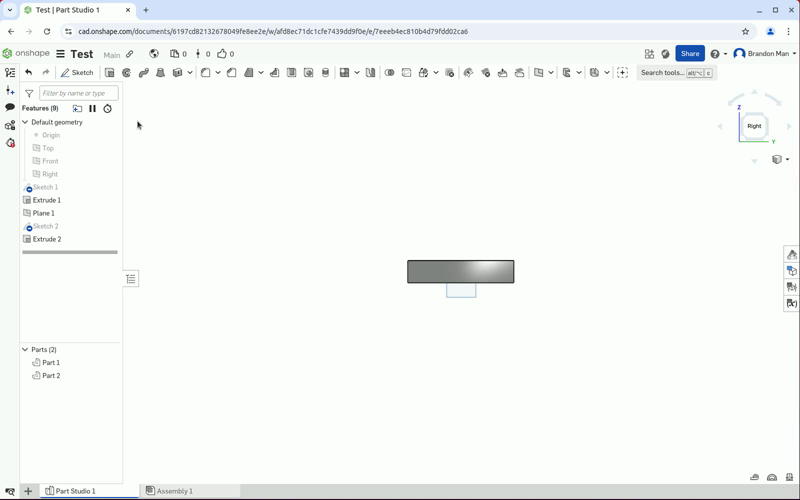
key(shift+h)
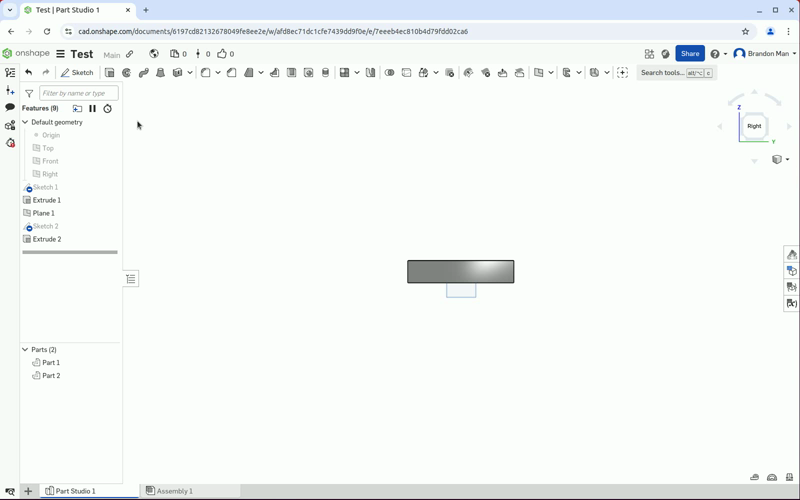
key(shift+h)
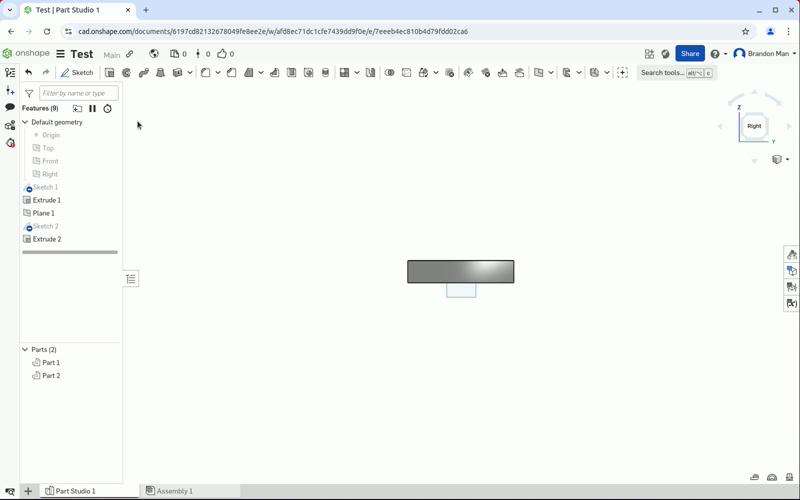
mouse_move(73, 189)
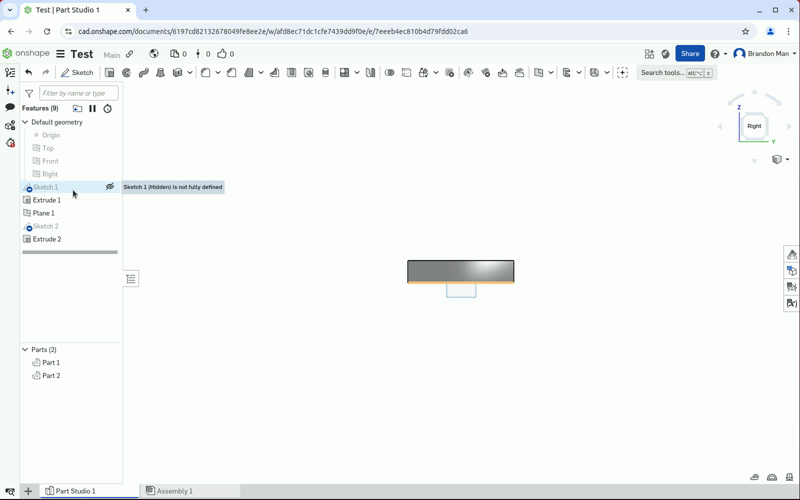
click(73, 189)
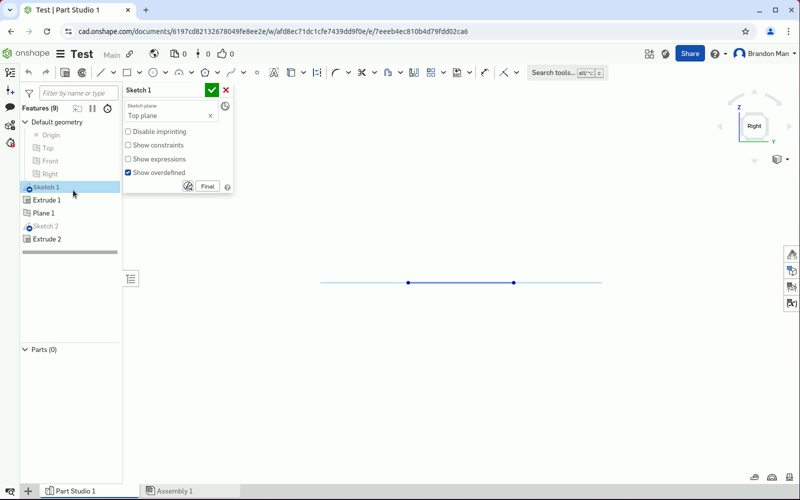
mouse_move(229, 92)
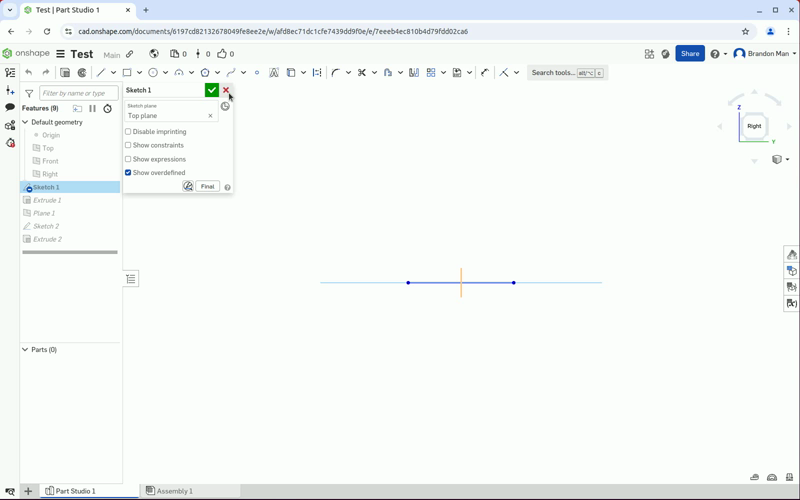
click(229, 92)
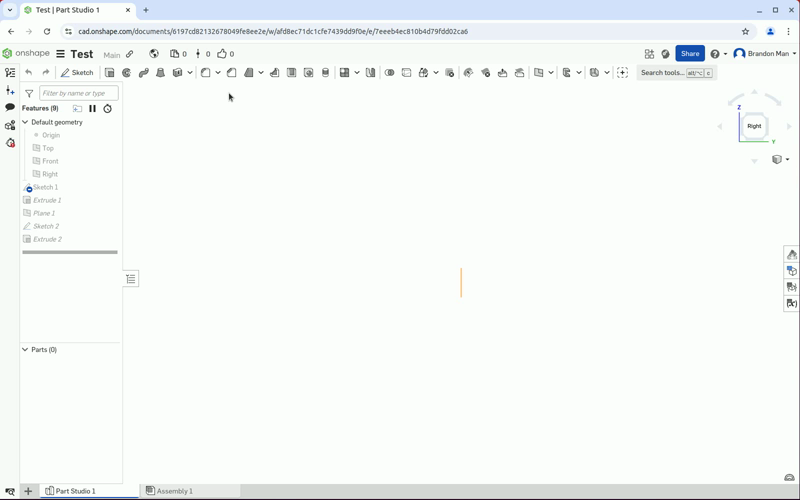
key(shift+s)
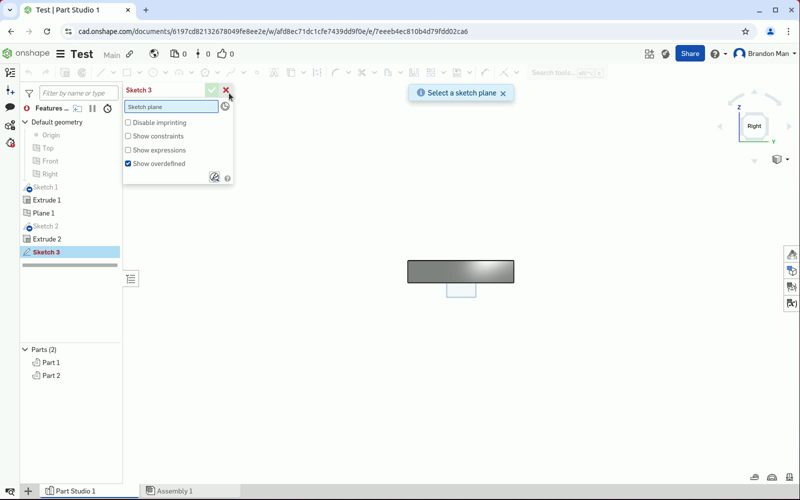
mouse_move(73, 215)
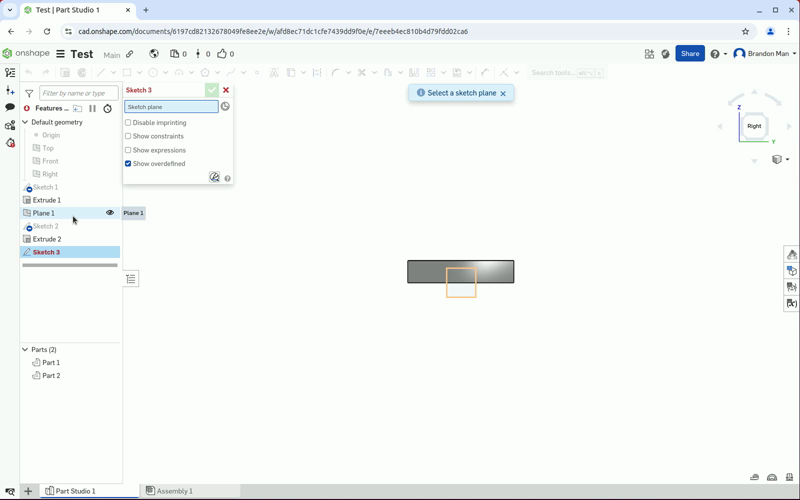
click(73, 215)
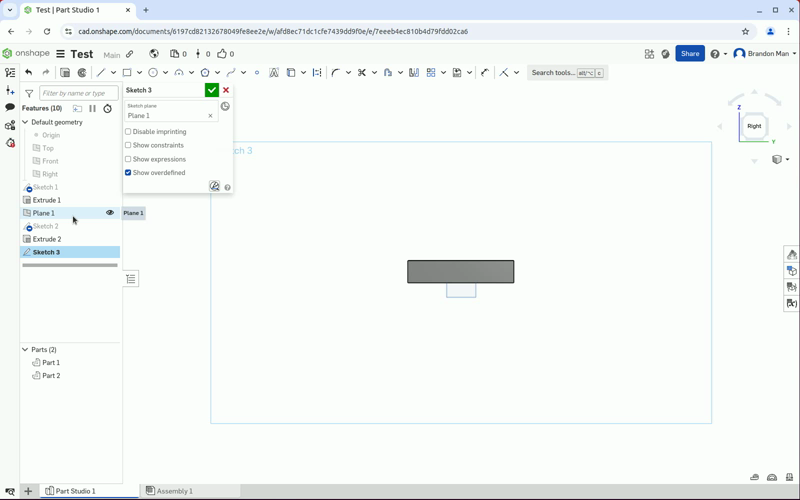
mouse_move(73, 352)
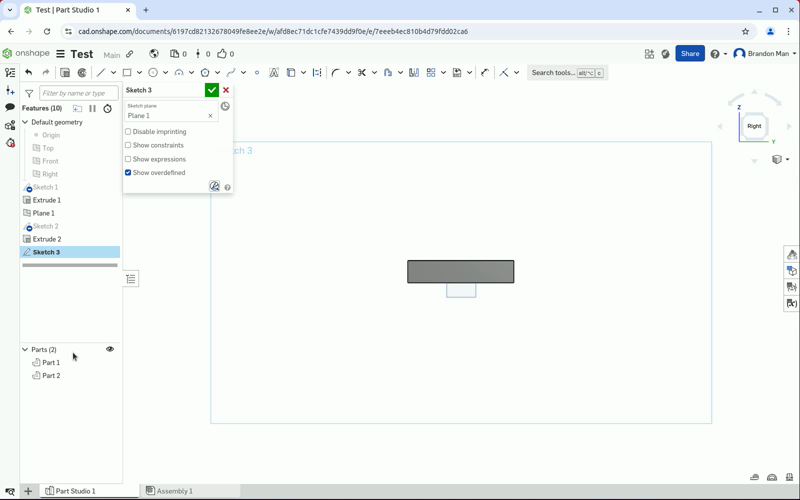
key(y)
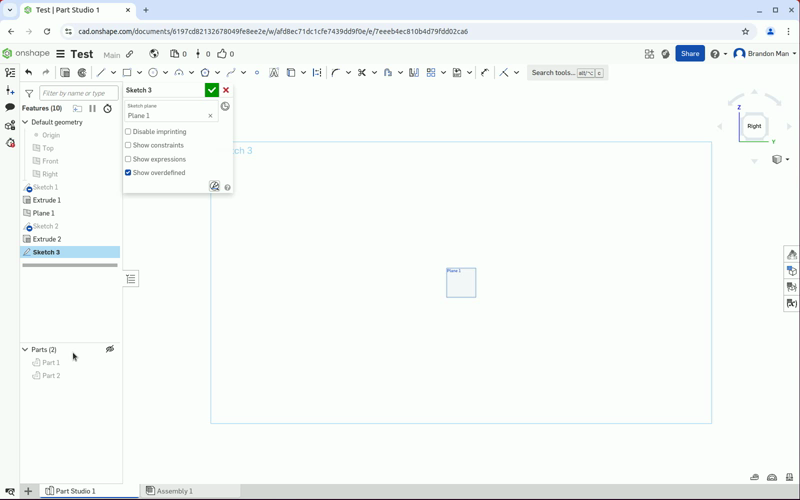
key(l)
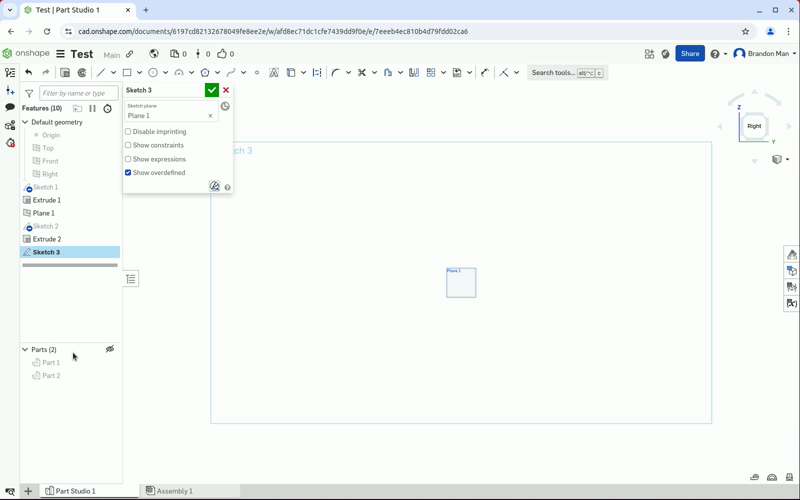
key_down(shift)
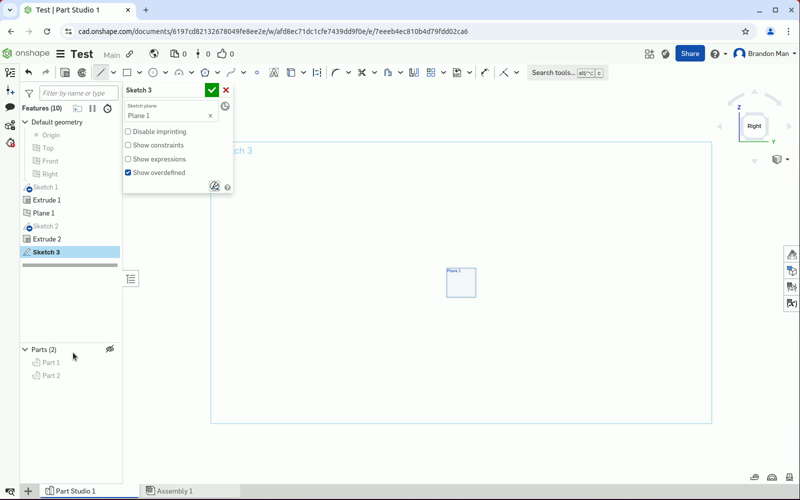
mouse_move(407, 260)
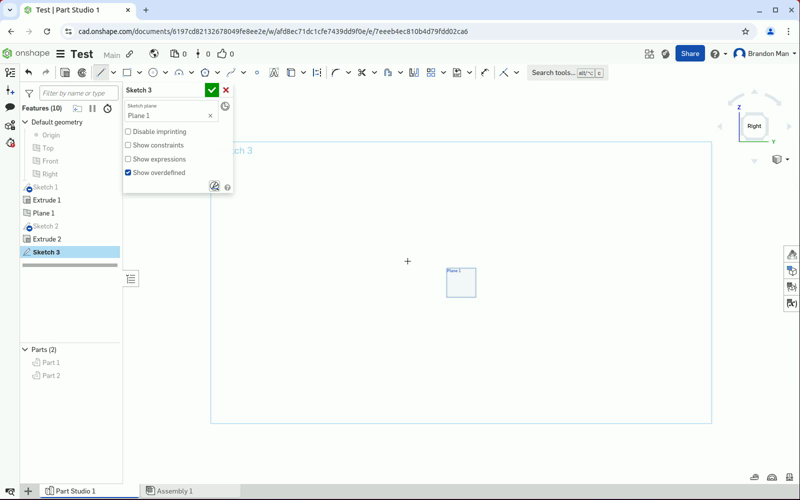
click(407, 260)
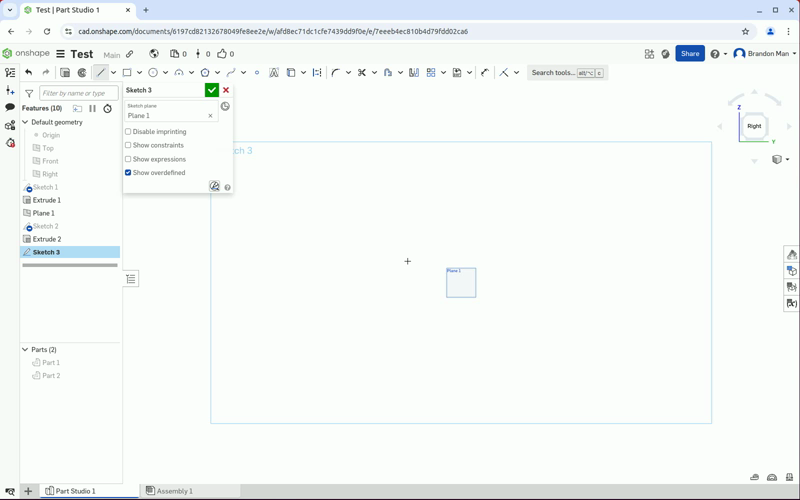
key_up(shift)
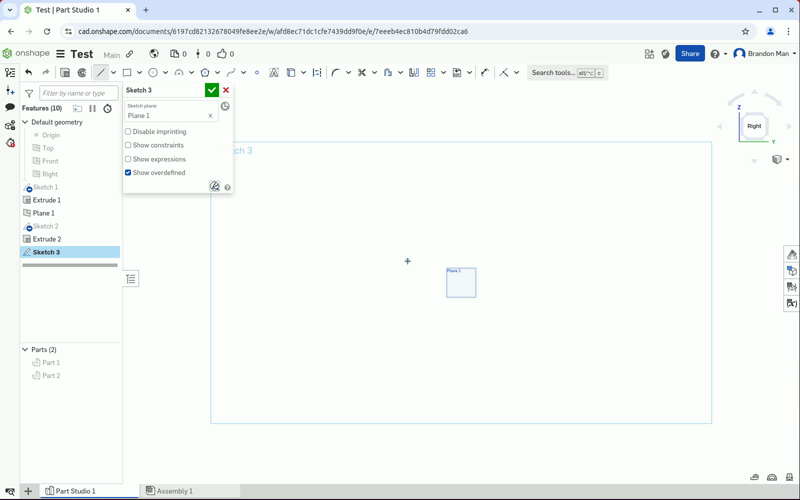
key_down(shift)
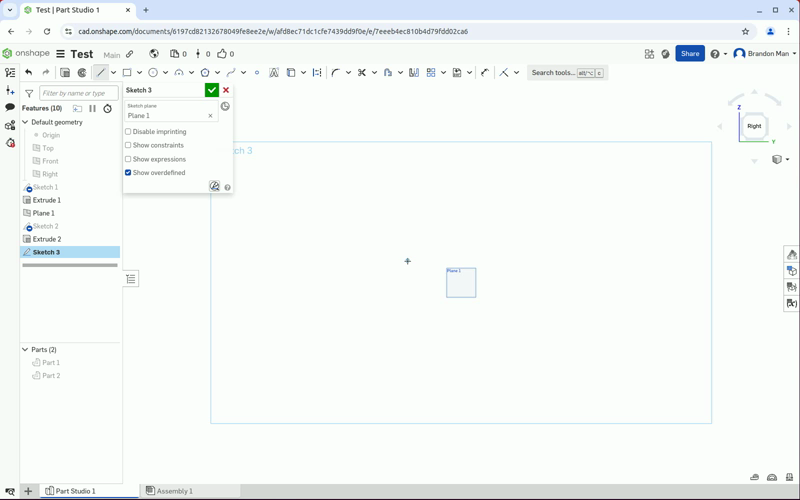
mouse_move(513, 260)
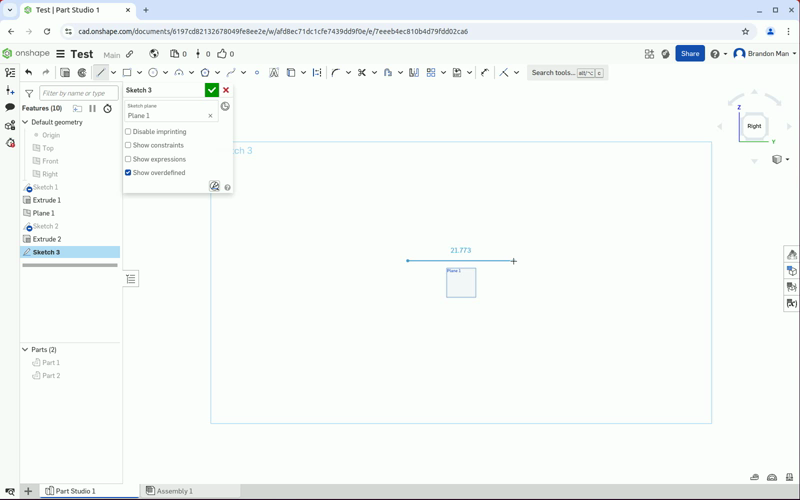
click(513, 260)
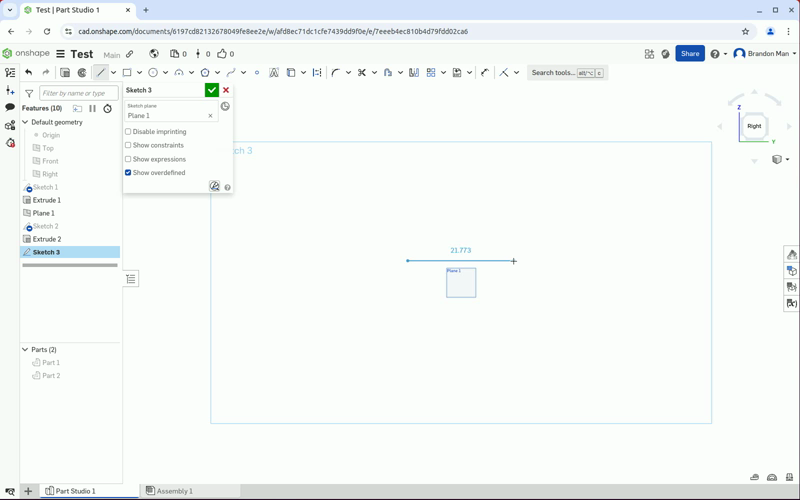
key_up(shift)
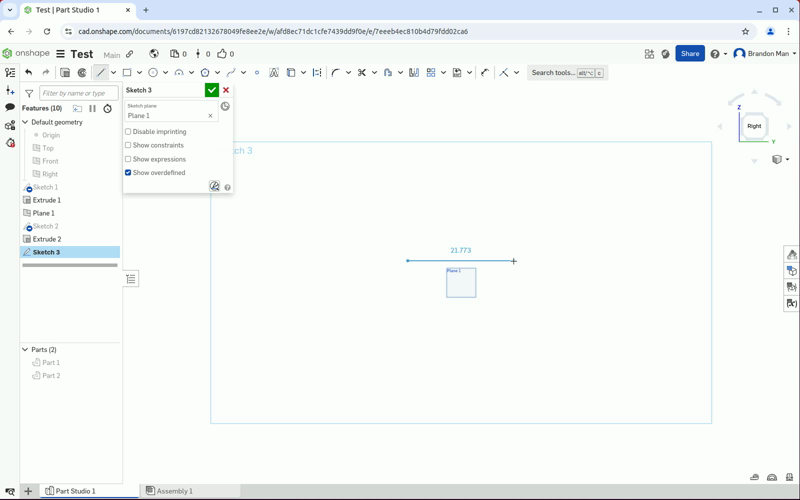
key_down(shift)
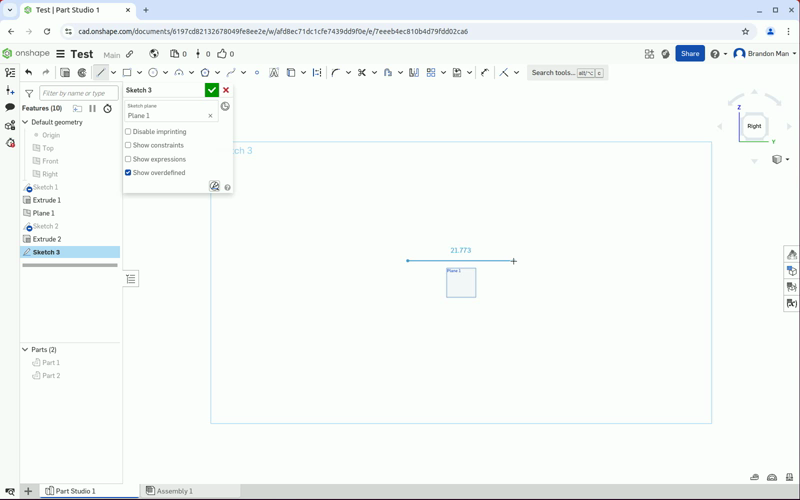
mouse_move(543, 260)
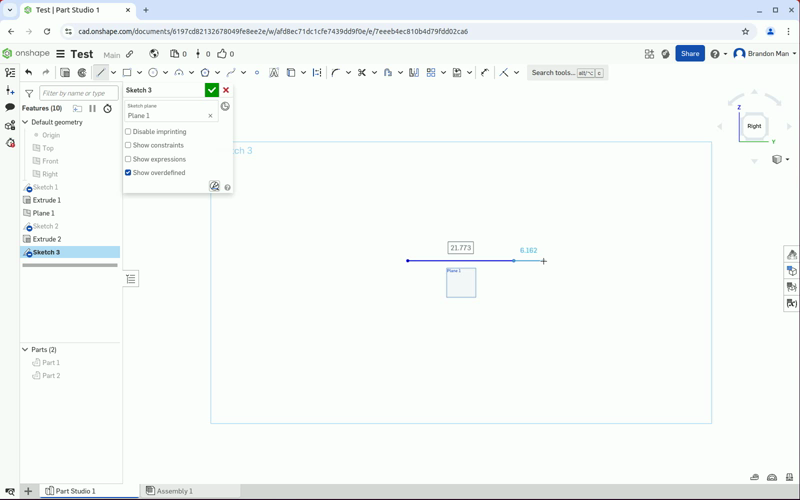
mouse_move(513, 257)
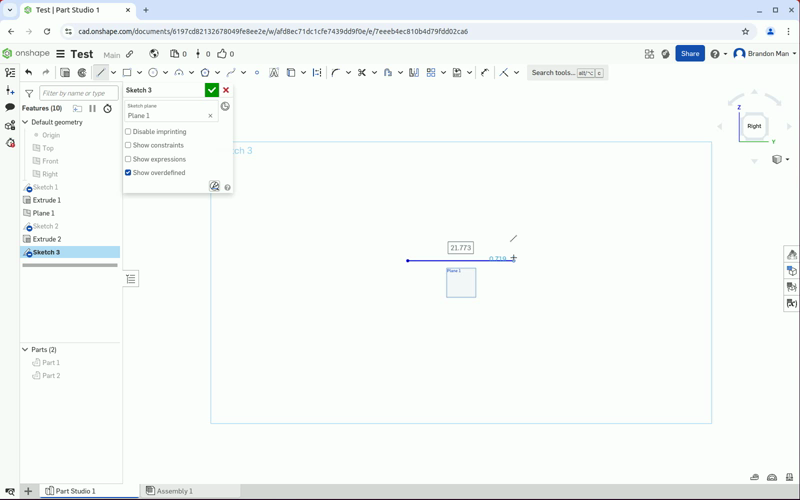
scroll(6)
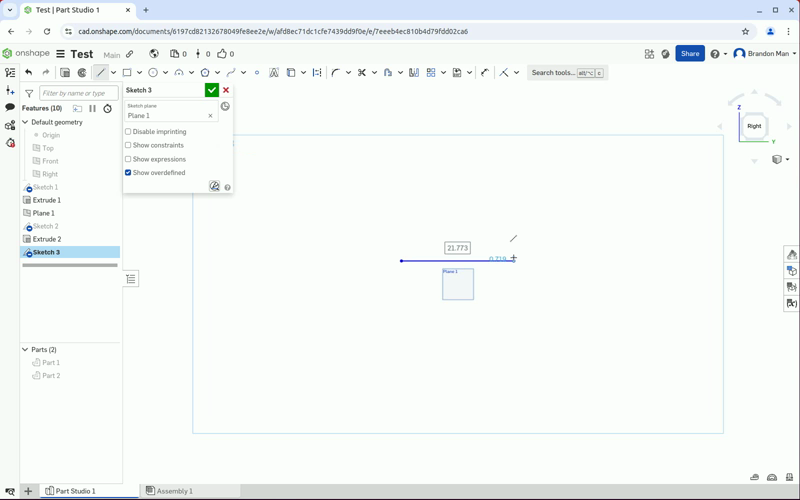
scroll(6)
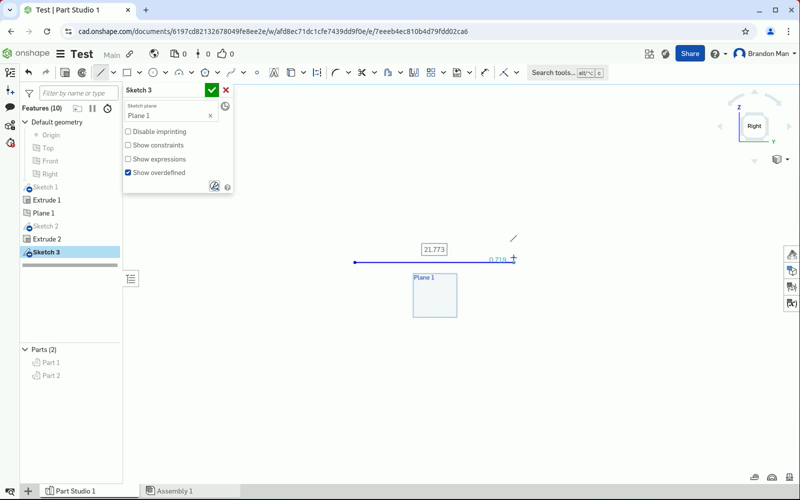
scroll(6)
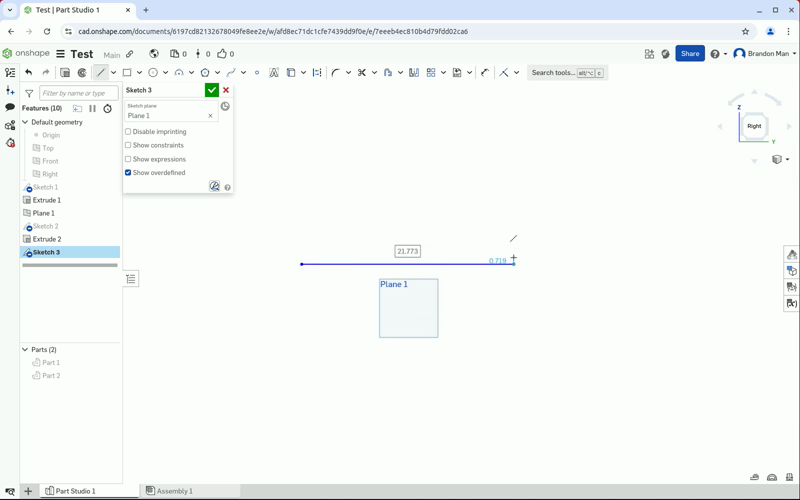
scroll(6)
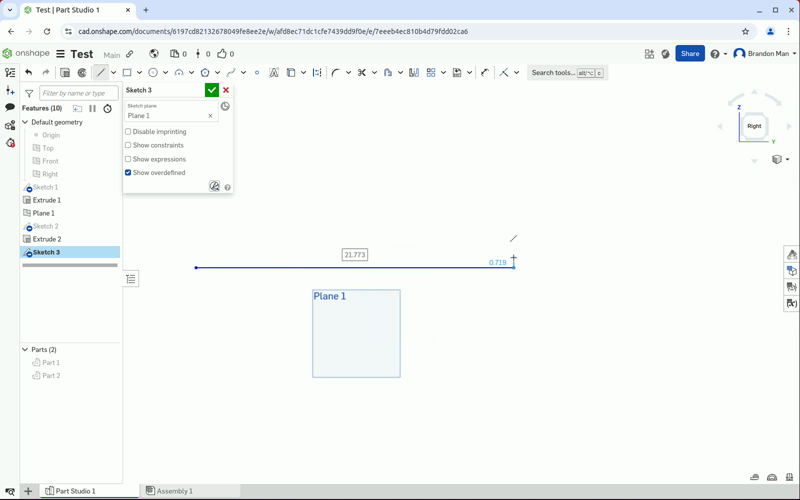
scroll(6)
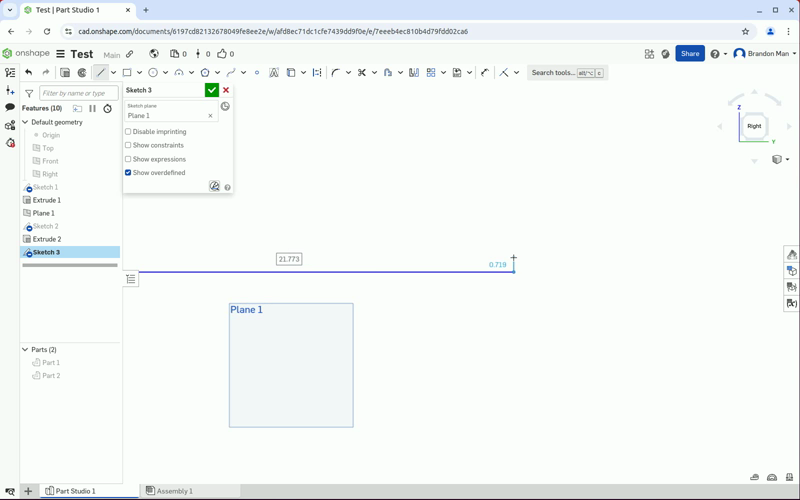
scroll(6)
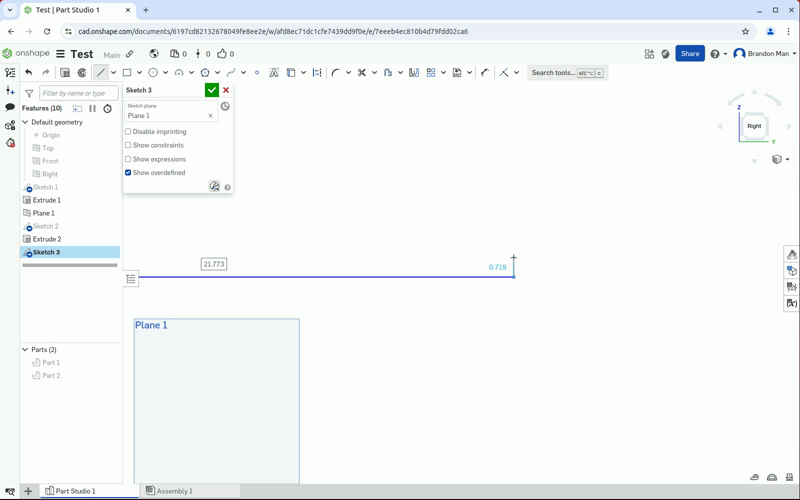
scroll(6)
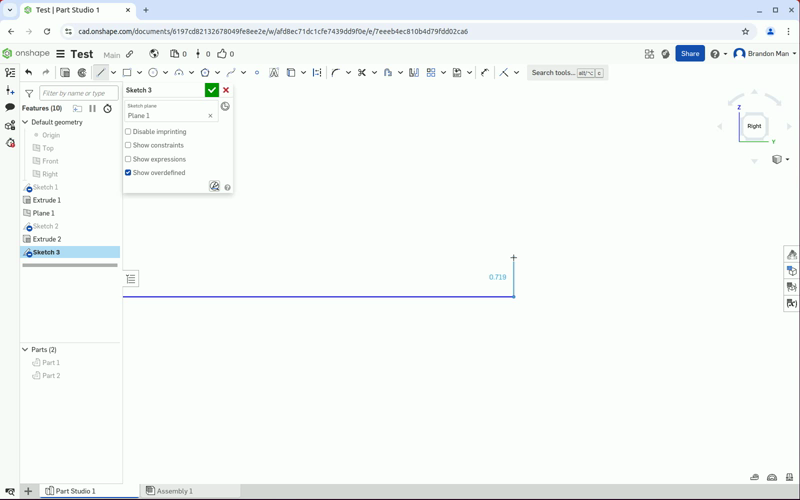
click(513, 257)
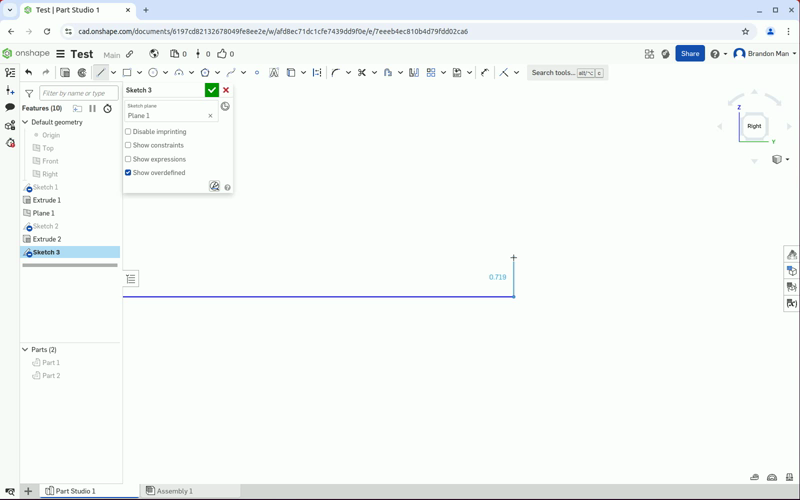
scroll(-6)
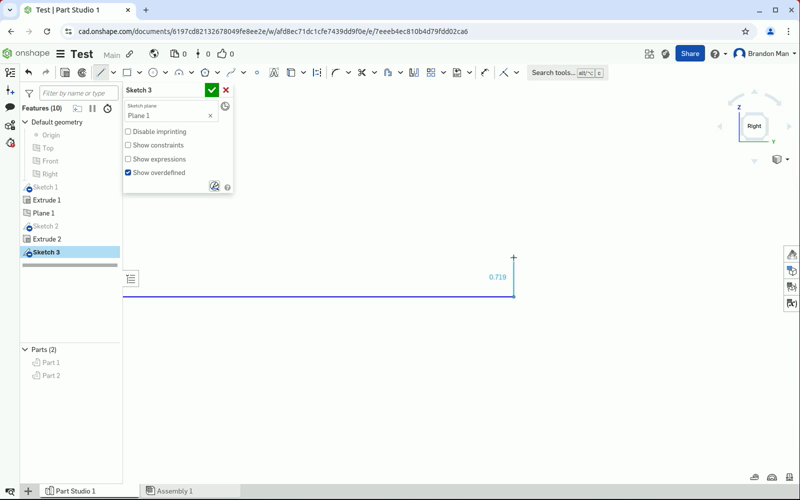
scroll(-6)
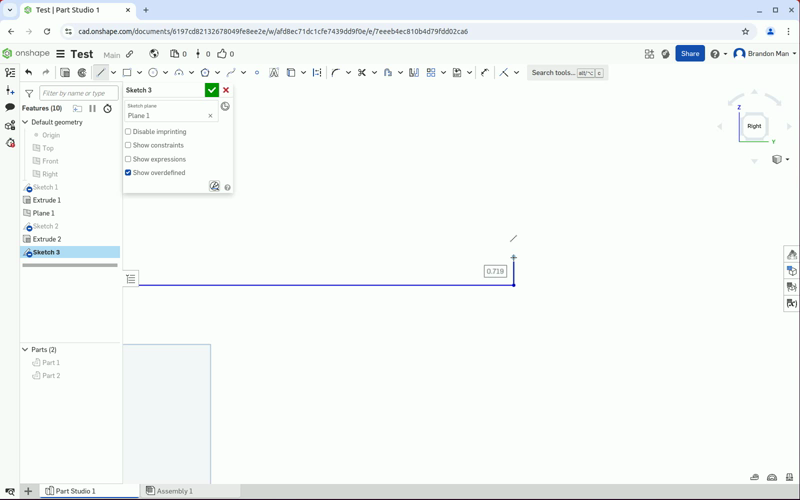
scroll(-6)
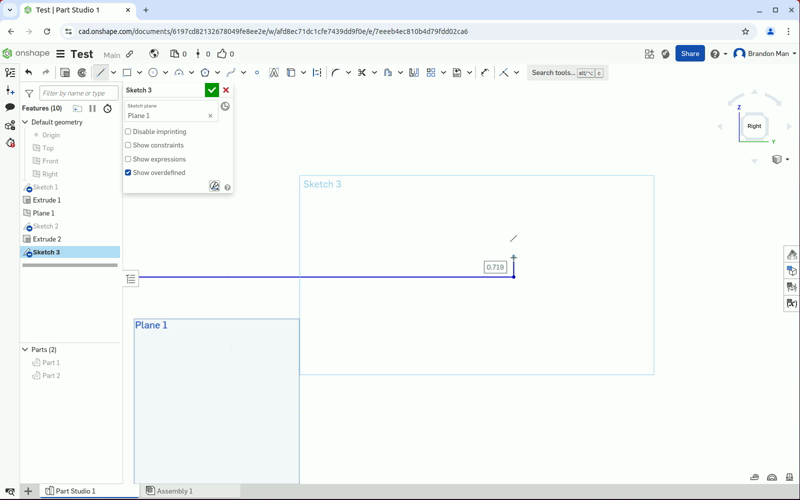
scroll(-6)
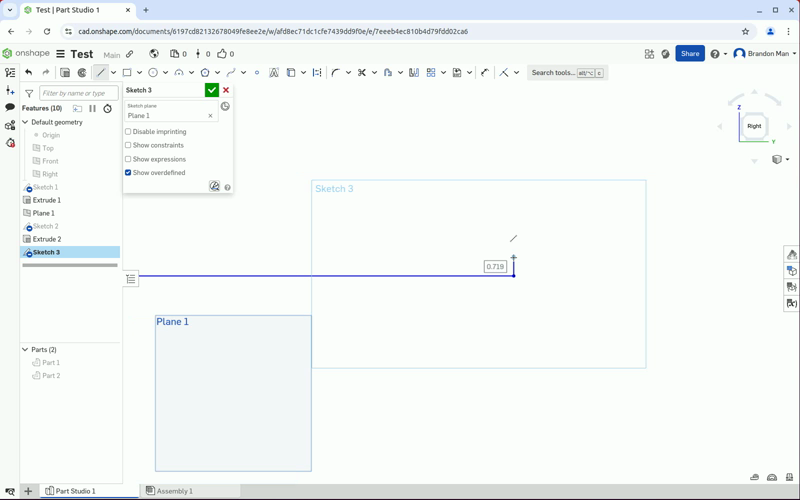
scroll(-6)
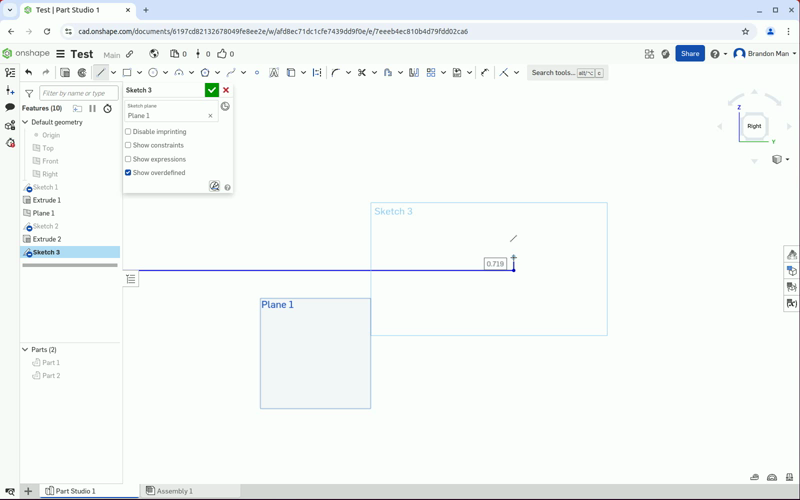
scroll(-6)
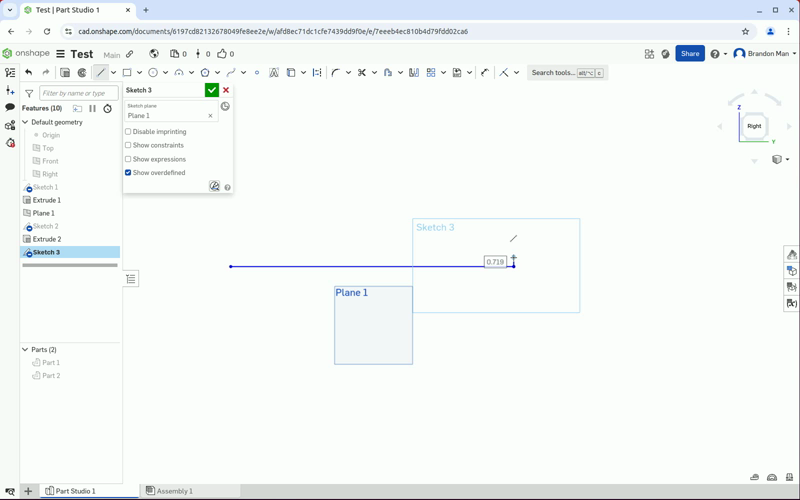
scroll(-6)
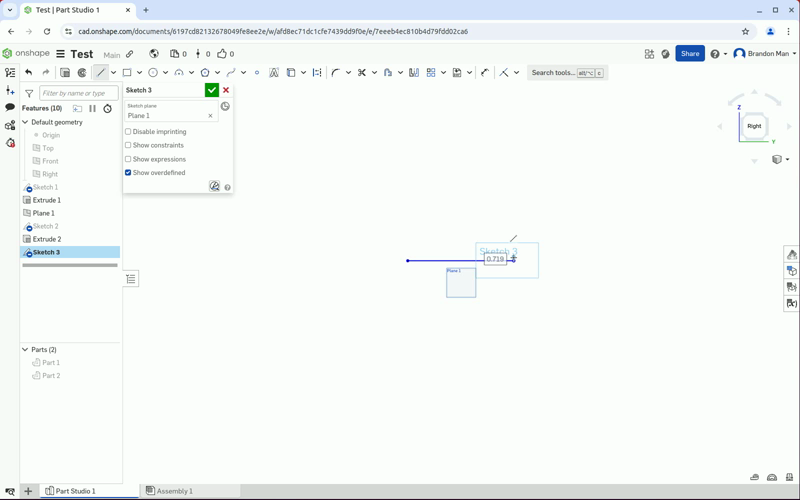
key_up(shift)
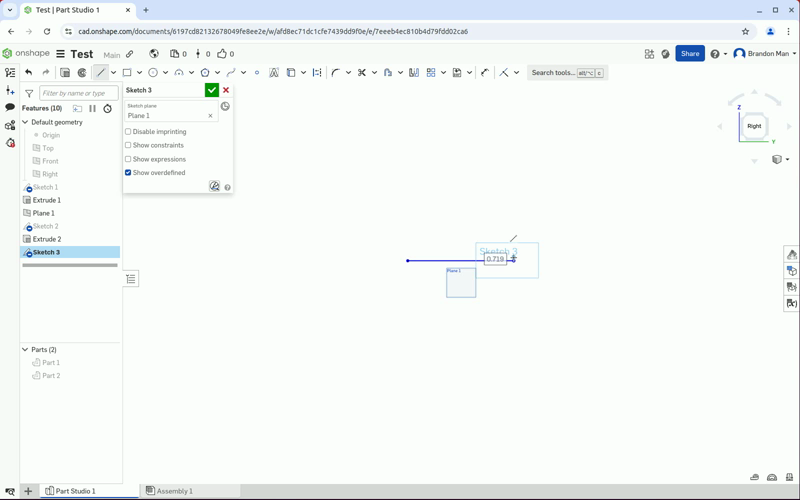
key_down(shift)
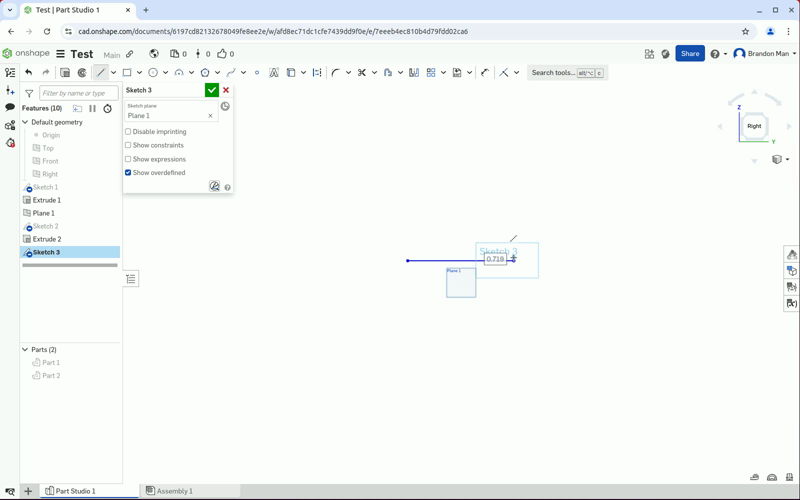
mouse_move(407, 257)
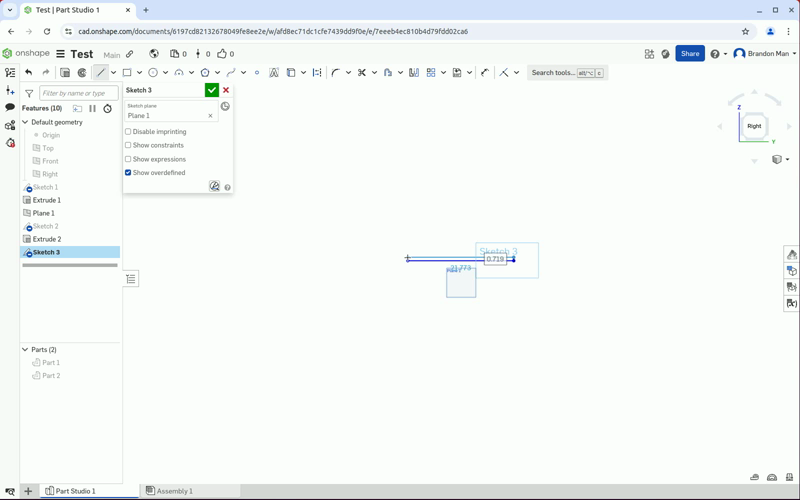
scroll(6)
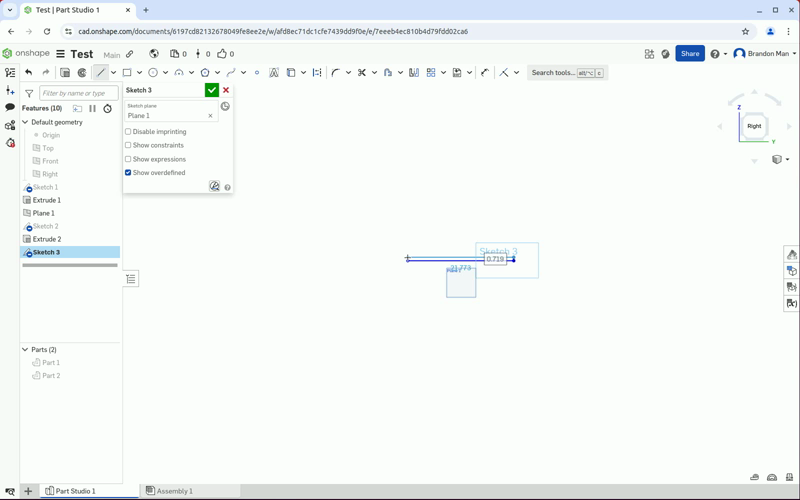
scroll(6)
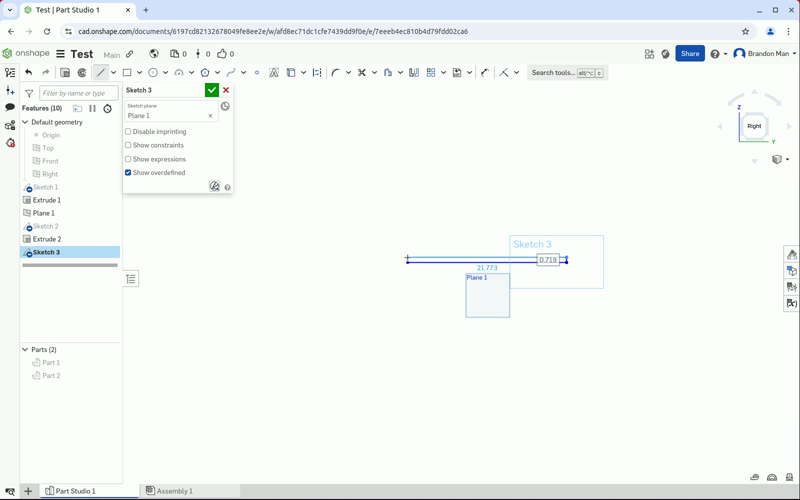
scroll(6)
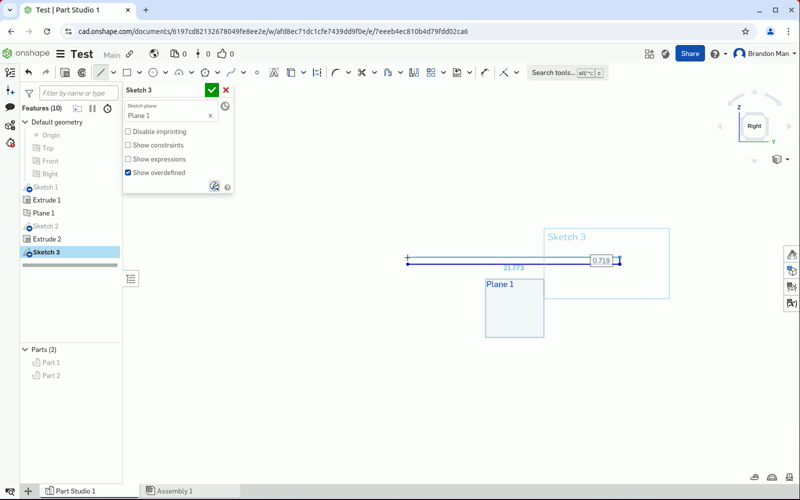
scroll(6)
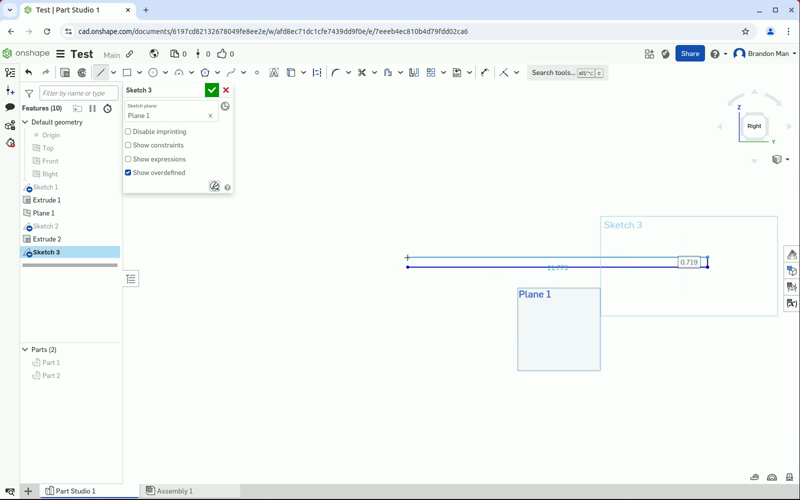
scroll(6)
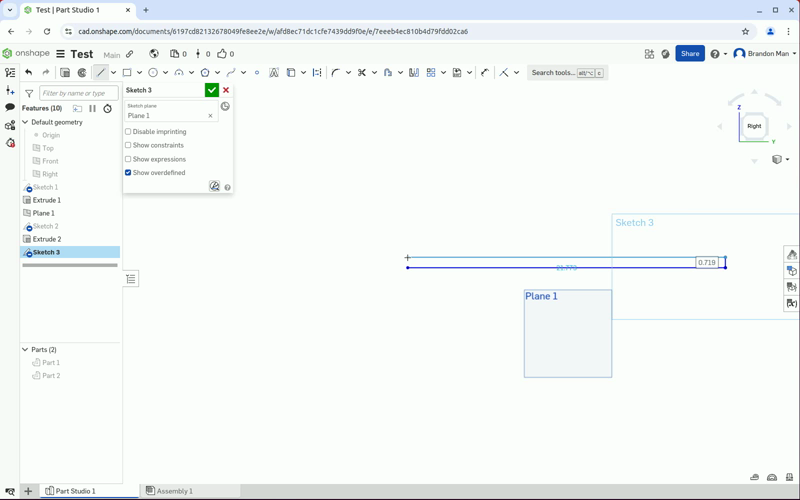
scroll(6)
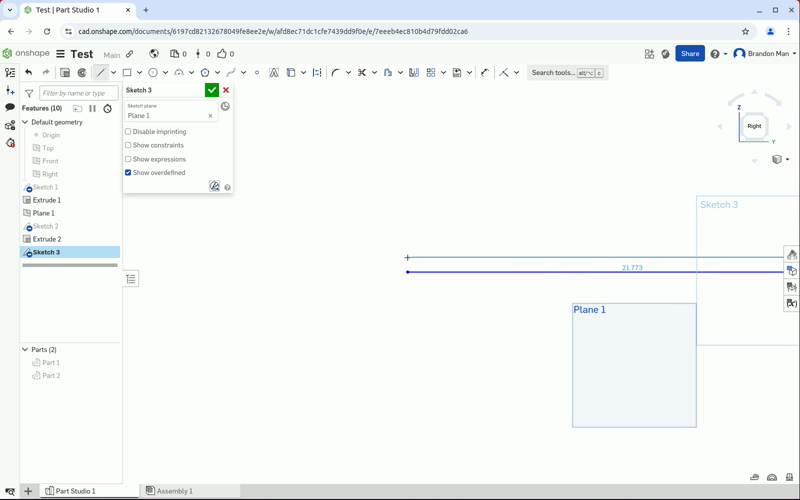
scroll(6)
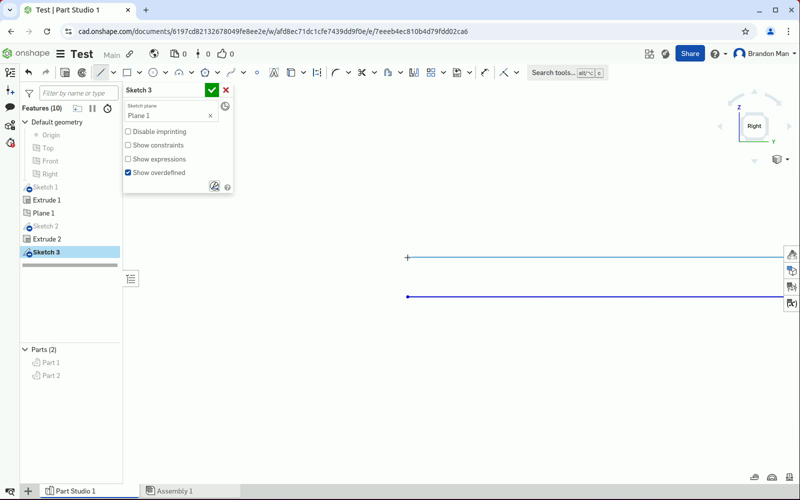
click(407, 257)
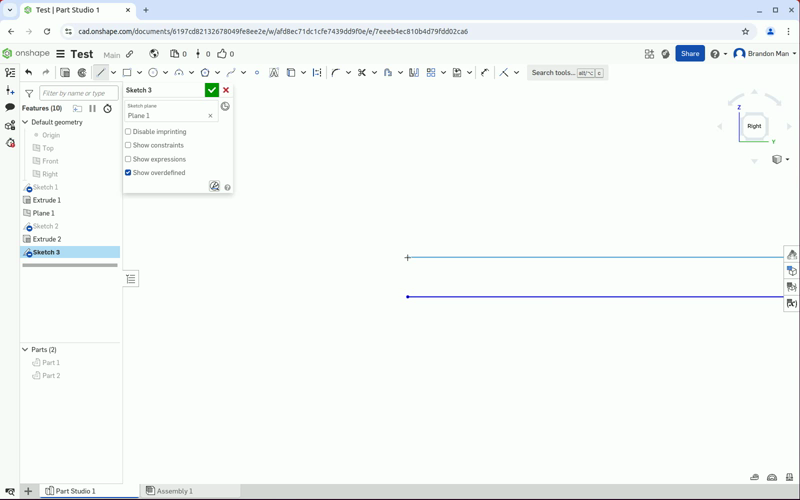
scroll(-6)
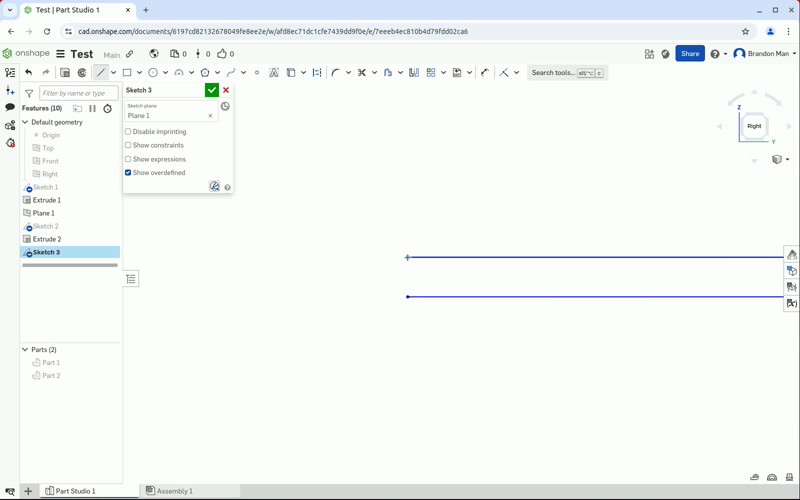
scroll(-6)
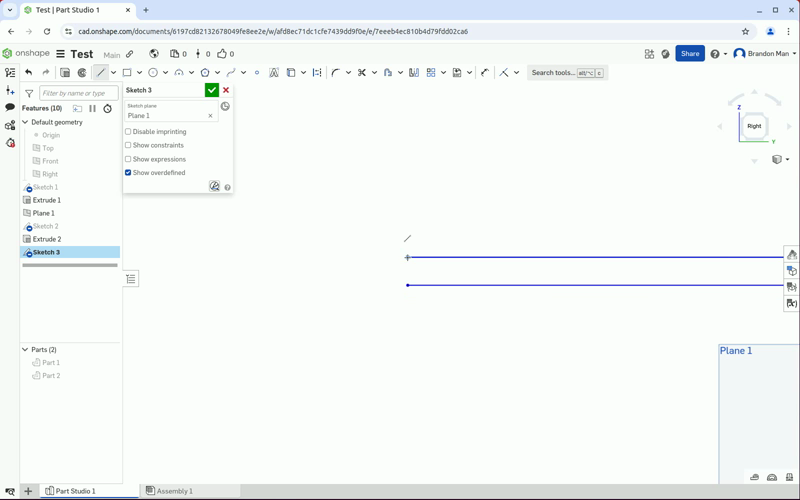
scroll(-6)
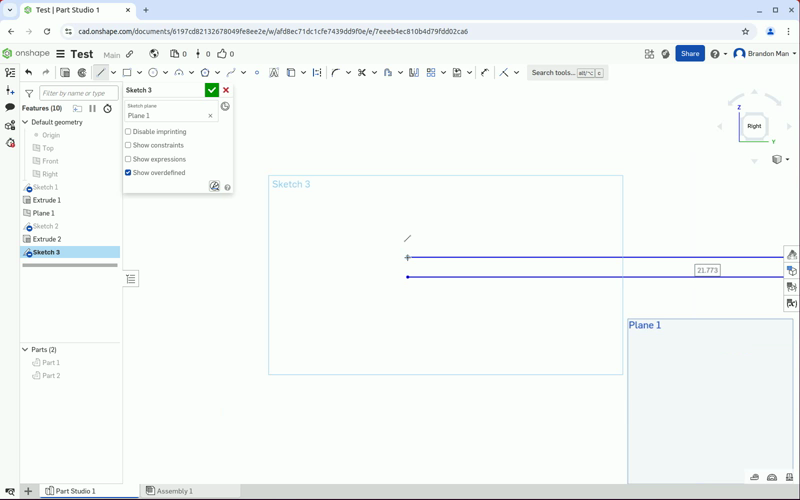
scroll(-6)
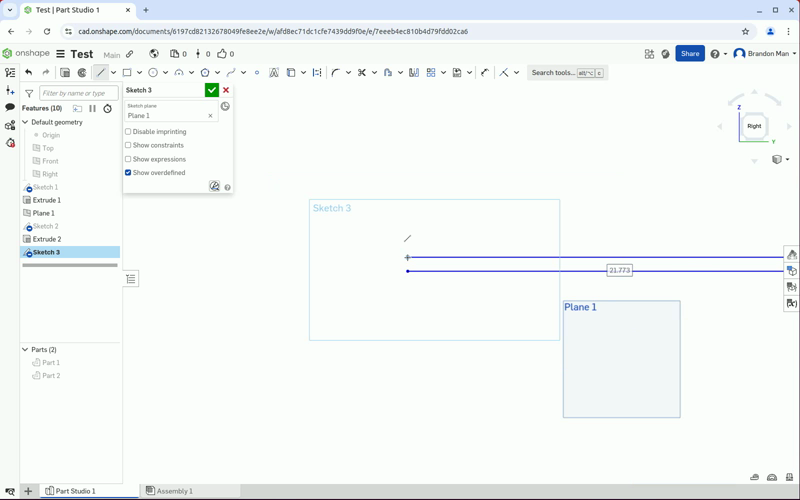
scroll(-6)
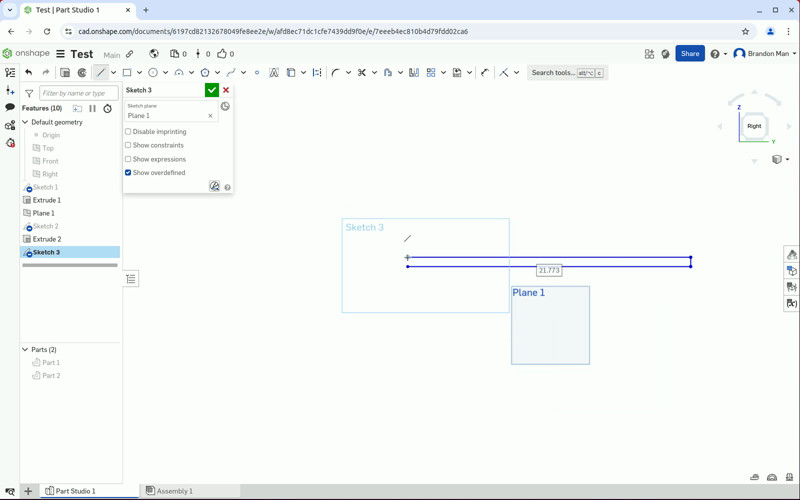
scroll(-6)
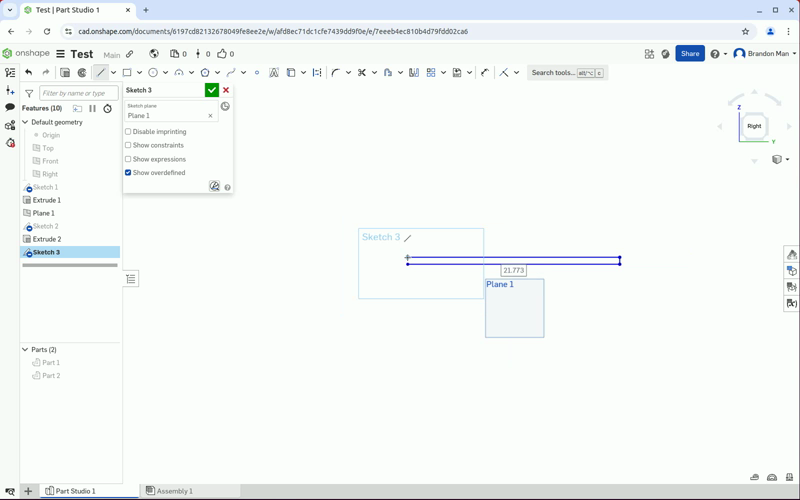
scroll(-6)
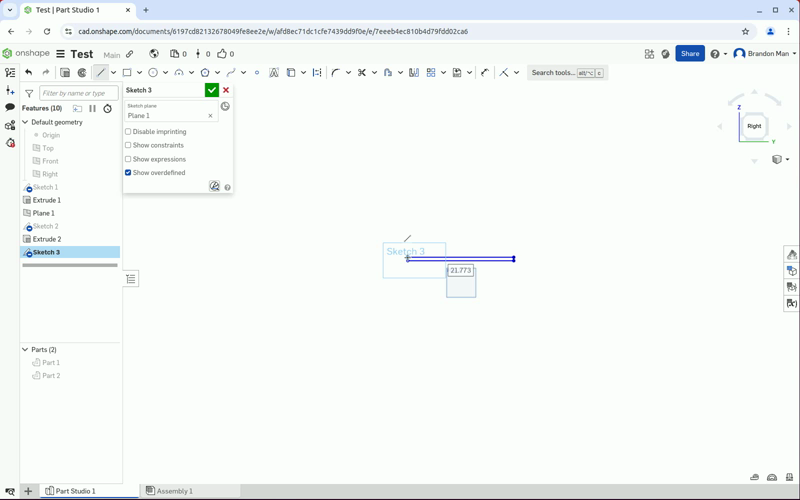
key_up(shift)
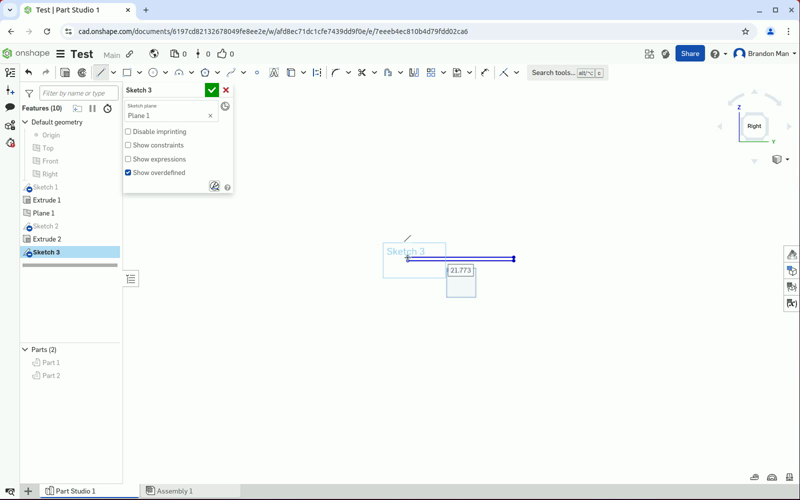
mouse_move(437, 257)
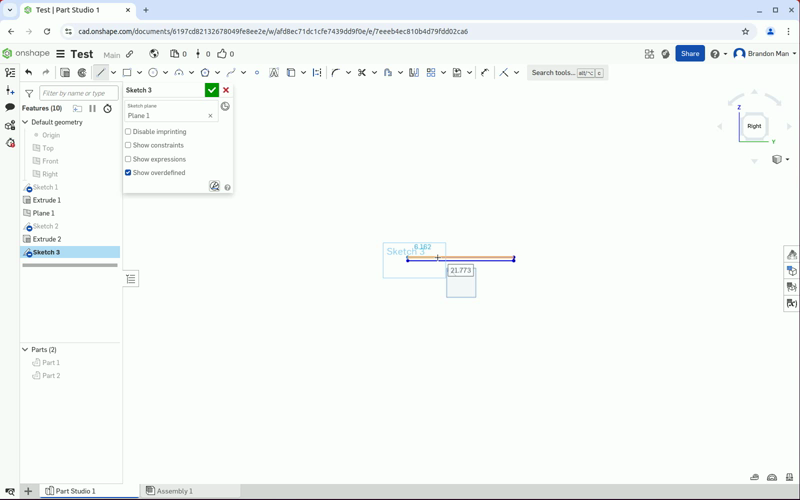
key_down(shift)
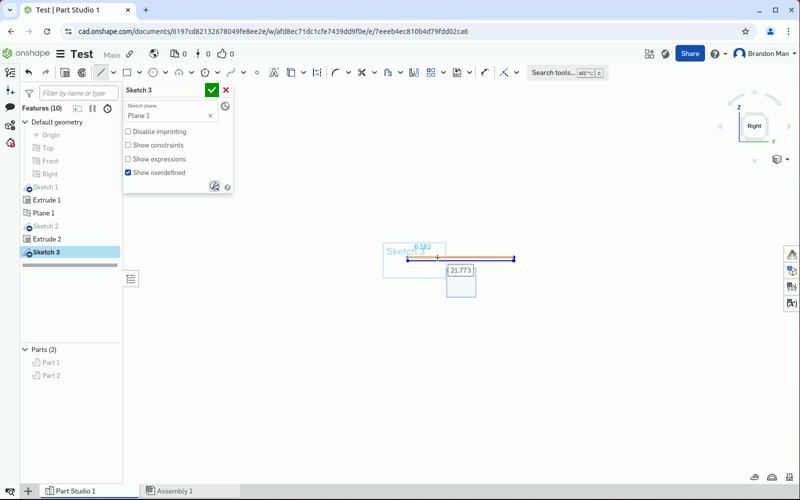
mouse_move(407, 260)
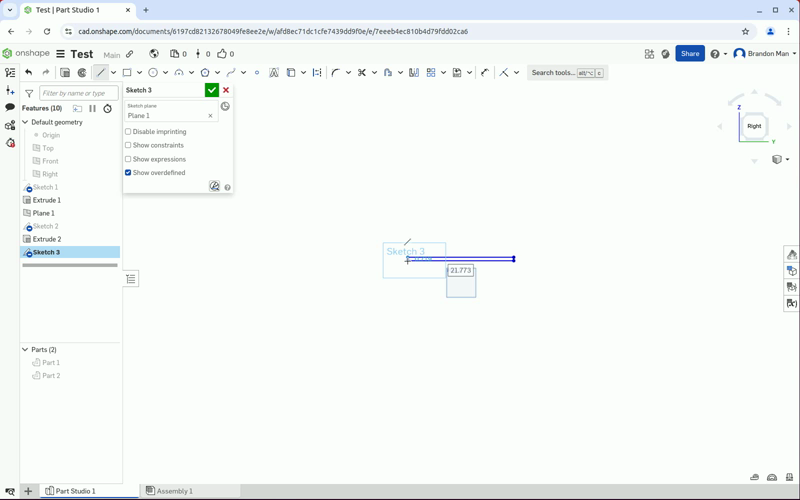
scroll(6)
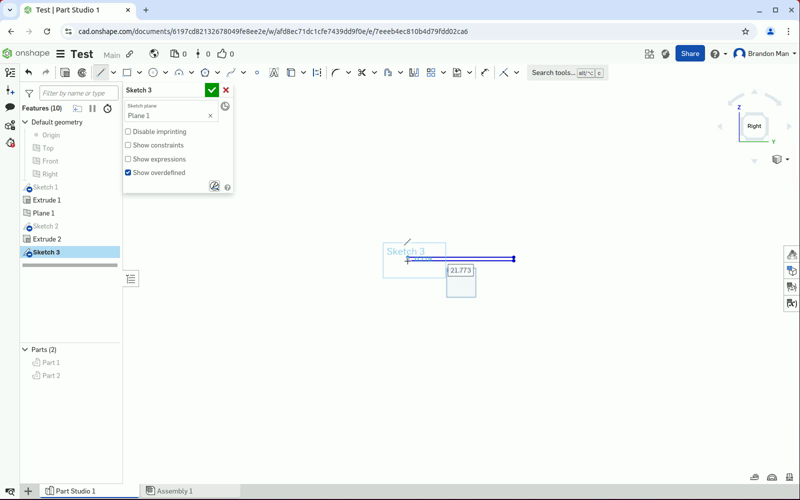
scroll(6)
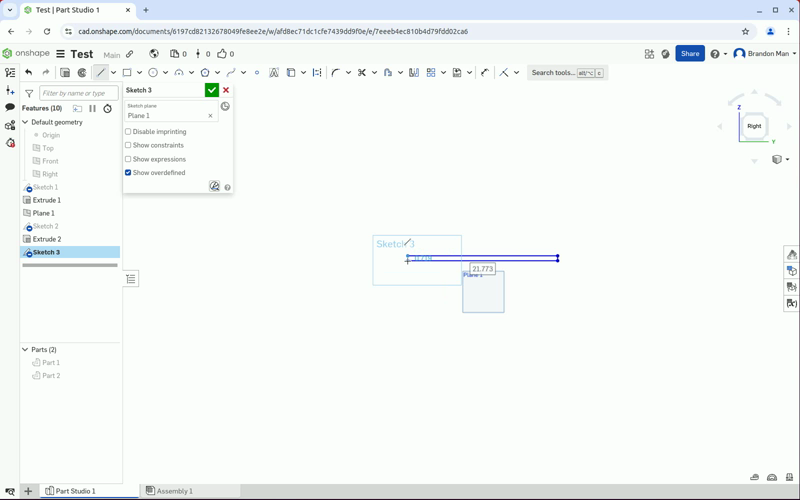
scroll(6)
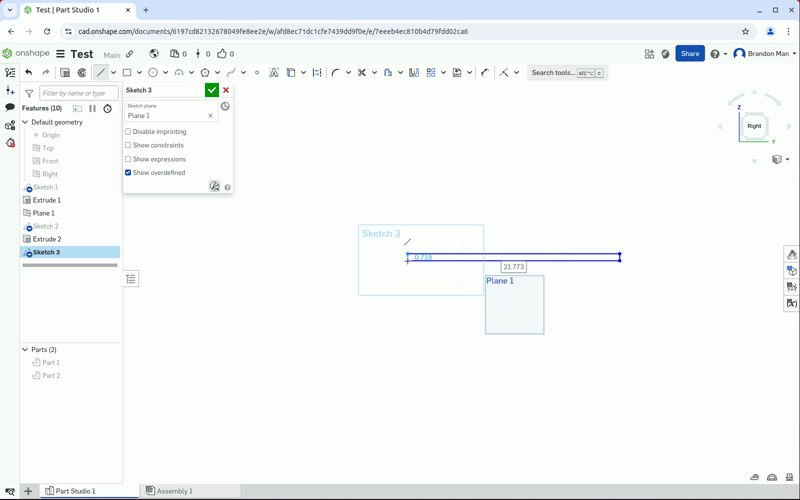
scroll(6)
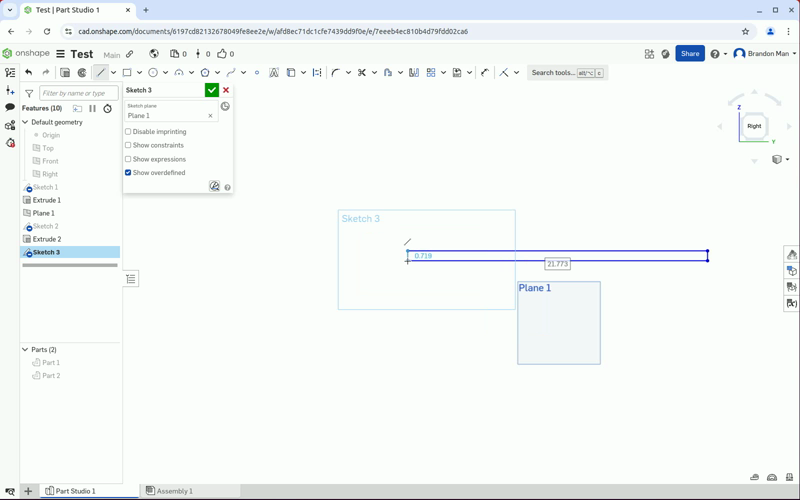
scroll(6)
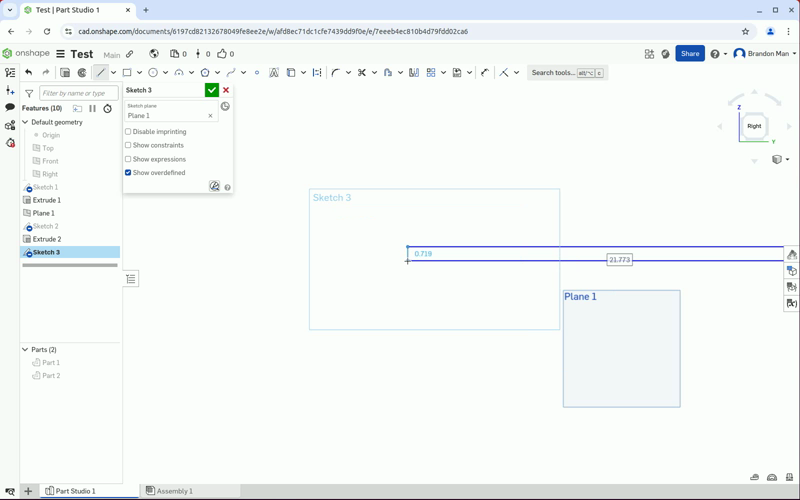
scroll(6)
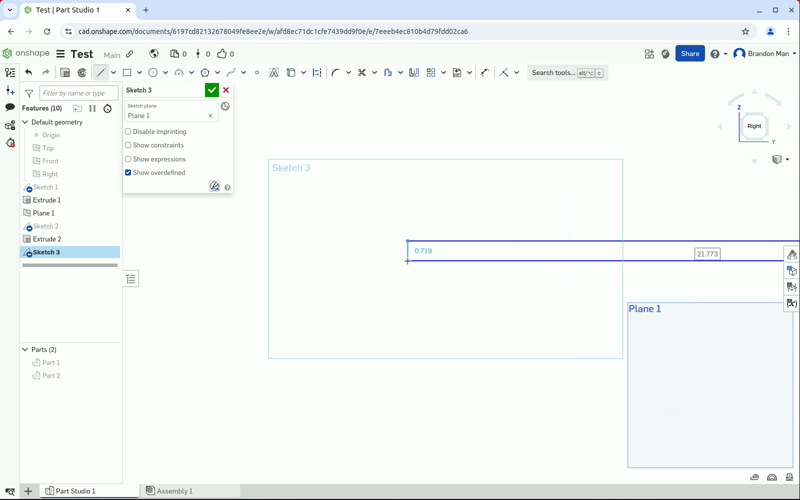
scroll(6)
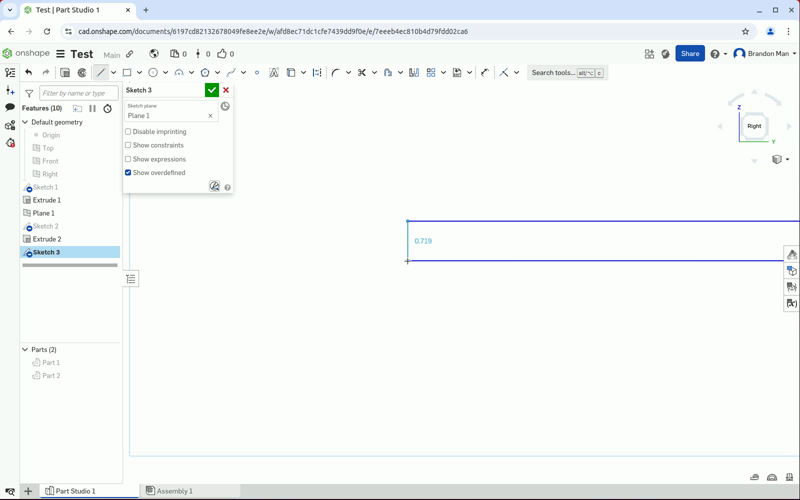
key_up(shift)
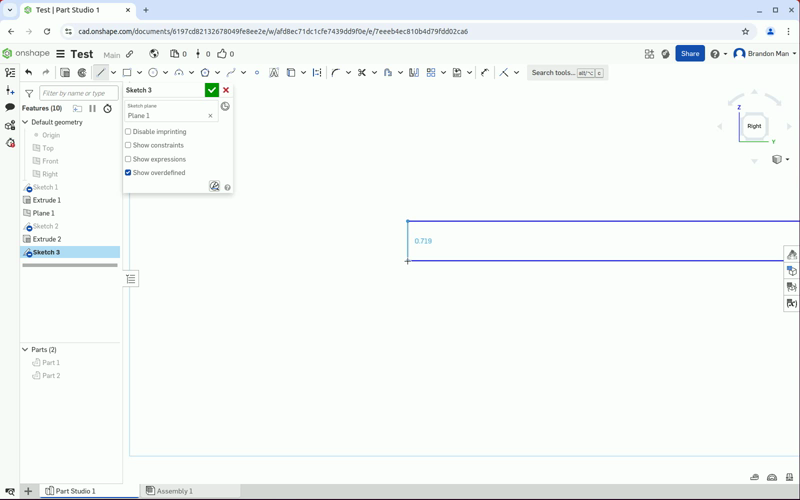
click(407, 260)
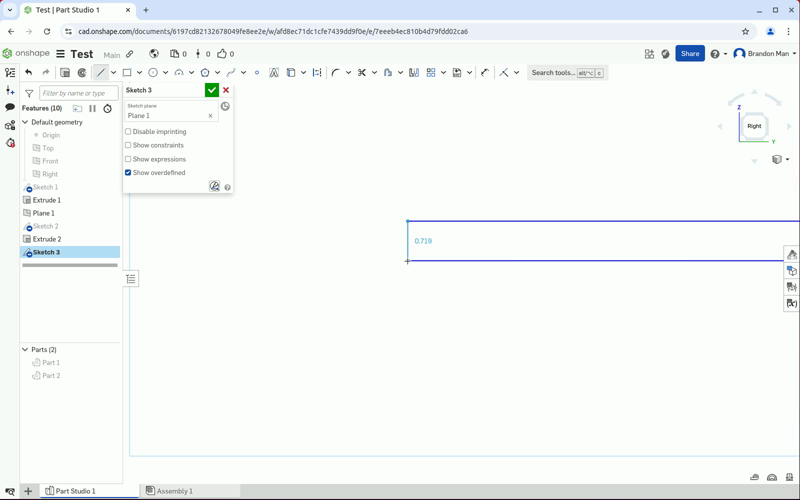
scroll(-6)
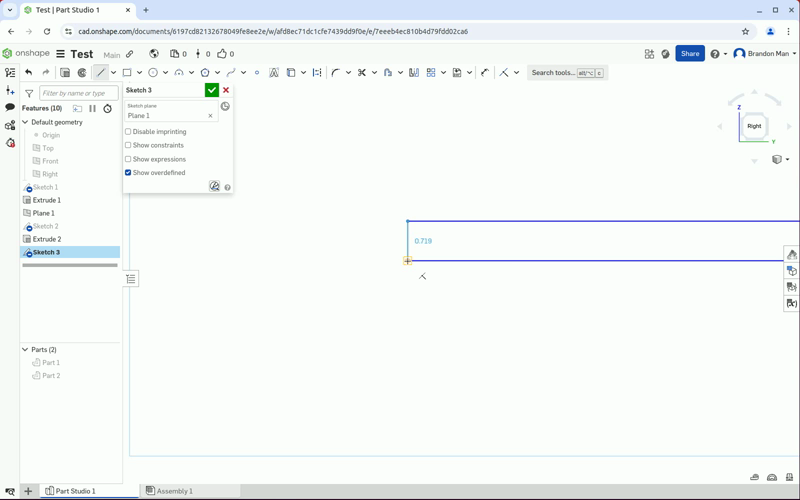
scroll(-6)
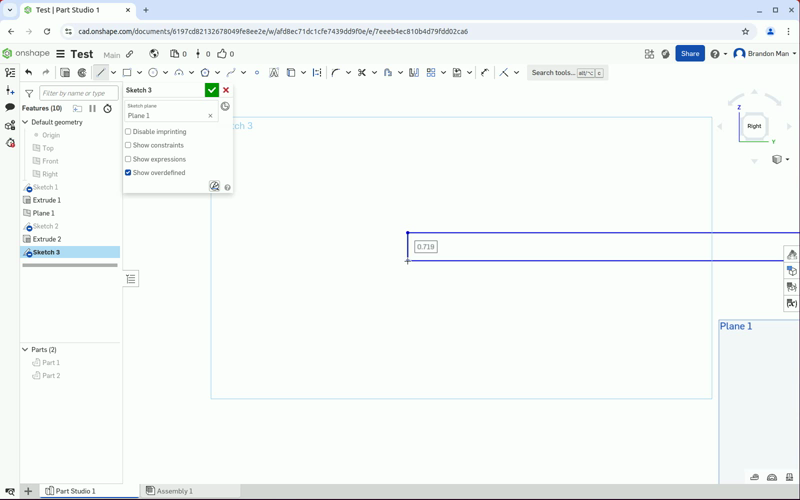
scroll(-6)
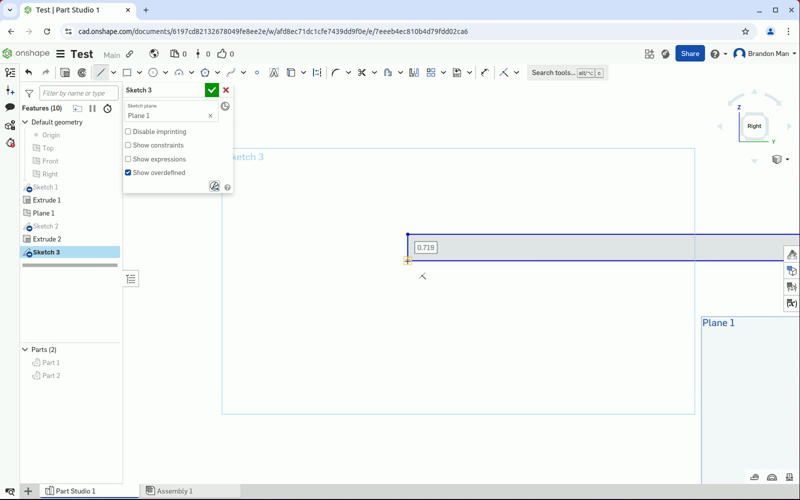
scroll(-6)
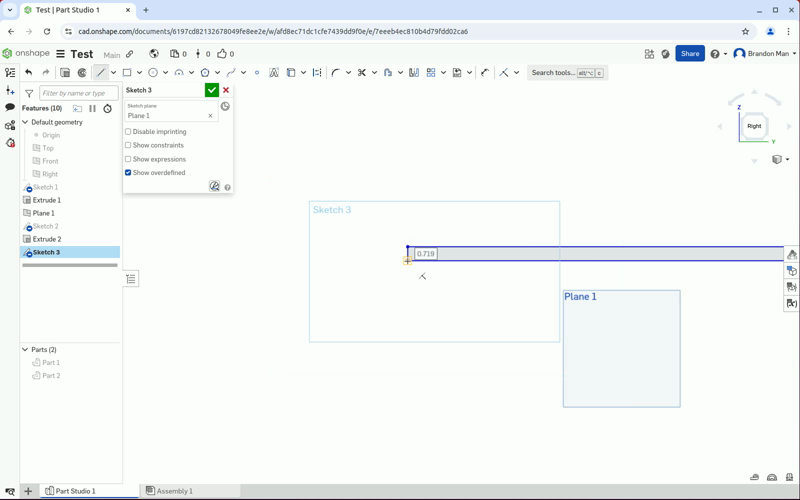
scroll(-6)
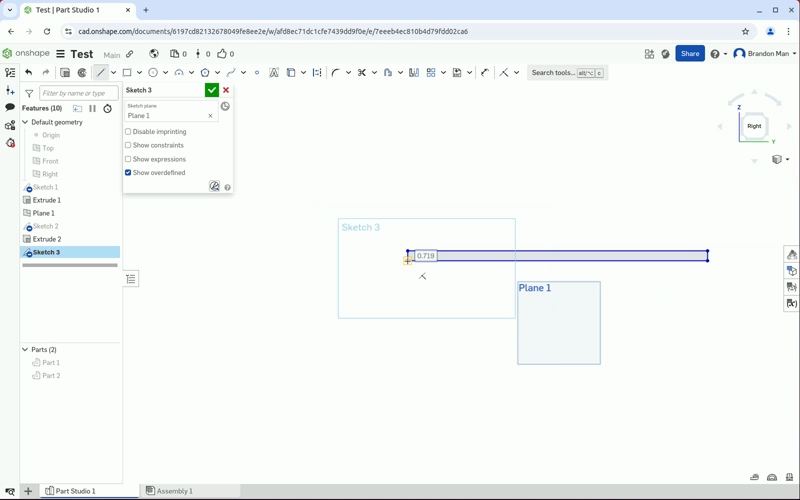
scroll(-6)
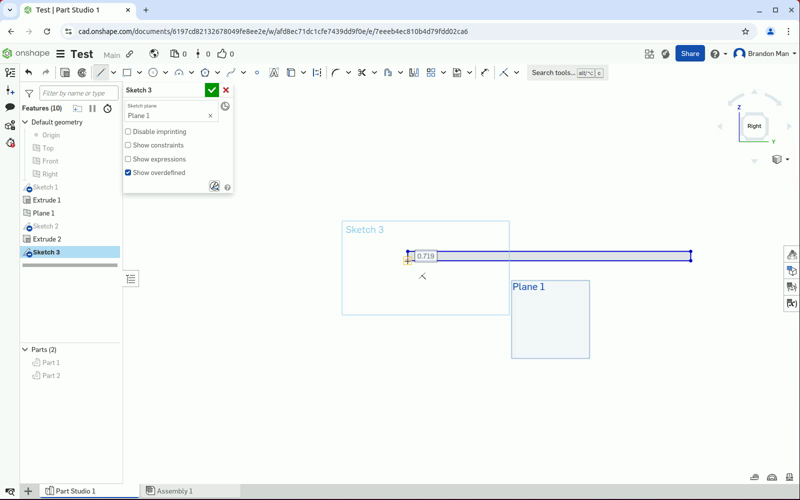
scroll(-6)
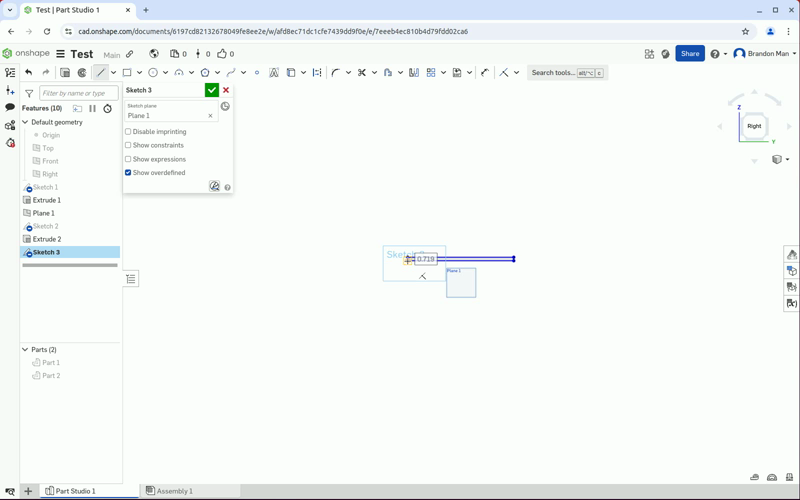
key(esc)
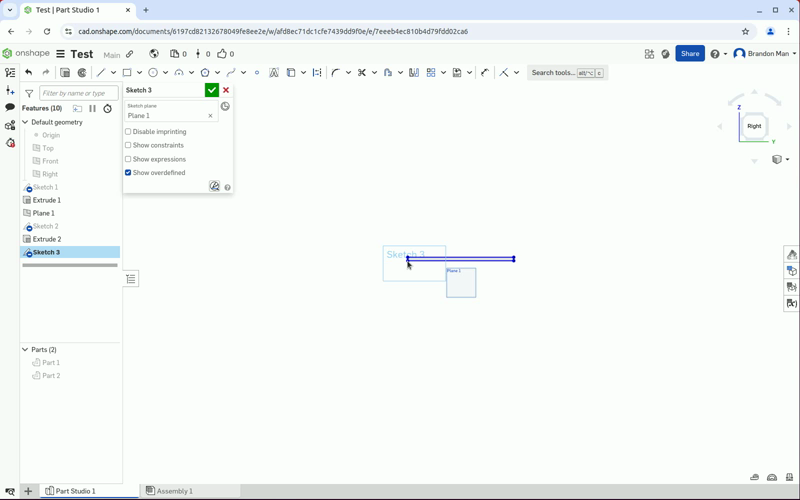
mouse_move(452, 259)
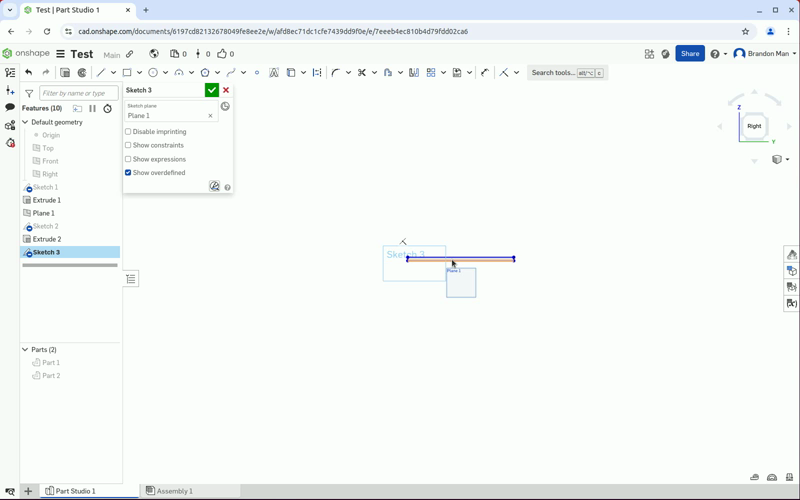
scroll(6)
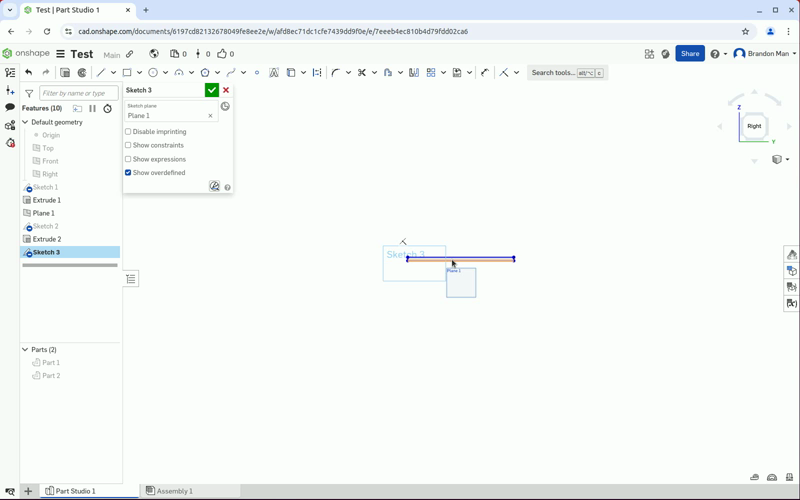
scroll(6)
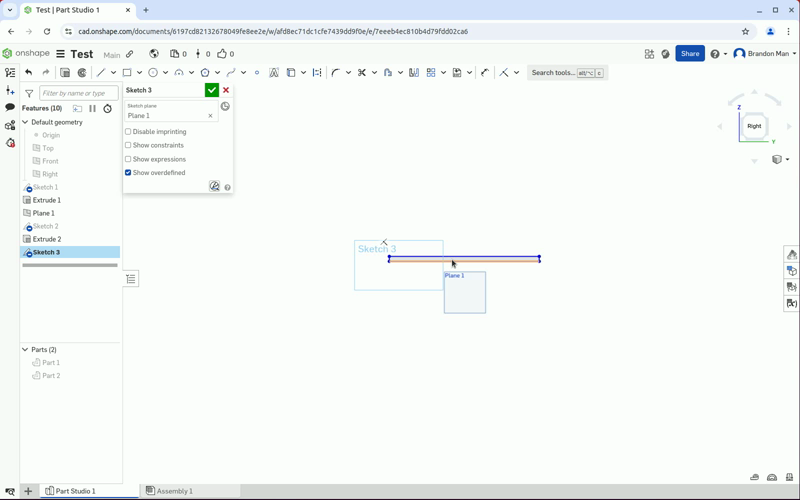
scroll(6)
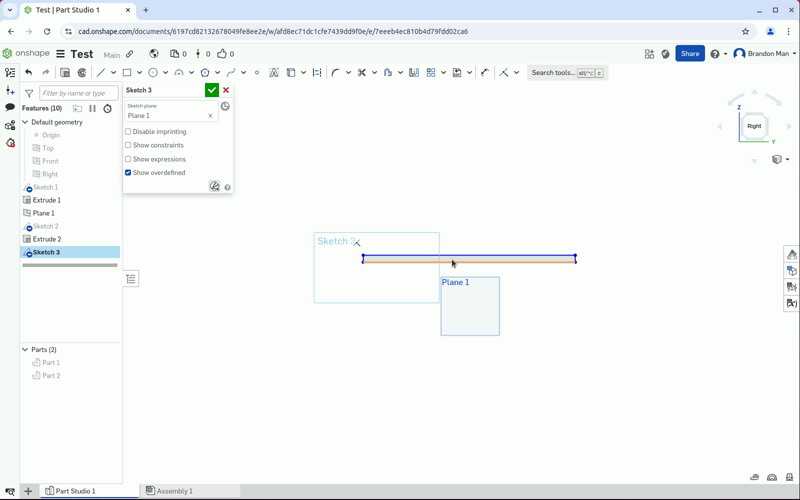
scroll(6)
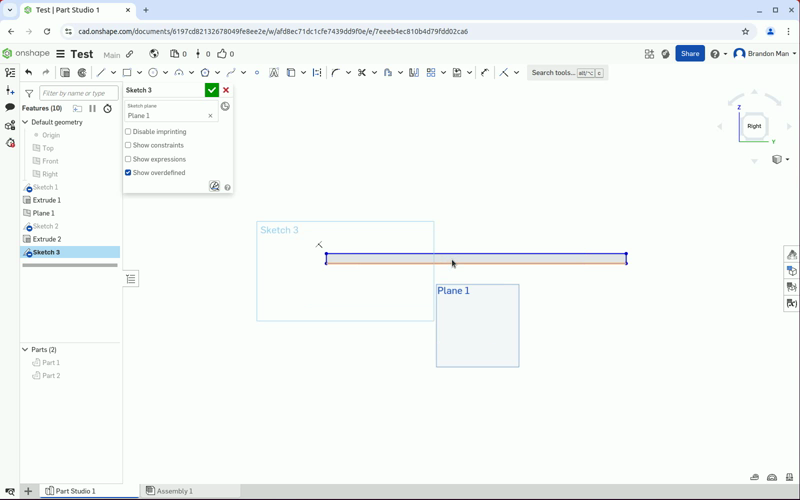
scroll(6)
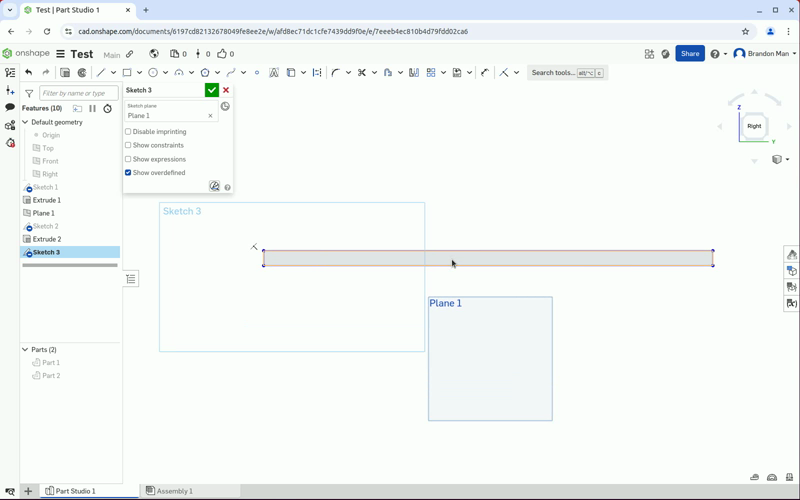
scroll(6)
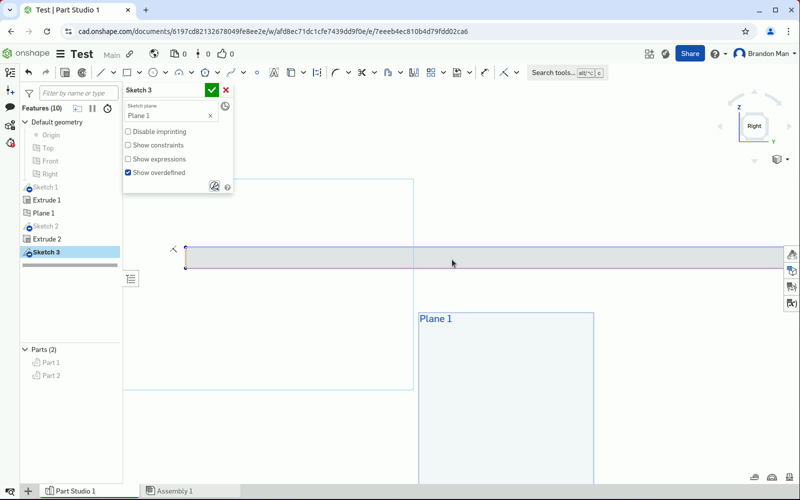
scroll(6)
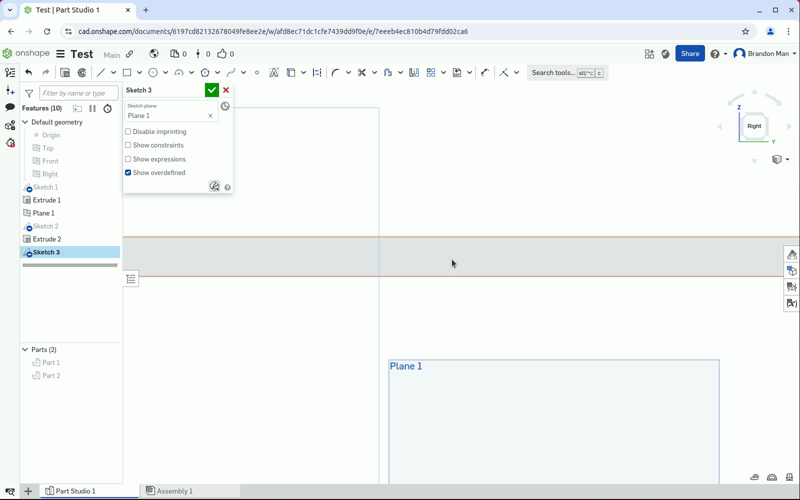
click(452, 259)
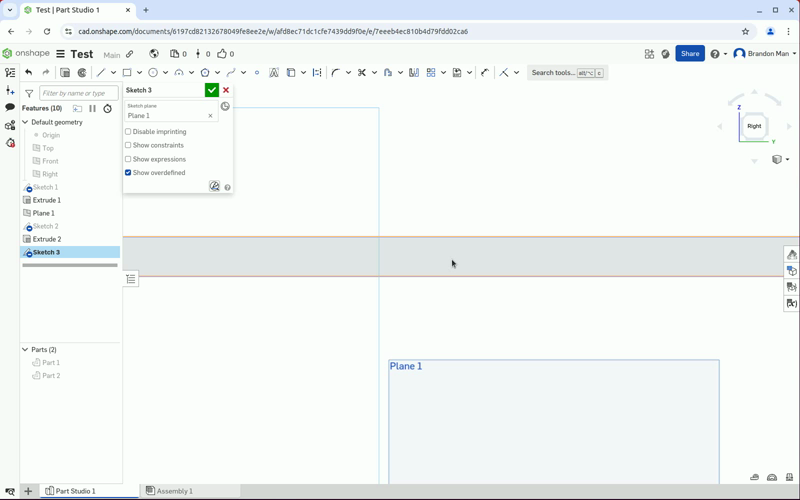
scroll(-6)
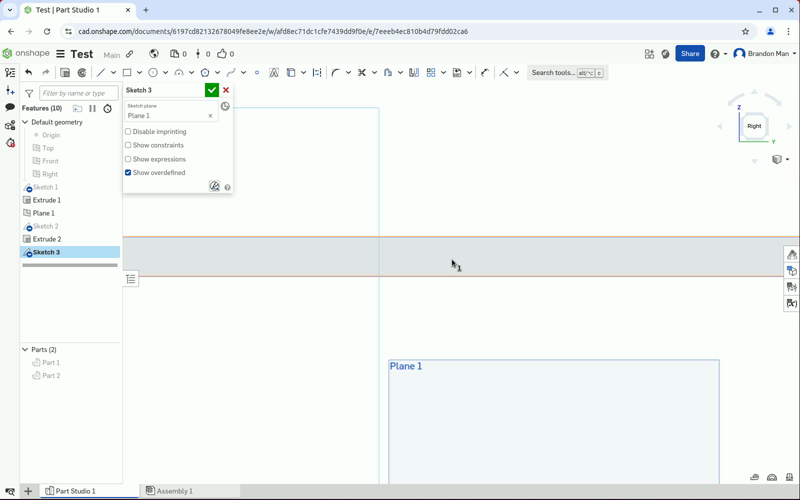
scroll(-6)
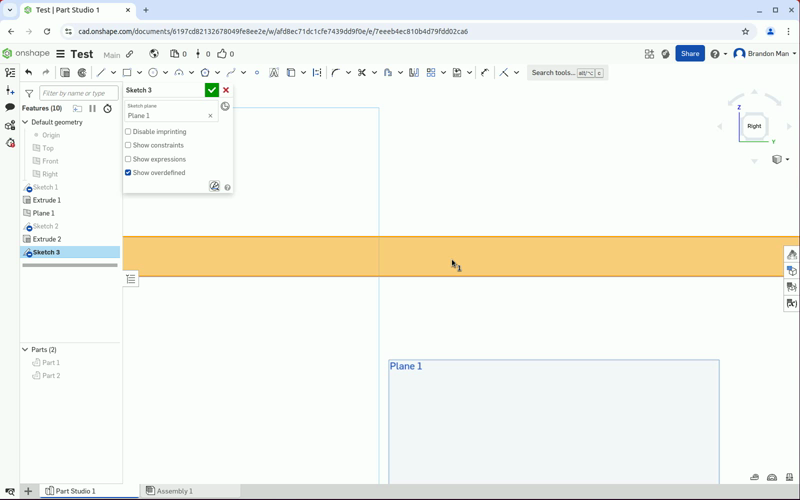
scroll(-6)
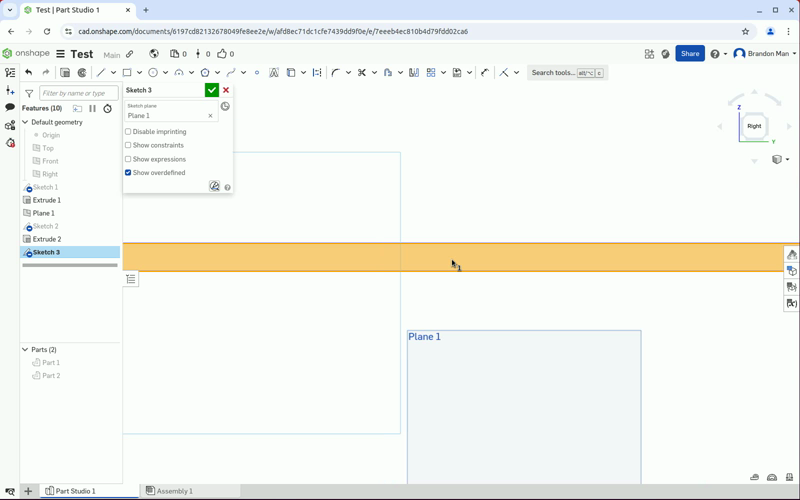
scroll(-6)
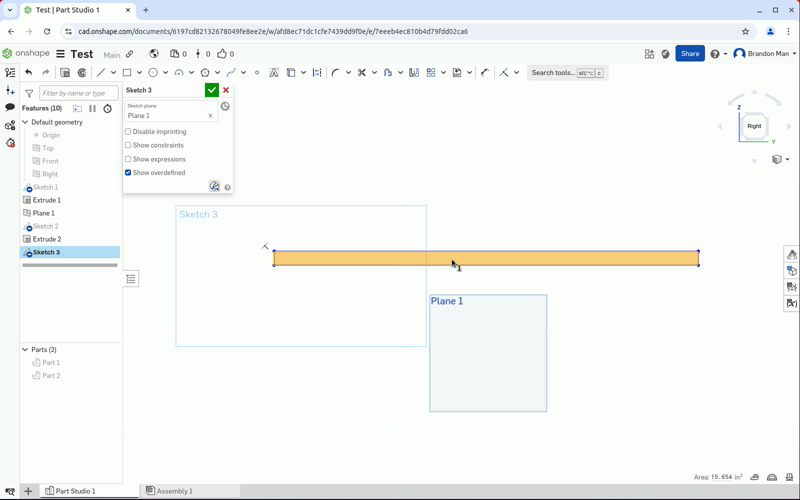
scroll(-6)
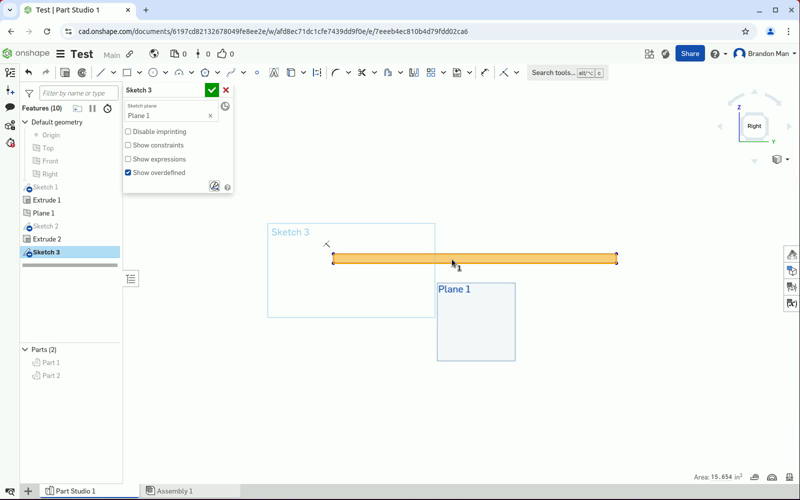
scroll(-6)
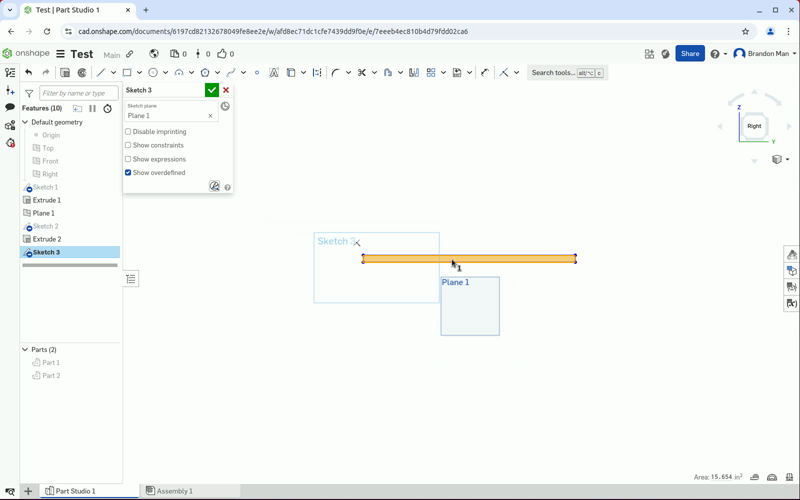
scroll(-6)
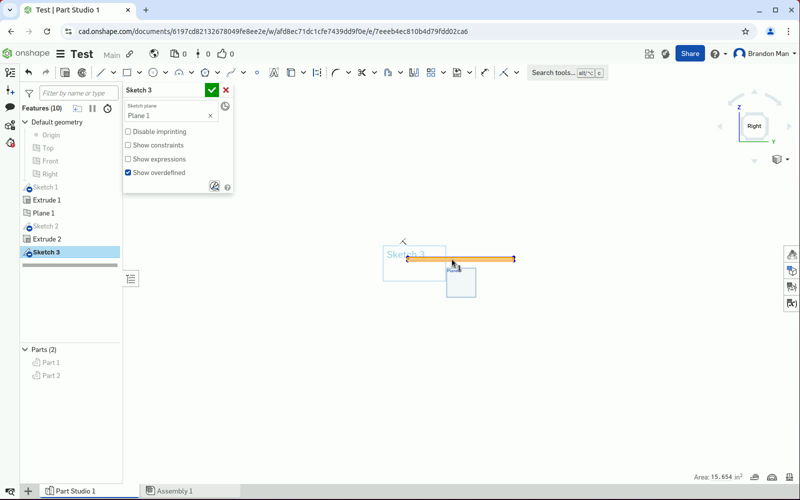
mouse_move(73, 352)
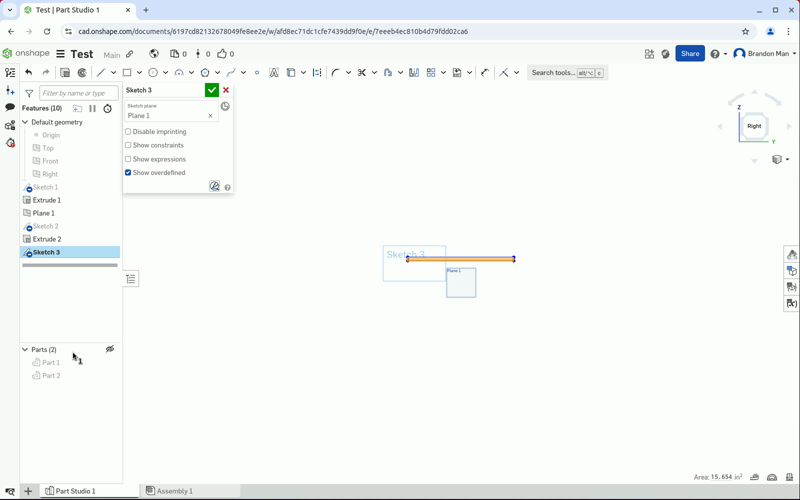
key(shift+y)
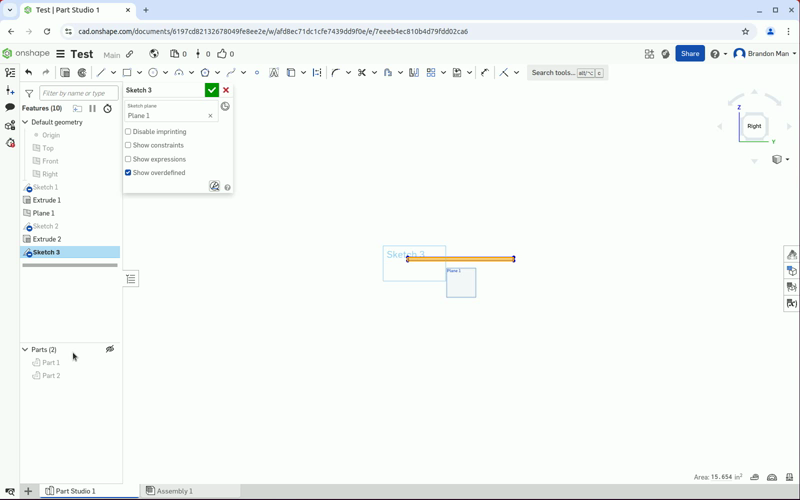
key(shift+e)
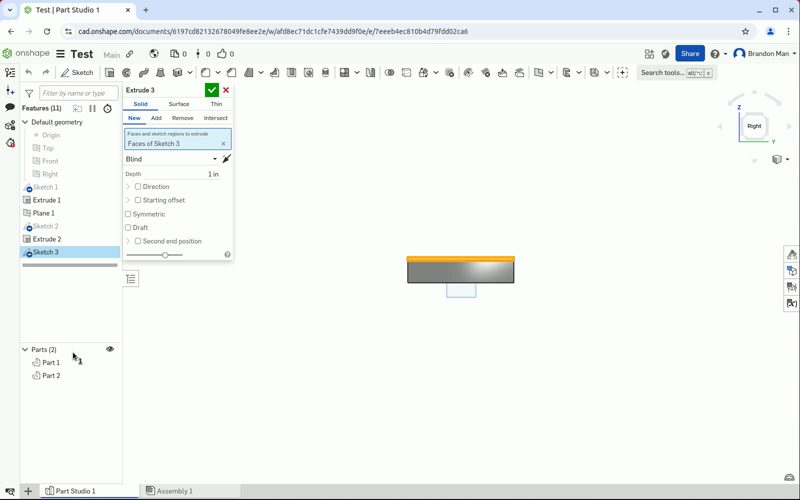
mouse_move(143, 106)
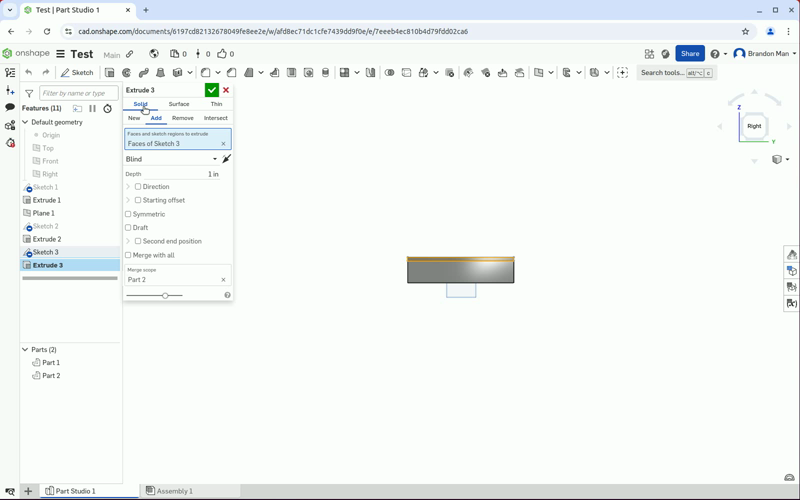
click(143, 106)
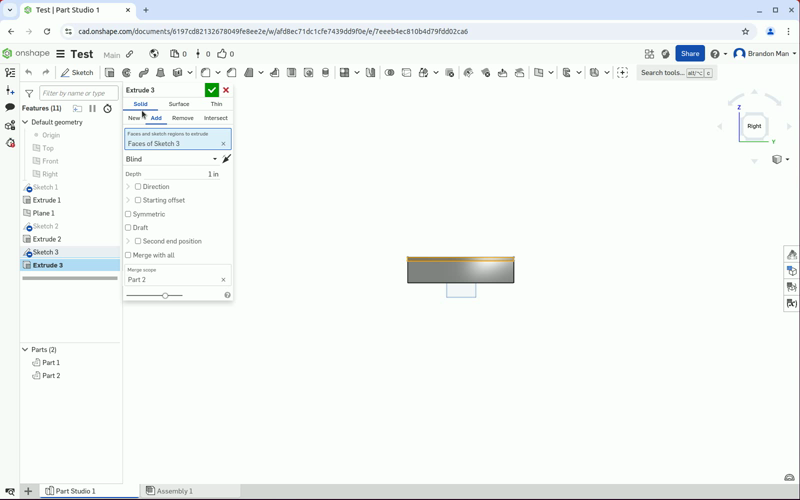
mouse_move(137, 120)
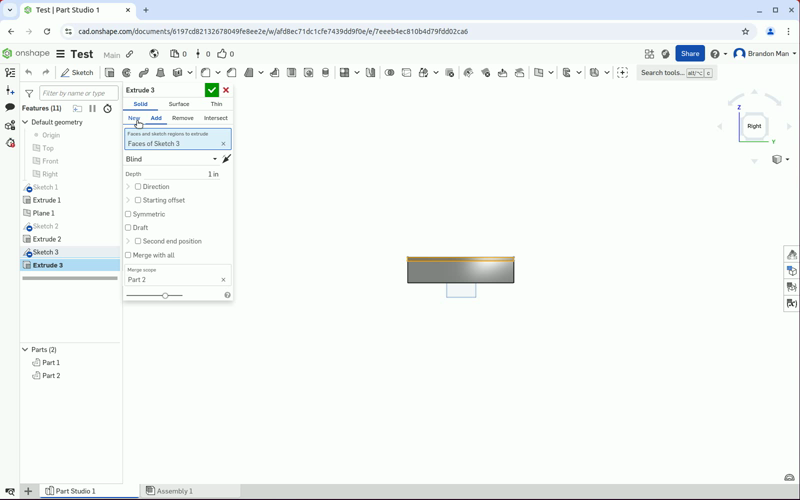
click(137, 120)
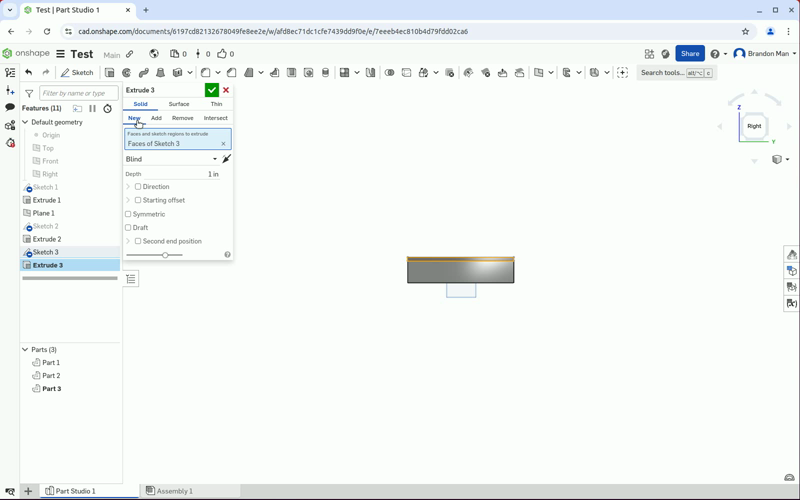
key(tab, 4)
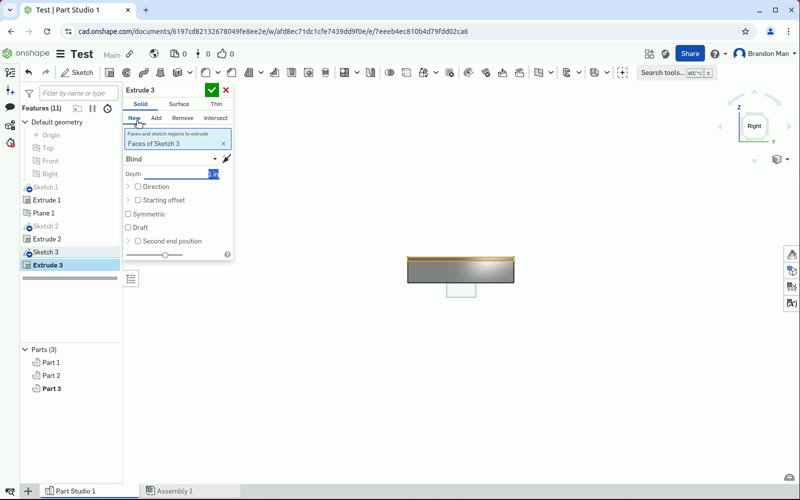
text(0.722)
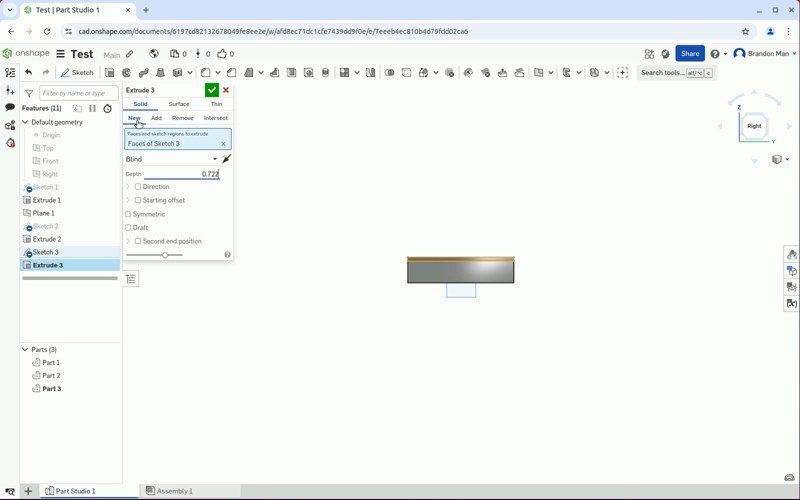
key(enter)
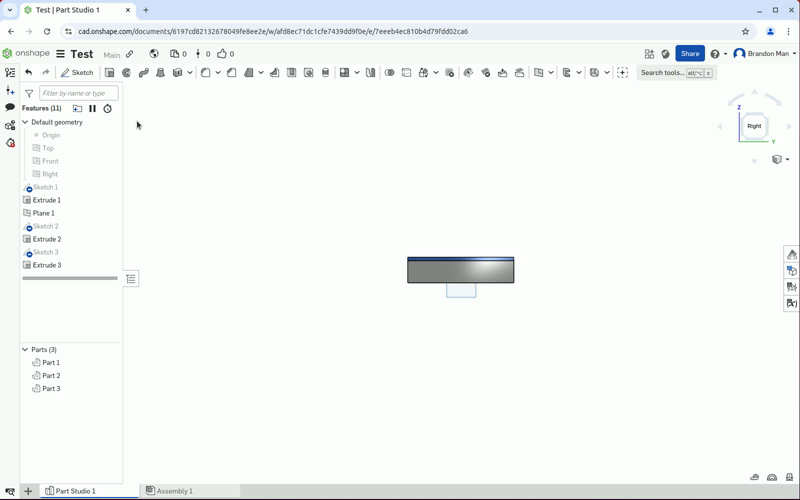
key(shift+h)
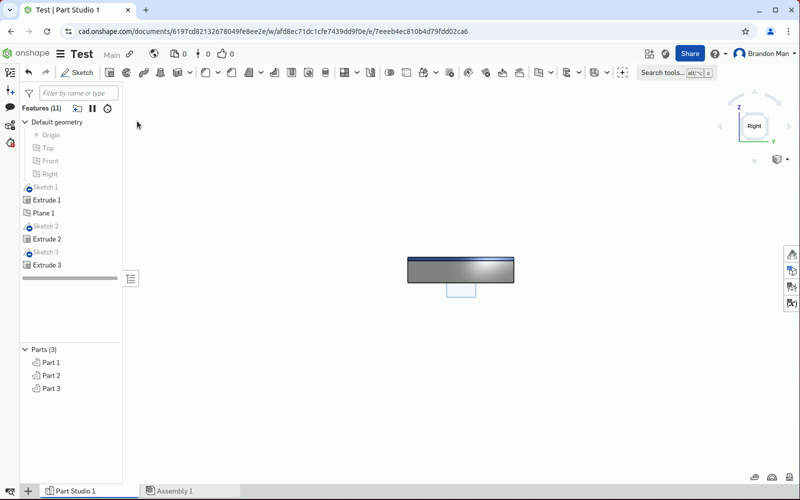
key(shift+h)
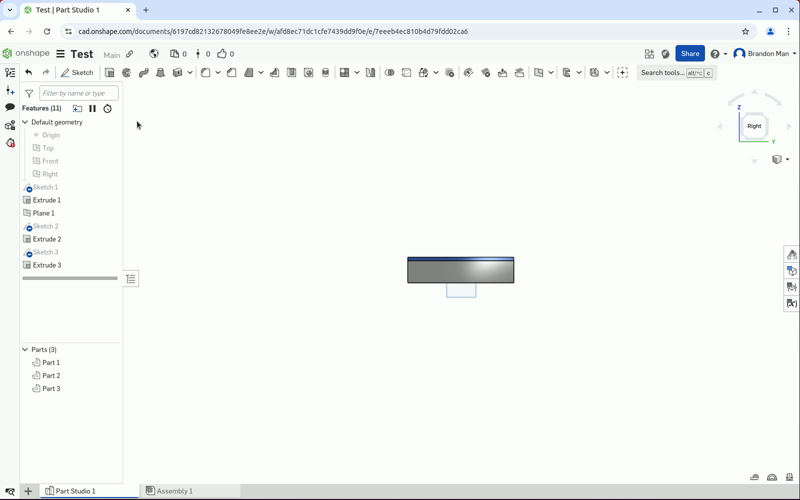
mouse_move(73, 189)
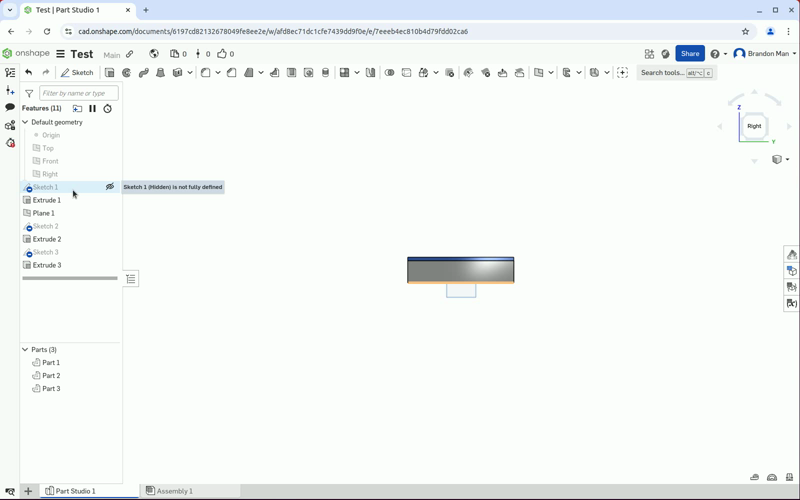
click(73, 189)
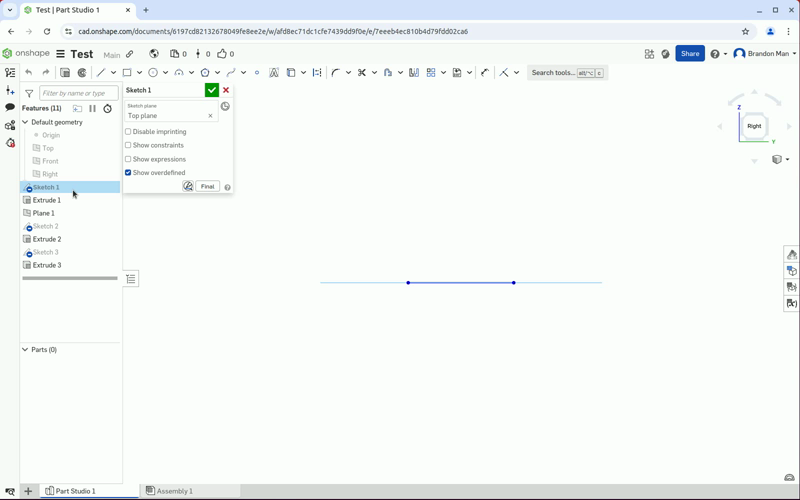
mouse_move(229, 92)
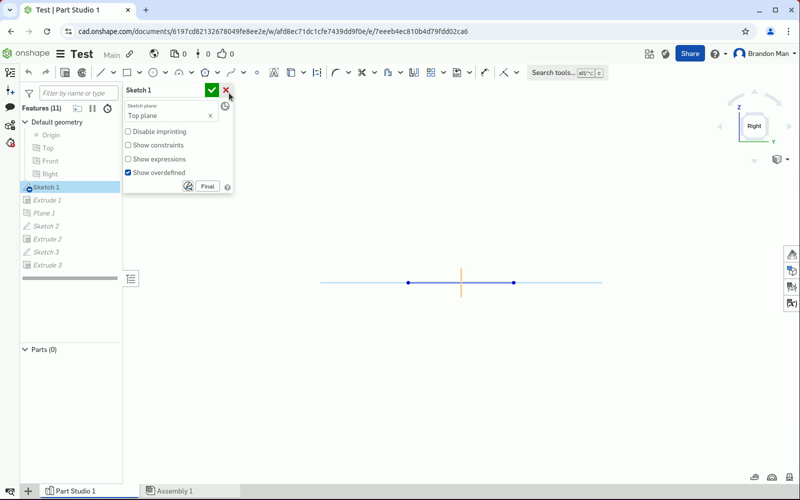
click(229, 92)
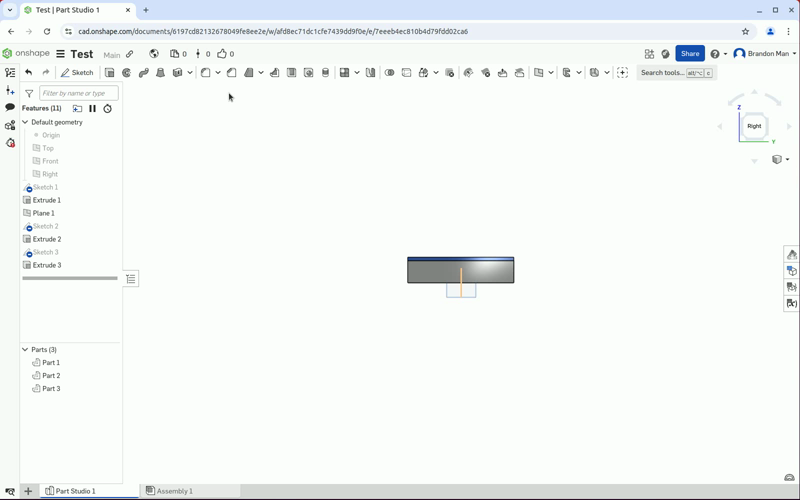
mouse_move(73, 352)
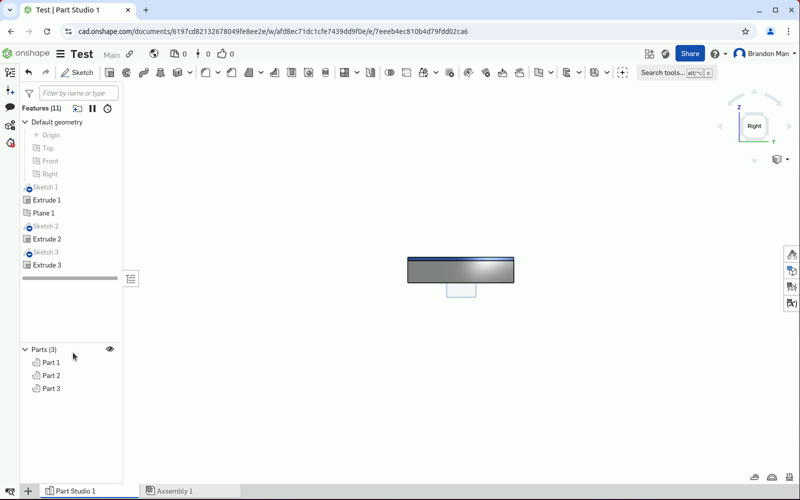
key(y)
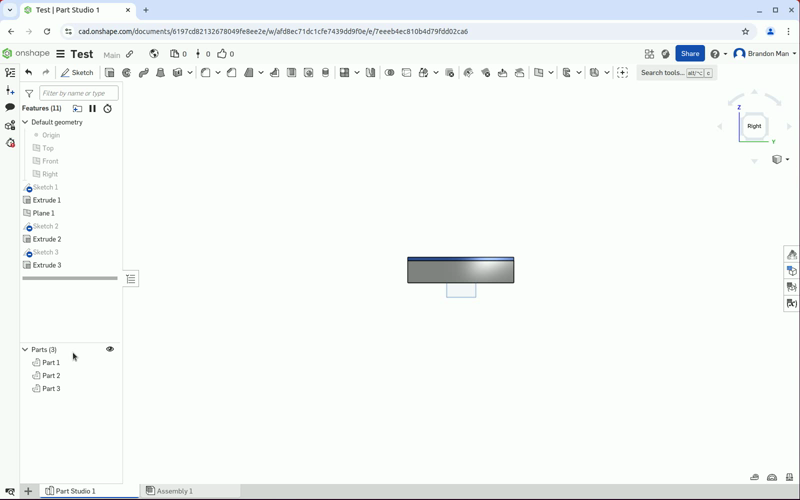
key(shift+p)
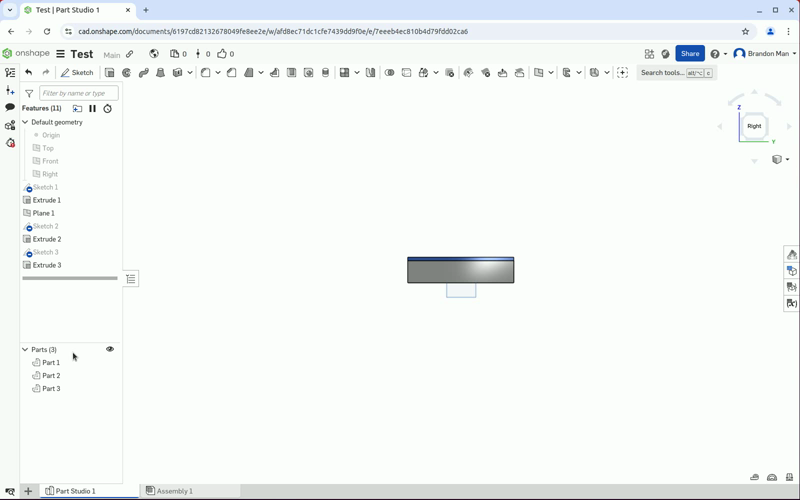
key(space)
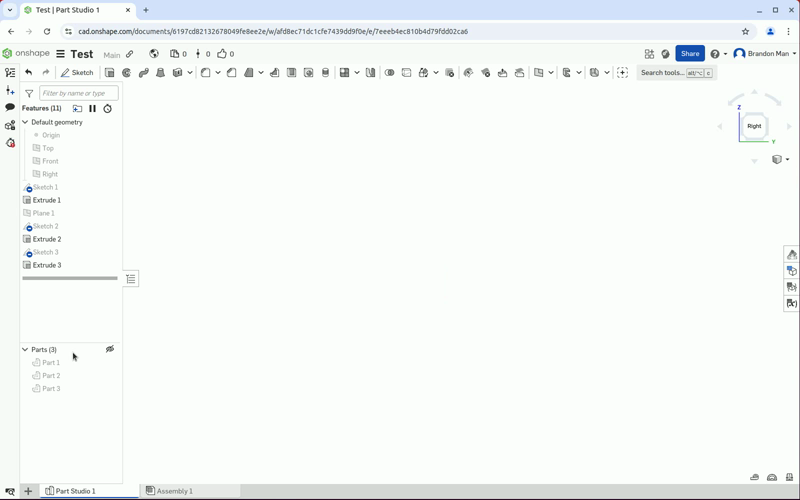
key_down(shift)
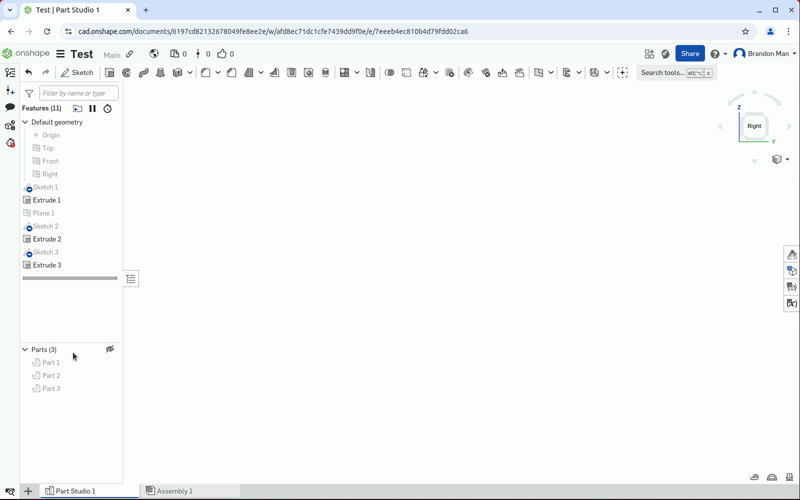
key(right)
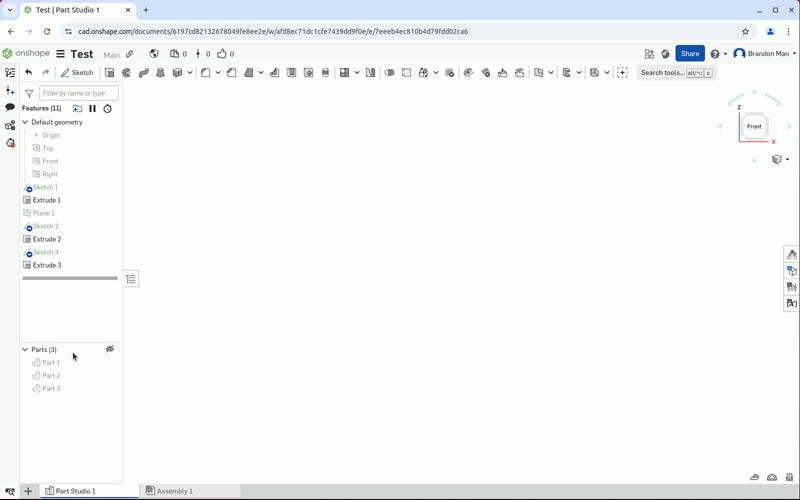
key_up(shift)
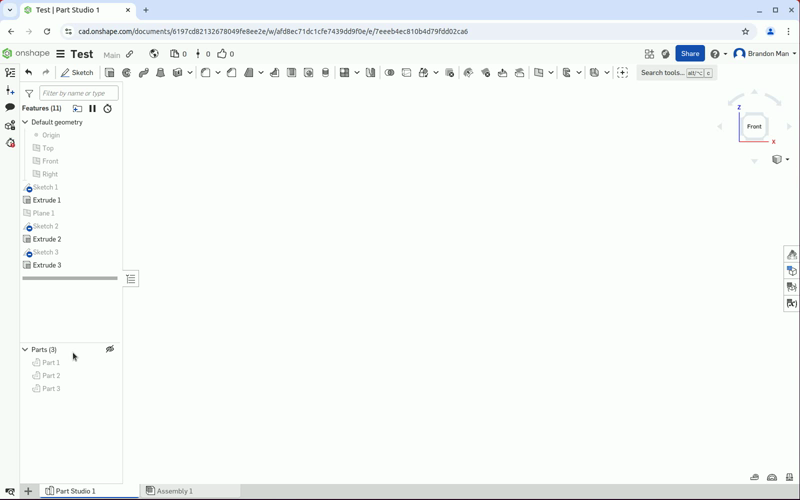
mouse_move(73, 352)
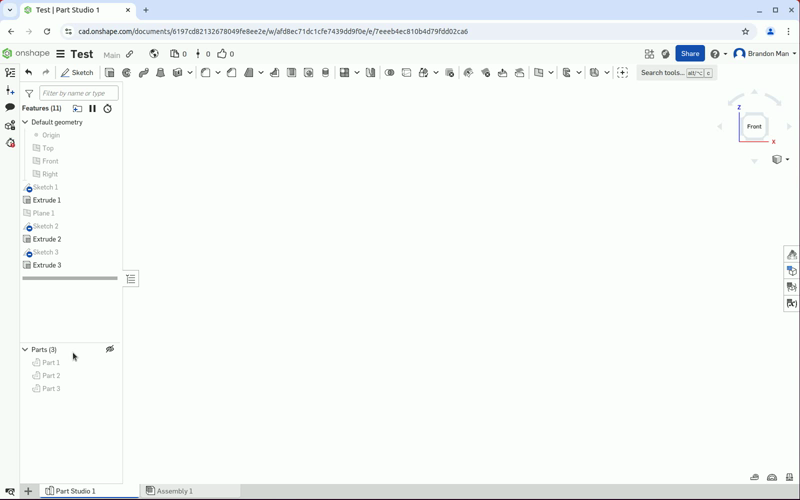
key(shift+y)
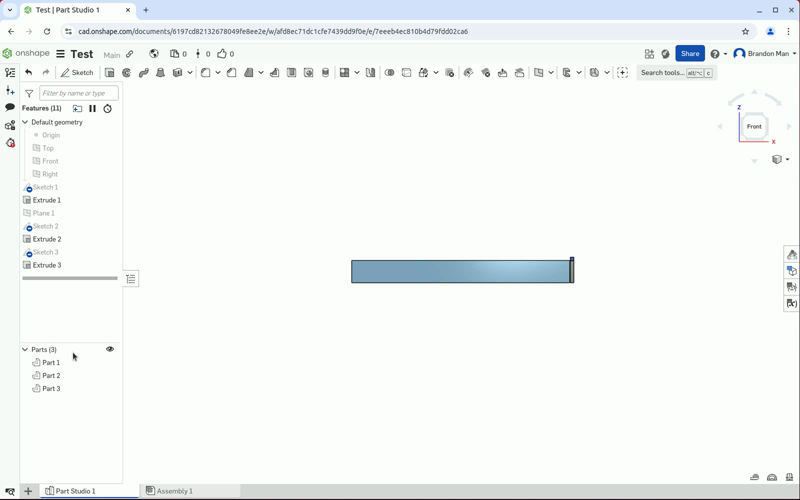
mouse_move(541, 75)
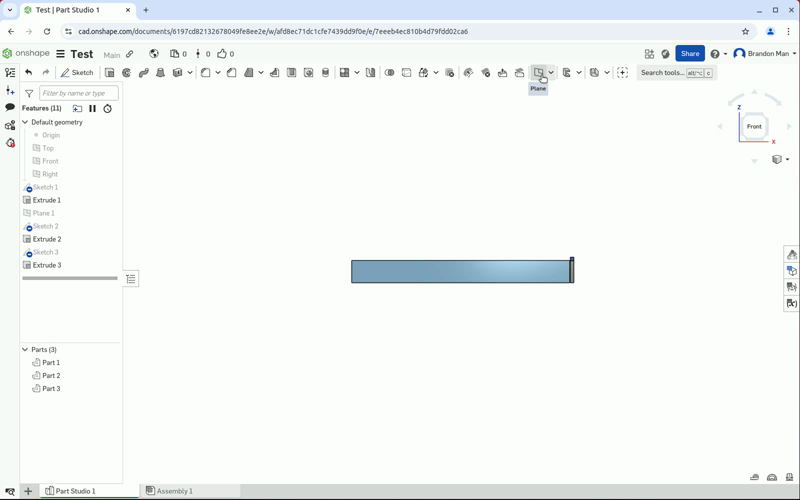
click(541, 75)
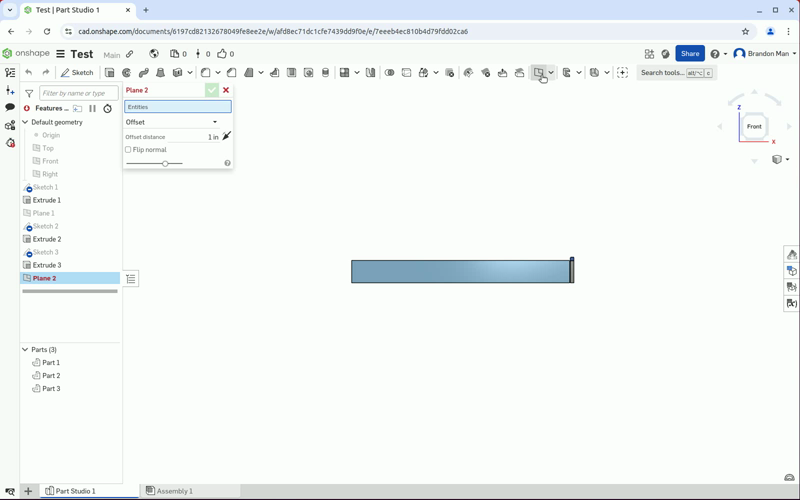
mouse_move(73, 163)
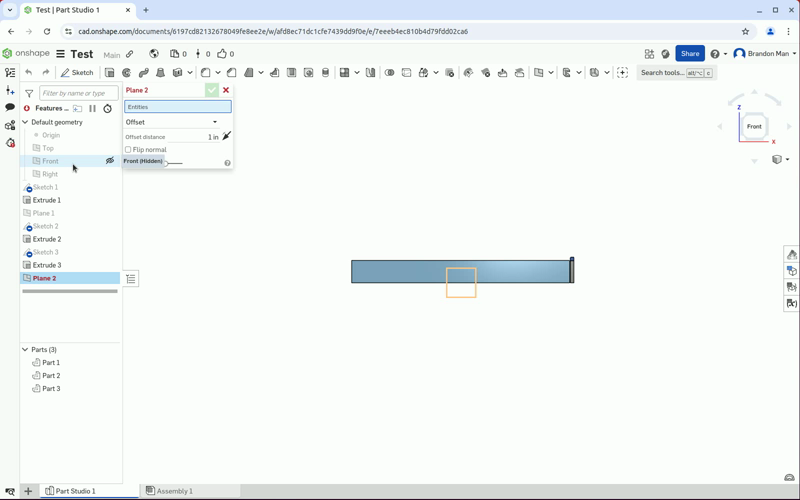
click(73, 163)
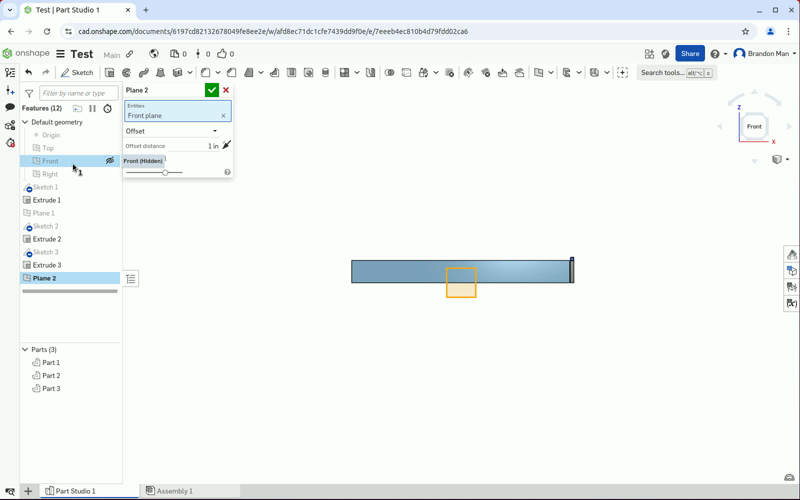
key(tab, 2)
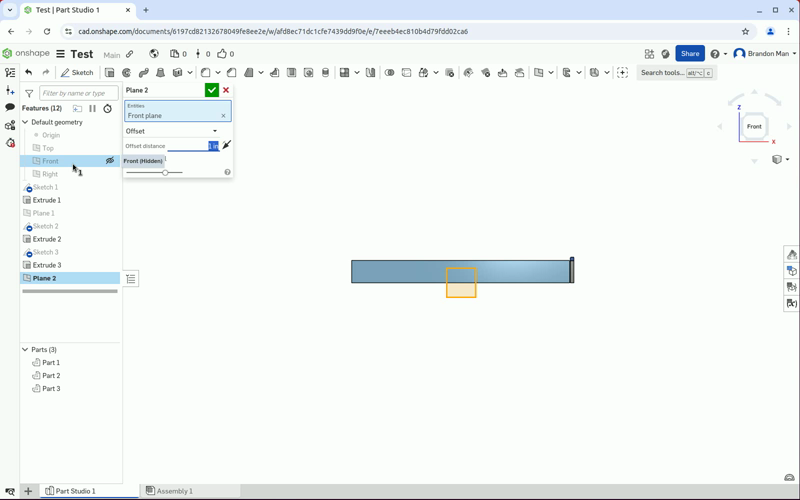
text(10.845)
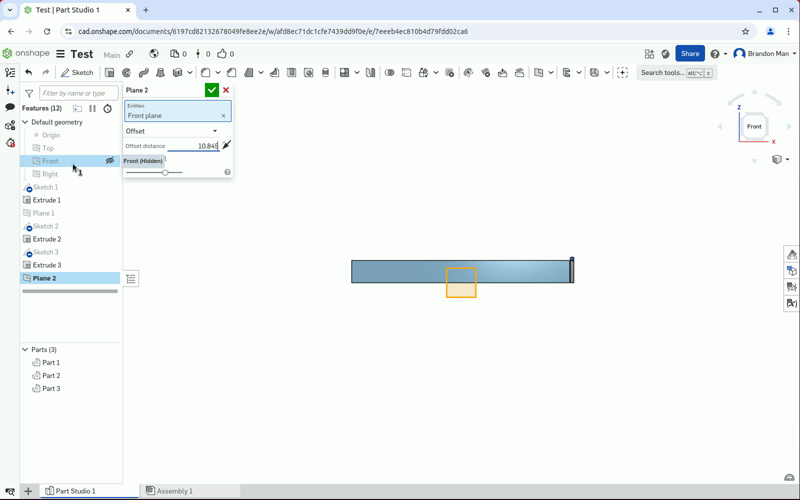
key(enter, 2)
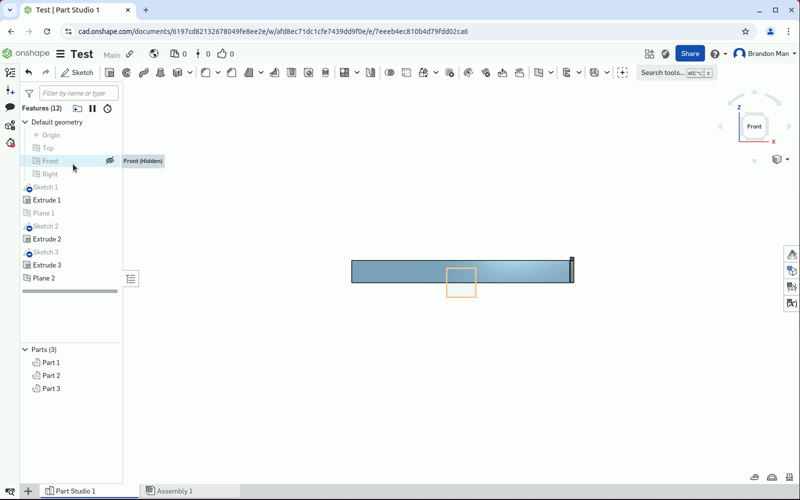
key(shift+s)
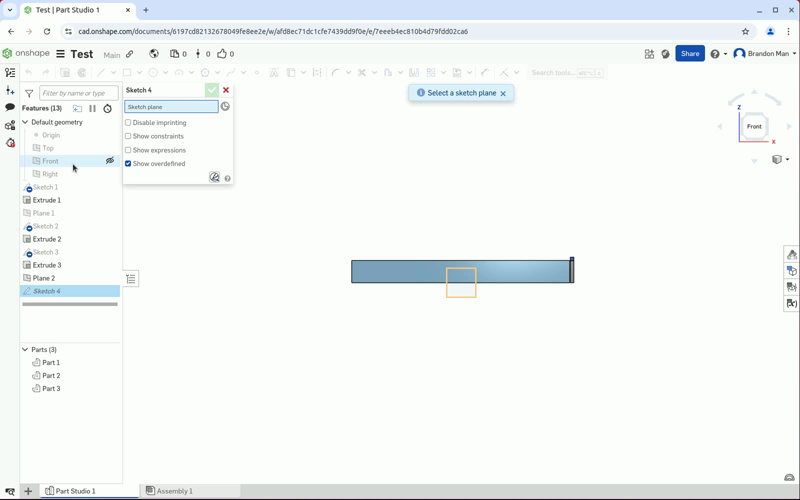
mouse_move(73, 280)
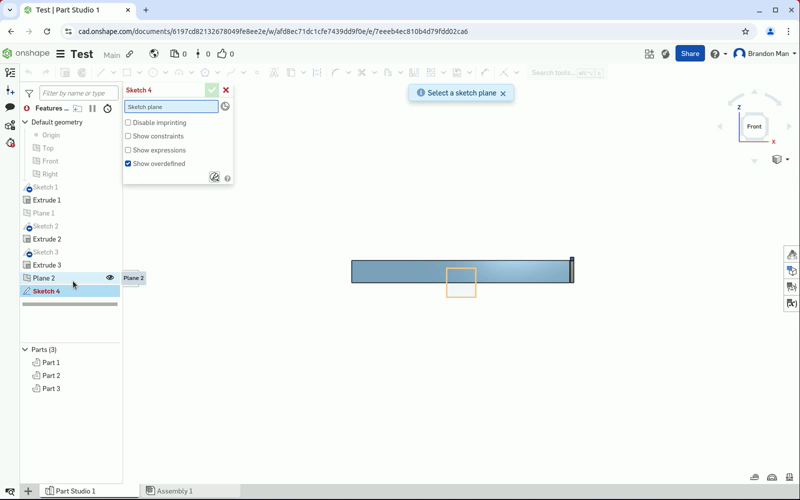
click(73, 280)
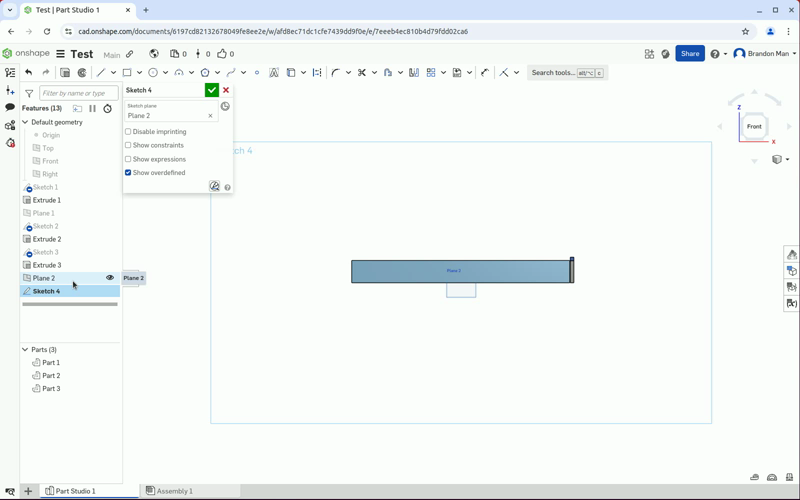
mouse_move(73, 352)
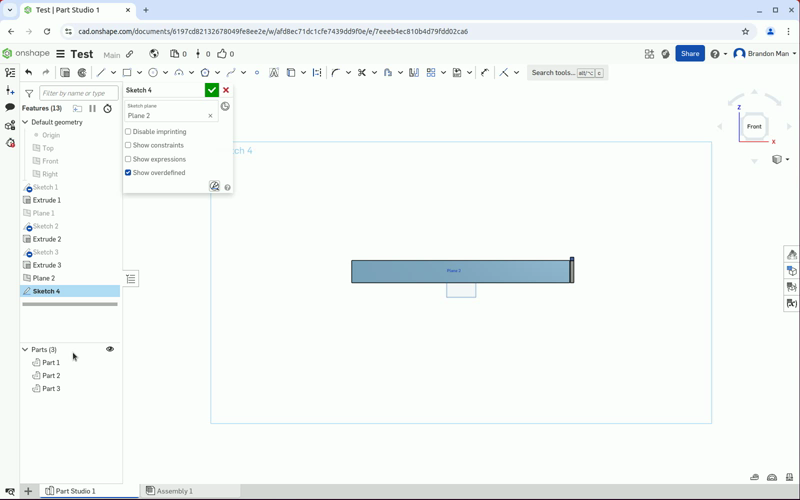
key(y)
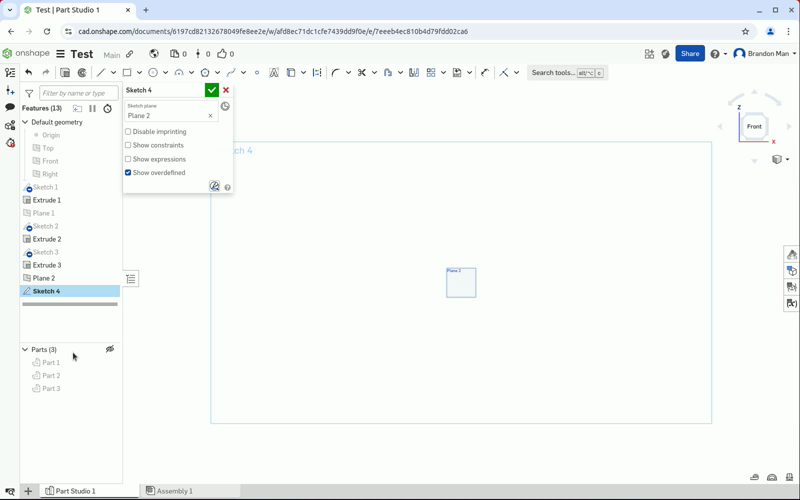
key(l)
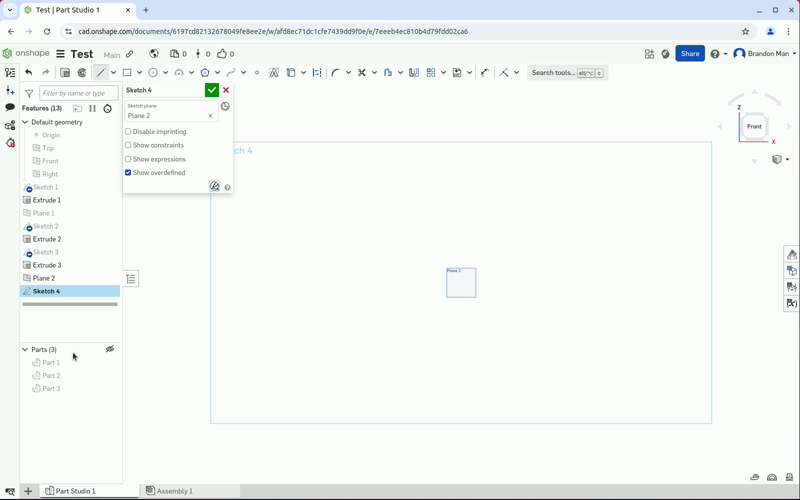
key_down(shift)
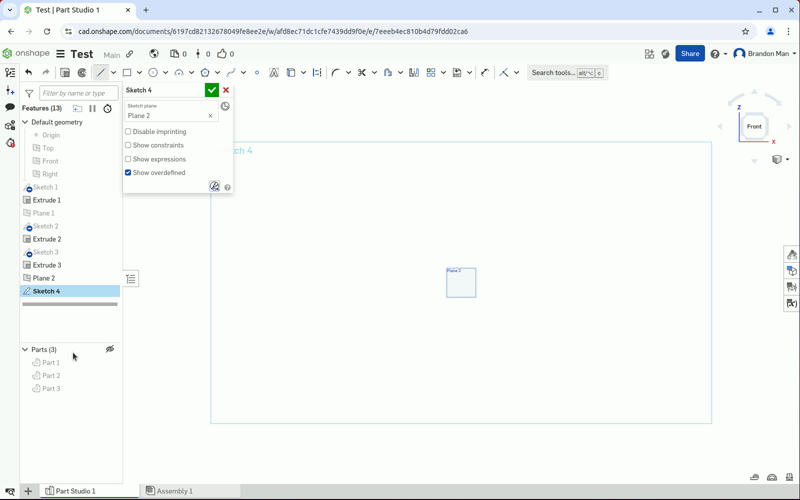
mouse_move(348, 282)
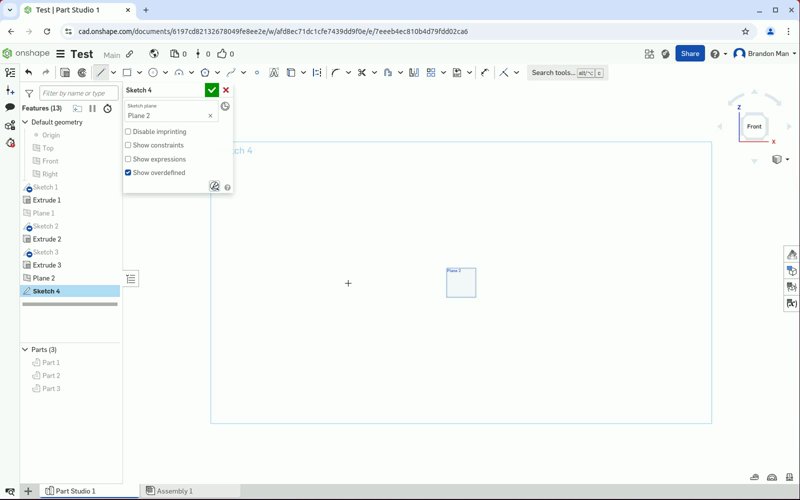
click(348, 282)
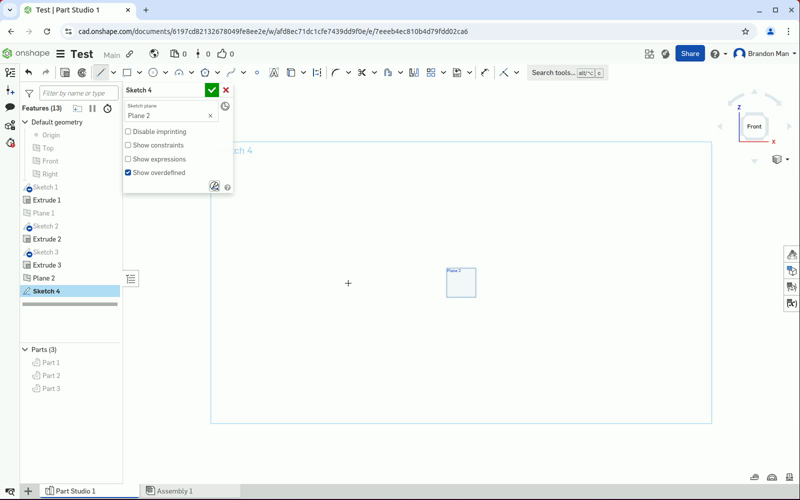
key_up(shift)
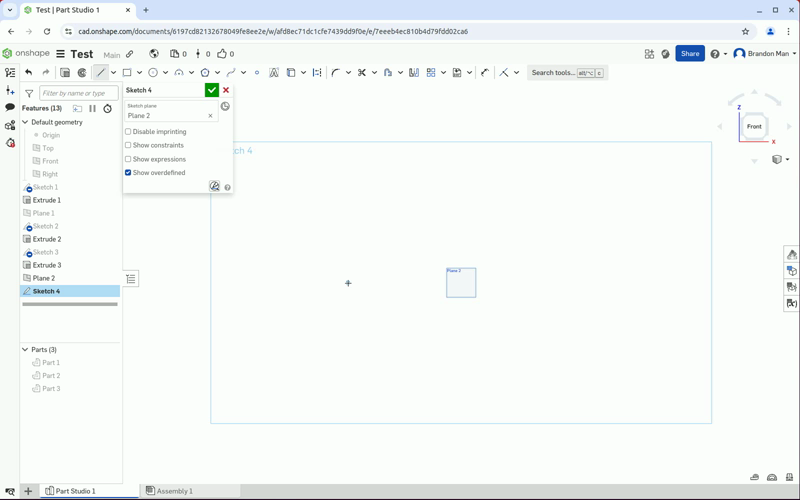
key_down(shift)
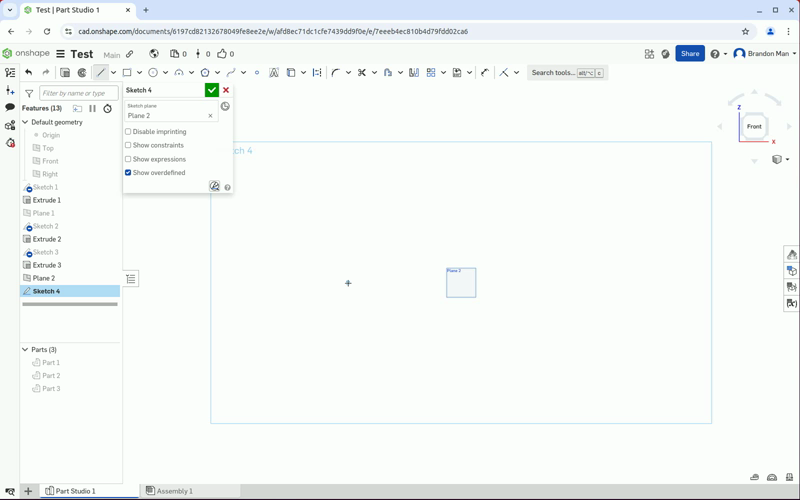
mouse_move(378, 282)
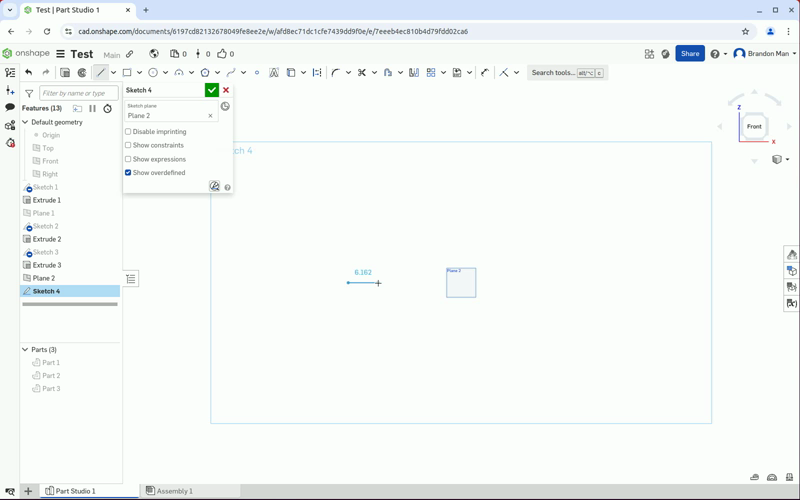
mouse_move(350, 282)
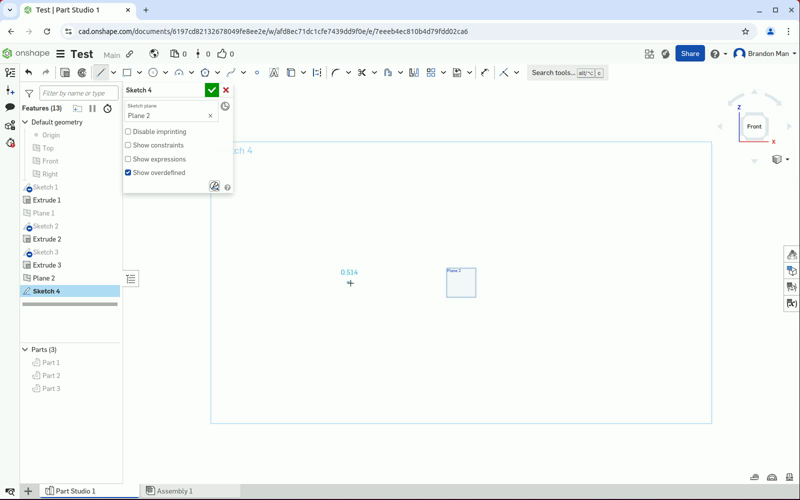
scroll(6)
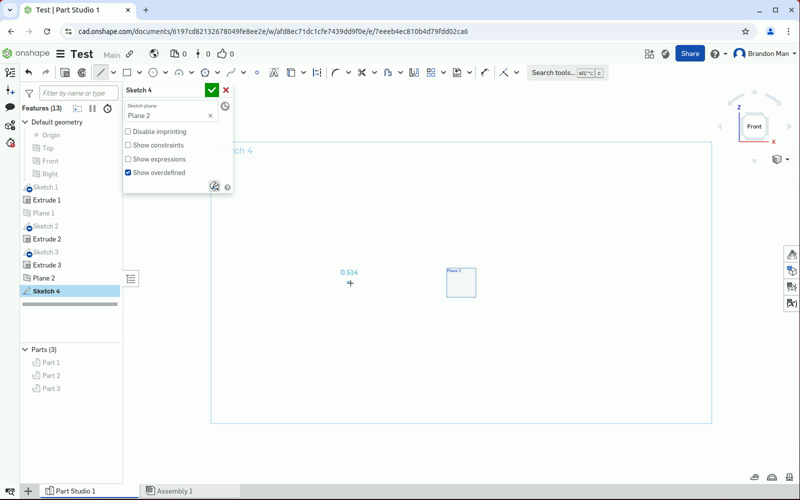
scroll(6)
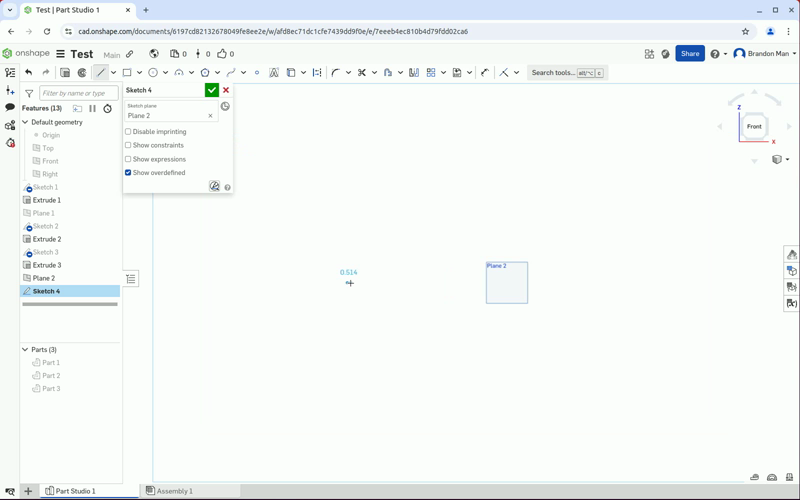
scroll(6)
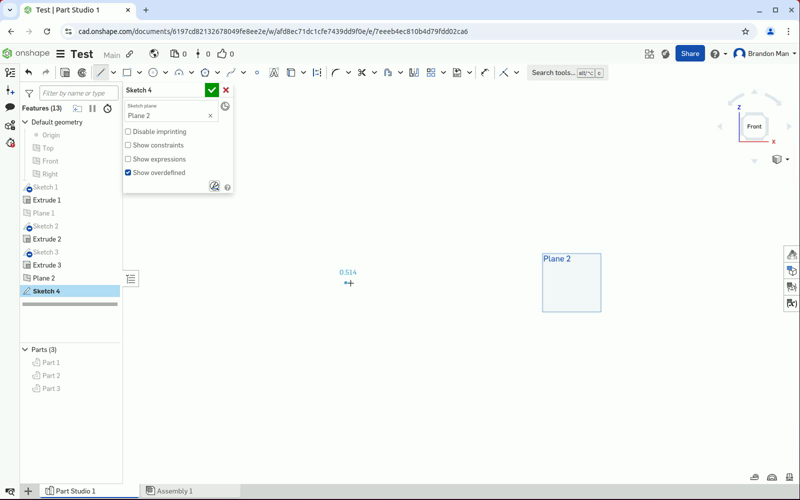
scroll(6)
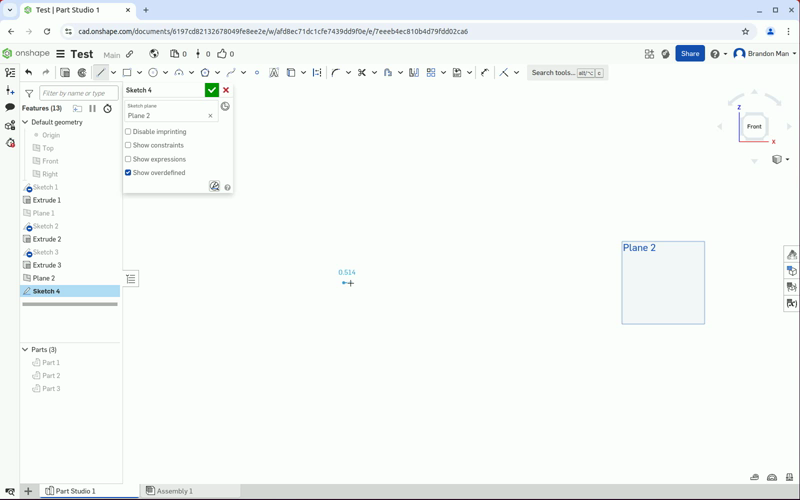
scroll(6)
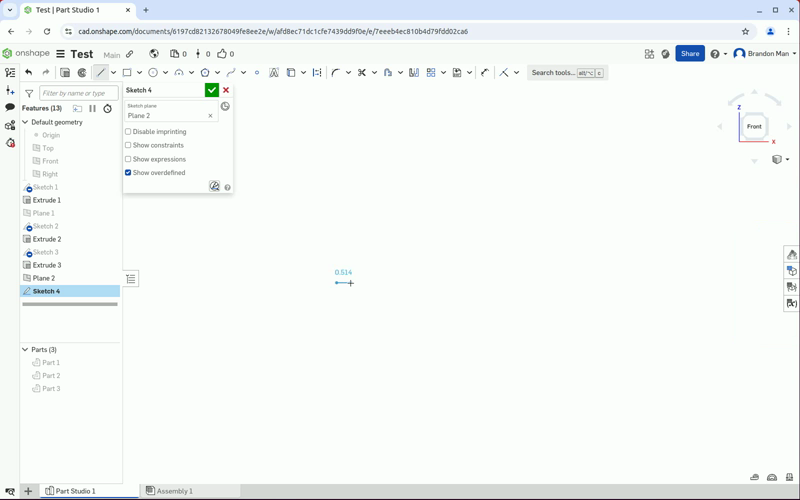
scroll(6)
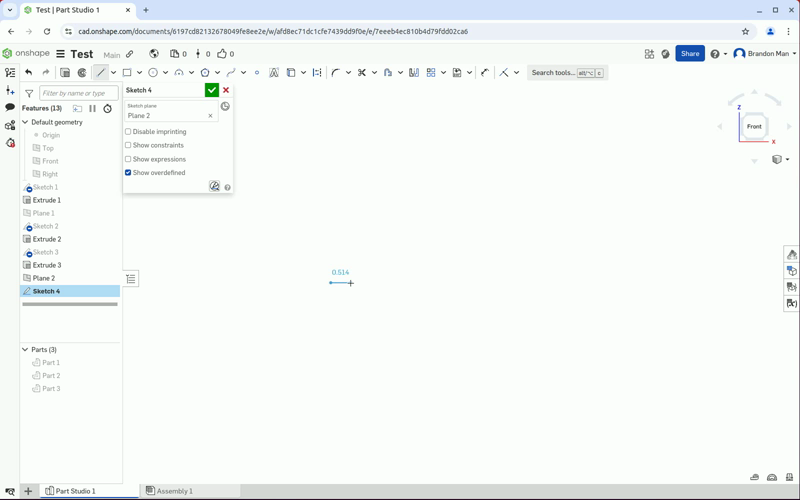
scroll(6)
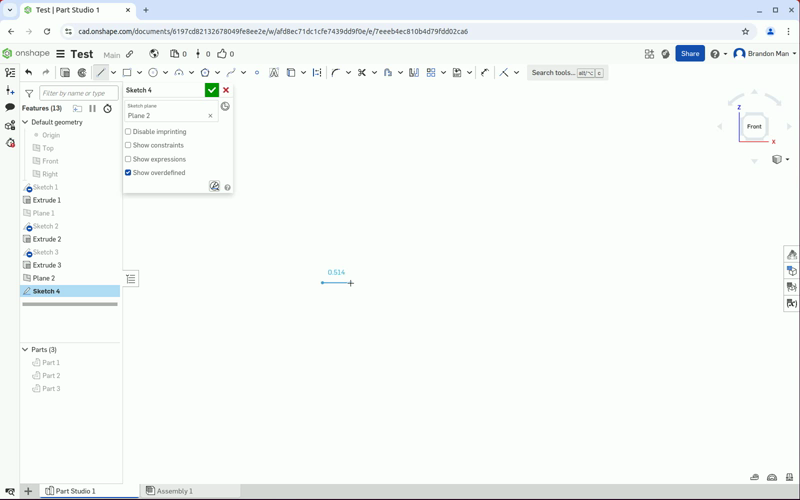
click(350, 282)
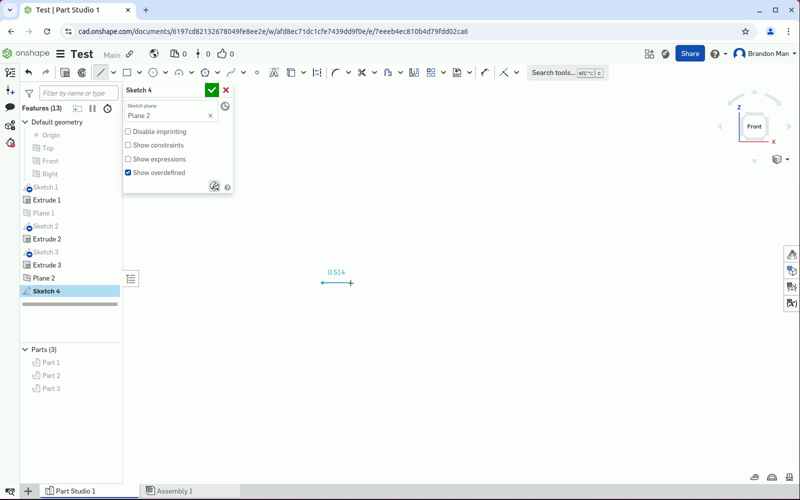
scroll(-6)
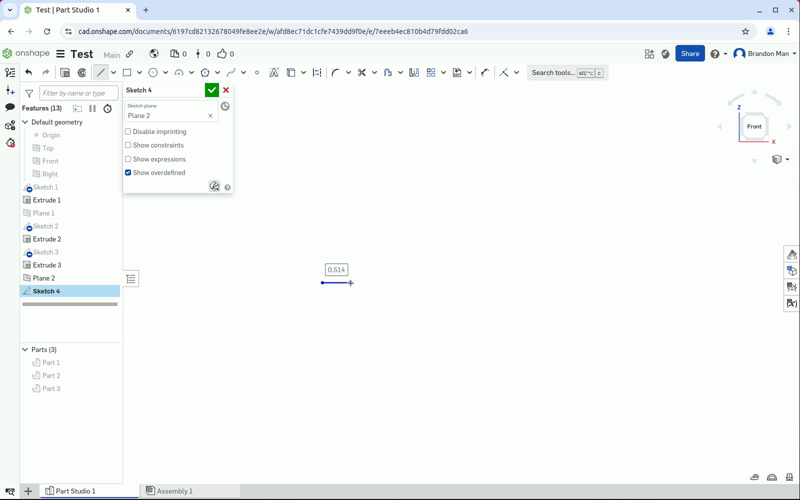
scroll(-6)
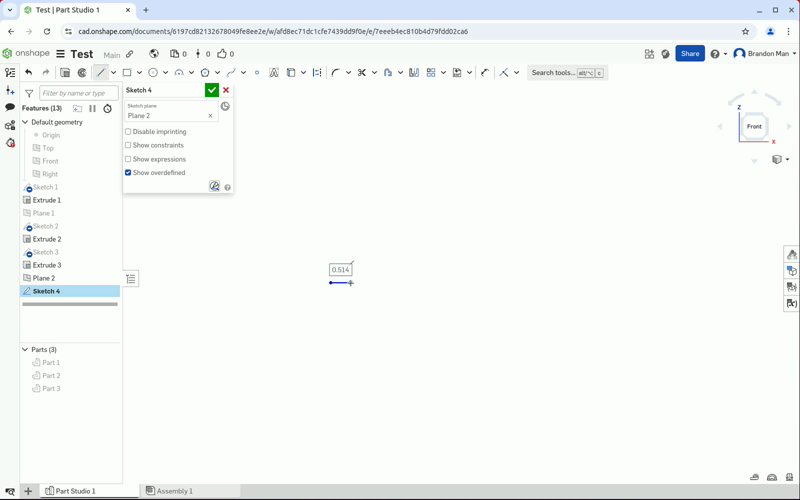
scroll(-6)
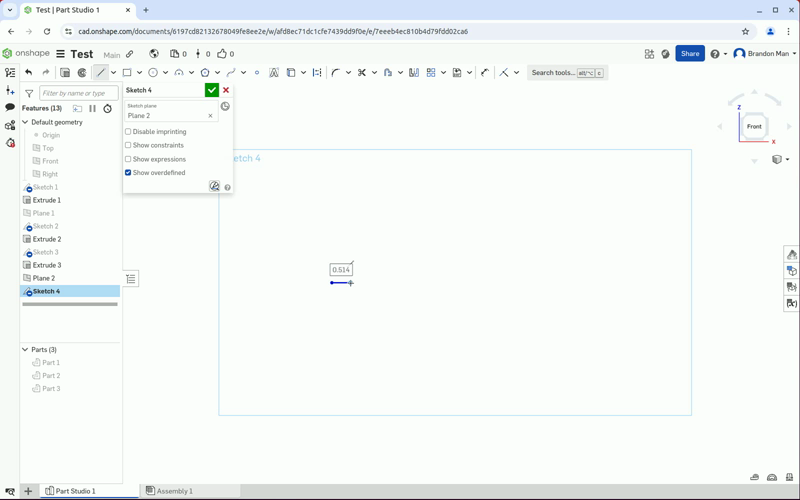
scroll(-6)
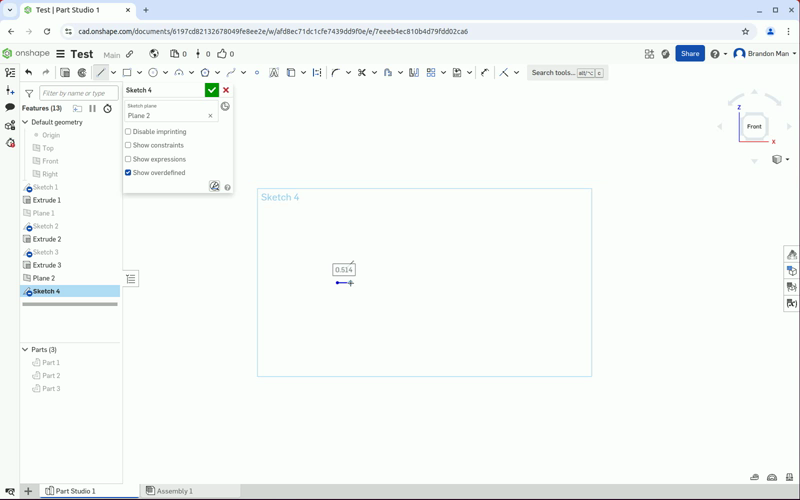
scroll(-6)
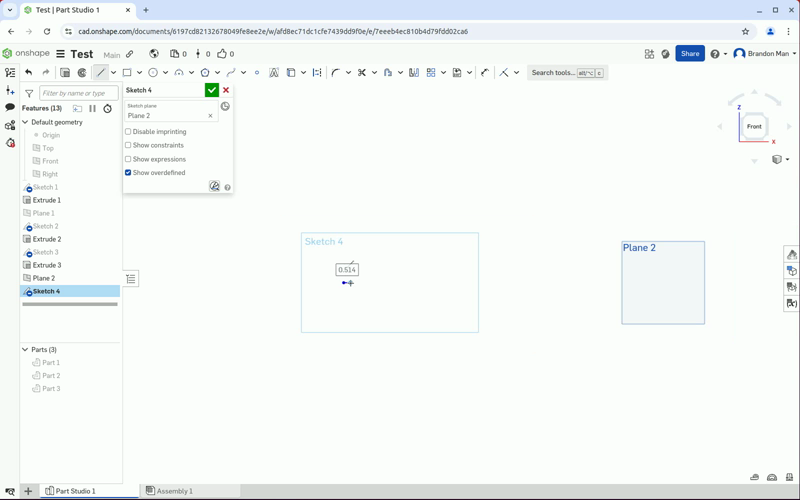
scroll(-6)
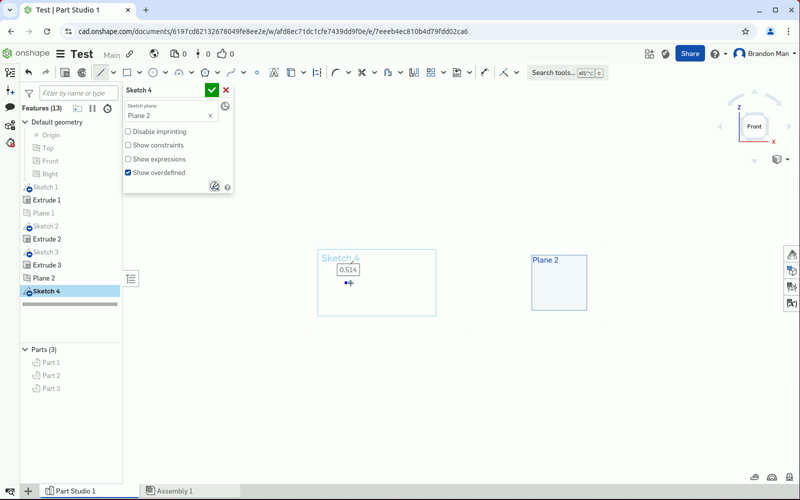
scroll(-6)
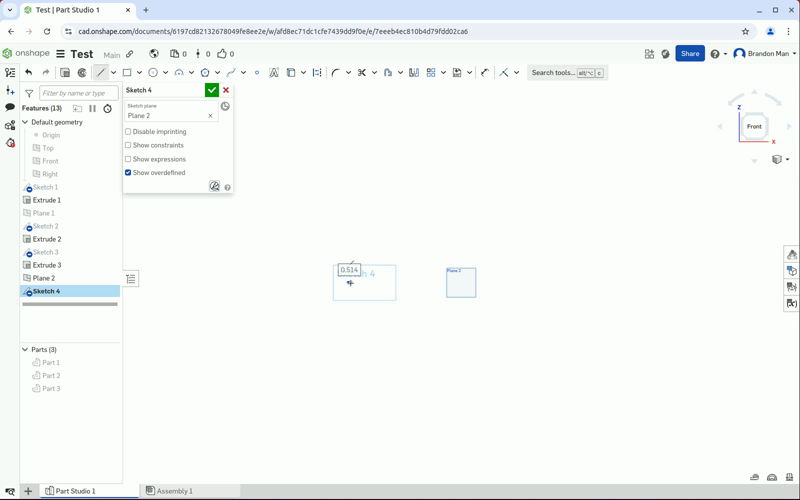
key_up(shift)
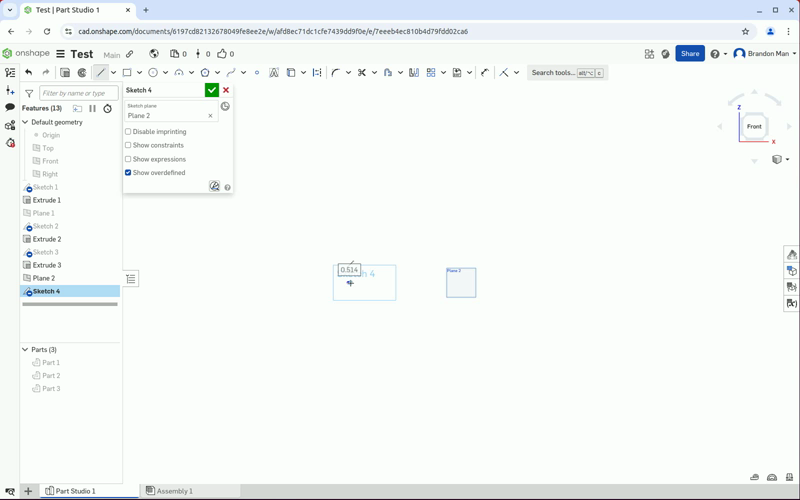
key_down(shift)
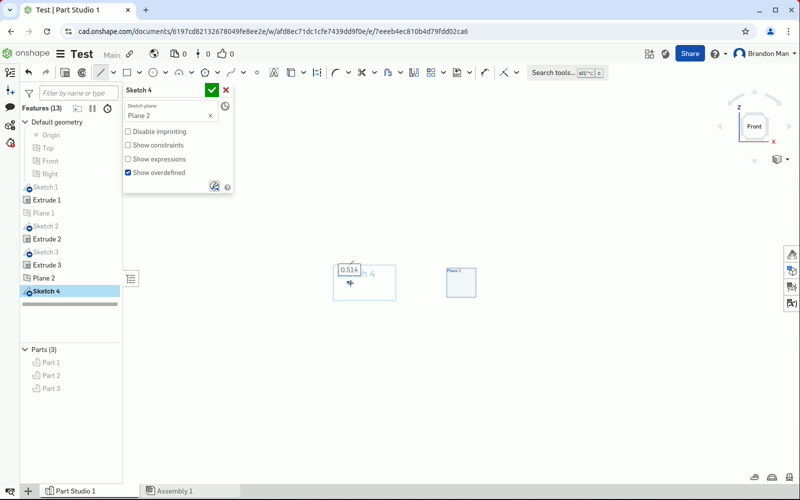
mouse_move(380, 282)
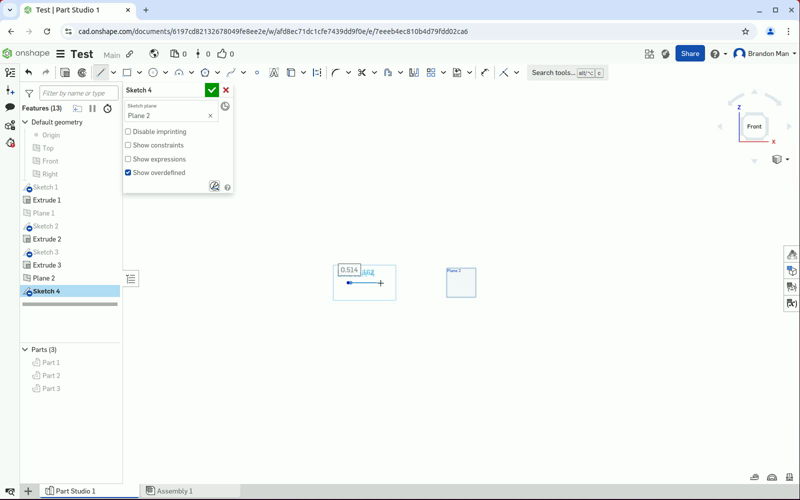
mouse_move(350, 259)
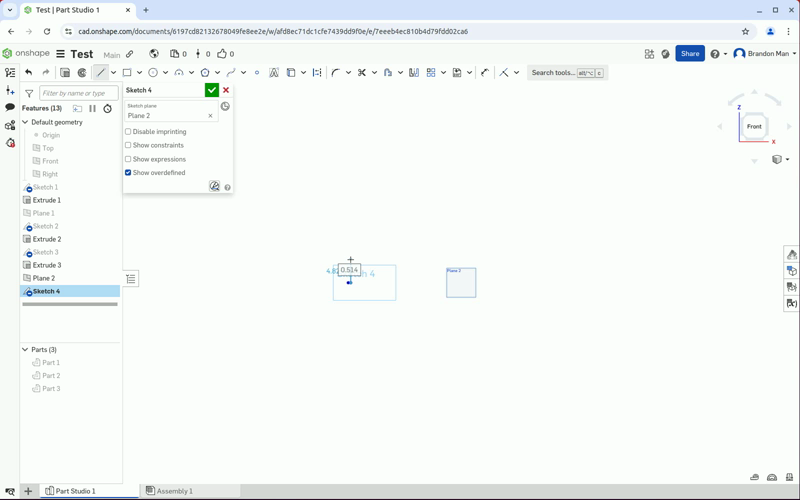
click(350, 259)
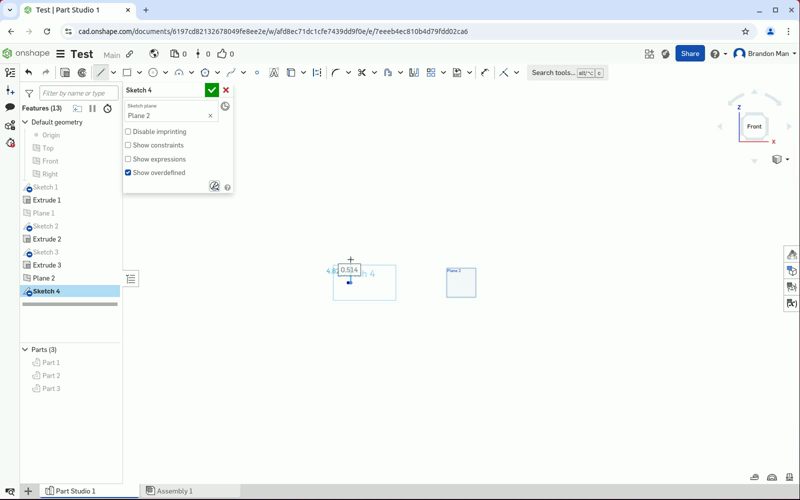
key_up(shift)
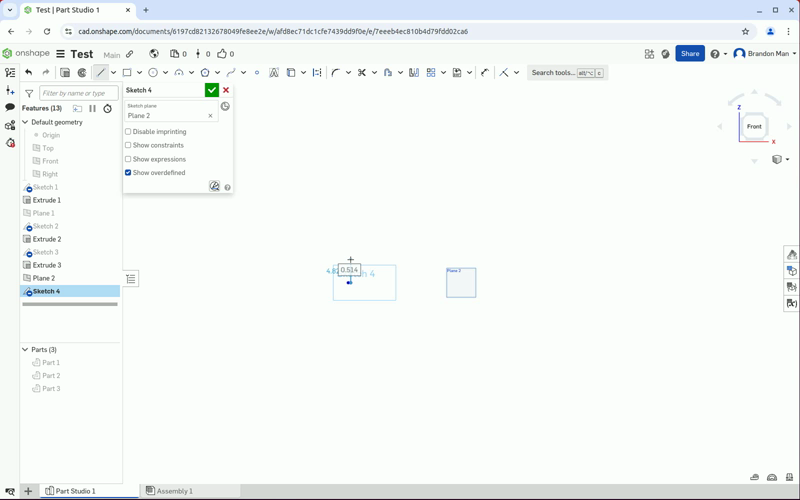
key_down(shift)
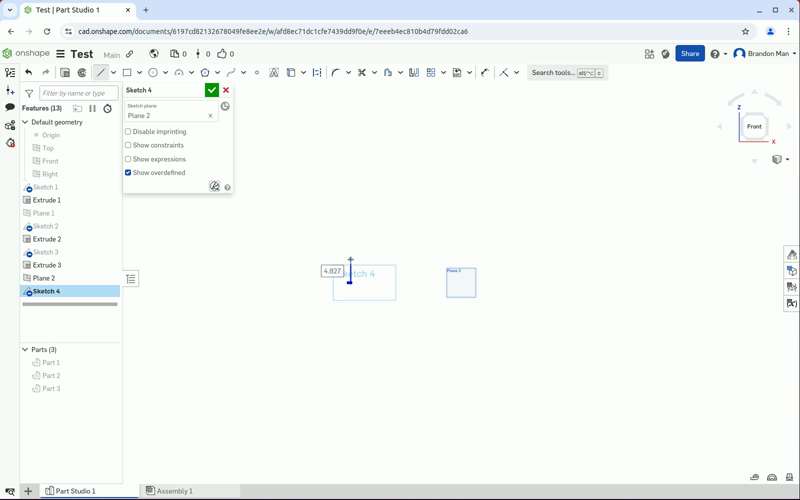
mouse_move(569, 259)
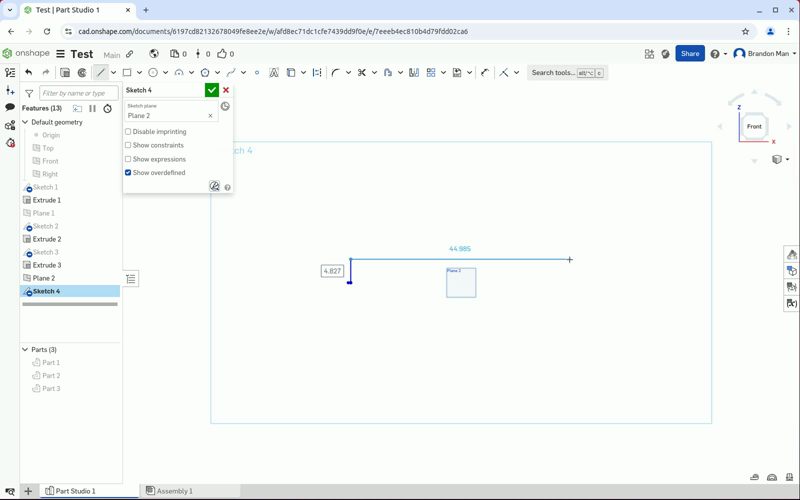
click(569, 259)
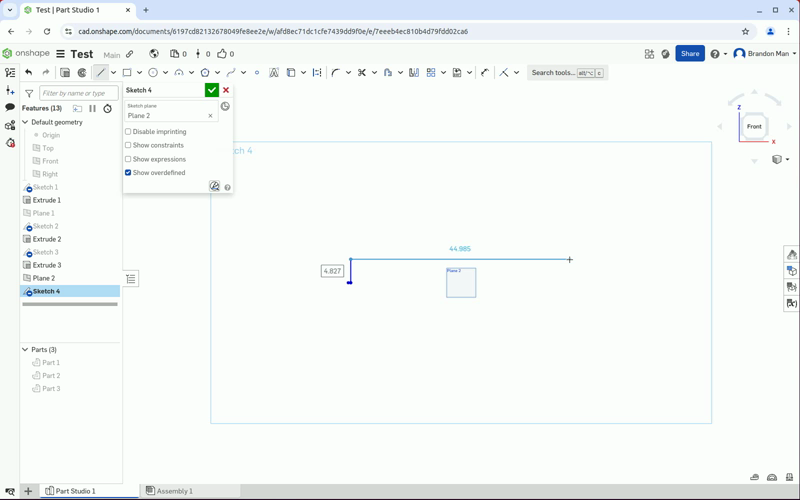
key_up(shift)
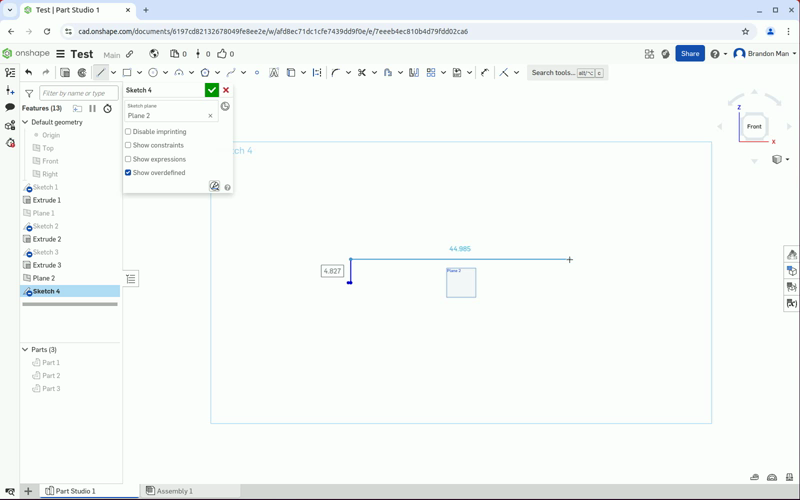
key_down(shift)
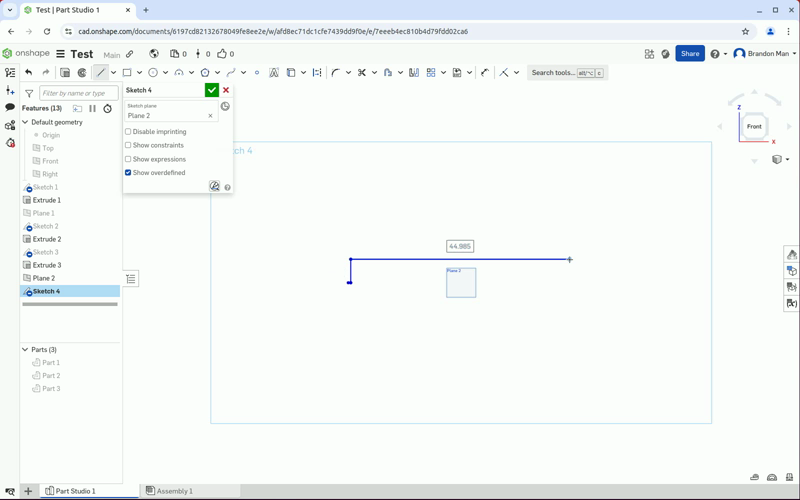
mouse_move(589, 259)
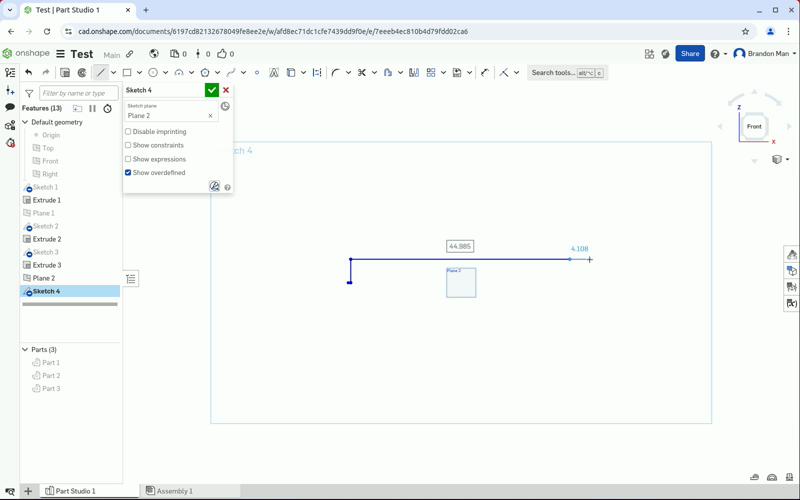
mouse_move(569, 282)
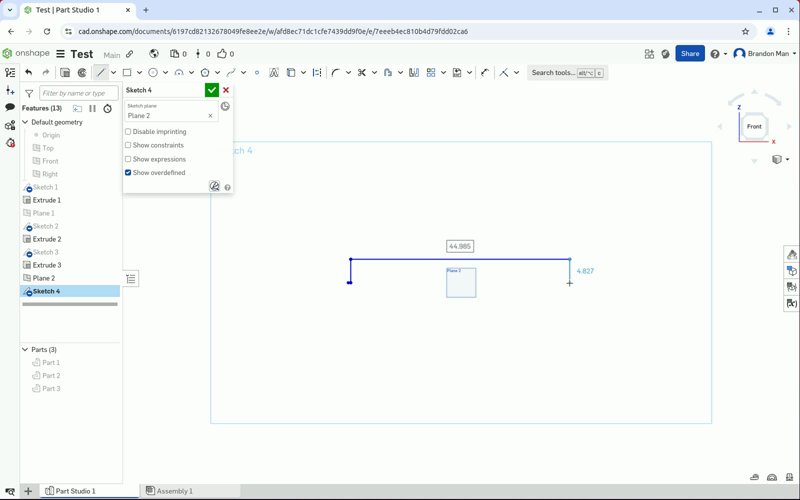
click(569, 282)
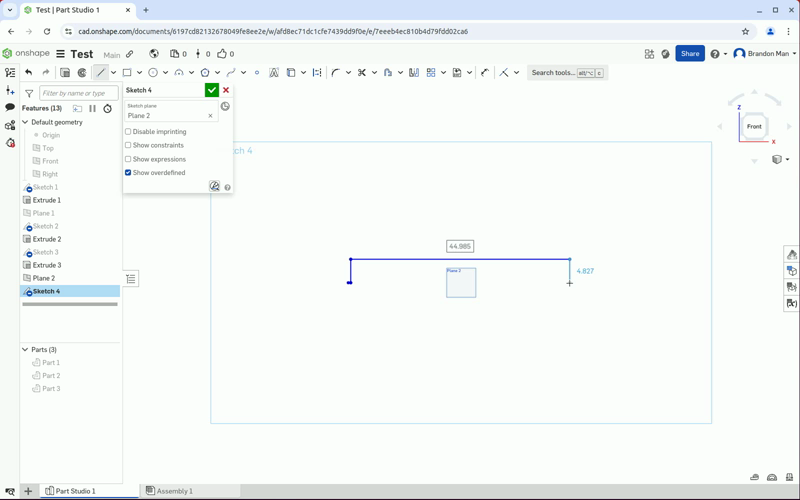
key_up(shift)
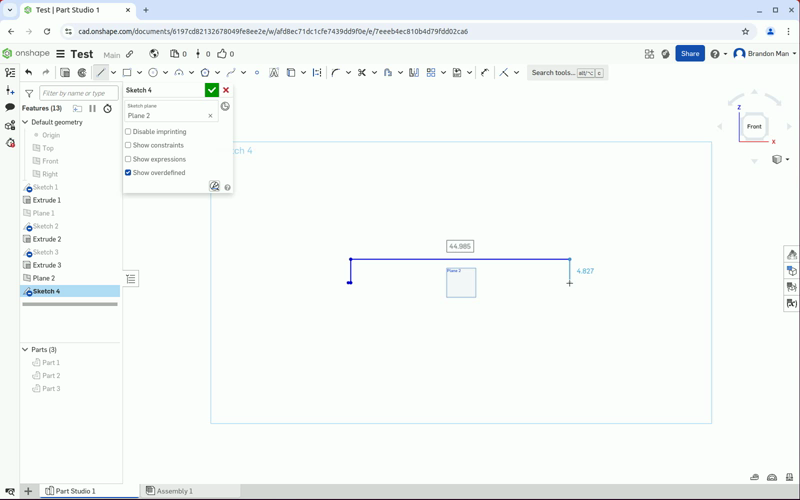
key_down(shift)
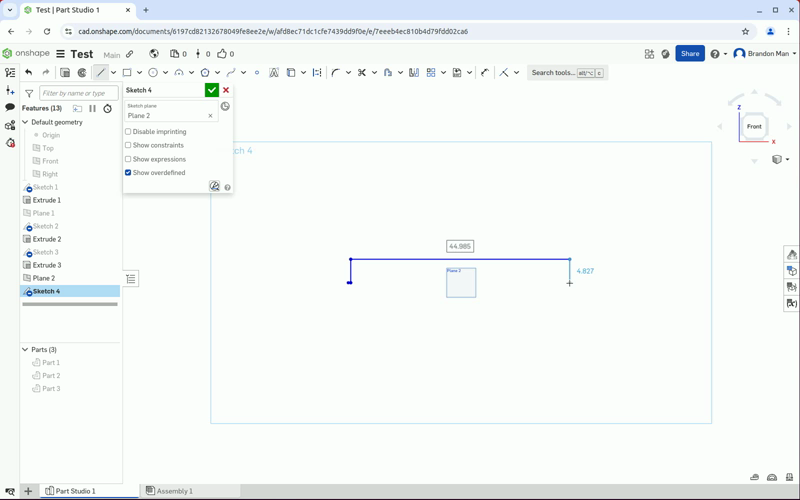
mouse_move(589, 282)
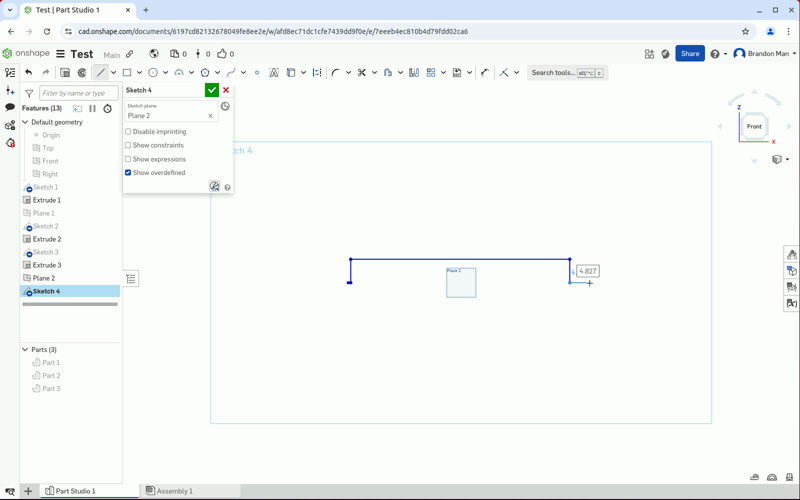
mouse_move(572, 282)
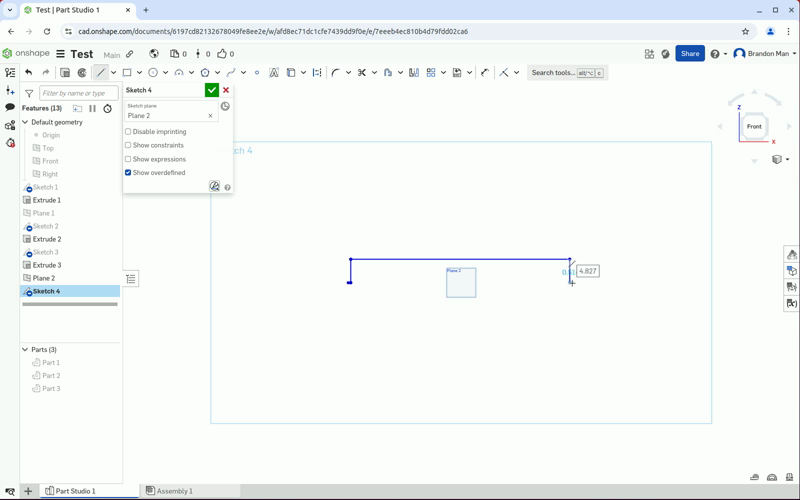
scroll(6)
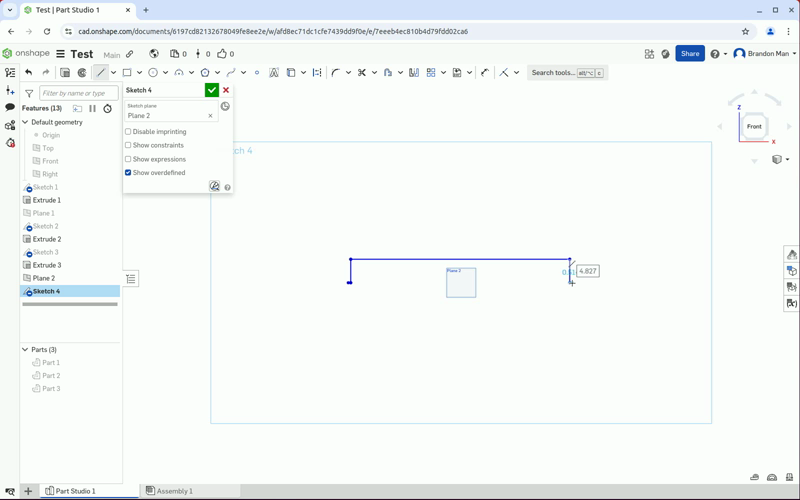
scroll(6)
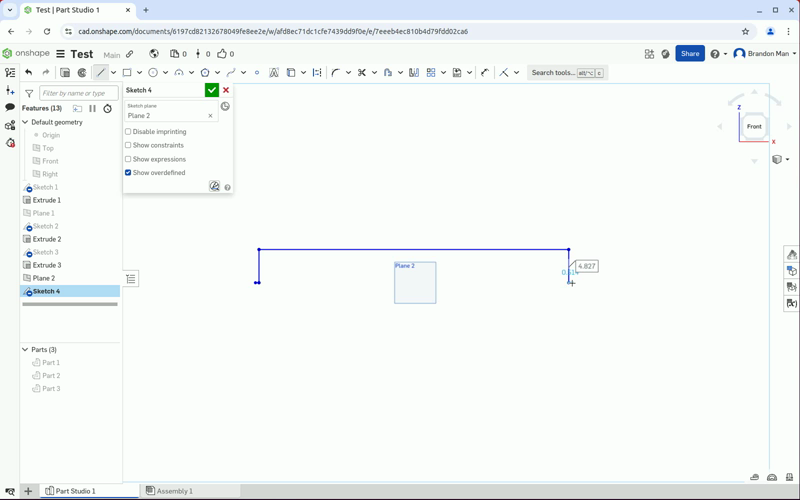
scroll(6)
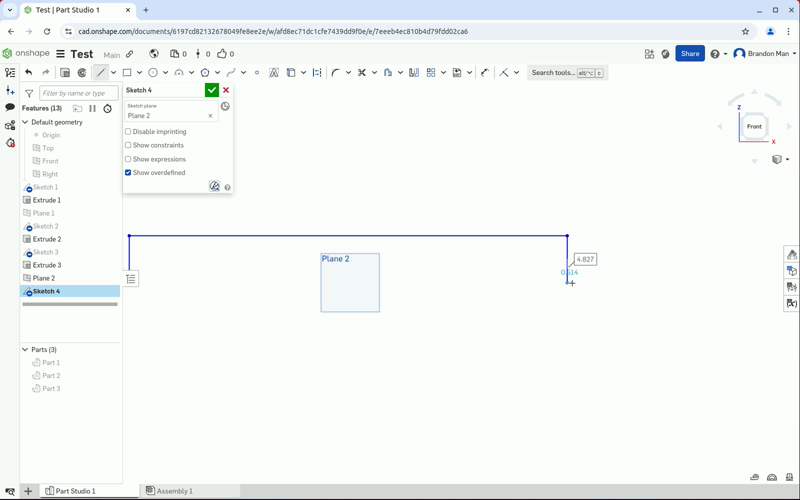
scroll(6)
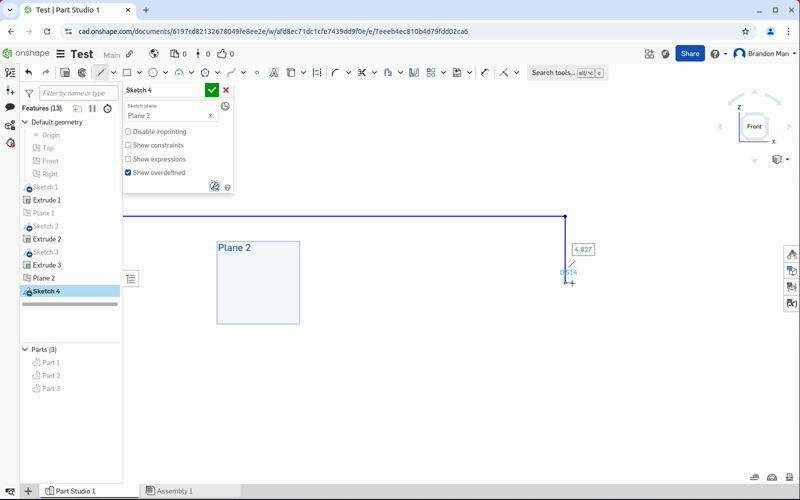
scroll(6)
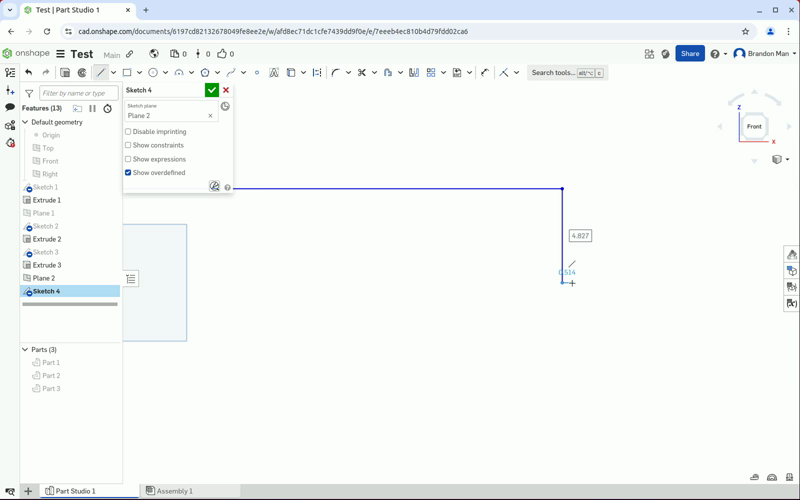
scroll(6)
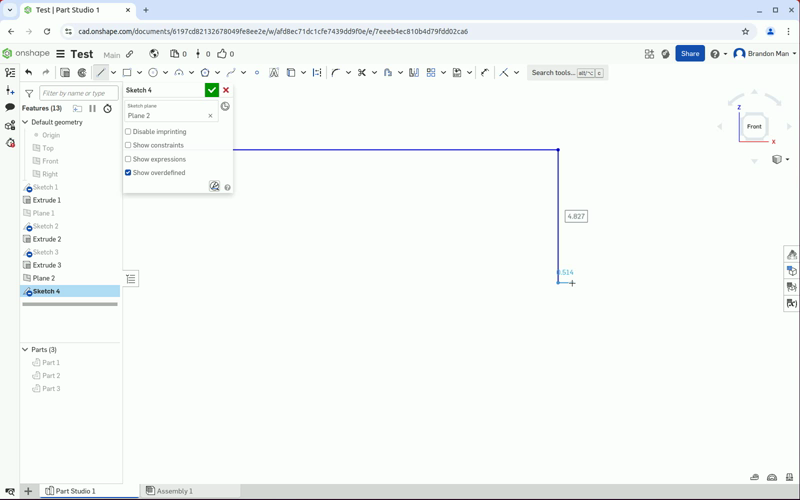
scroll(6)
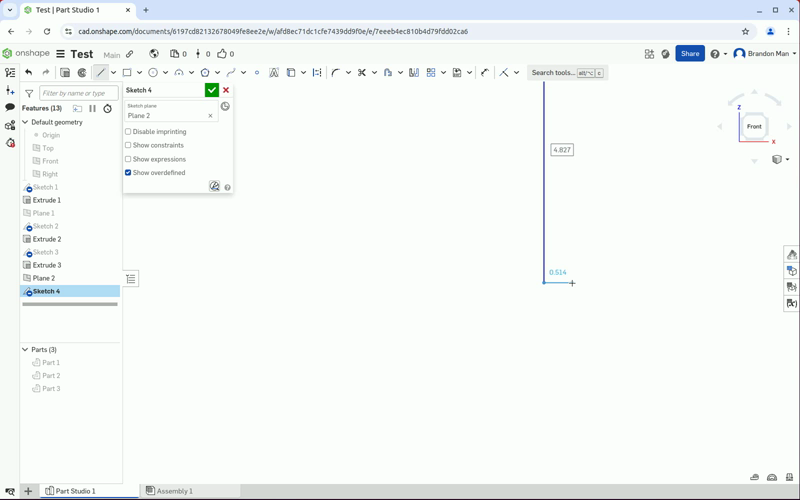
click(572, 282)
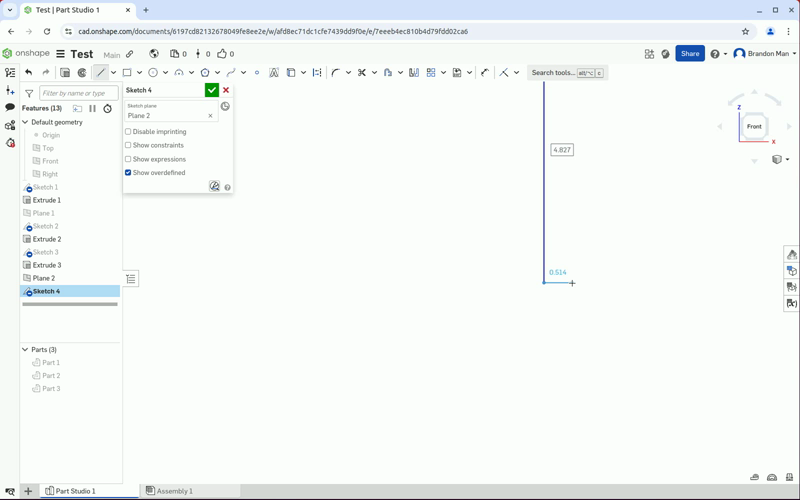
scroll(-6)
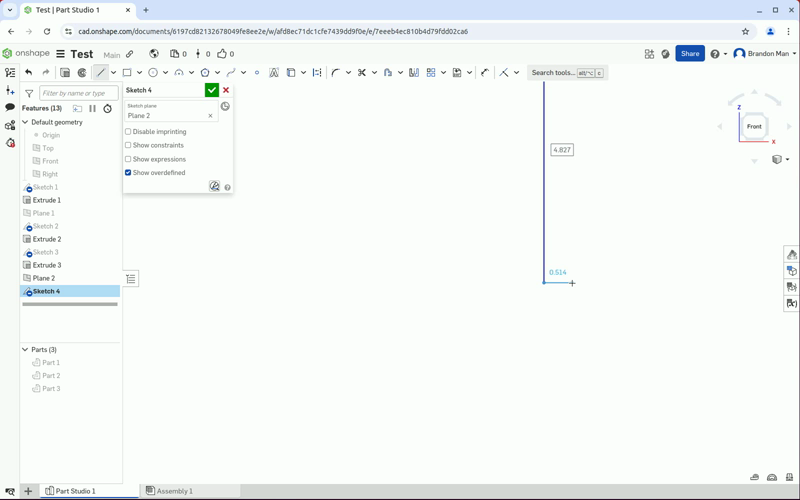
scroll(-6)
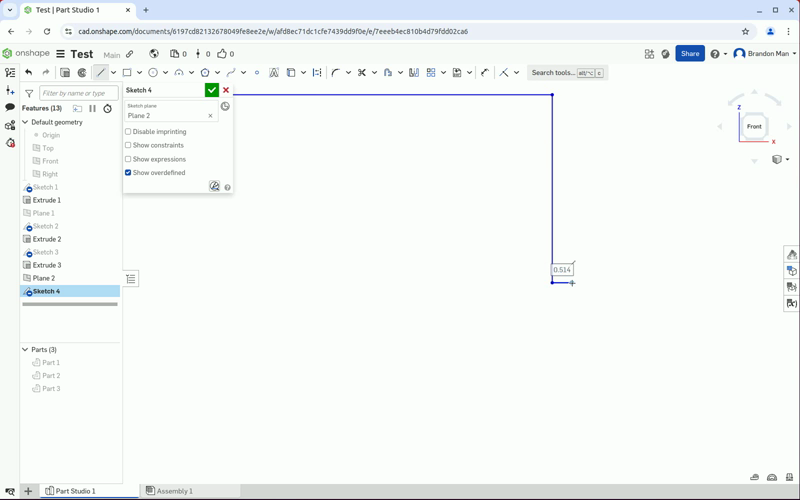
scroll(-6)
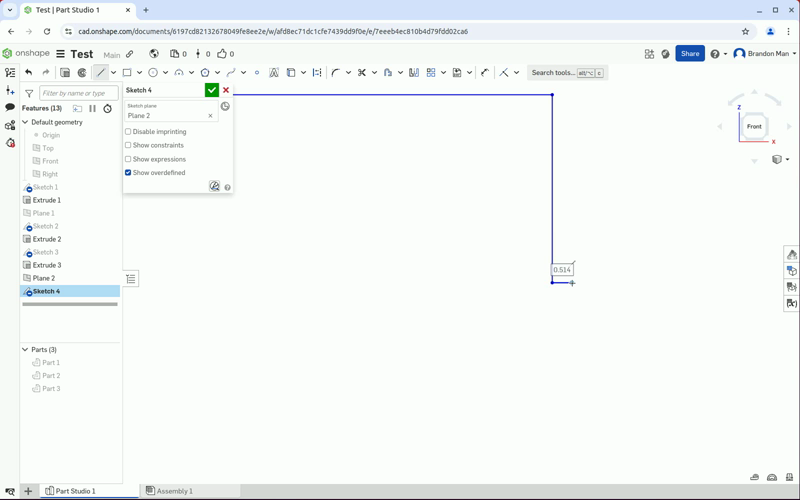
scroll(-6)
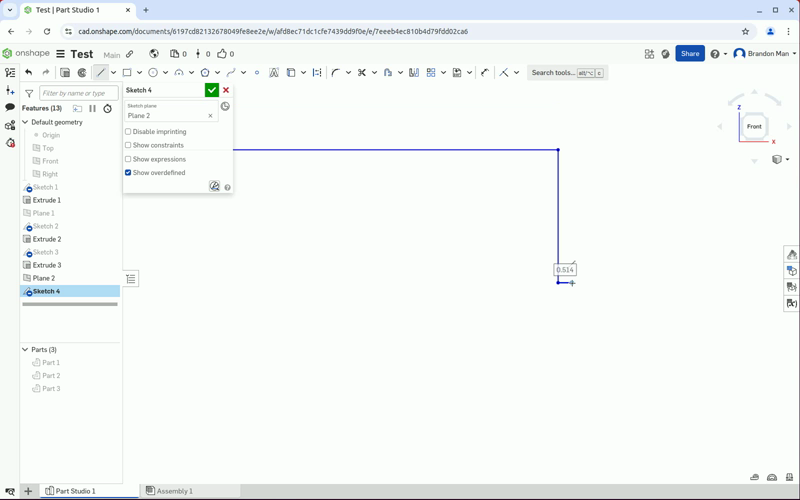
scroll(-6)
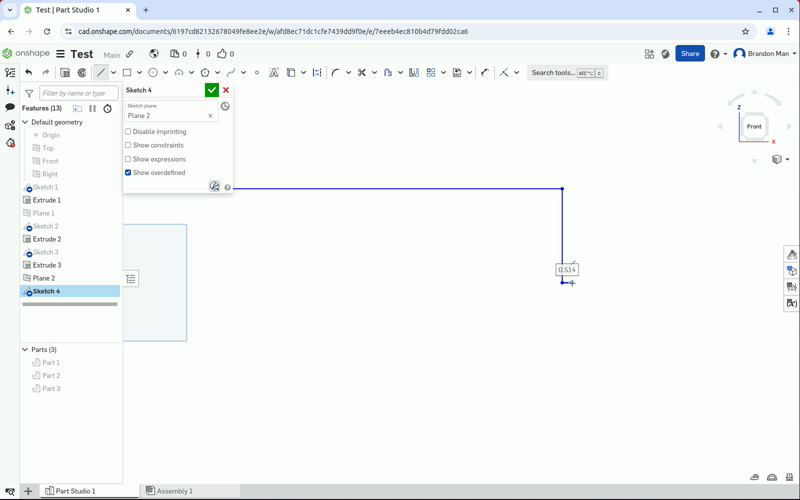
scroll(-6)
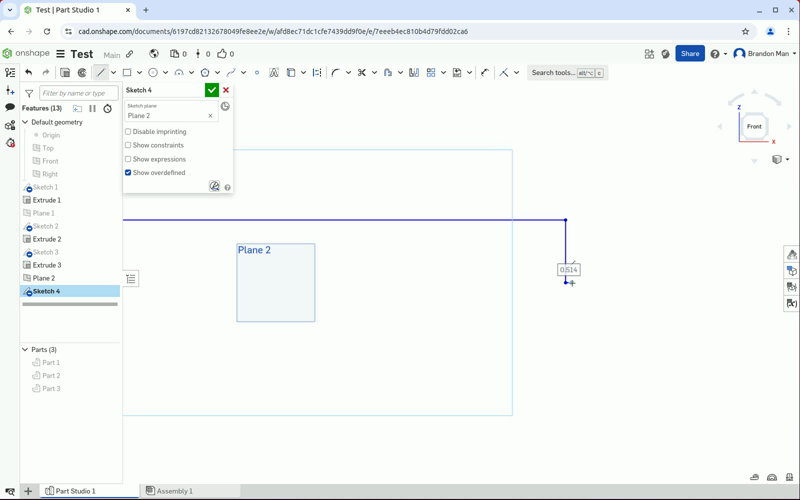
scroll(-6)
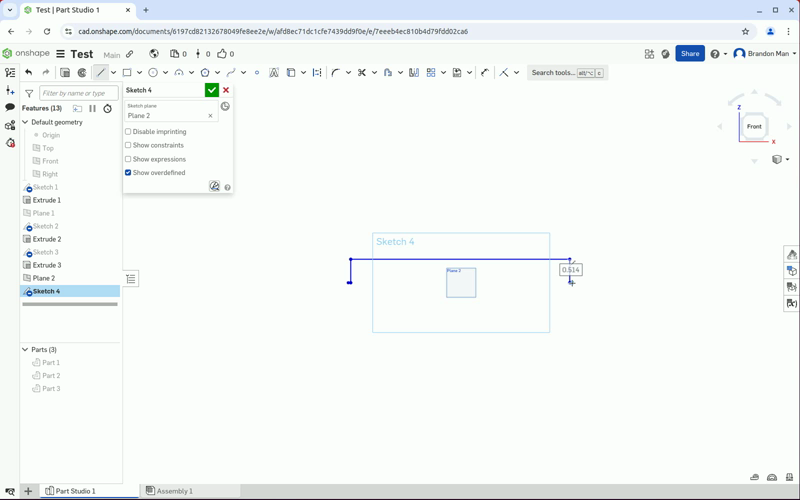
key_up(shift)
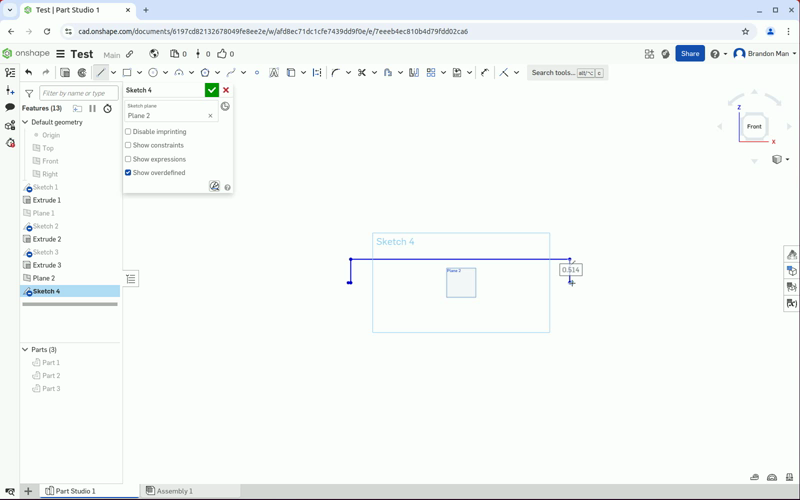
key_down(shift)
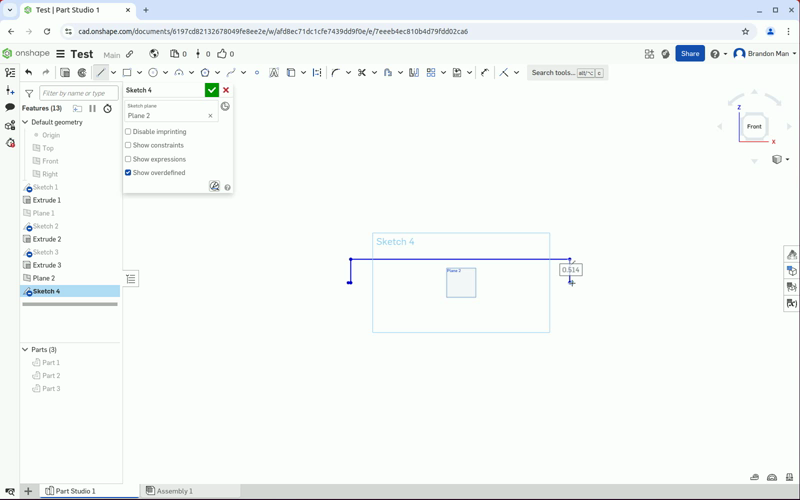
mouse_move(589, 282)
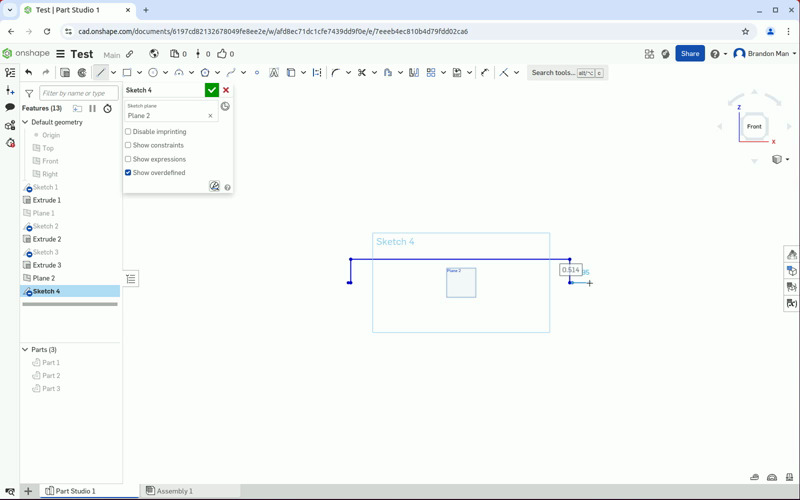
mouse_move(572, 257)
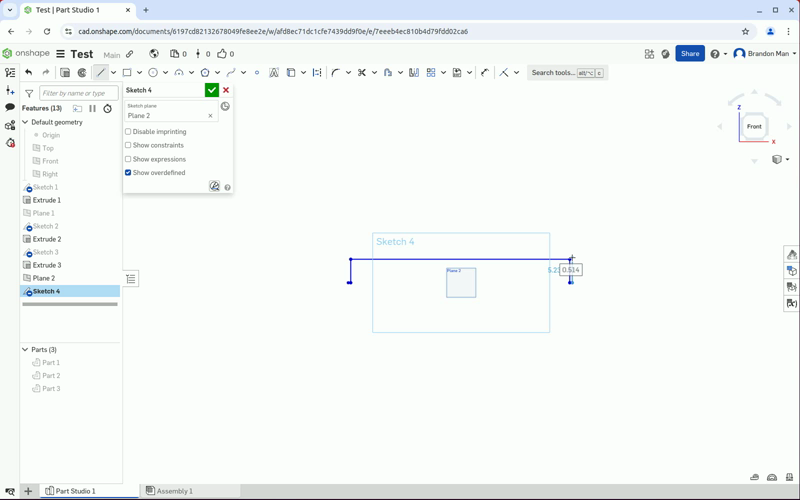
scroll(6)
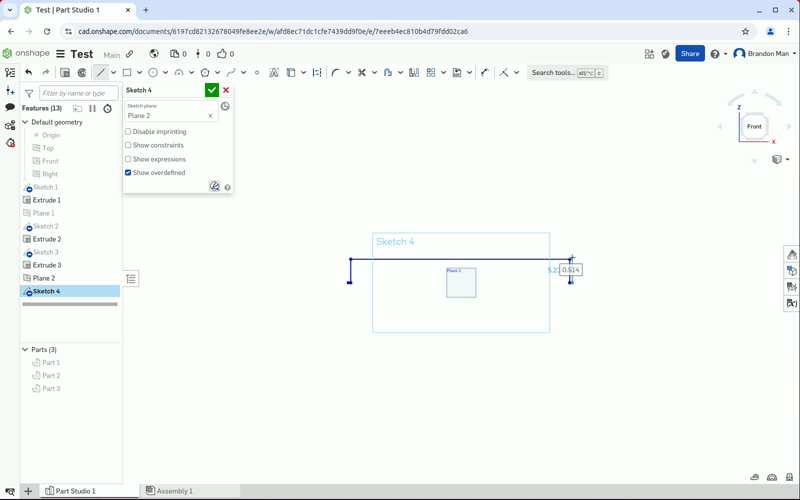
scroll(6)
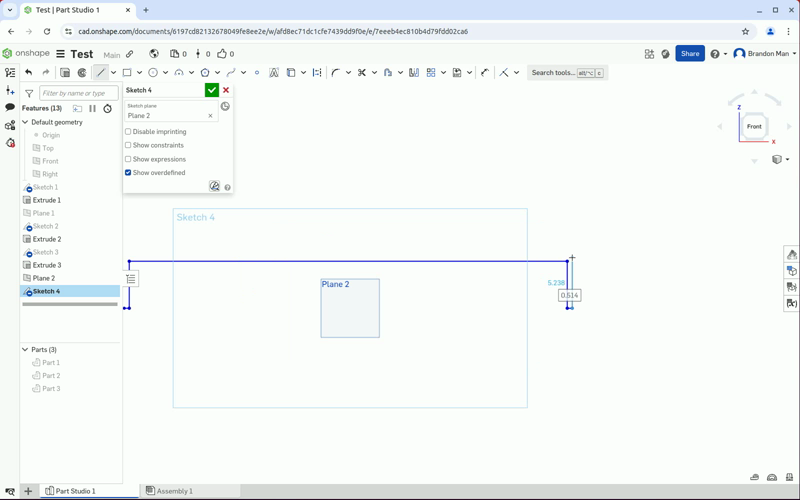
scroll(6)
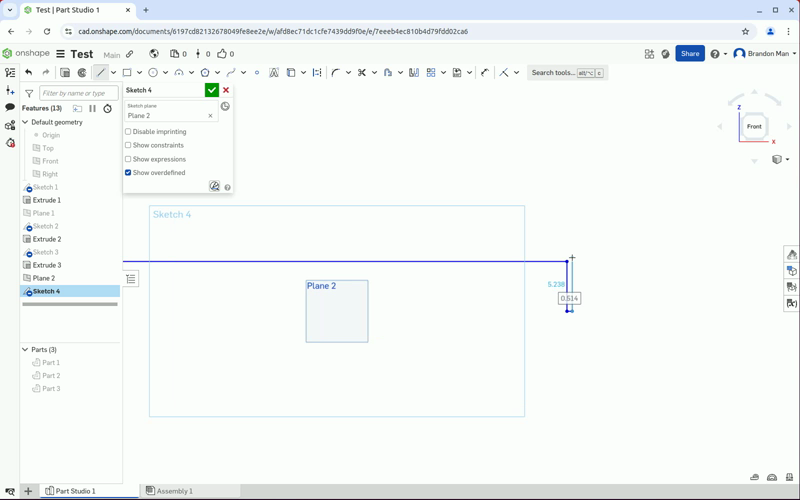
scroll(6)
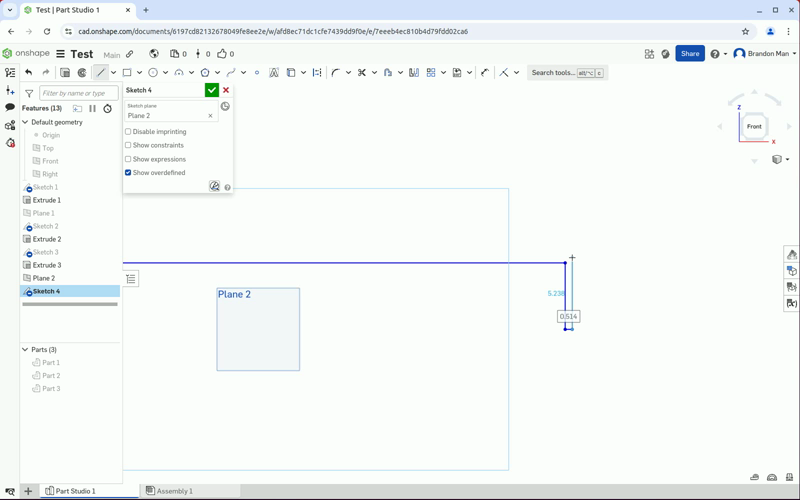
scroll(6)
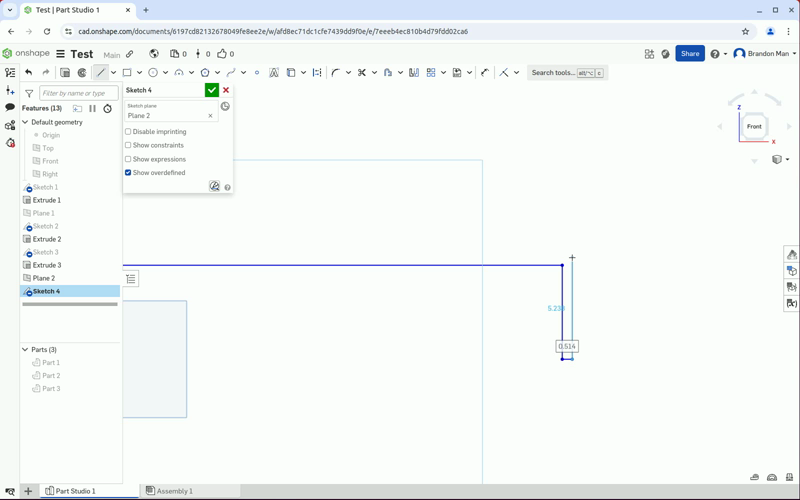
scroll(6)
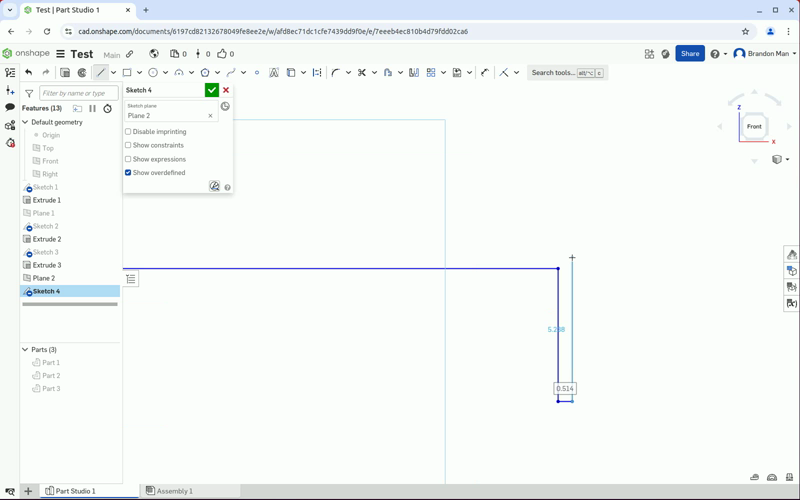
scroll(6)
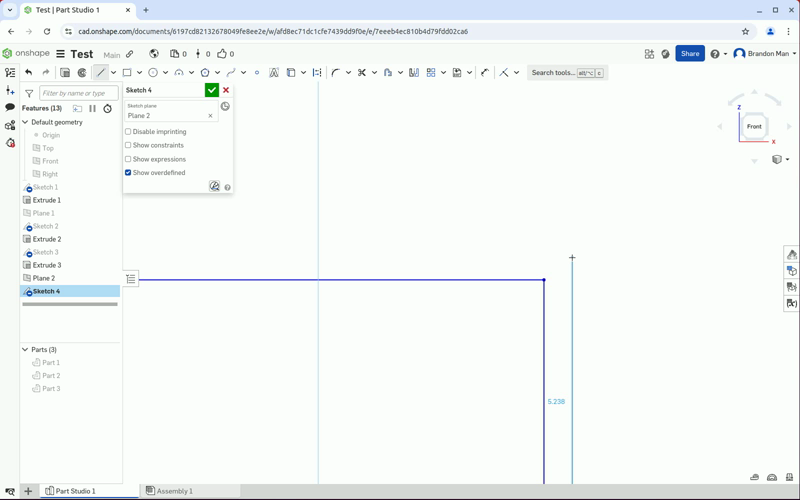
click(572, 257)
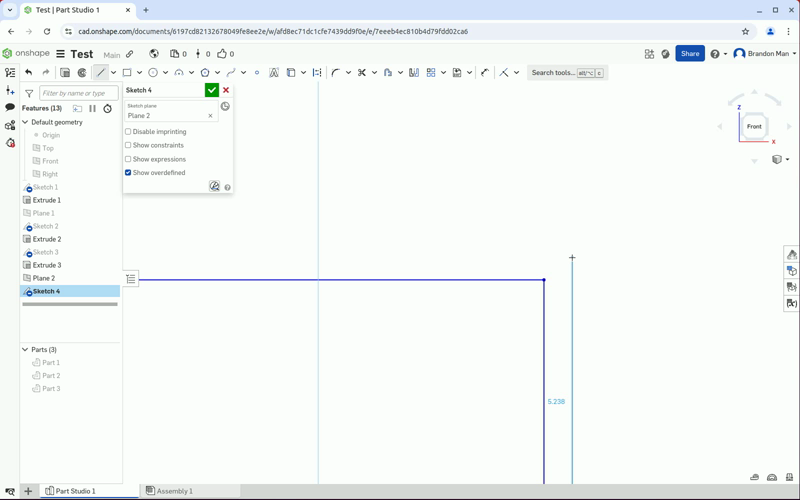
scroll(-6)
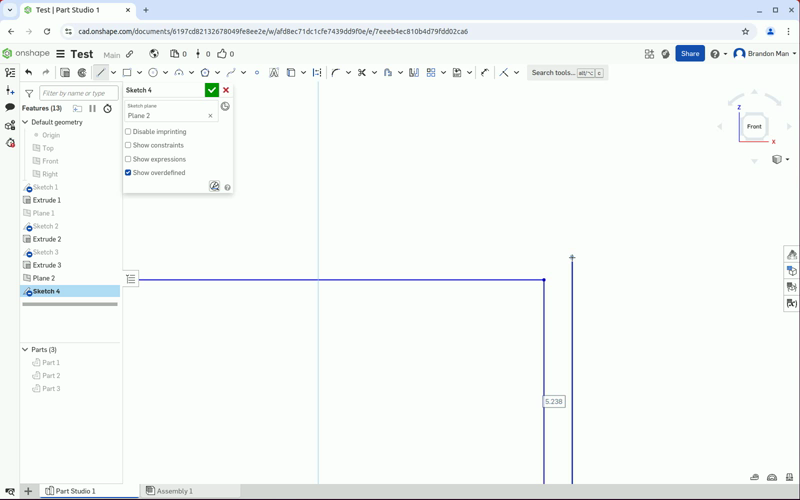
scroll(-6)
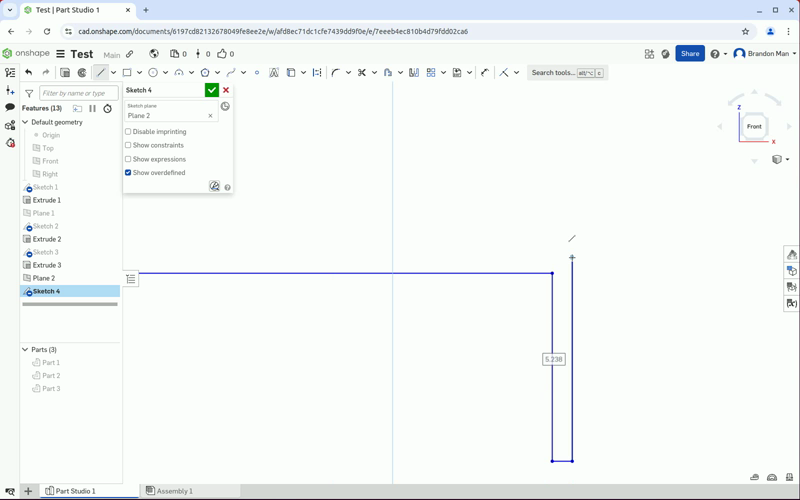
scroll(-6)
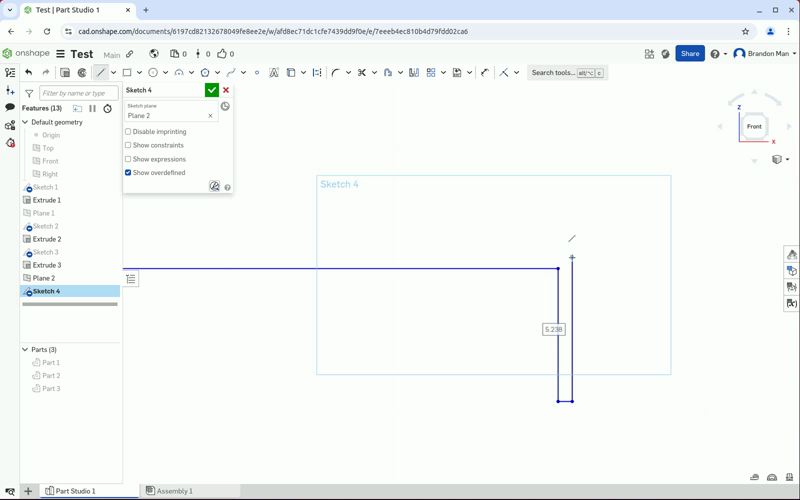
scroll(-6)
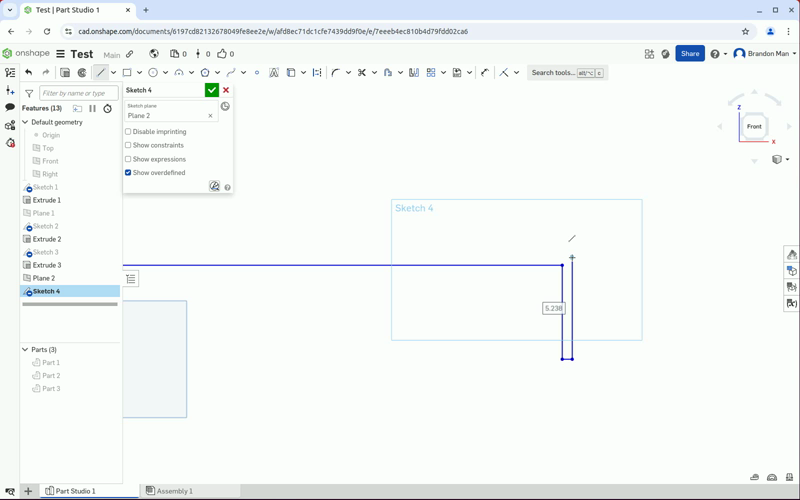
scroll(-6)
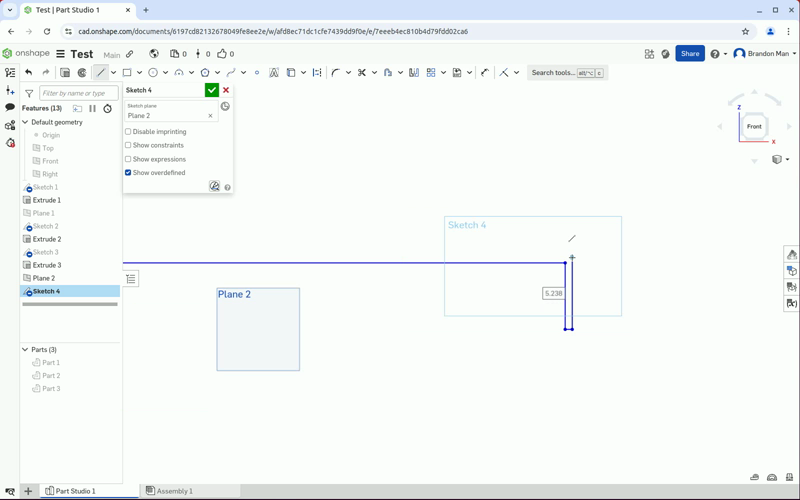
scroll(-6)
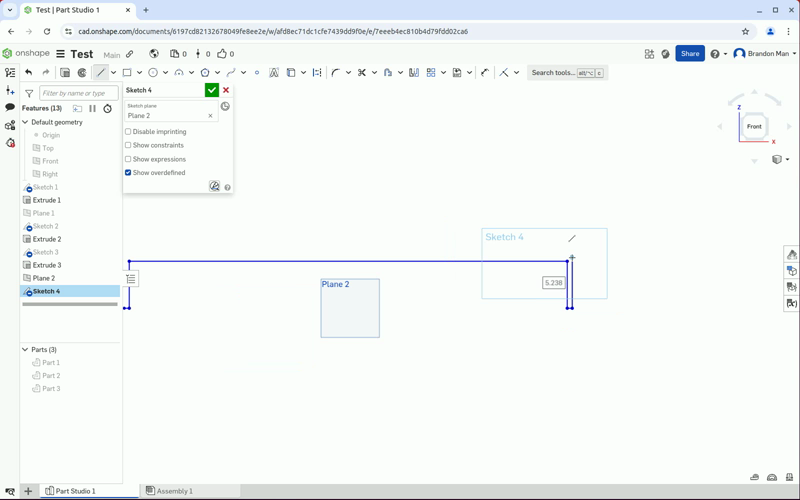
scroll(-6)
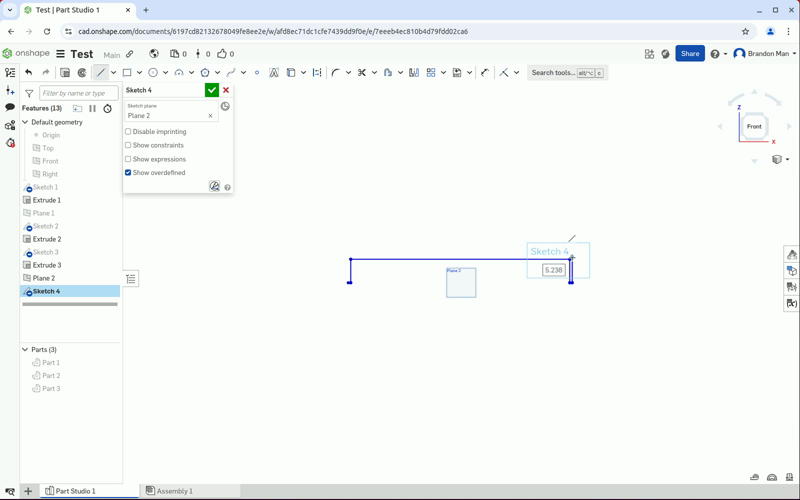
key_up(shift)
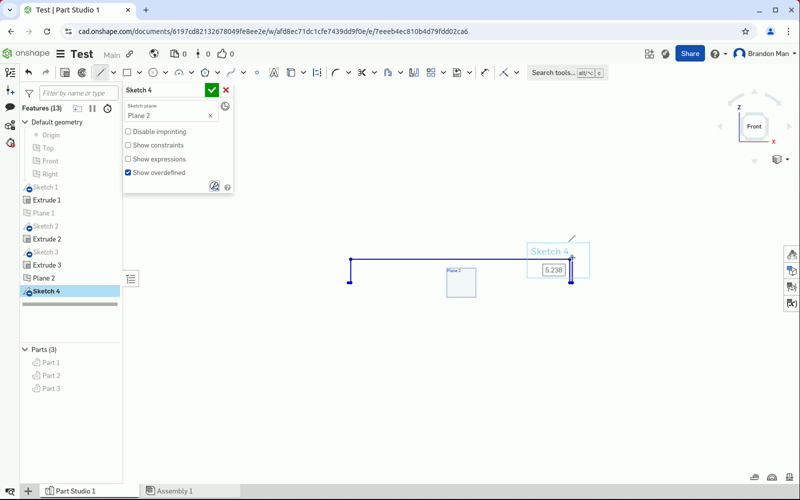
key_down(shift)
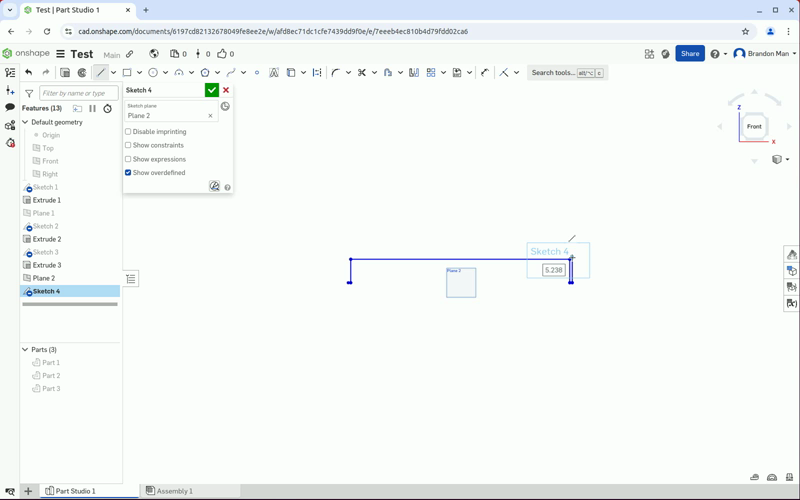
mouse_move(348, 257)
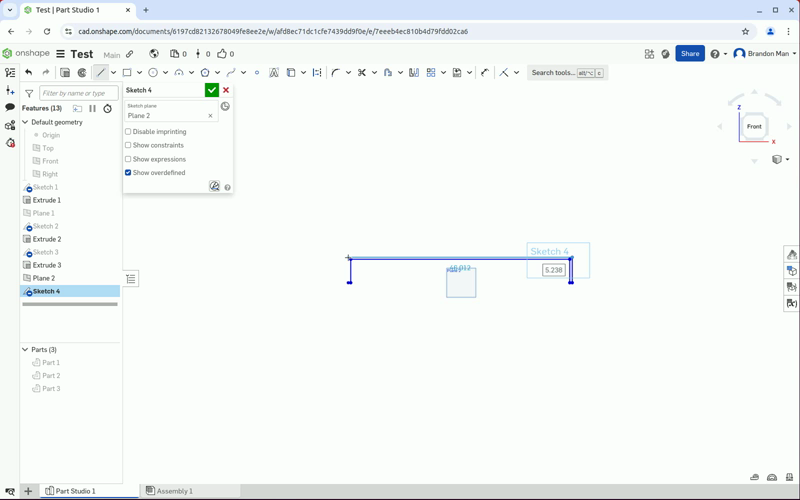
scroll(6)
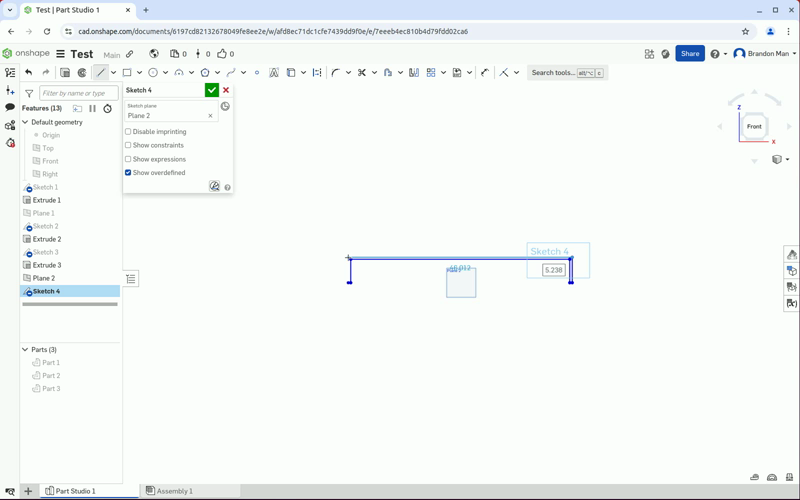
scroll(6)
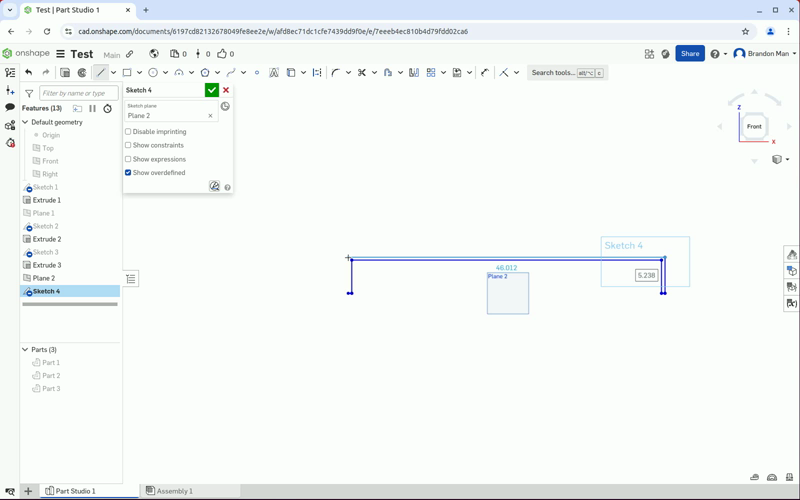
scroll(6)
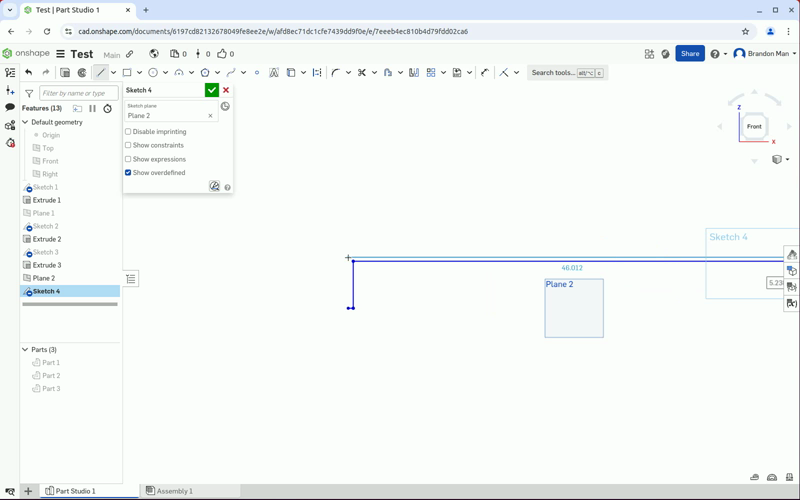
scroll(6)
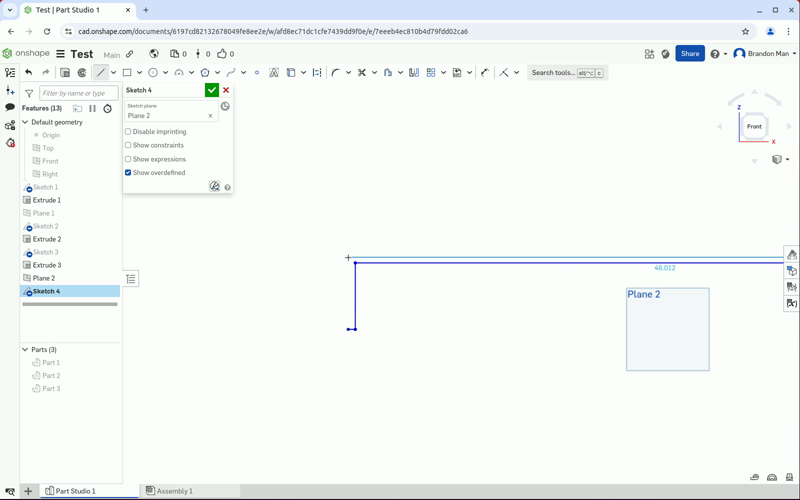
scroll(6)
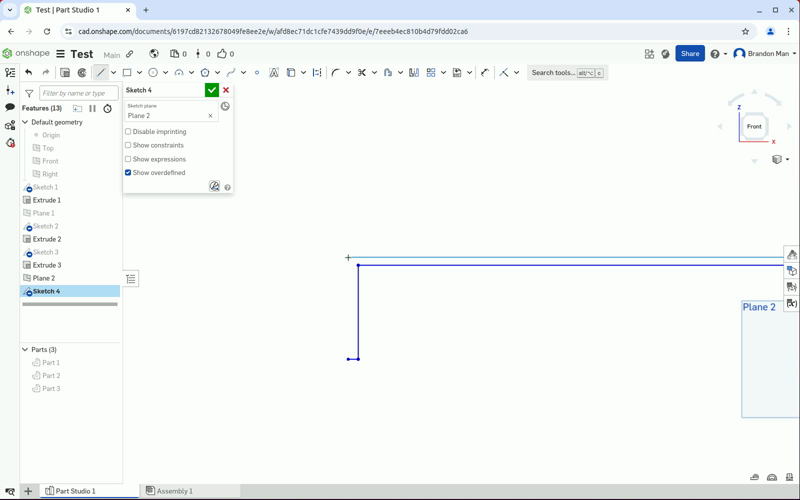
scroll(6)
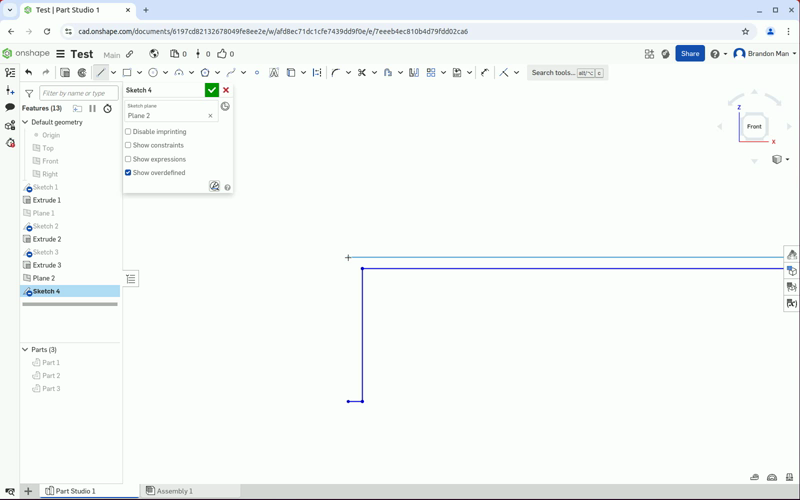
scroll(6)
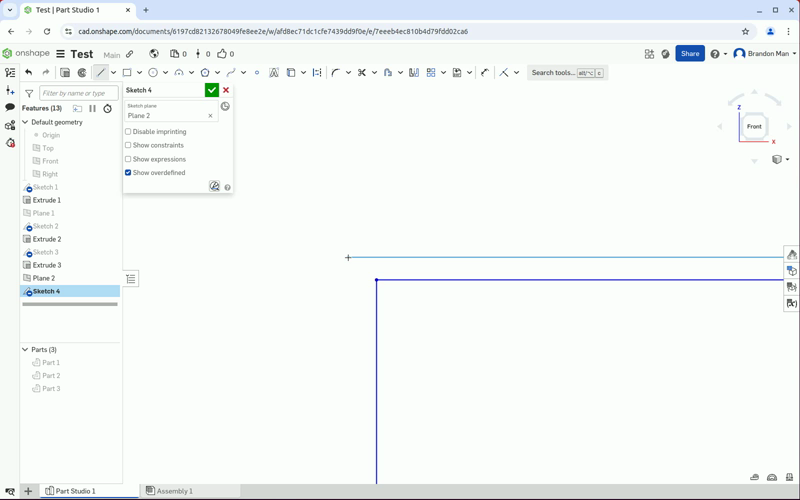
click(348, 257)
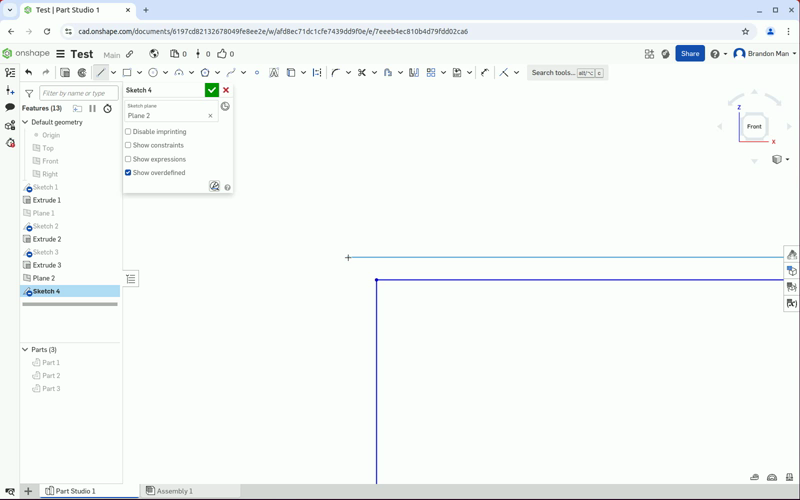
scroll(-6)
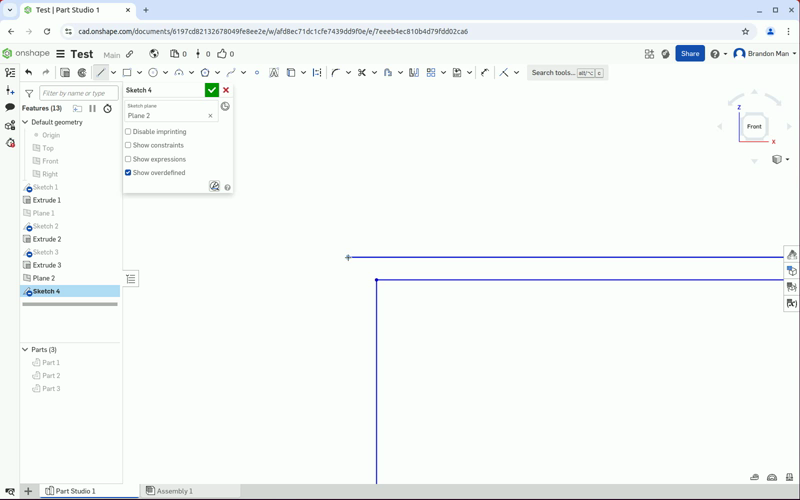
scroll(-6)
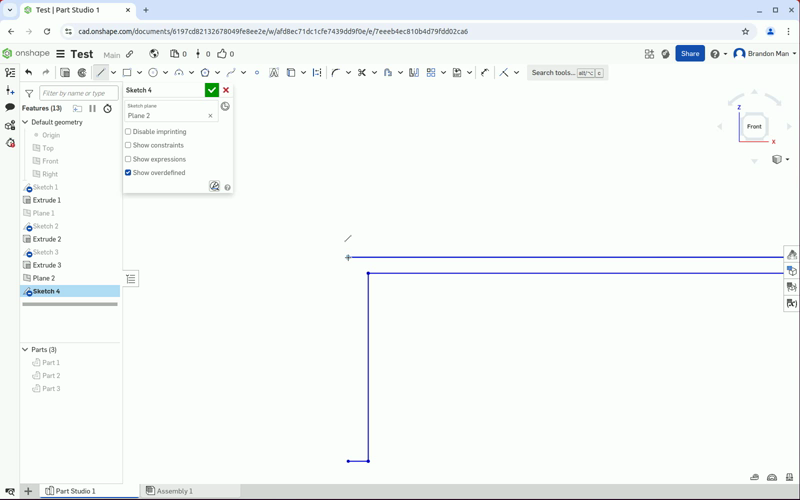
scroll(-6)
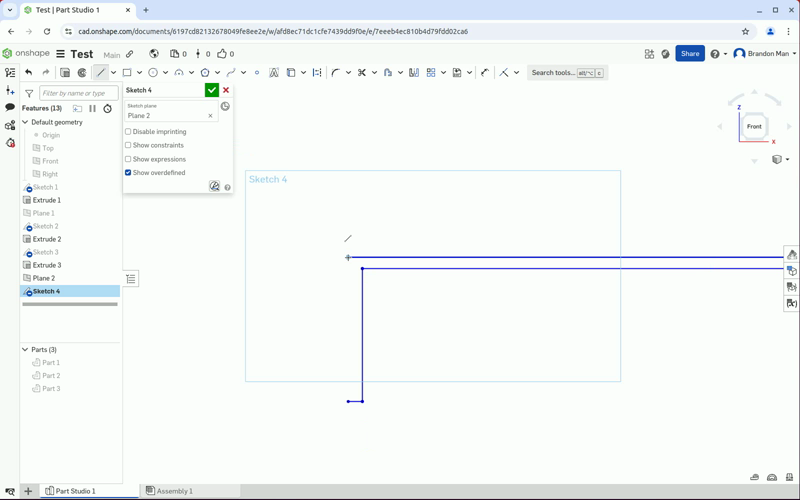
scroll(-6)
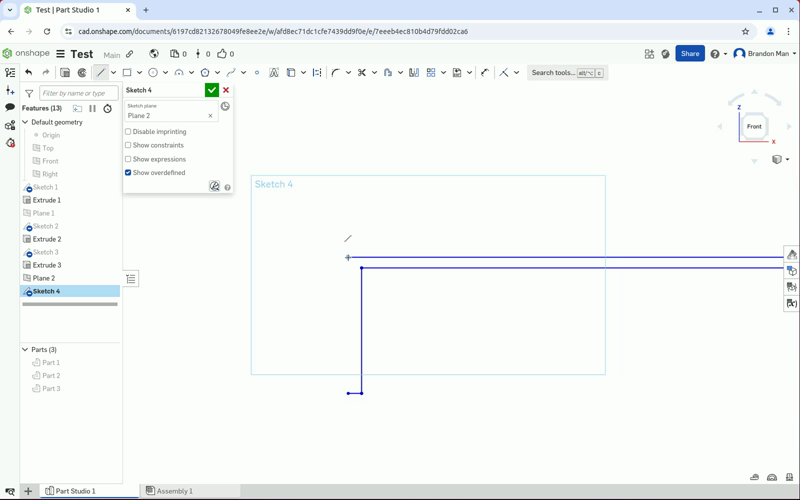
scroll(-6)
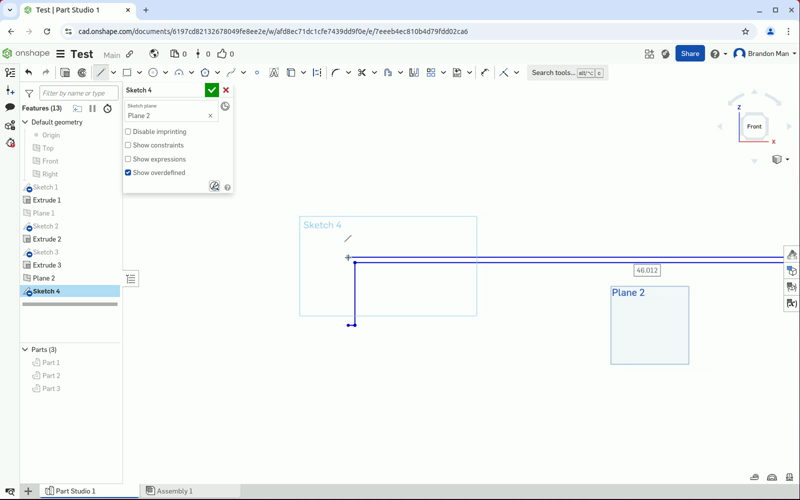
scroll(-6)
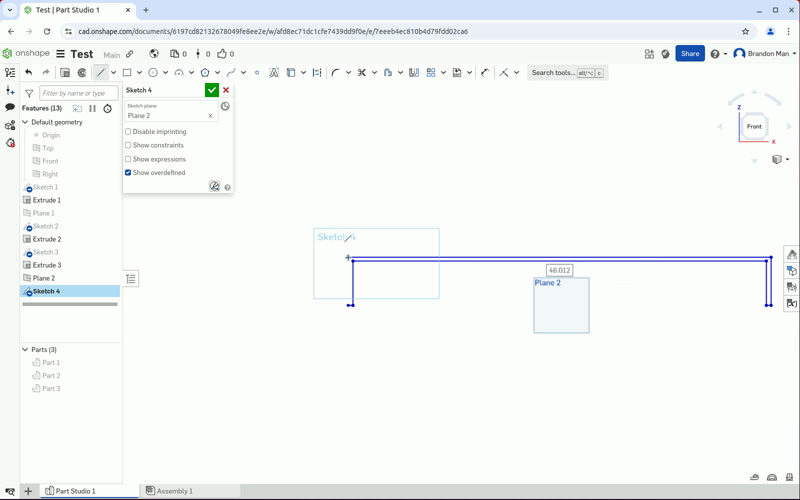
scroll(-6)
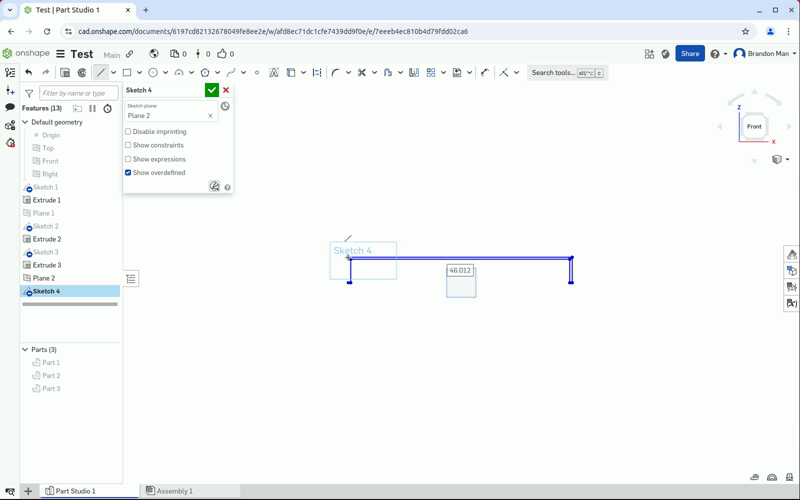
key_up(shift)
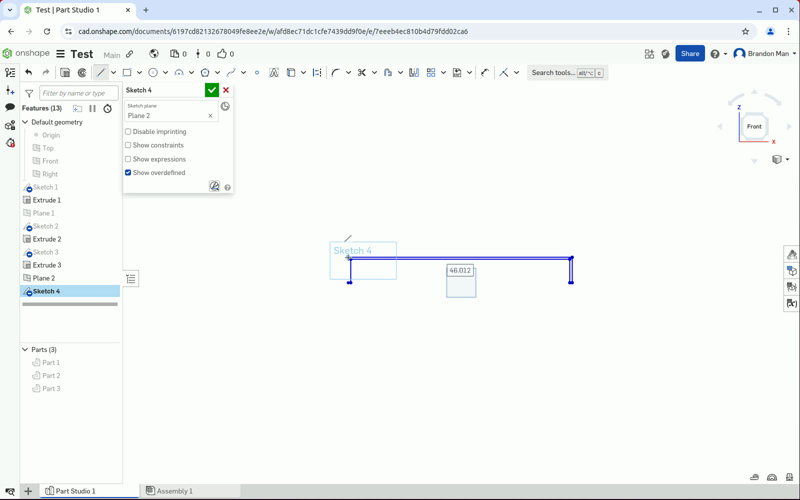
mouse_move(378, 257)
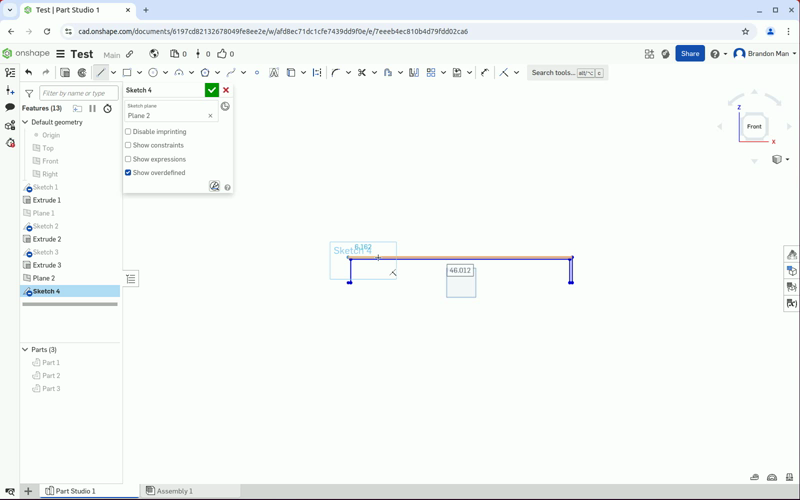
key_down(shift)
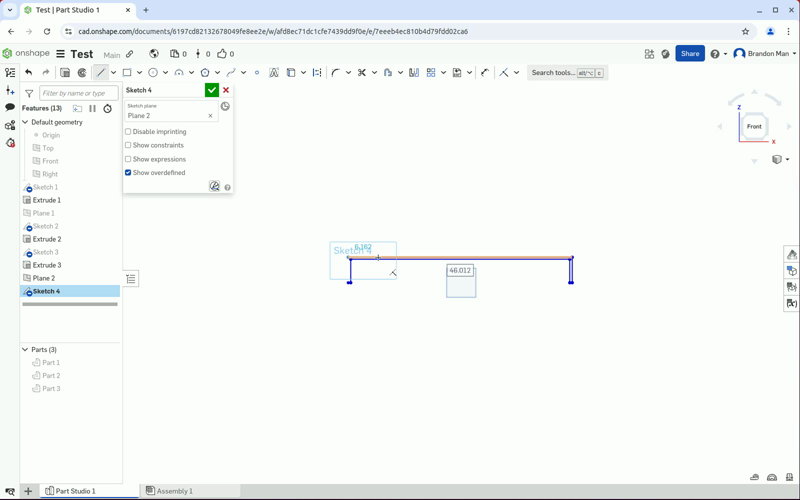
mouse_move(348, 282)
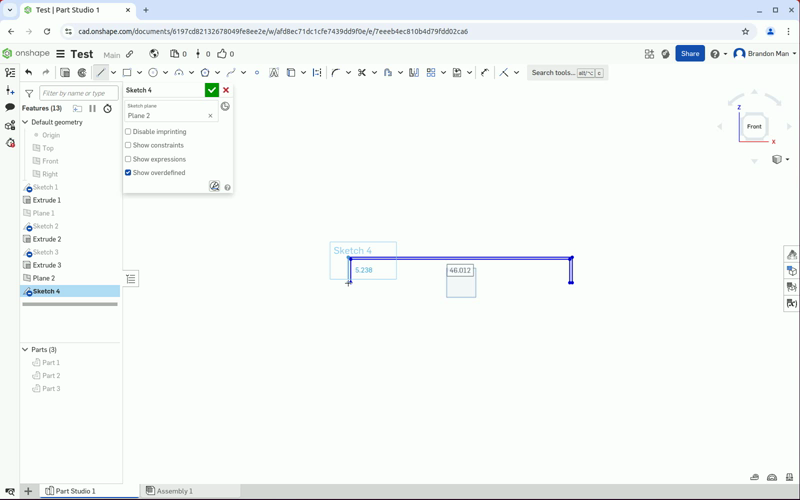
scroll(6)
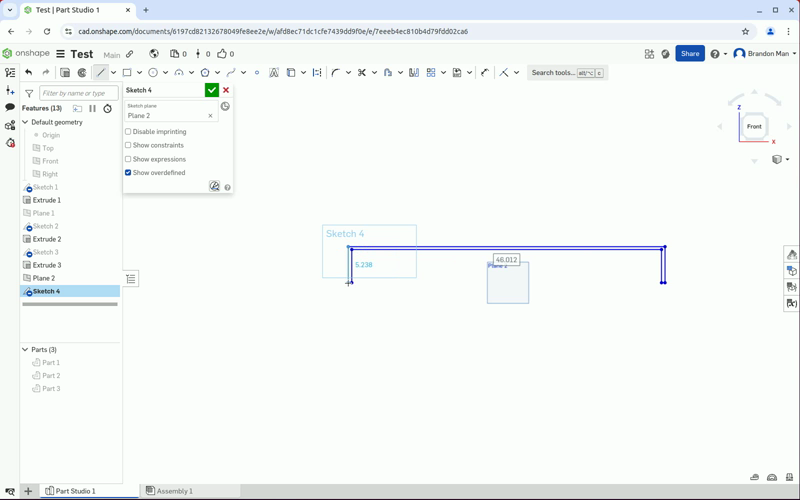
scroll(6)
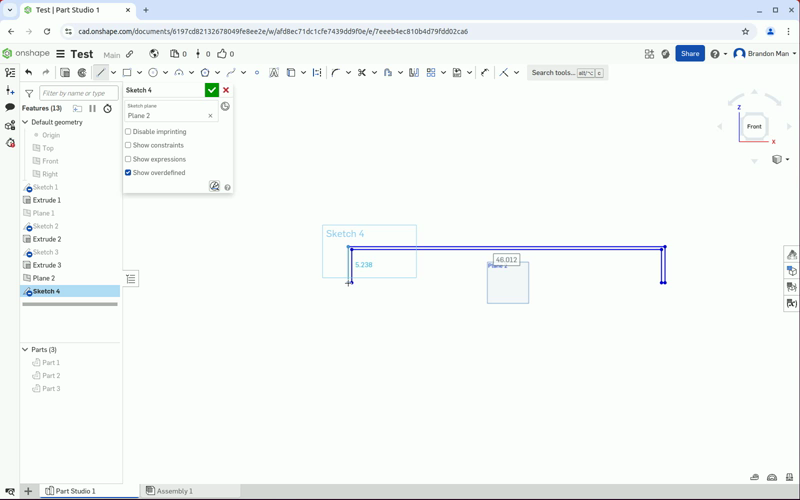
scroll(6)
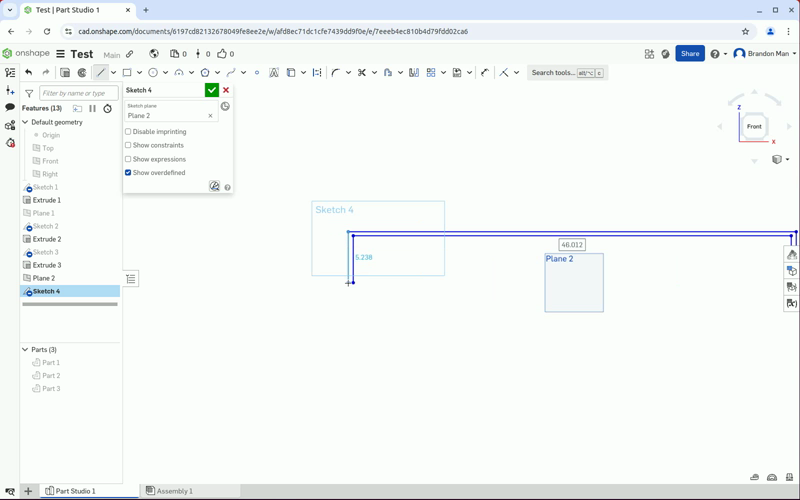
scroll(6)
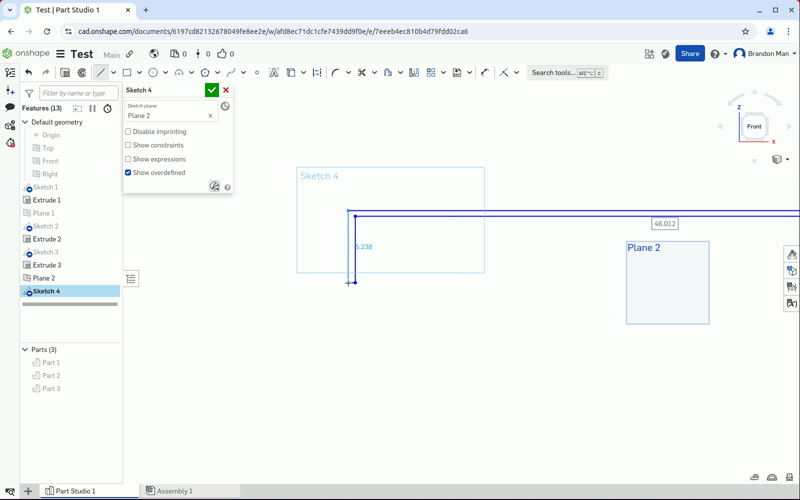
scroll(6)
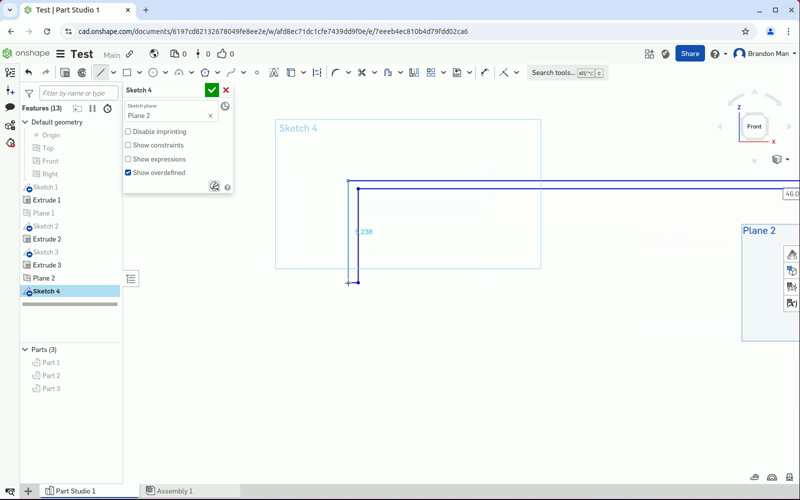
scroll(6)
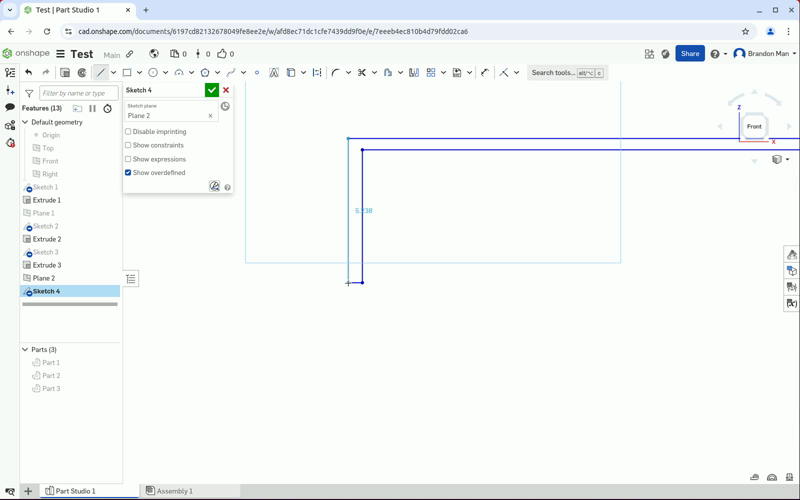
scroll(6)
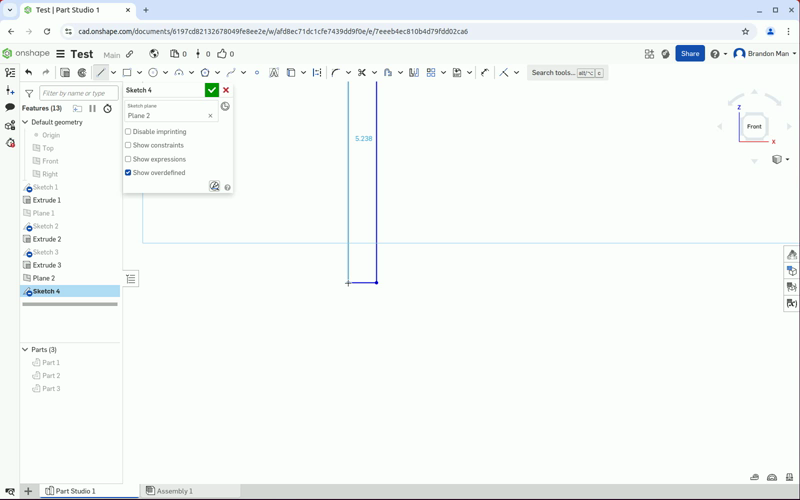
key_up(shift)
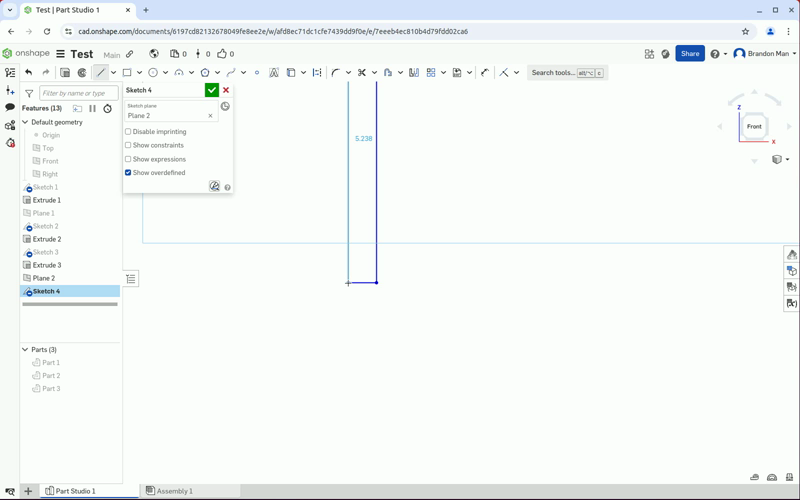
click(348, 282)
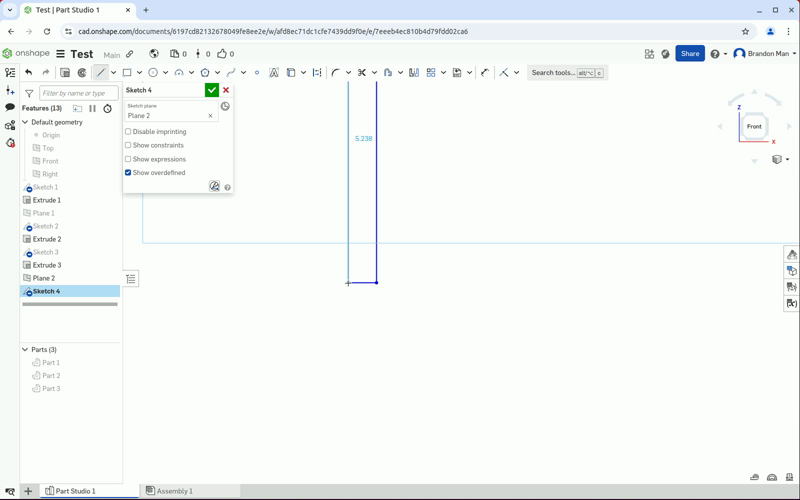
scroll(-6)
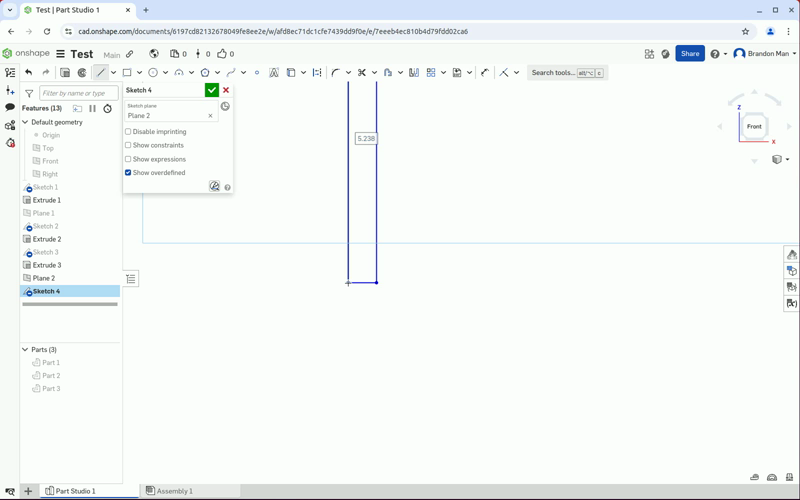
scroll(-6)
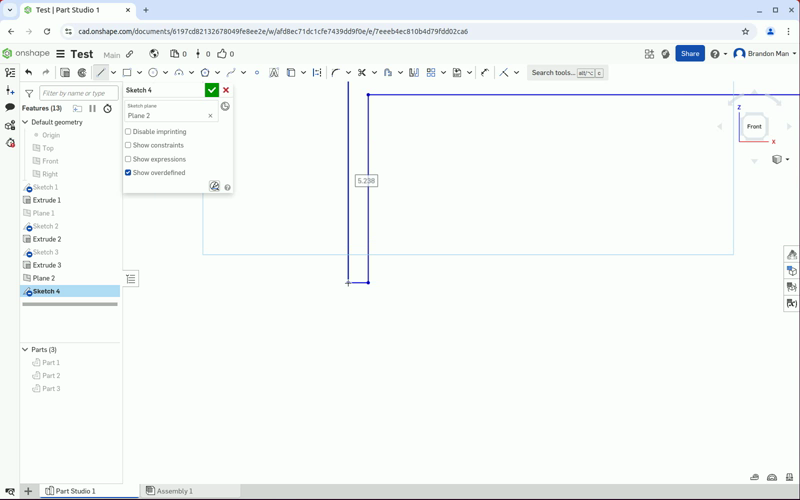
scroll(-6)
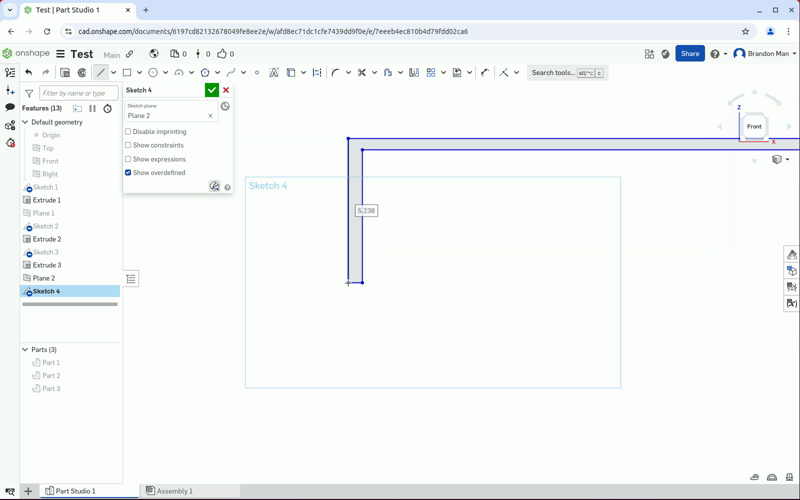
scroll(-6)
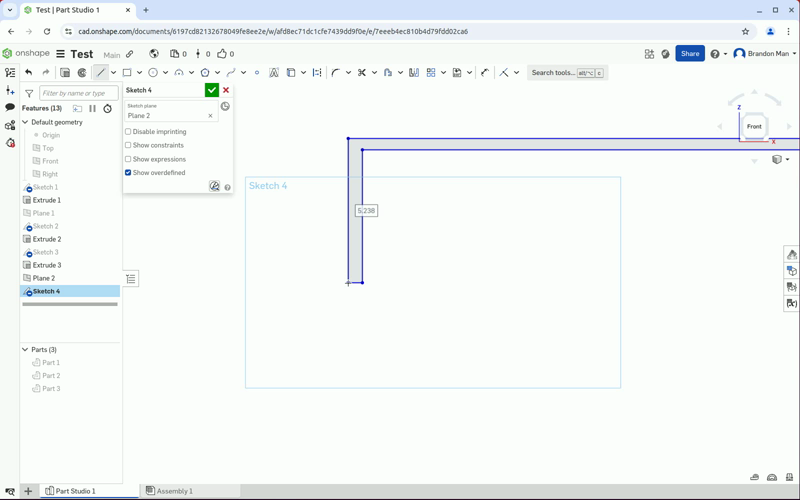
scroll(-6)
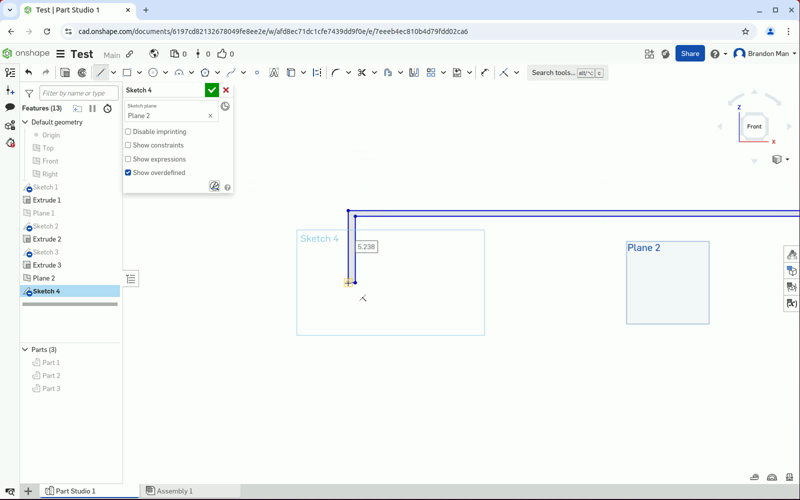
scroll(-6)
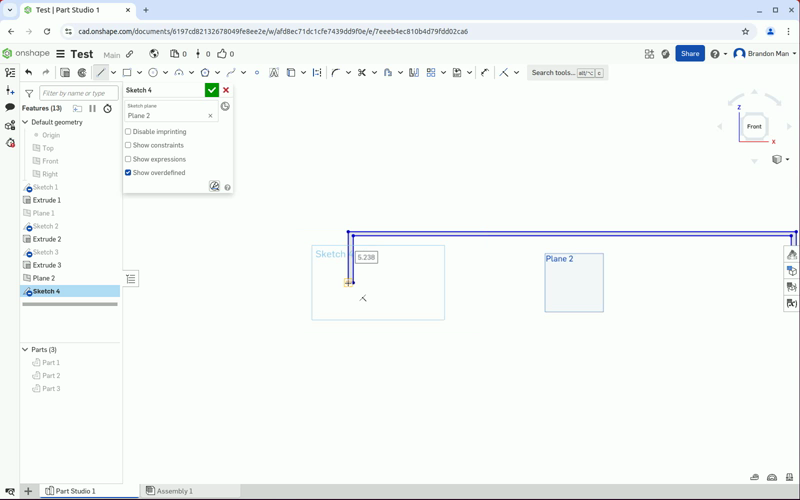
scroll(-6)
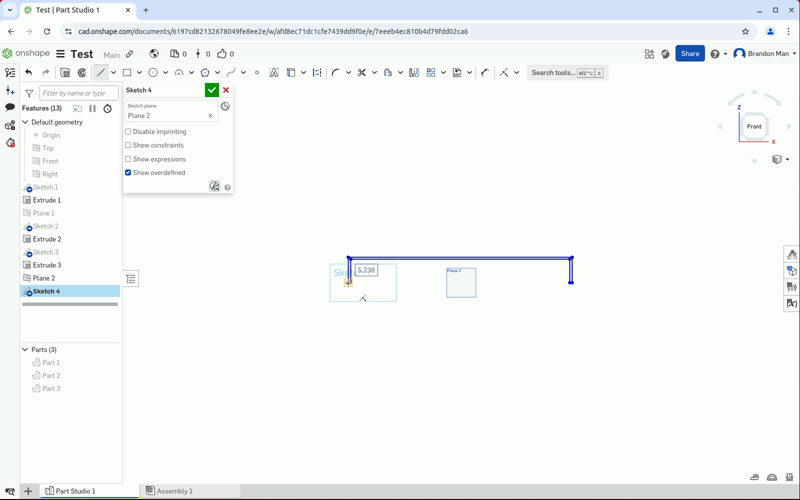
key(esc)
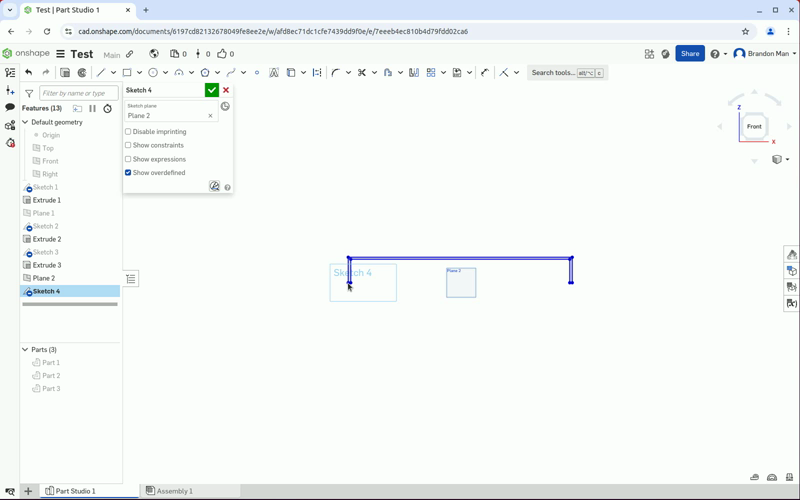
mouse_move(448, 258)
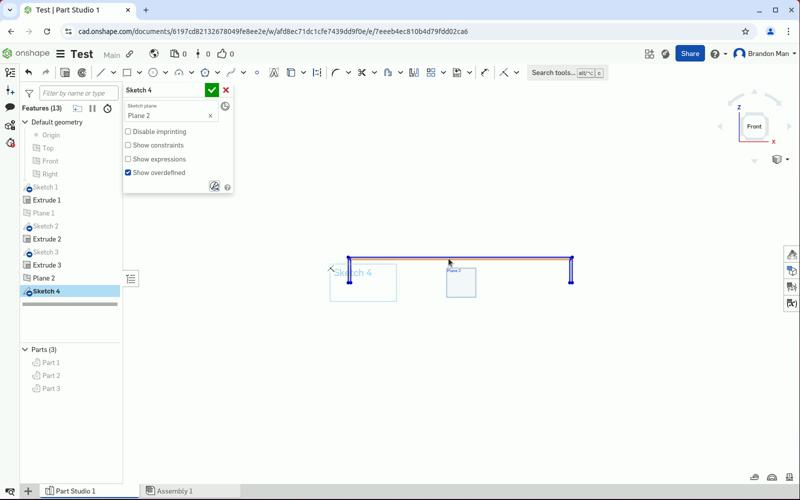
scroll(6)
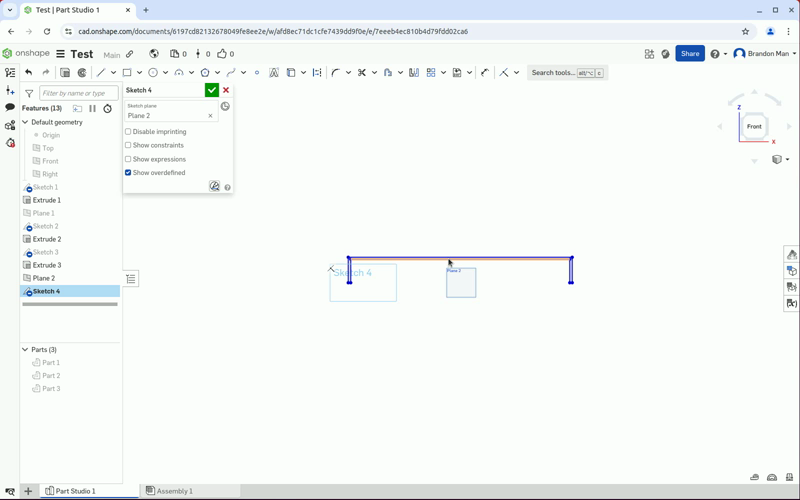
scroll(6)
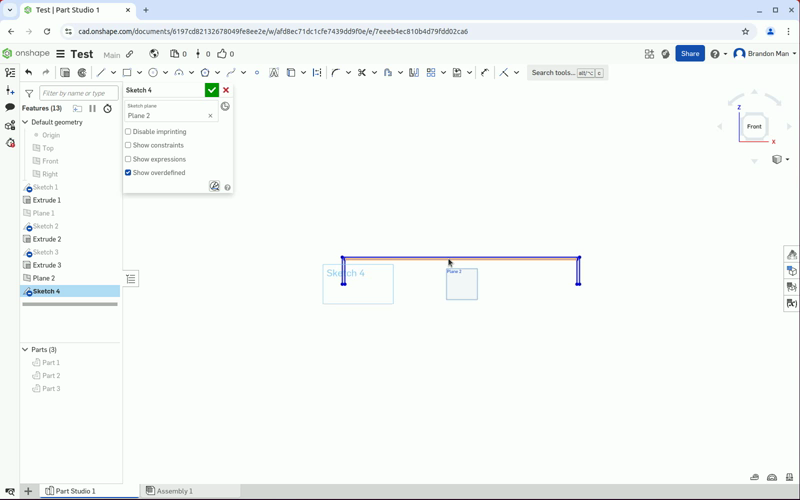
scroll(6)
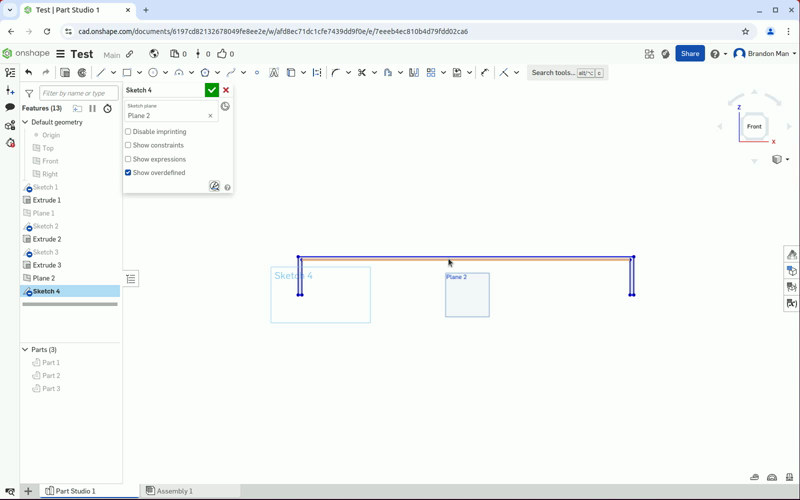
scroll(6)
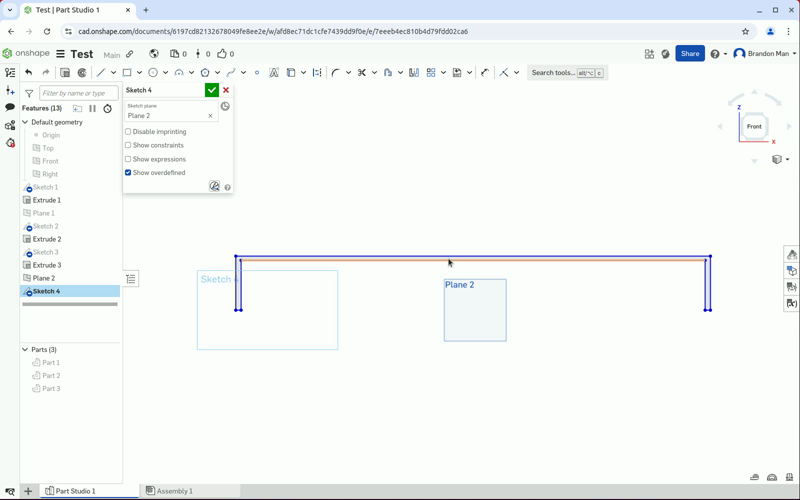
scroll(6)
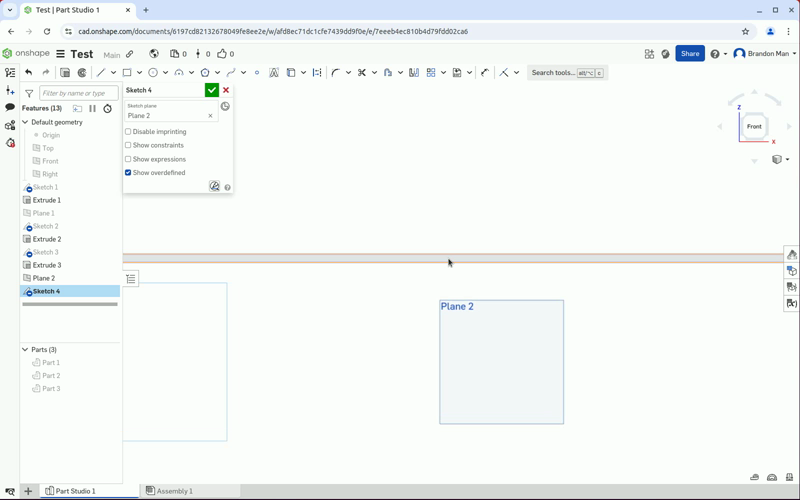
scroll(6)
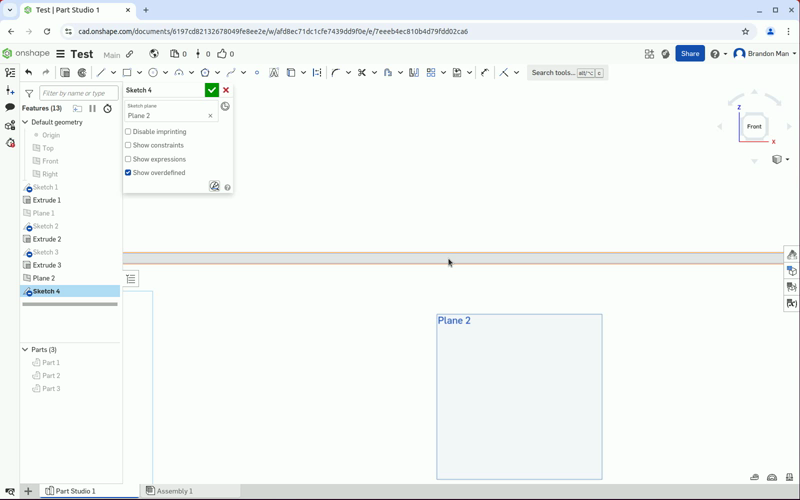
scroll(6)
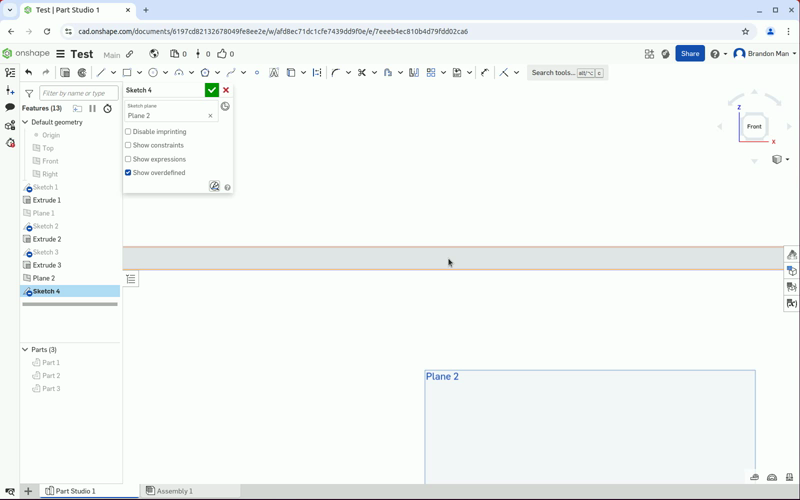
click(448, 258)
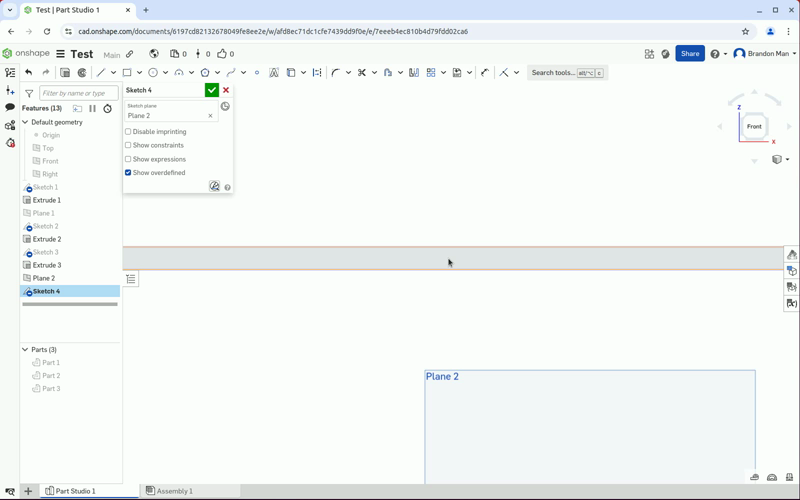
scroll(-6)
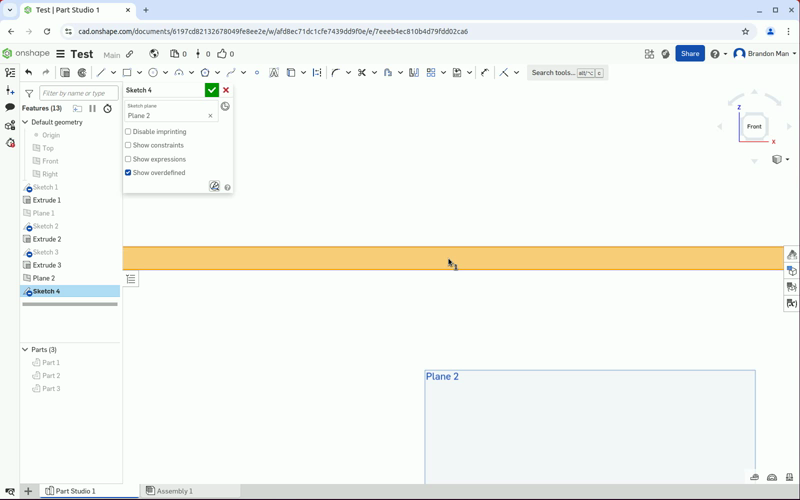
scroll(-6)
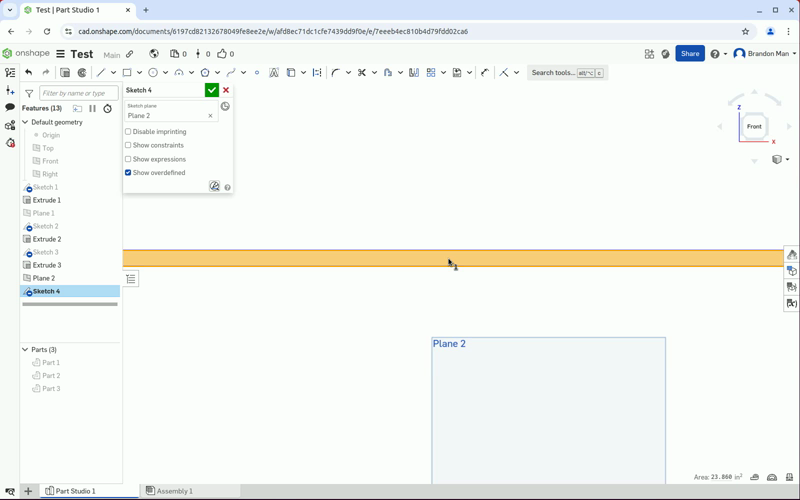
scroll(-6)
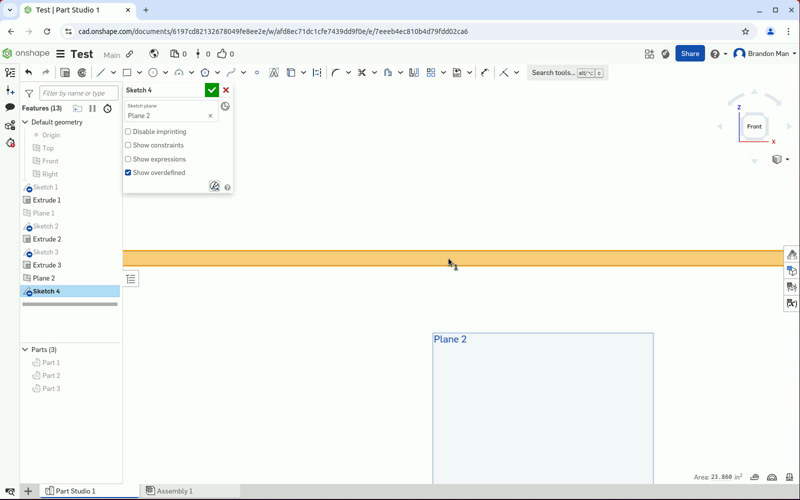
scroll(-6)
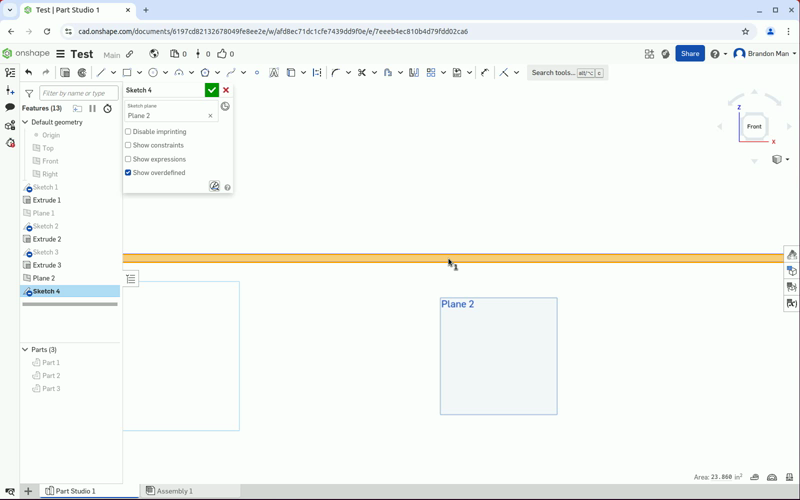
scroll(-6)
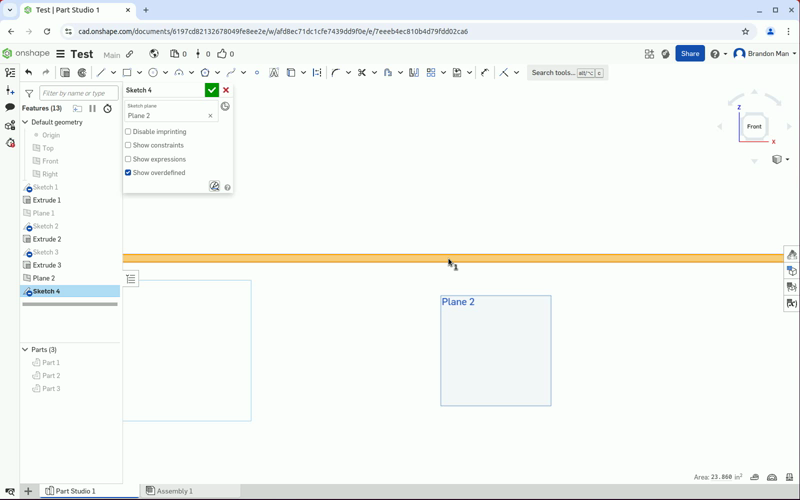
scroll(-6)
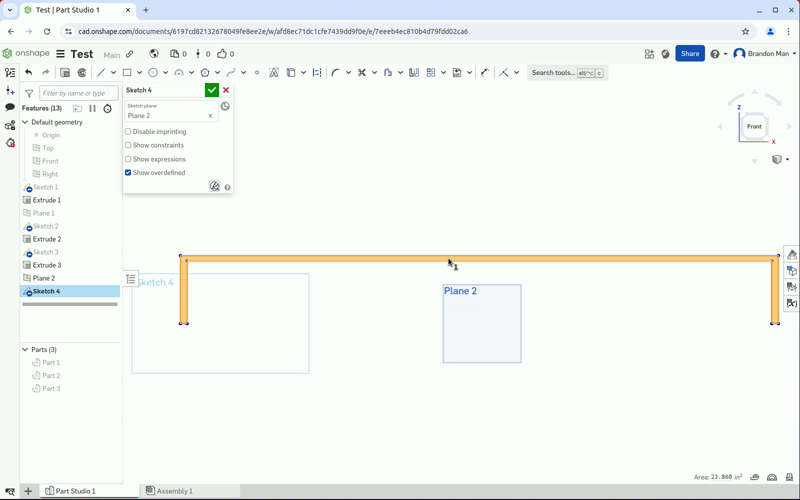
scroll(-6)
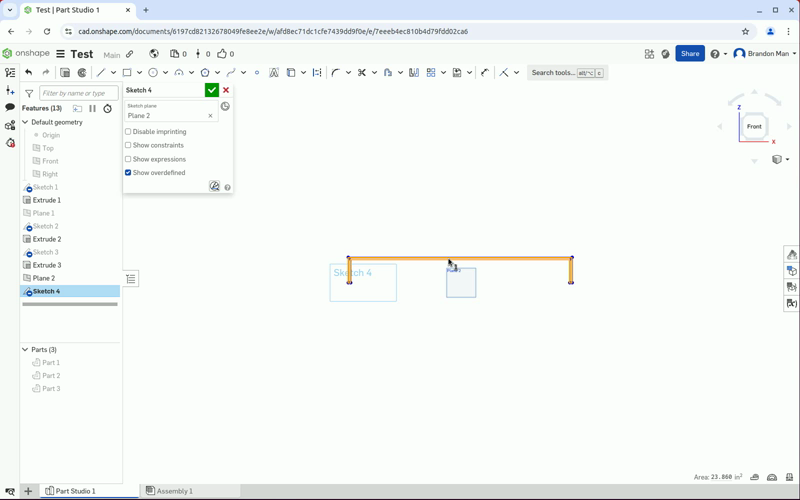
mouse_move(73, 352)
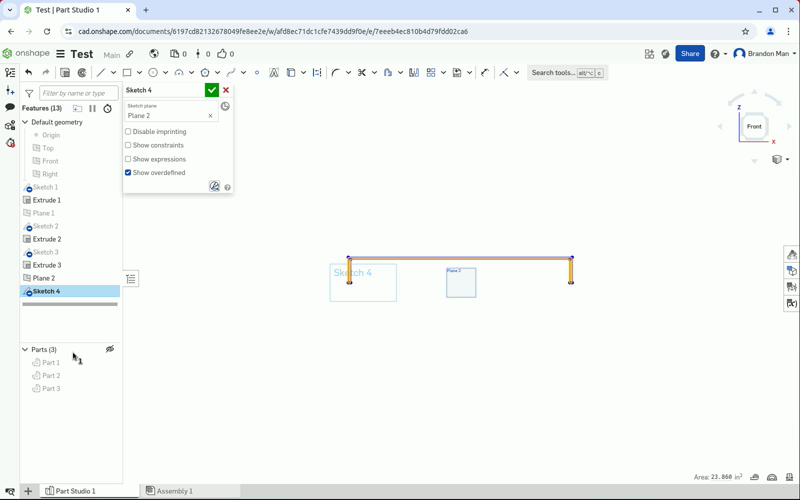
key(shift+y)
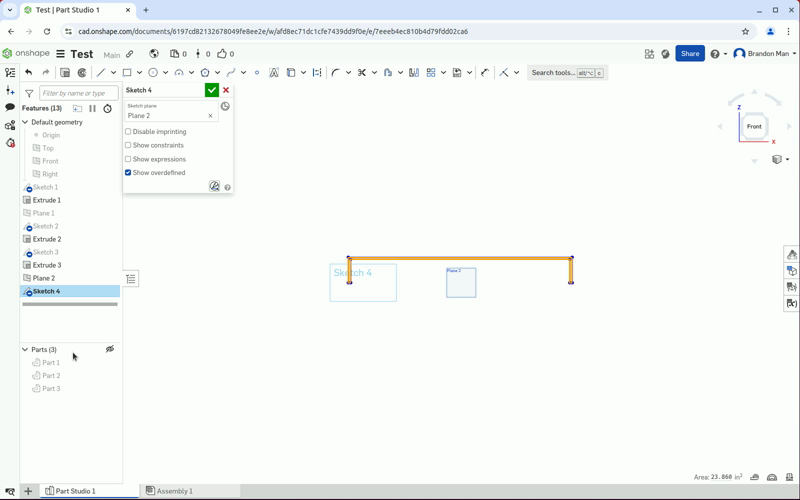
key(shift+e)
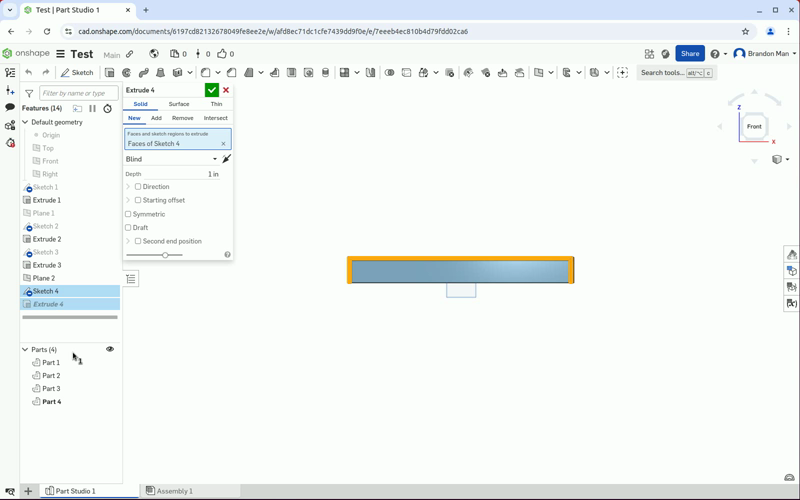
mouse_move(143, 106)
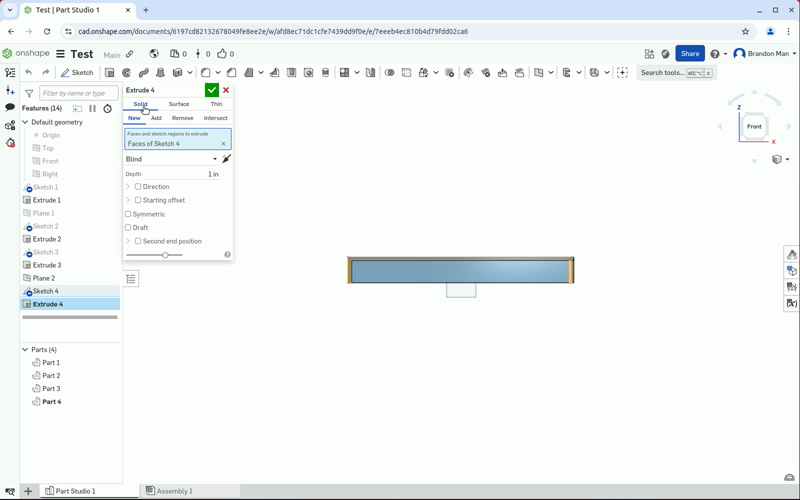
click(143, 106)
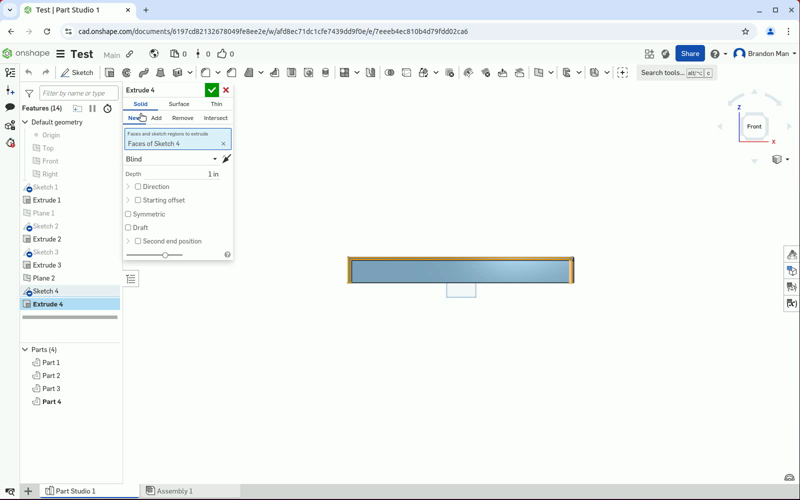
mouse_move(137, 120)
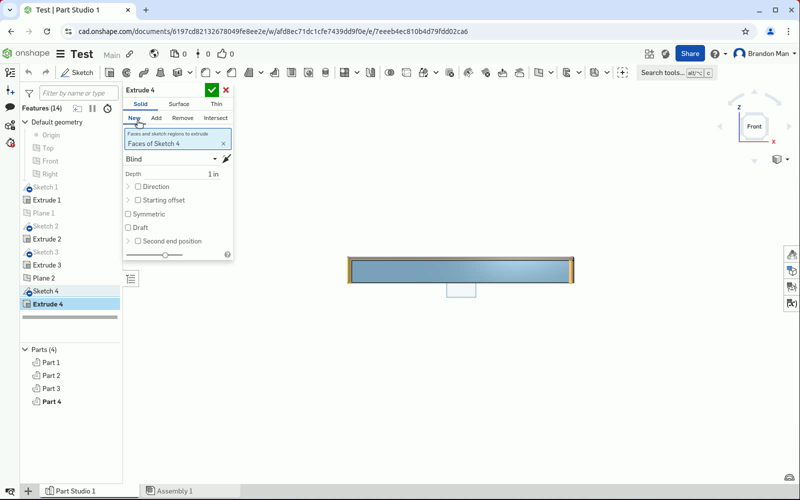
click(137, 120)
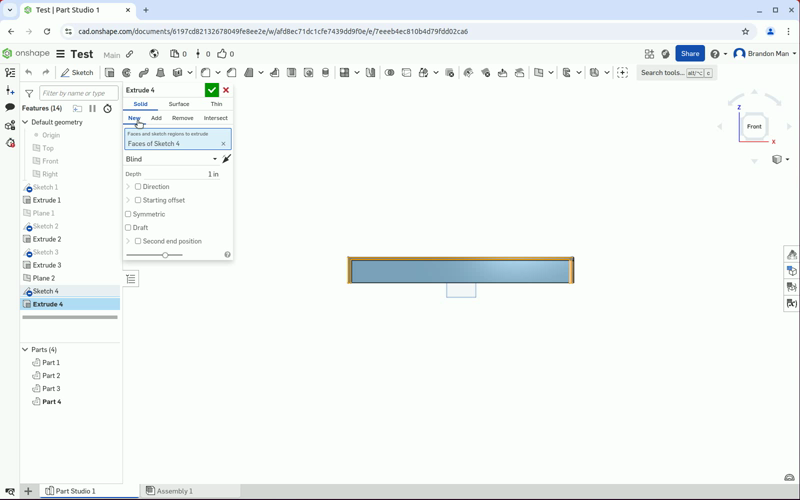
key(tab, 4)
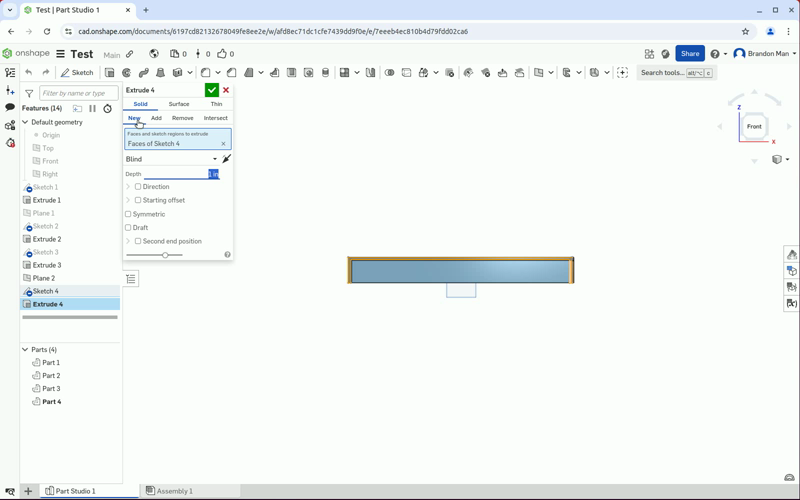
text(0.722)
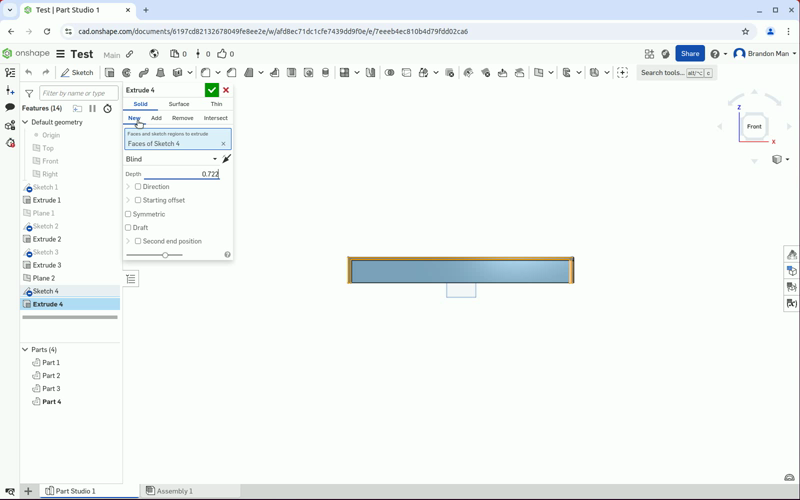
key(enter)
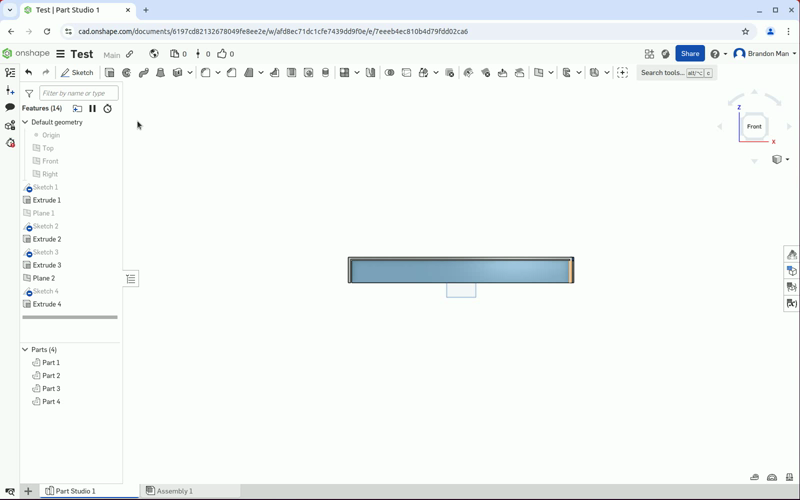
key(shift+h)
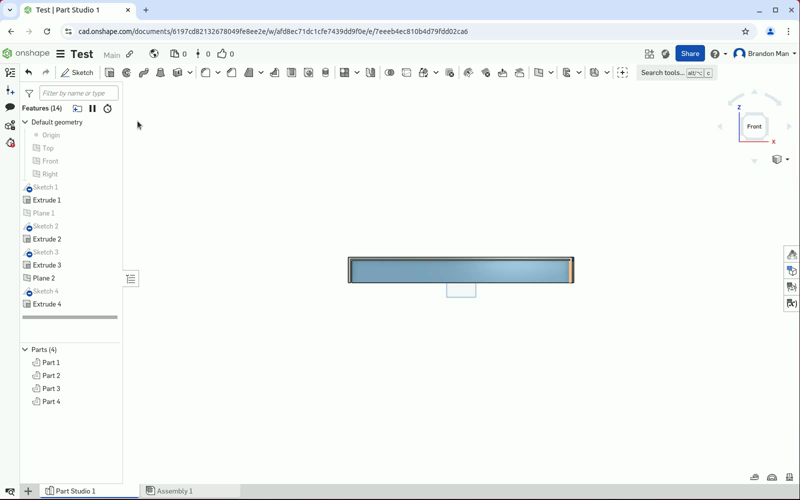
key(shift+h)
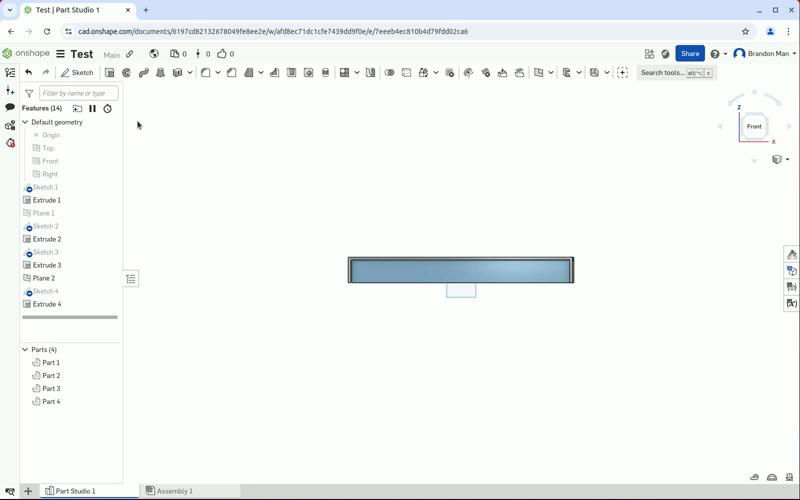
mouse_move(73, 189)
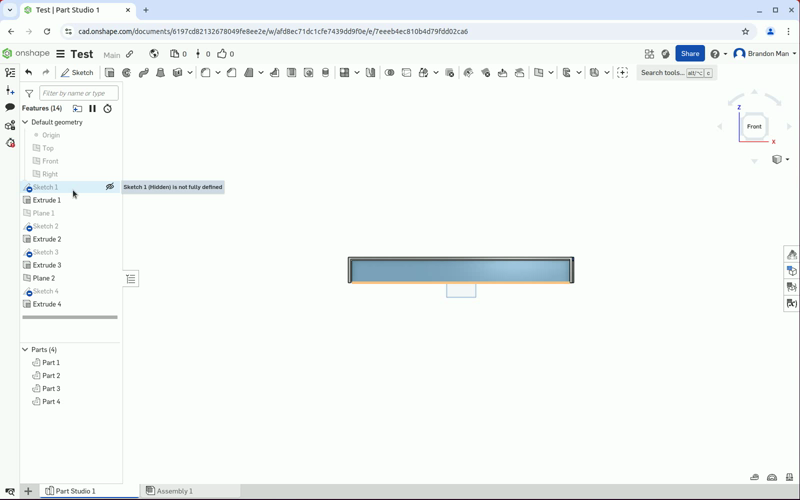
click(73, 189)
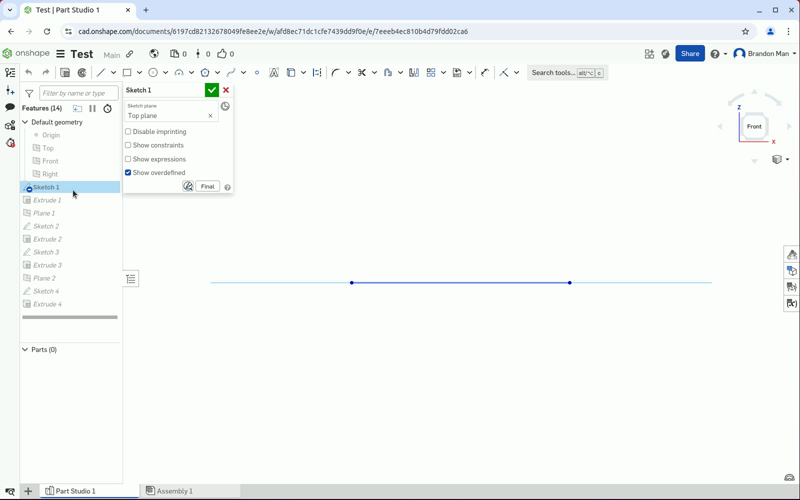
mouse_move(229, 92)
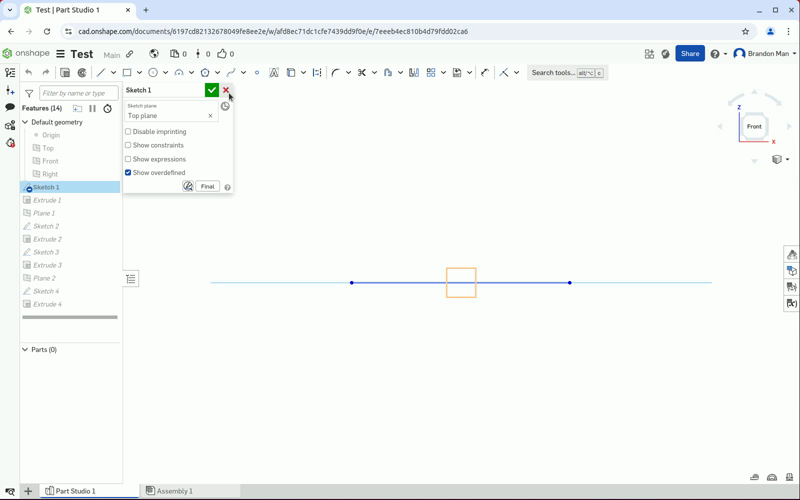
click(229, 92)
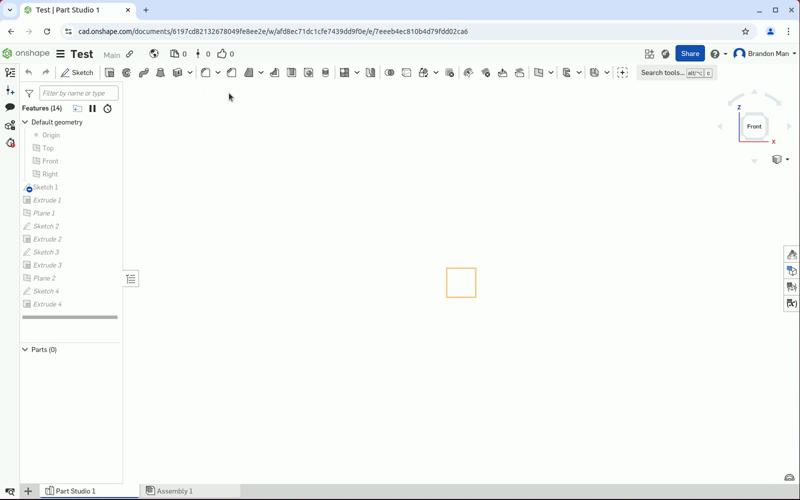
key(shift+s)
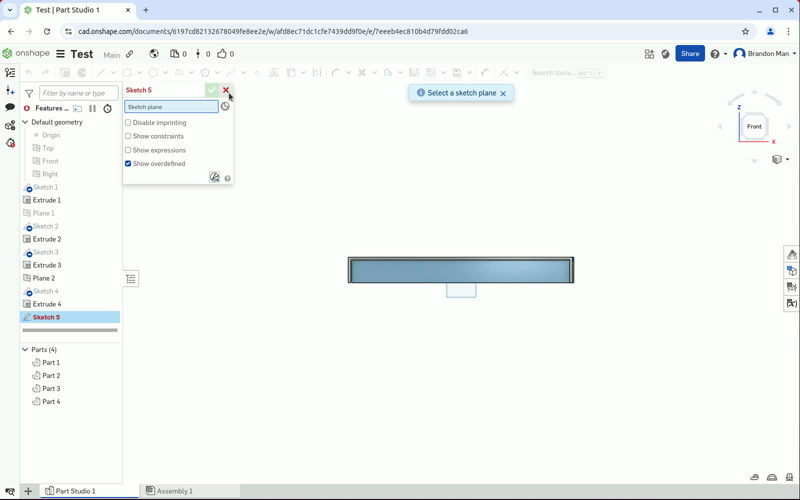
mouse_move(73, 280)
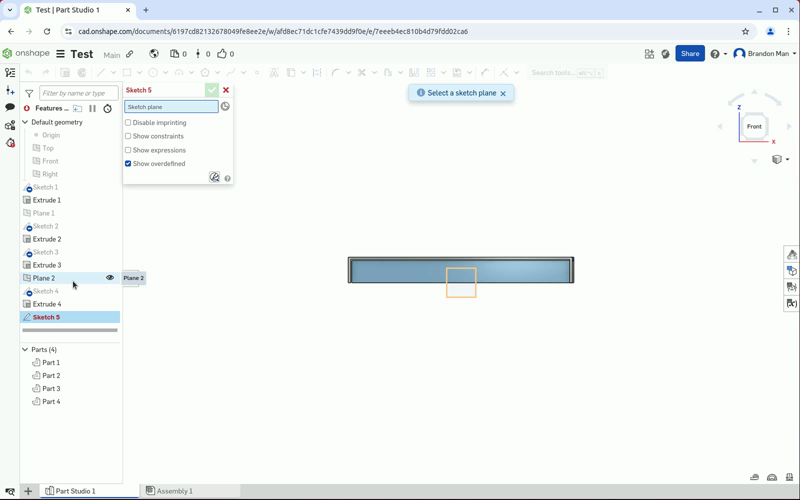
click(73, 280)
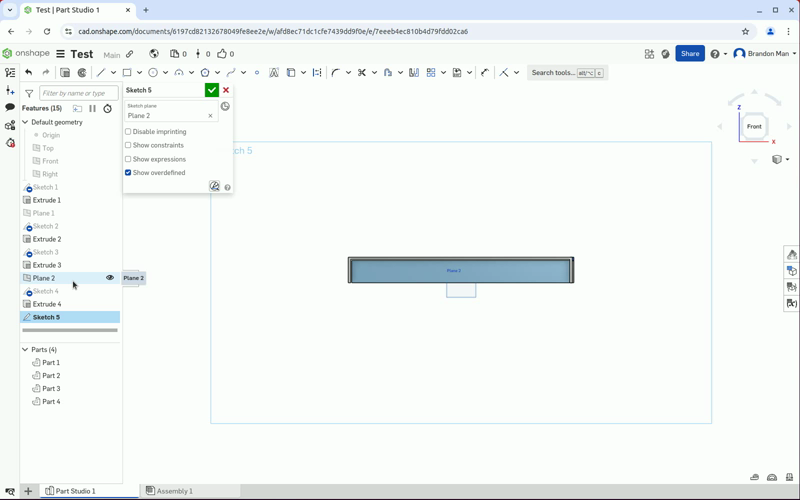
mouse_move(73, 352)
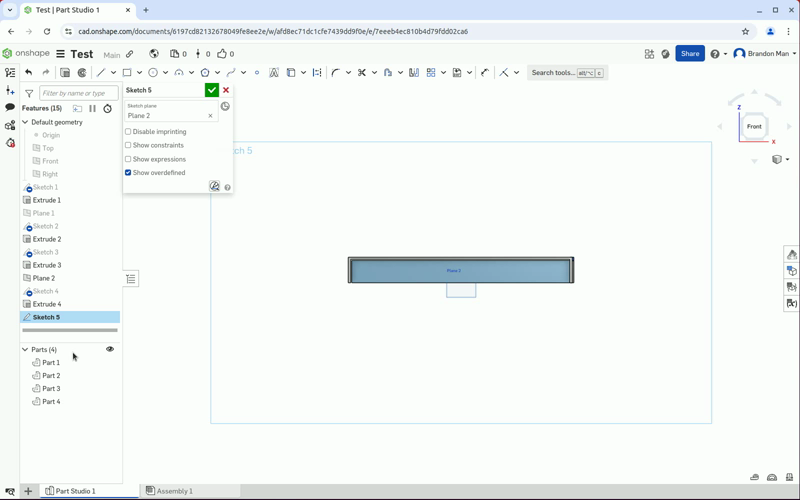
key(y)
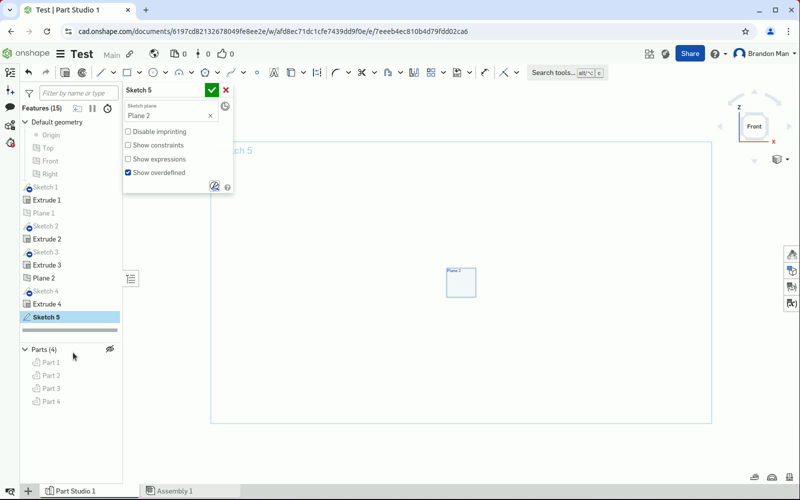
key(l)
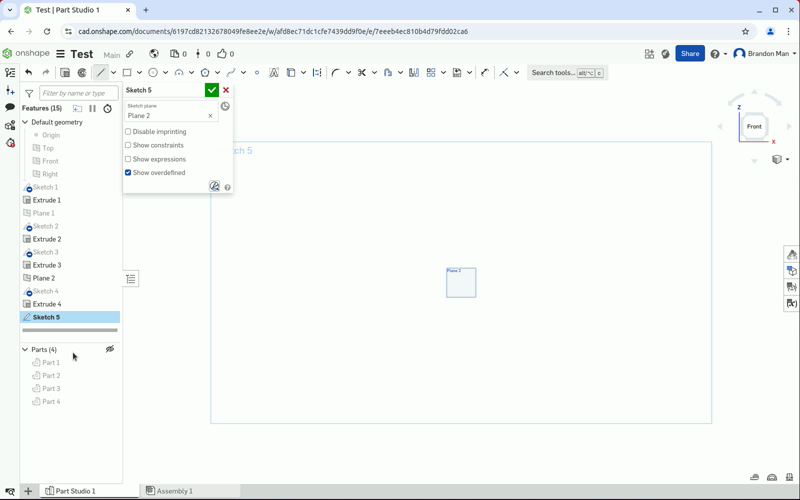
key_down(shift)
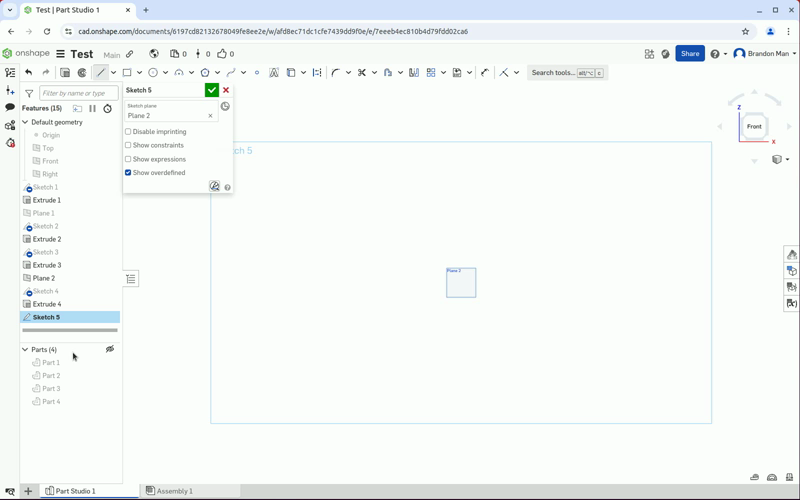
mouse_move(351, 282)
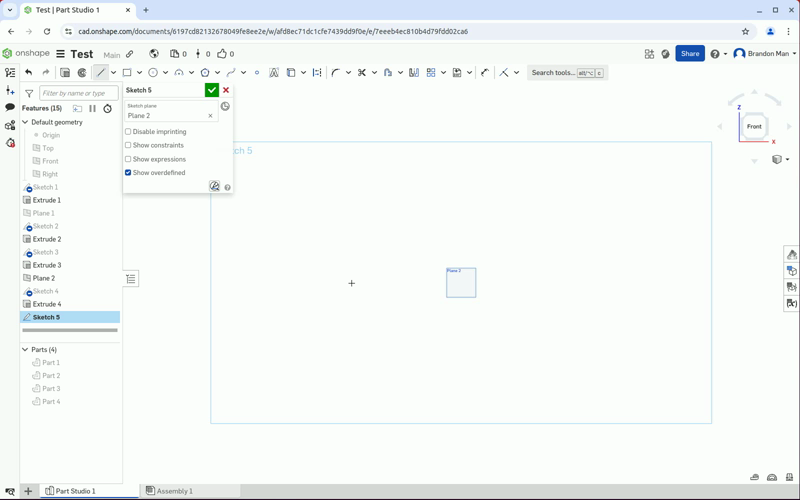
click(351, 282)
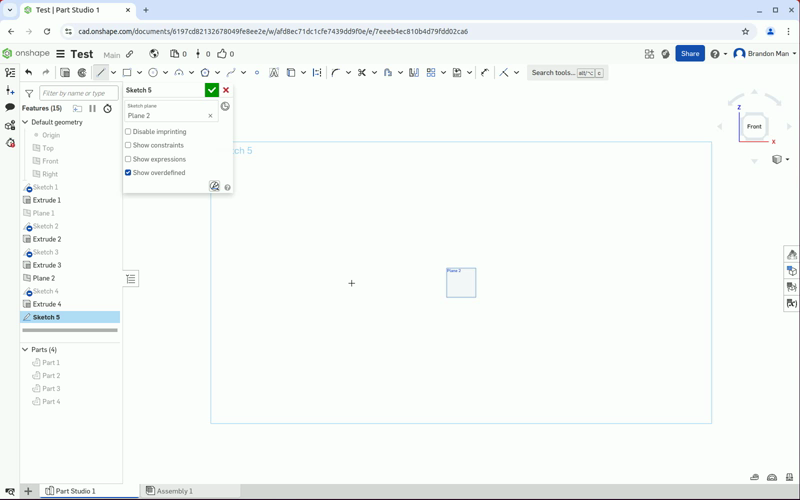
key_up(shift)
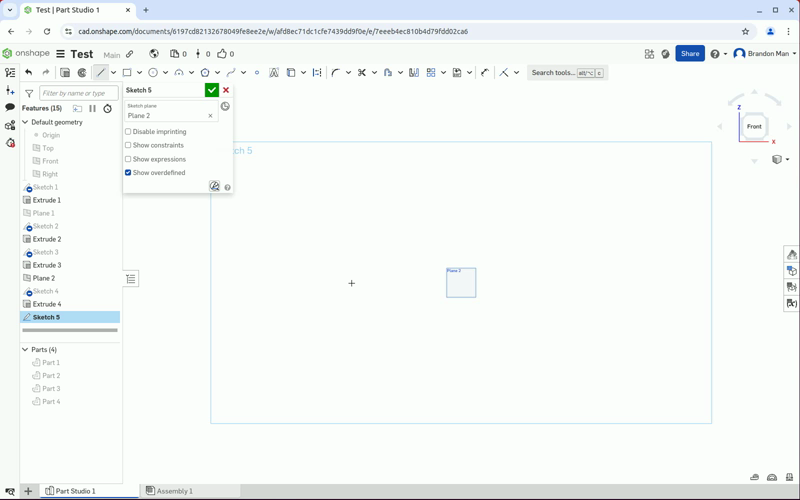
key_down(shift)
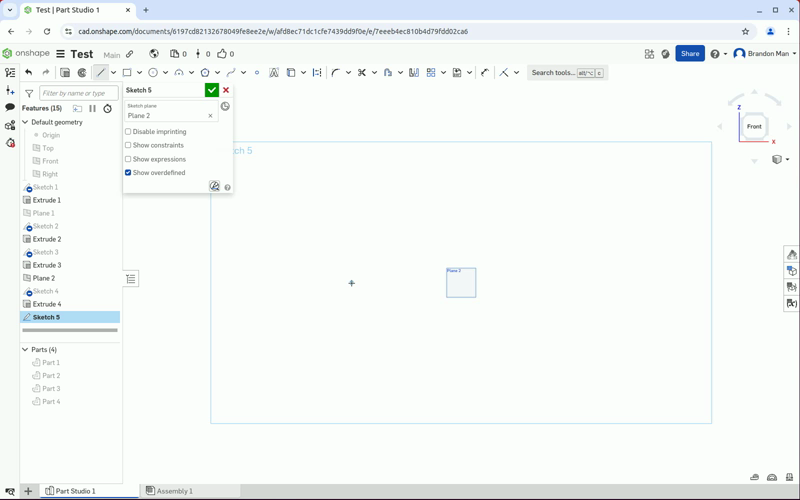
mouse_move(569, 282)
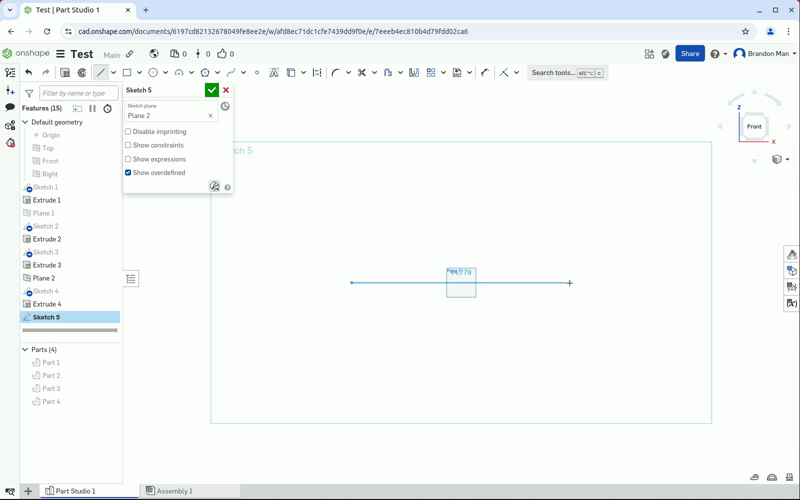
click(569, 282)
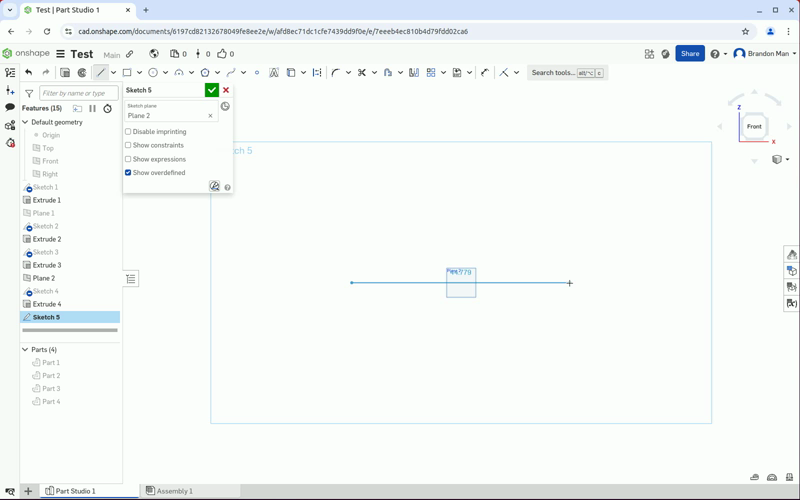
key_up(shift)
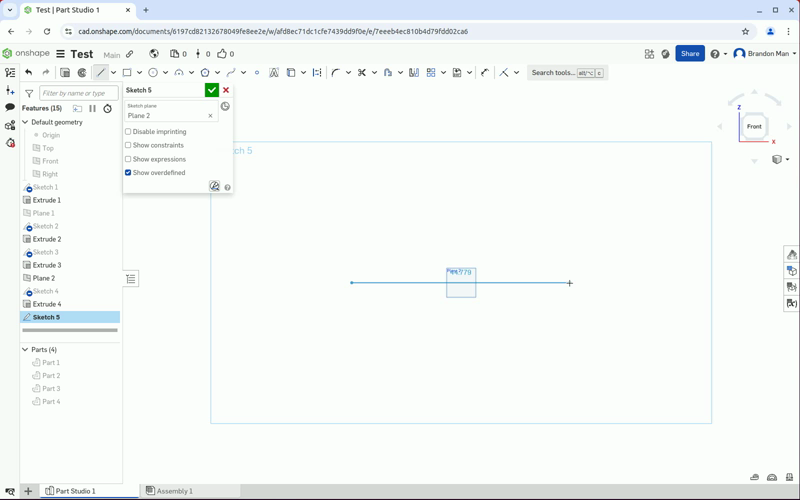
key_down(shift)
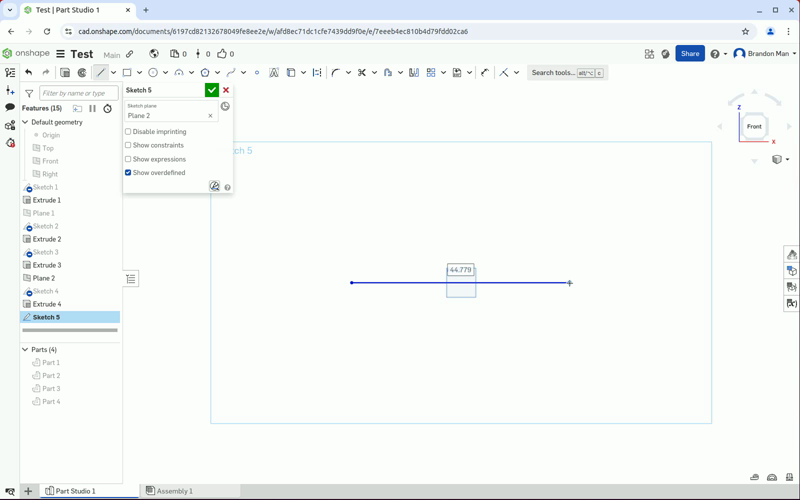
mouse_move(589, 282)
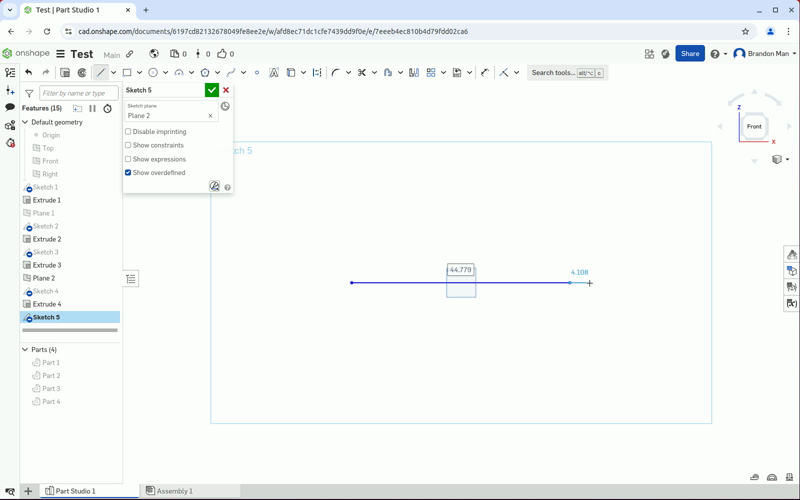
mouse_move(569, 260)
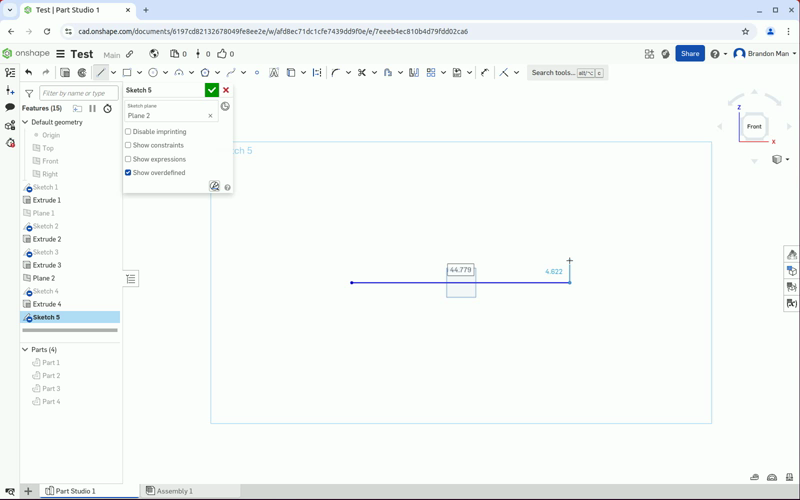
click(569, 260)
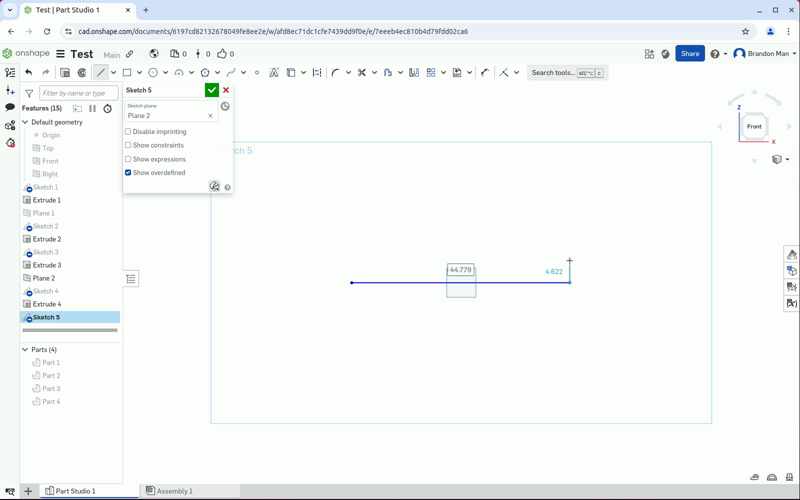
key_up(shift)
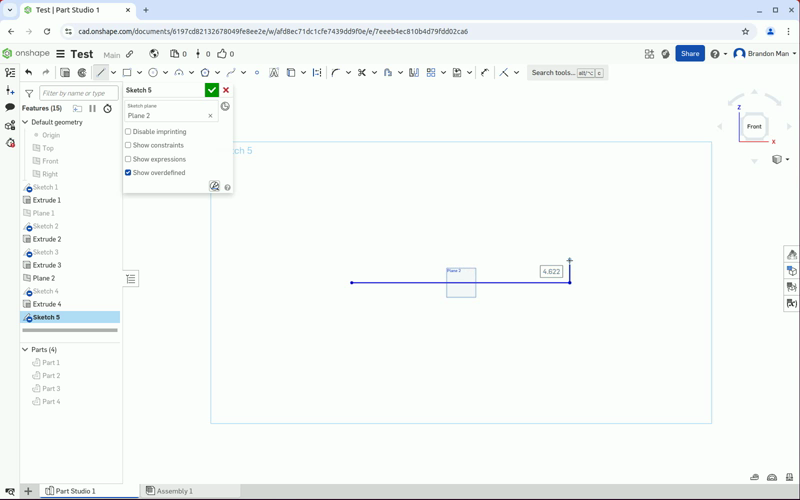
key_down(shift)
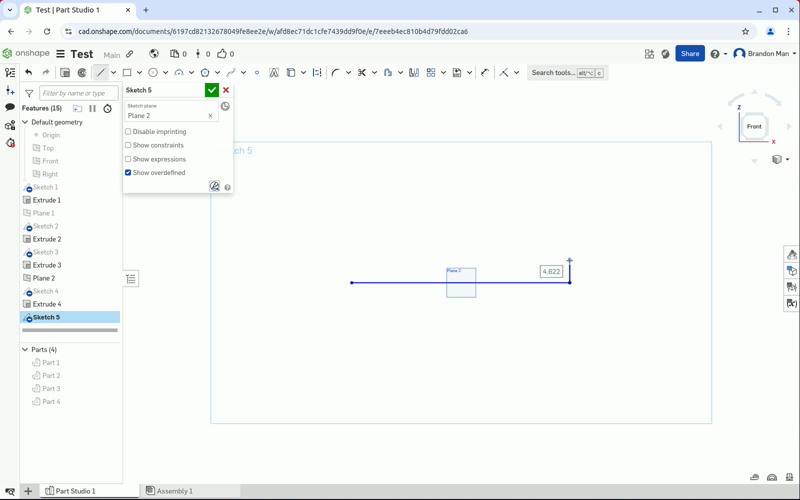
mouse_move(351, 260)
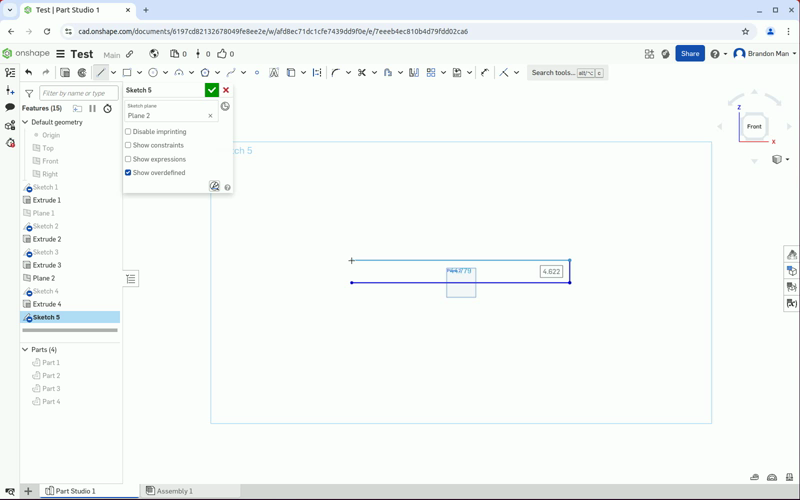
click(351, 260)
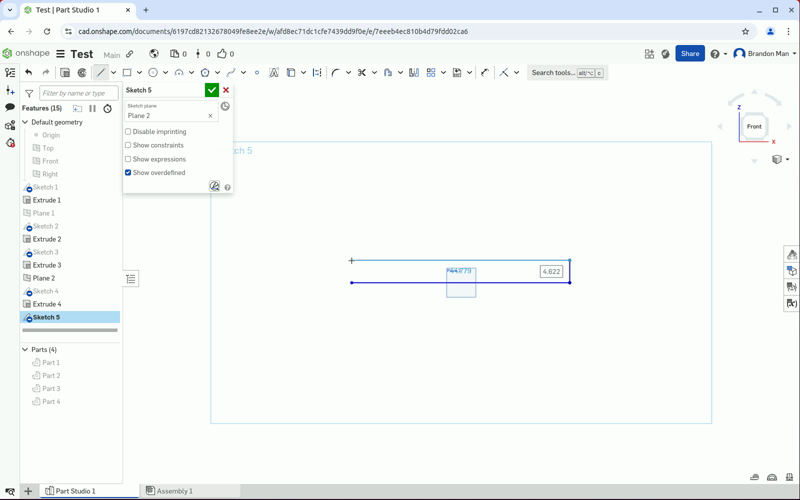
key_up(shift)
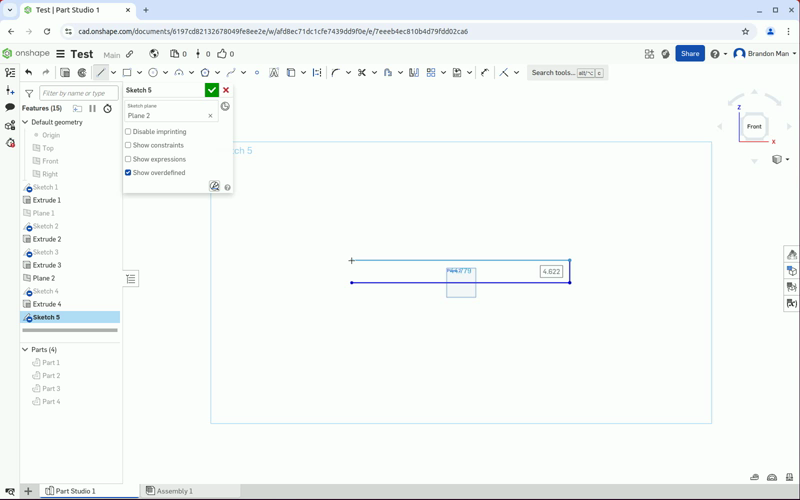
mouse_move(381, 260)
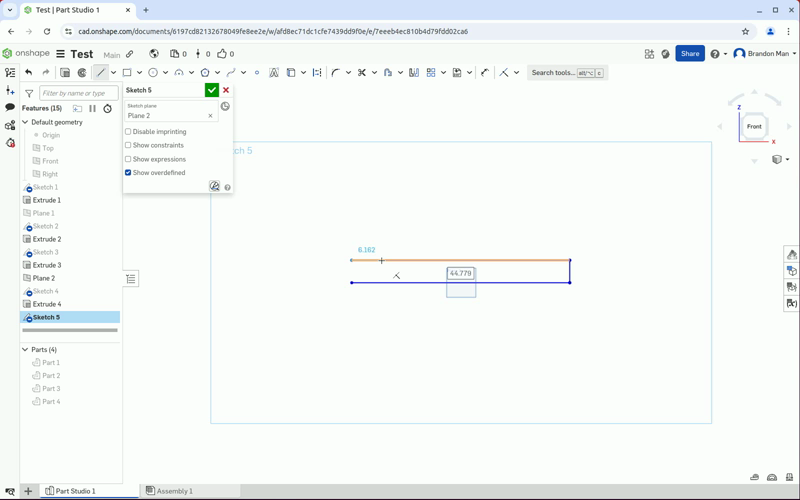
key_down(shift)
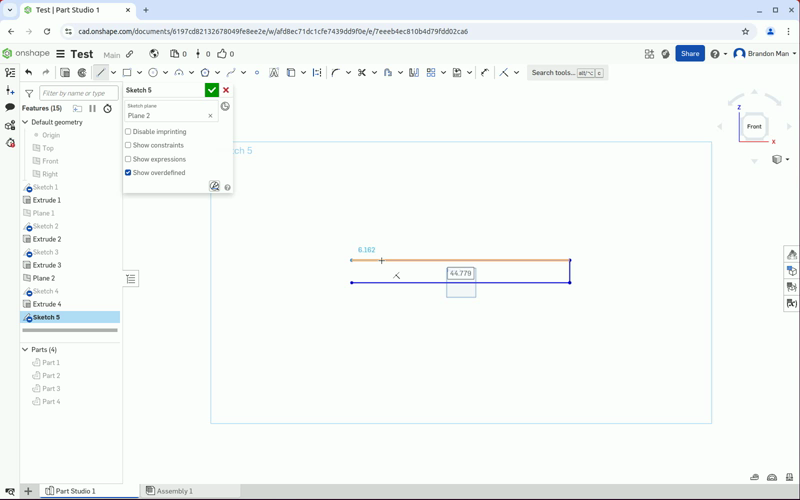
mouse_move(351, 282)
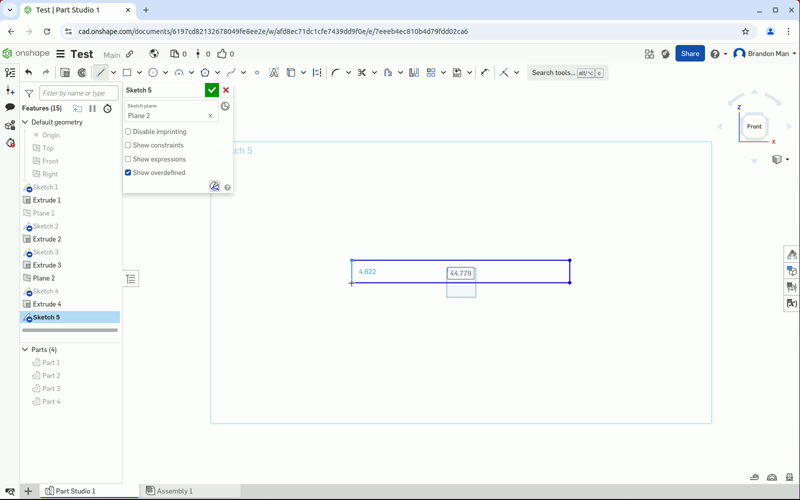
key_up(shift)
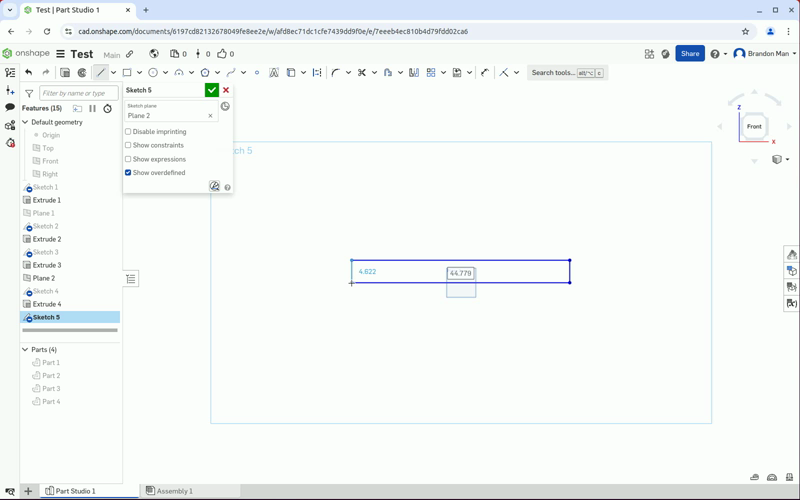
click(351, 282)
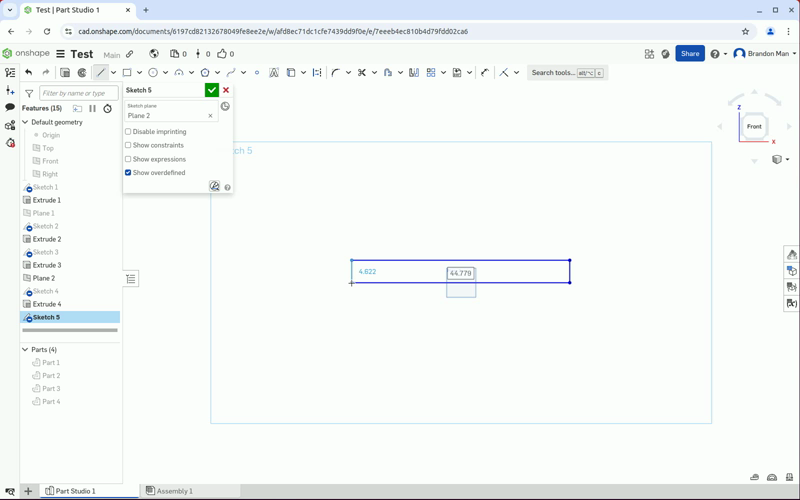
key(esc)
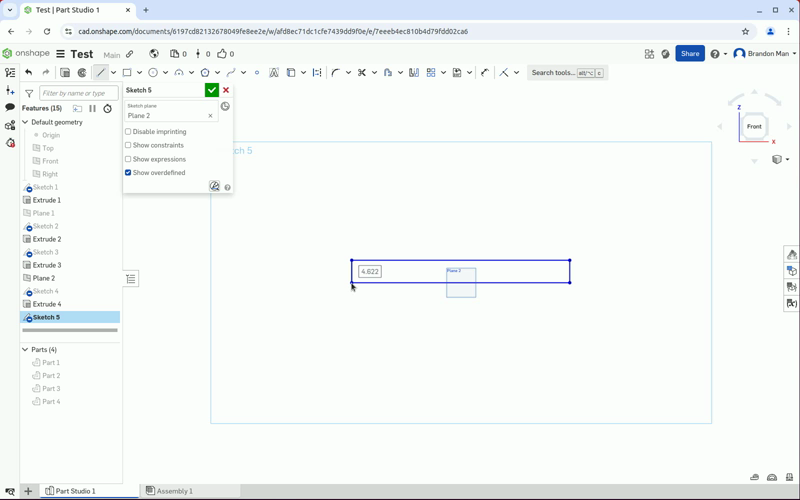
mouse_move(419, 275)
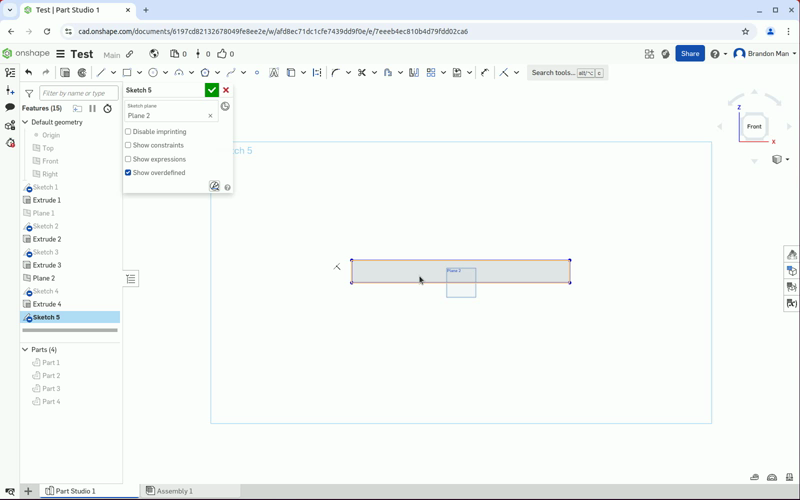
click(419, 275)
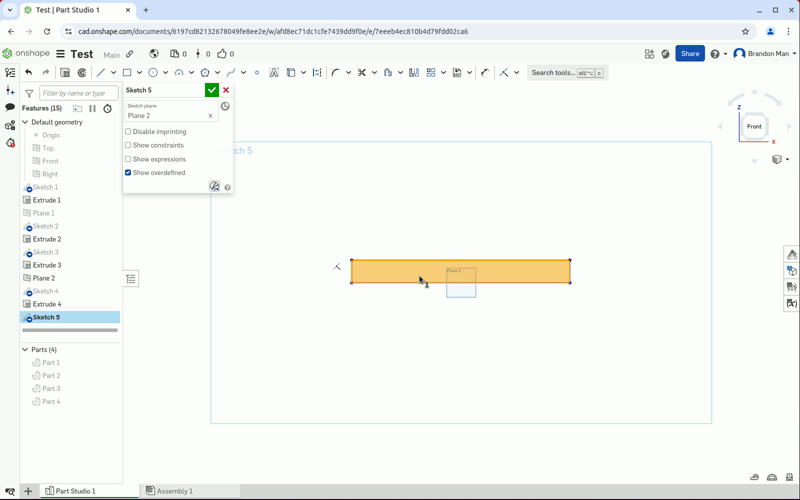
mouse_move(73, 352)
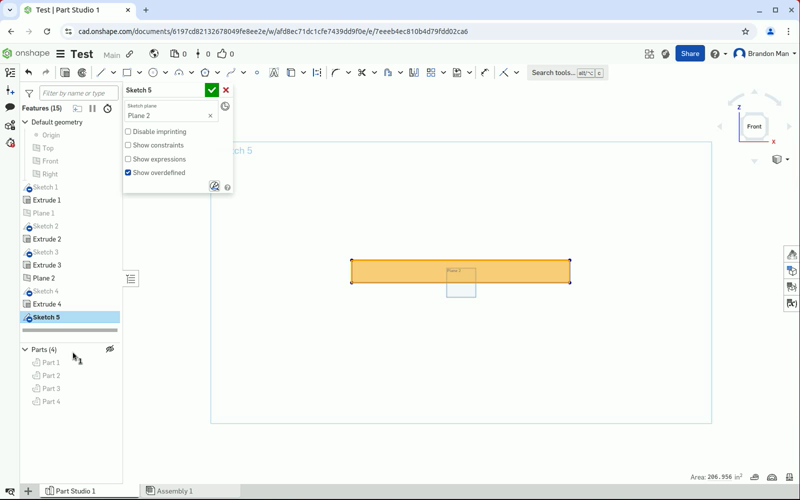
key(shift+y)
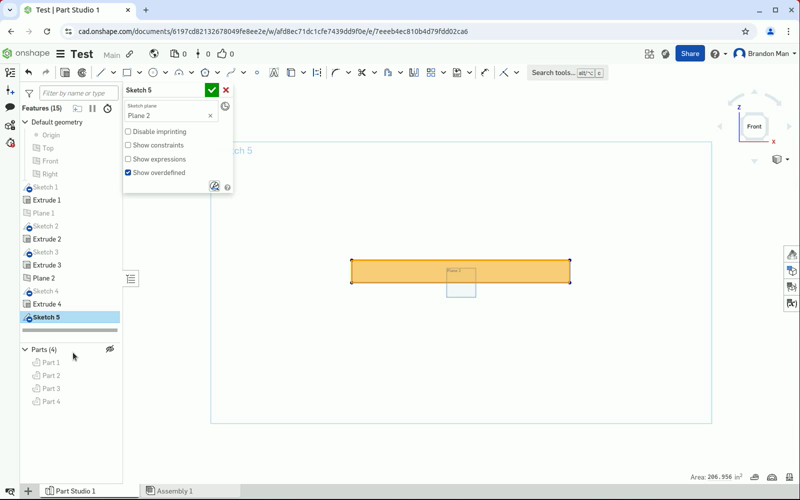
key(shift+e)
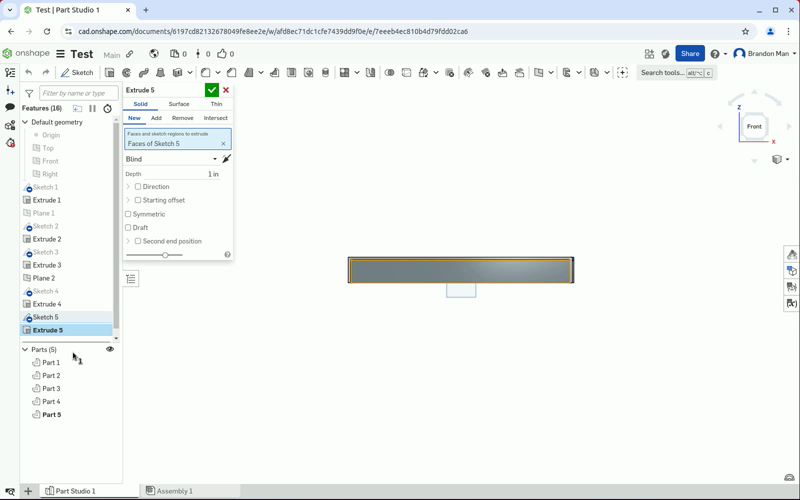
mouse_move(143, 106)
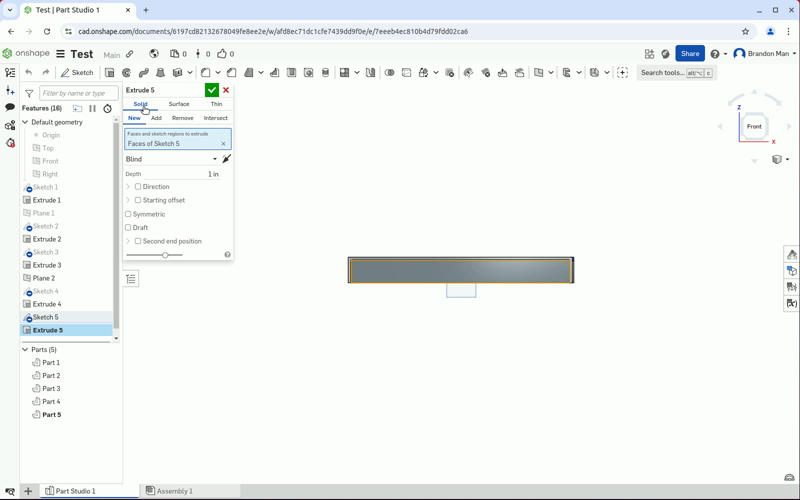
click(143, 106)
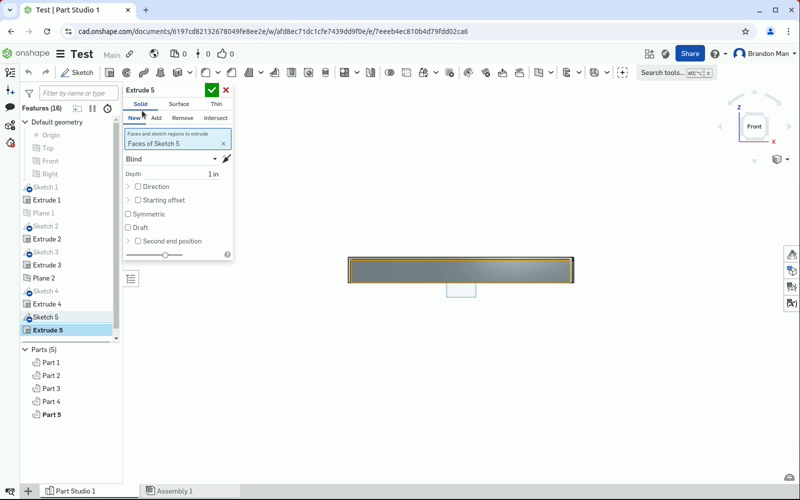
mouse_move(137, 120)
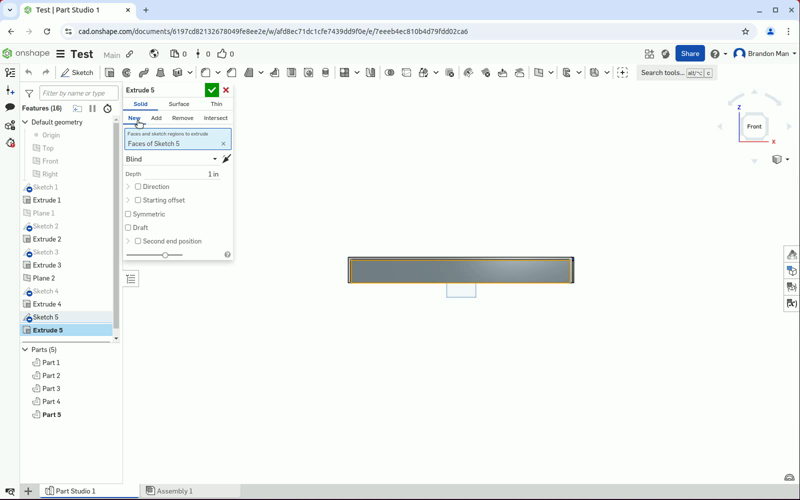
click(137, 120)
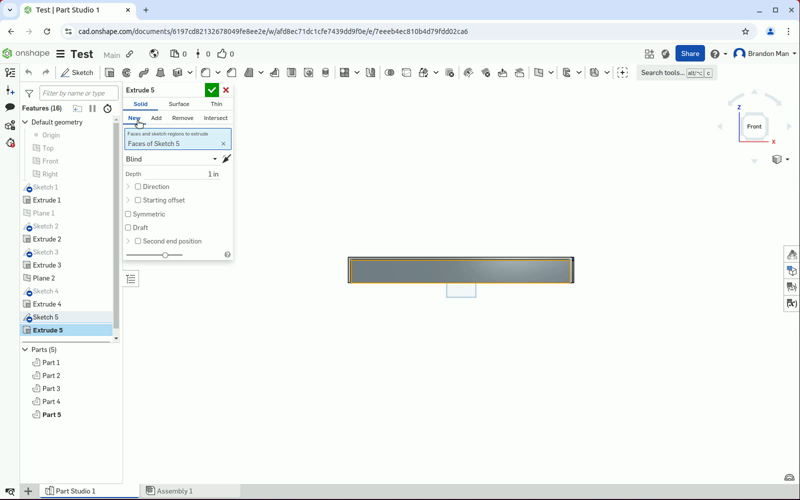
key(tab, 4)
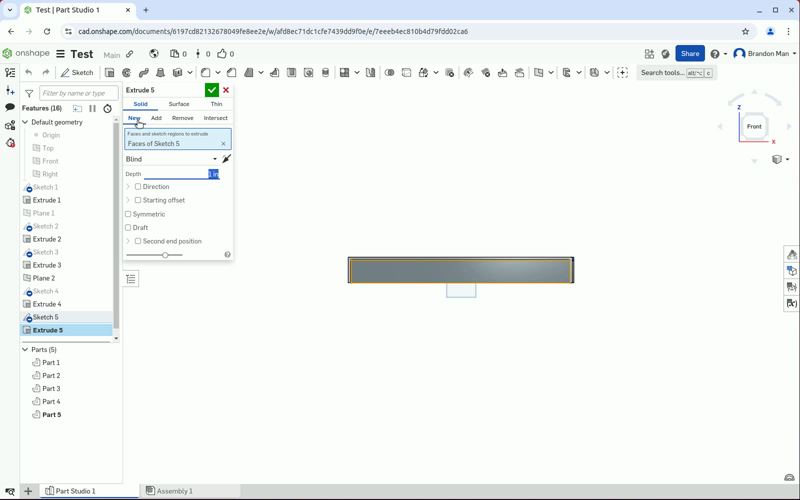
text(0.722)
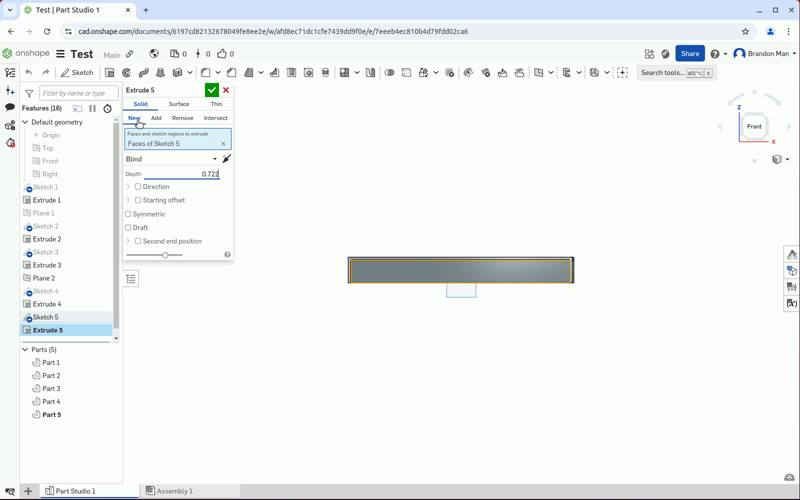
key(enter)
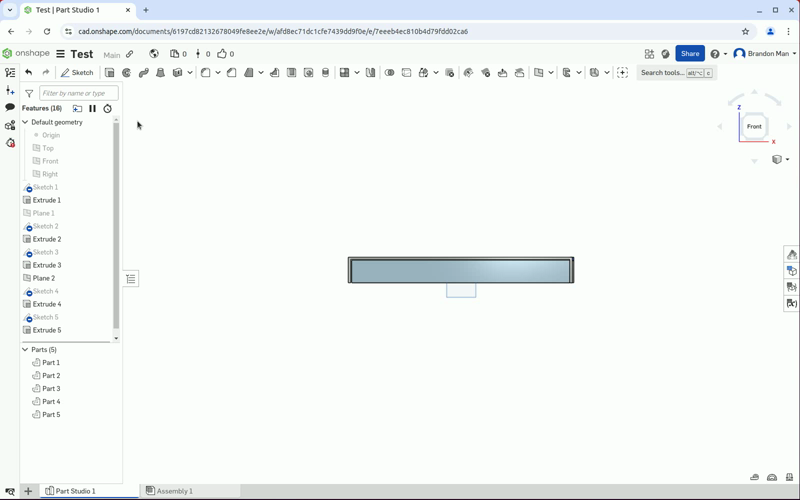
key(shift+h)
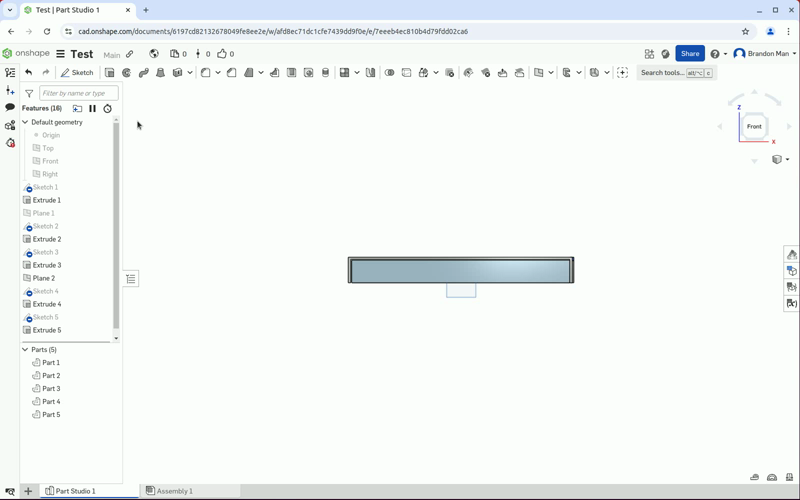
key(shift+h)
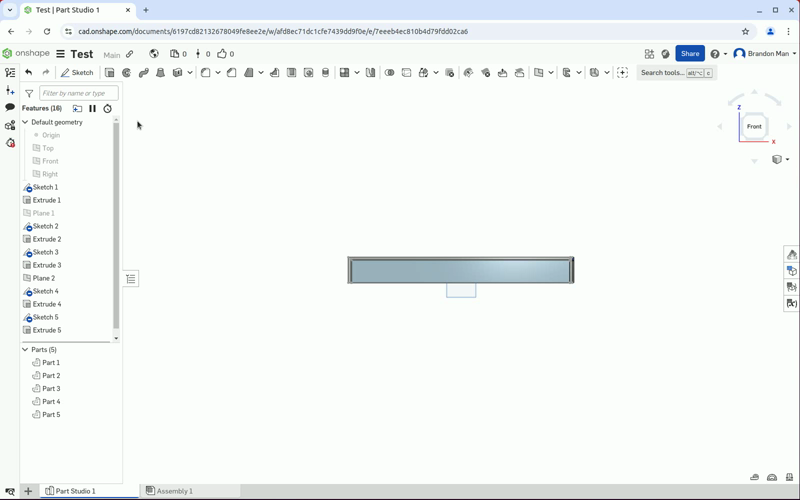
key(shift+7)
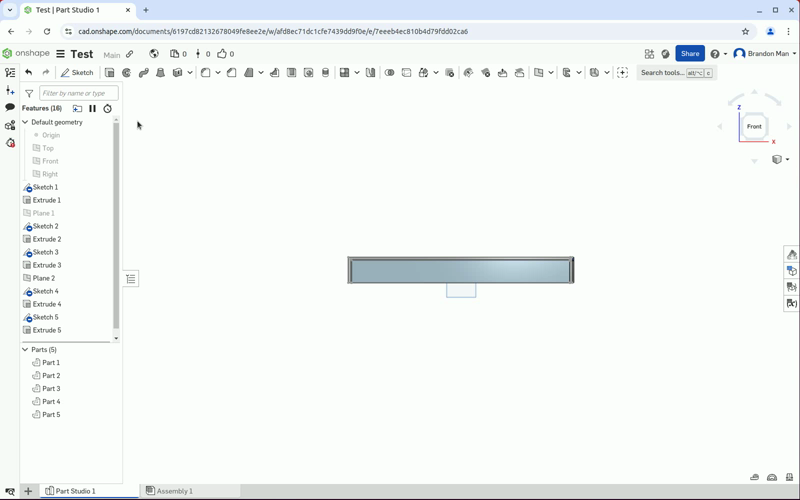
key(left, 2)
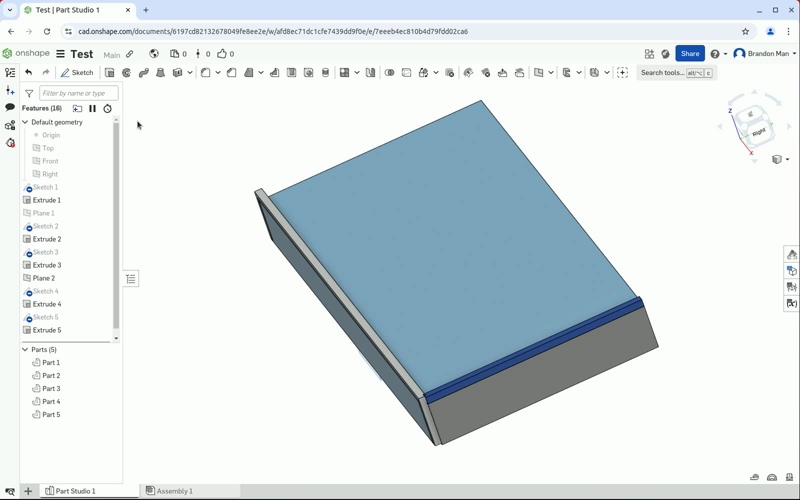
key(down, 2)
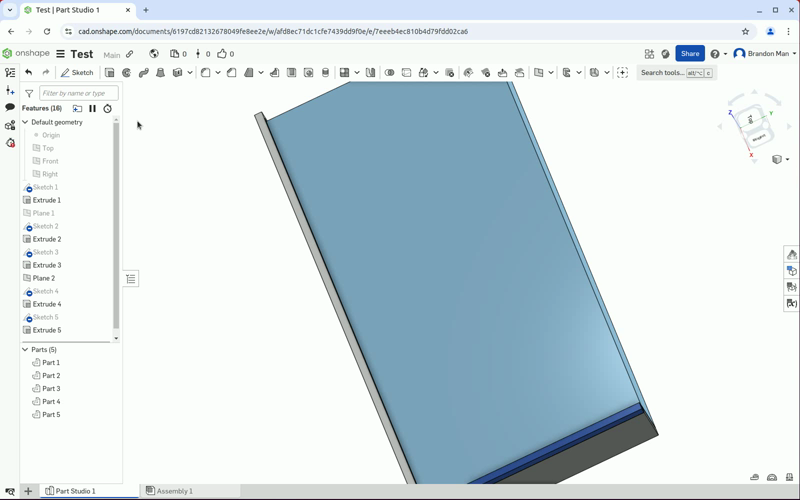
key(up, 2)
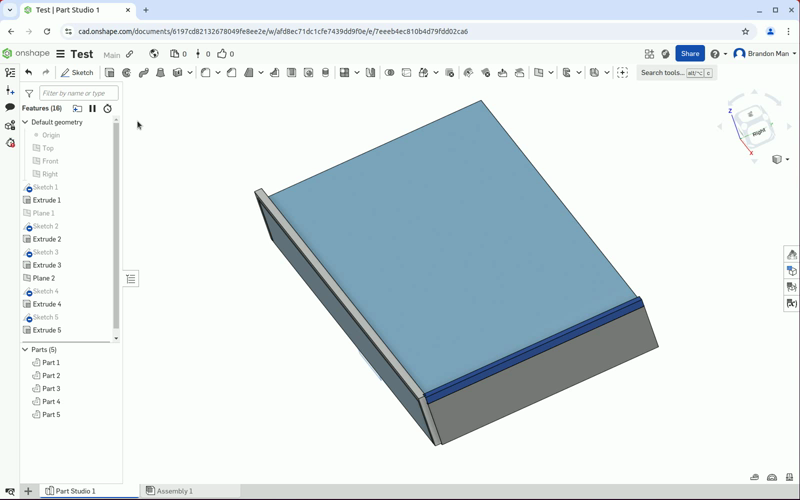
key(right, 2)
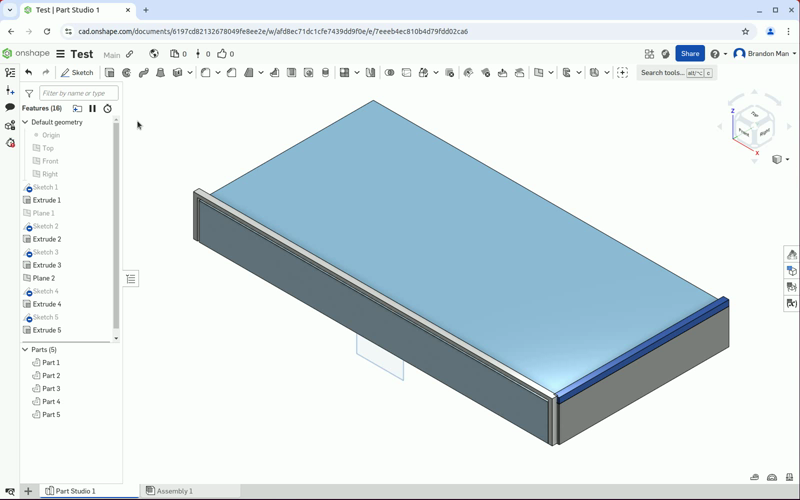
mouse_move(69, 189)
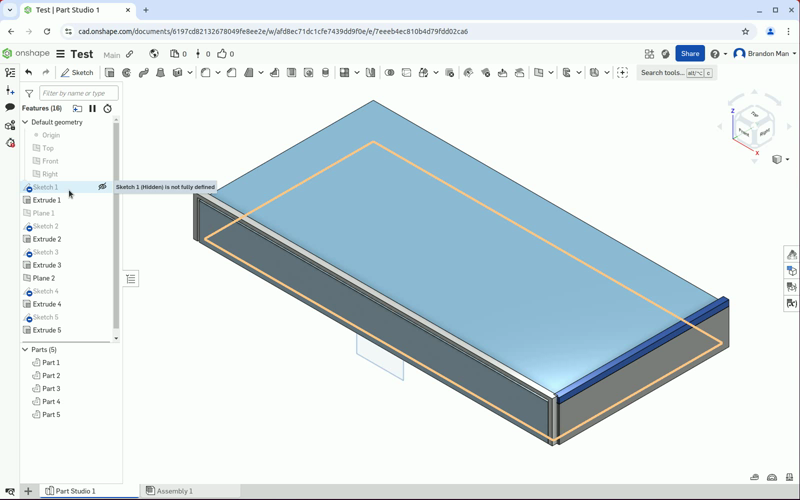
click(69, 189)